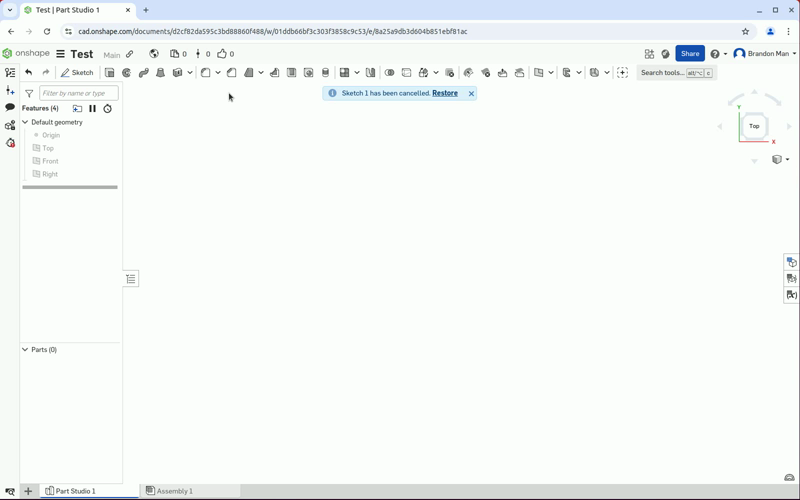
key(shift+h)
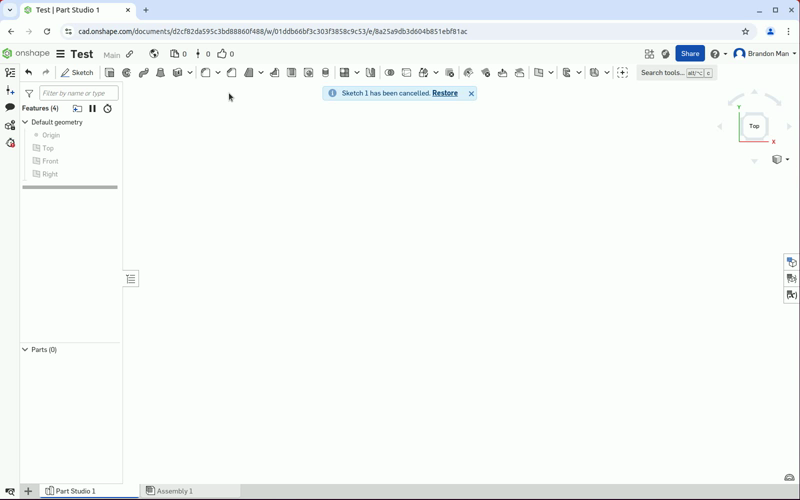
key(shift+s)
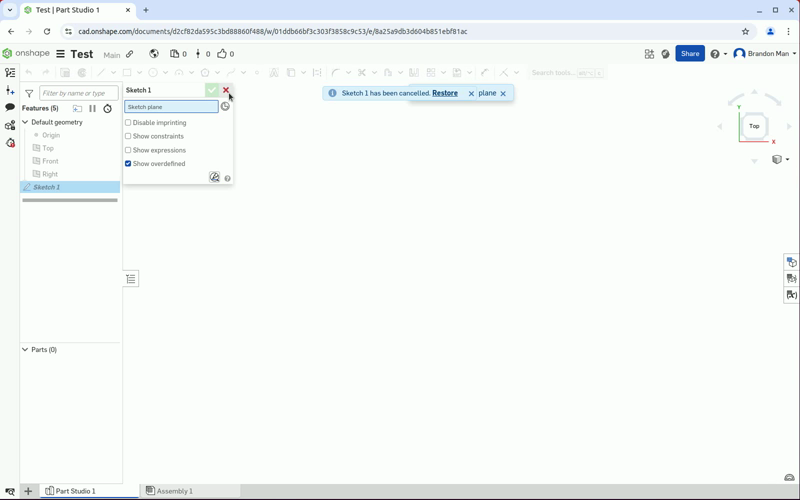
mouse_move(73, 150)
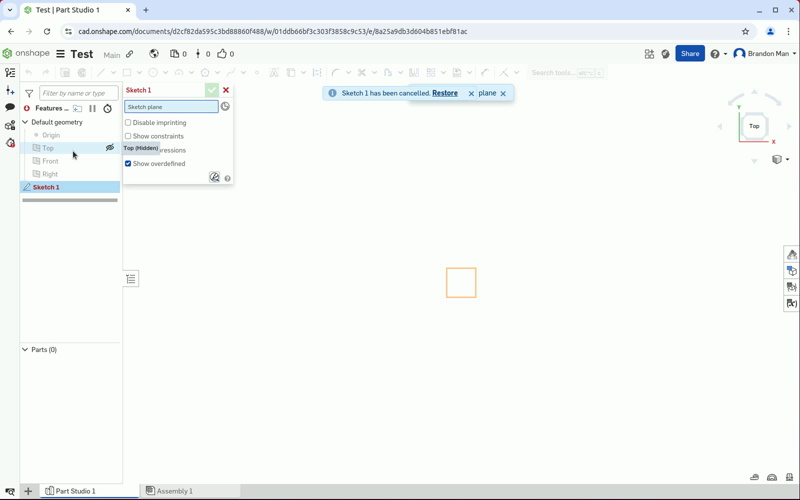
click(73, 150)
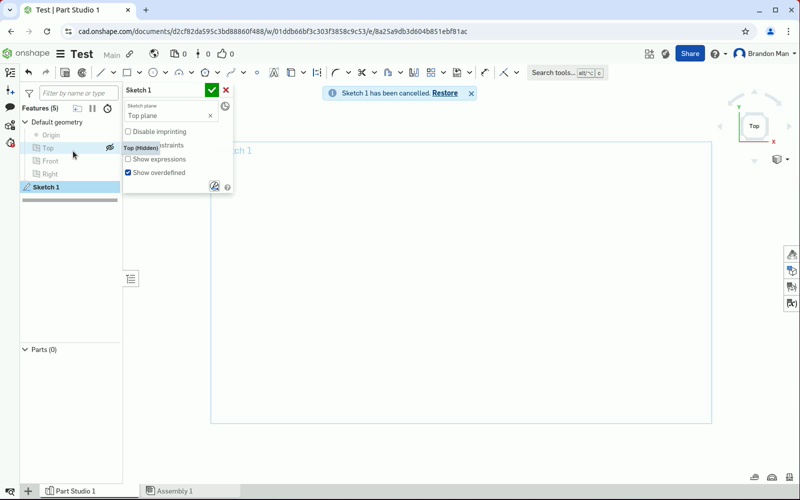
mouse_move(73, 352)
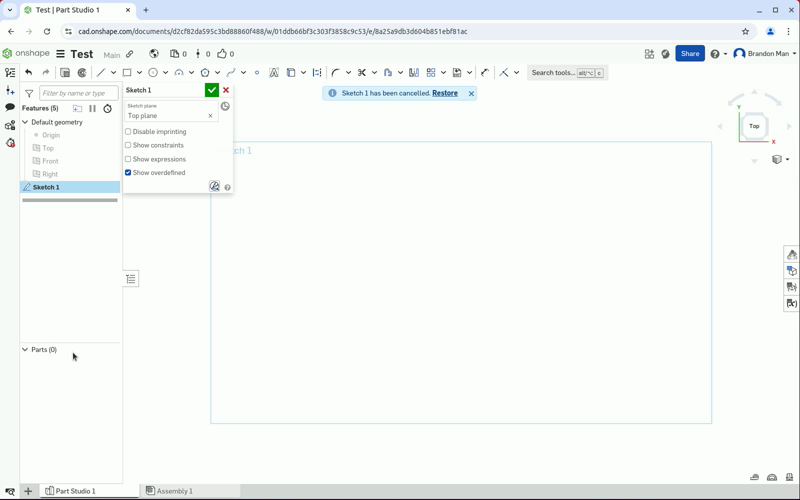
key(y)
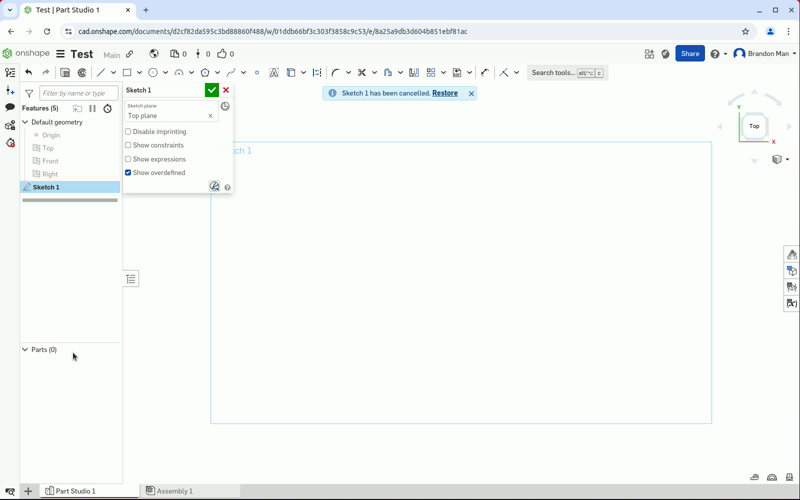
key(l)
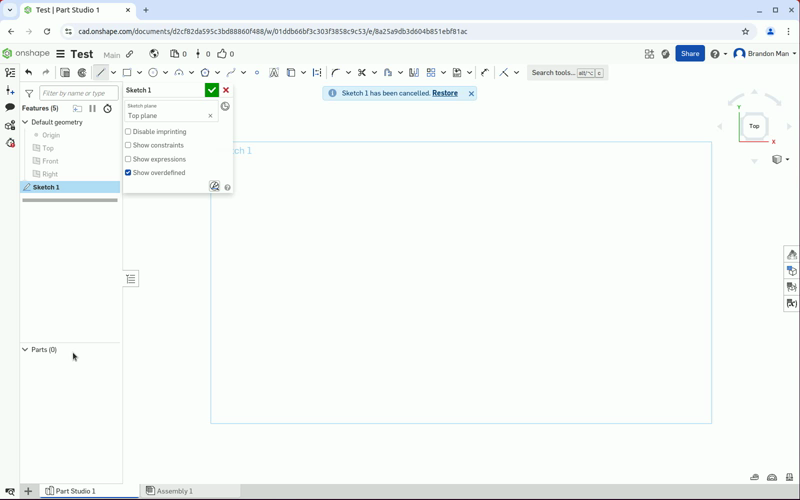
key_down(shift)
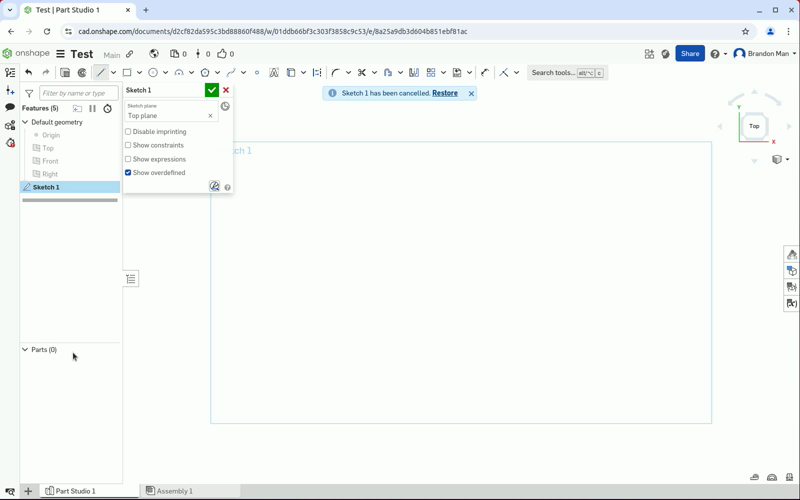
mouse_move(348, 357)
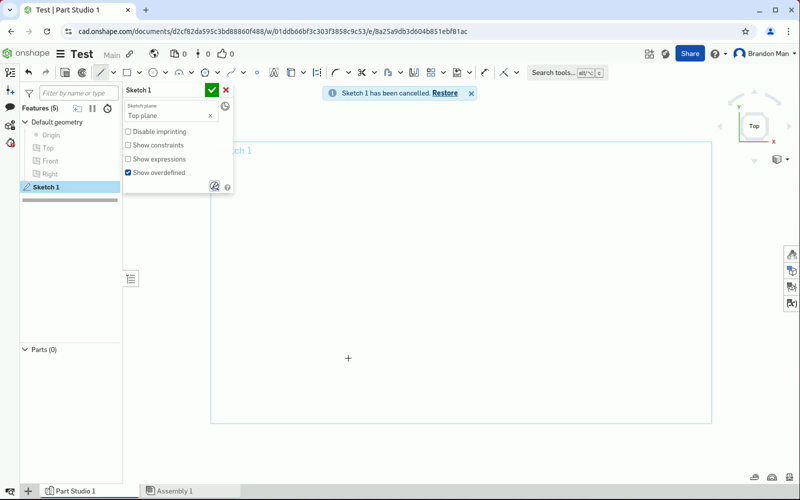
click(348, 357)
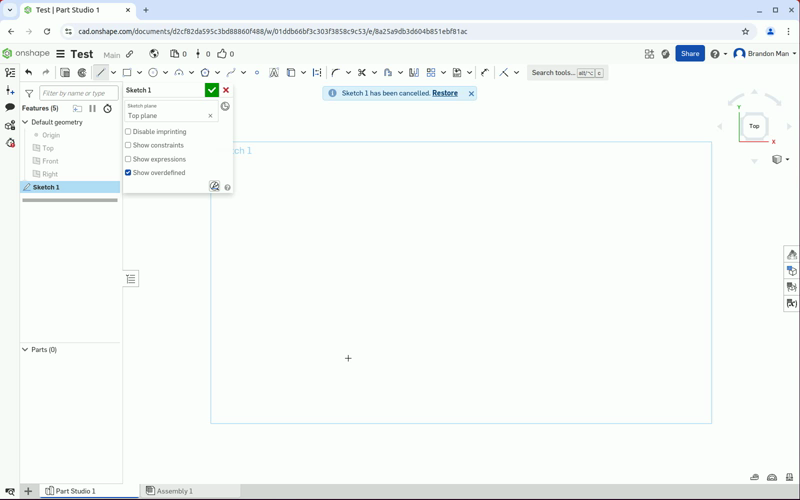
key_up(shift)
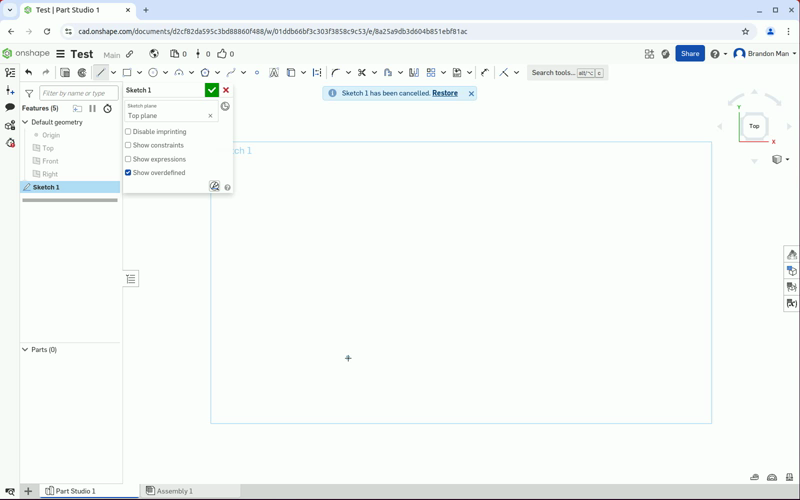
key_down(shift)
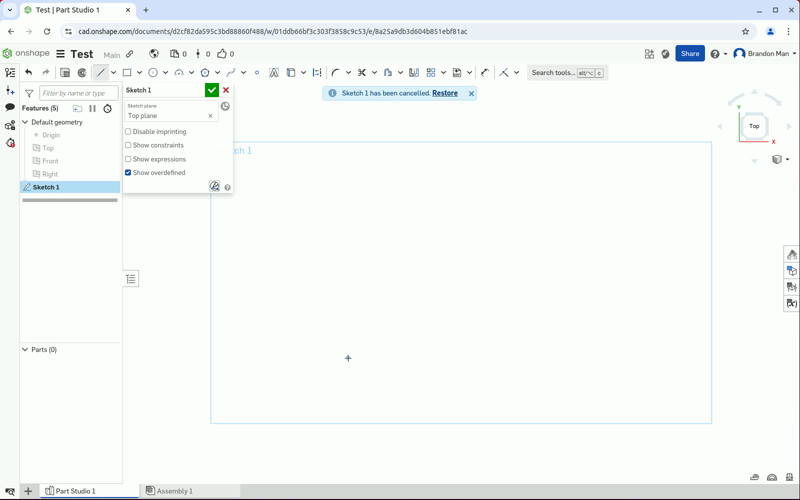
mouse_move(572, 357)
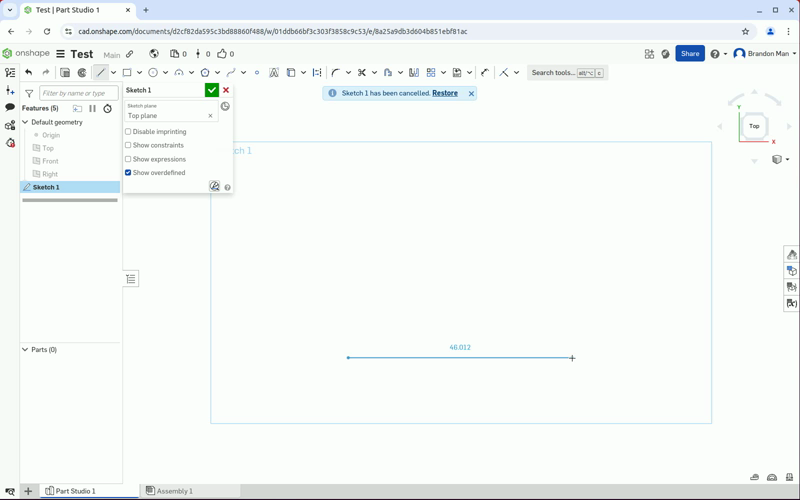
click(572, 357)
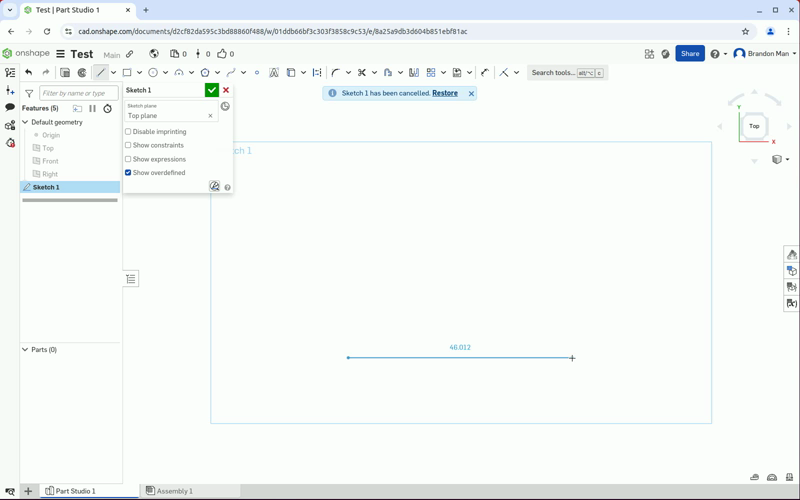
key_up(shift)
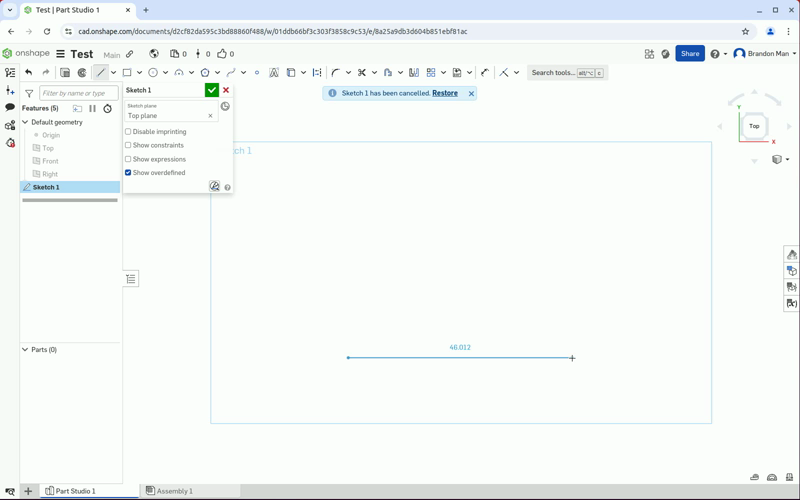
key_down(shift)
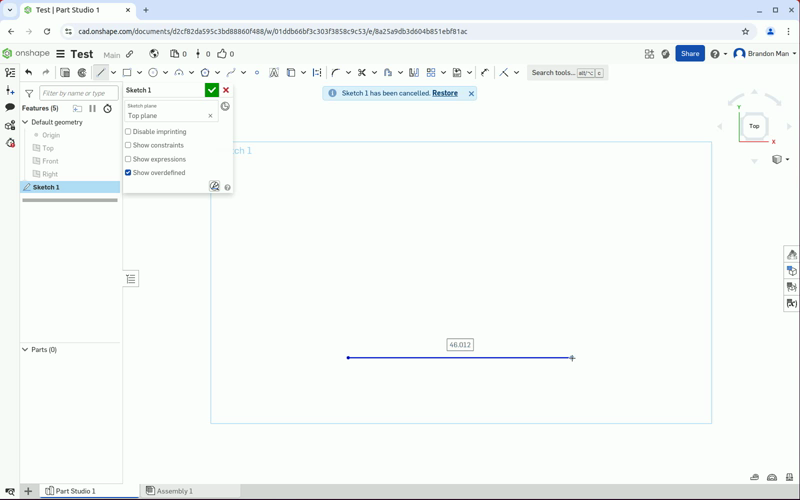
mouse_move(572, 209)
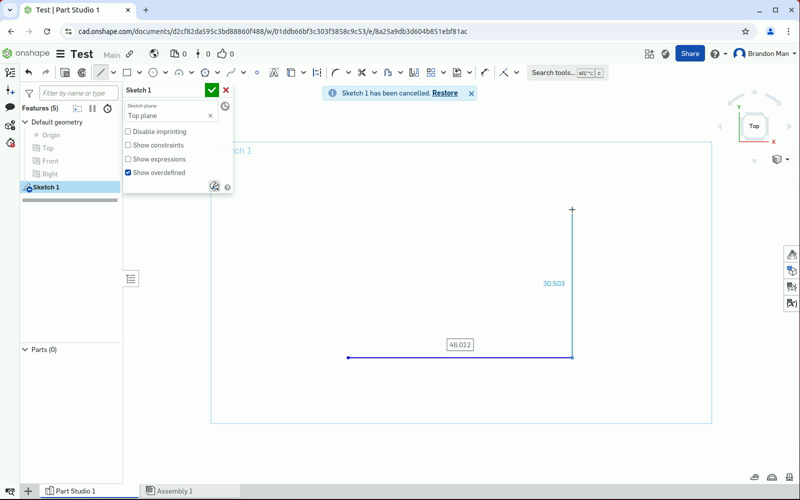
click(572, 209)
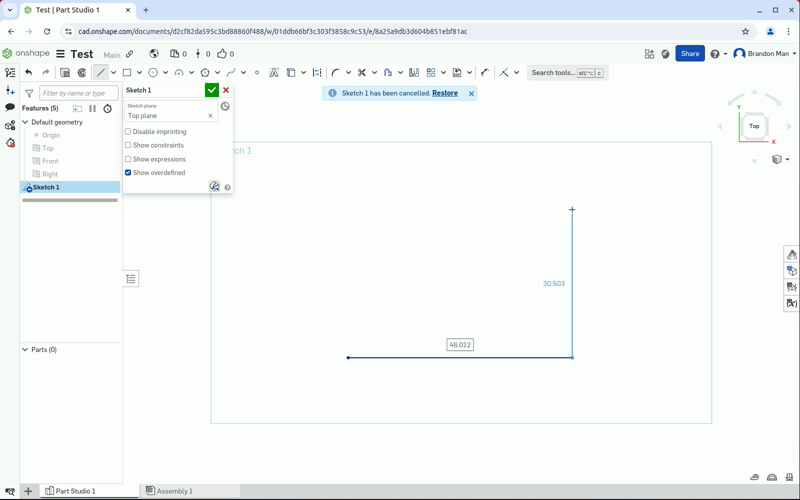
key_up(shift)
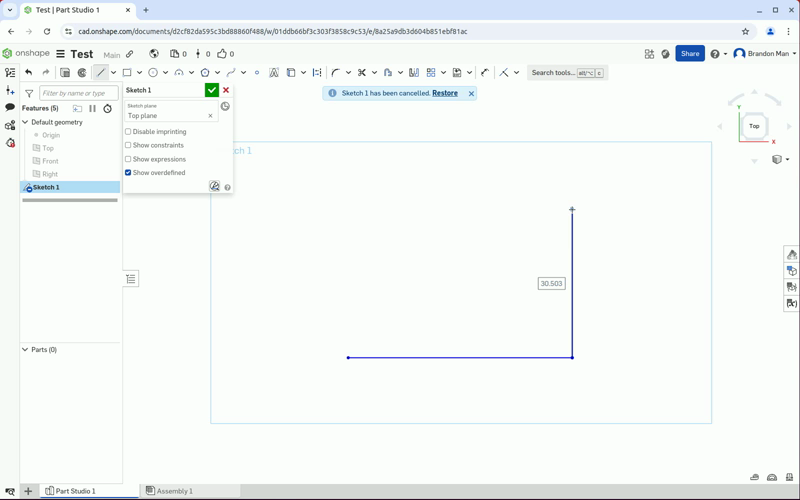
key_down(shift)
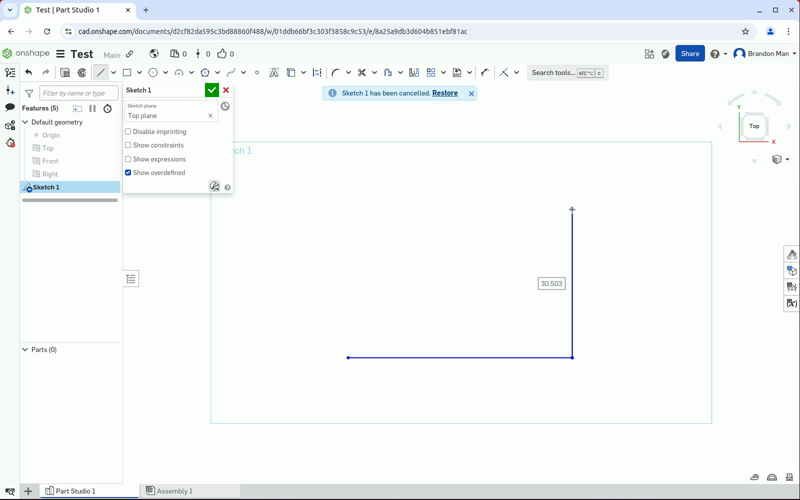
mouse_move(348, 209)
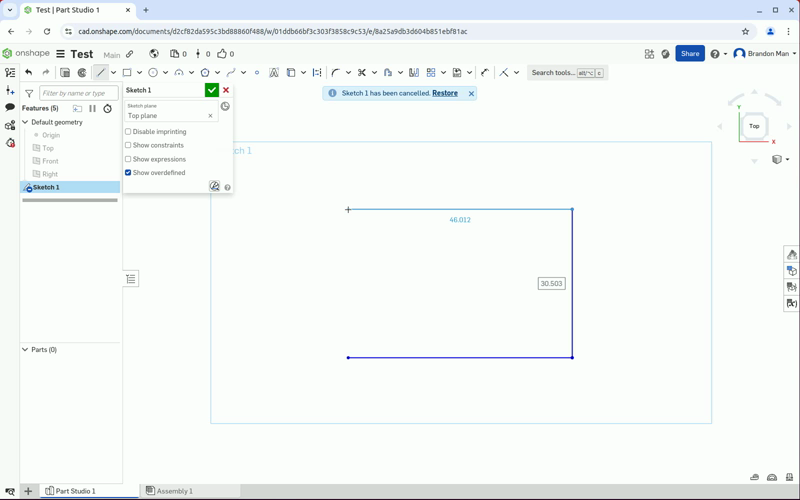
click(348, 209)
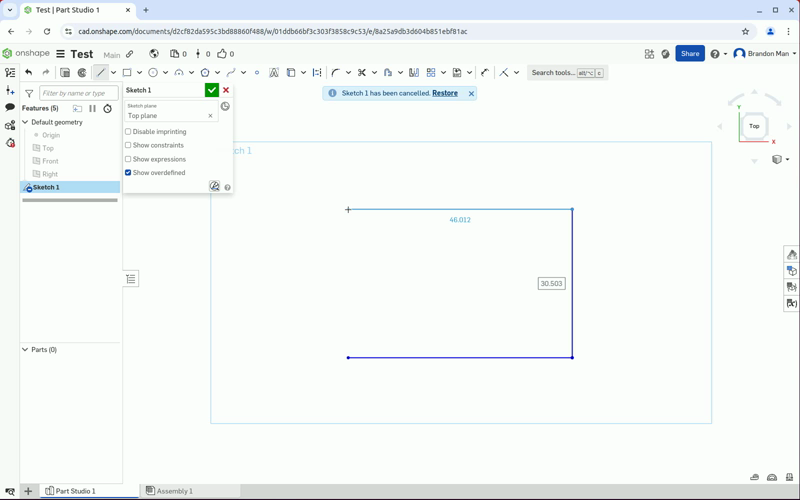
key_up(shift)
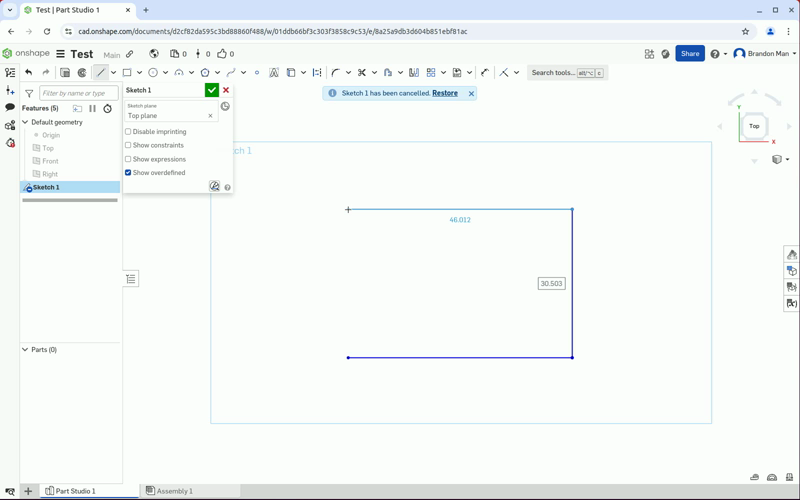
key_down(shift)
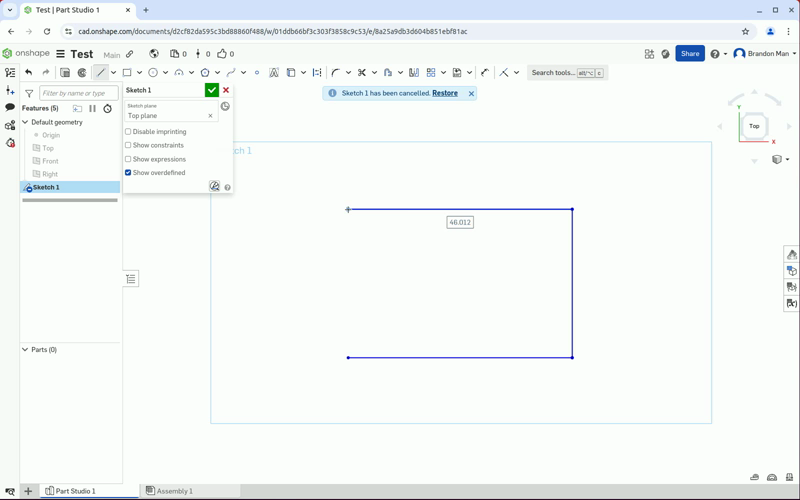
mouse_move(348, 357)
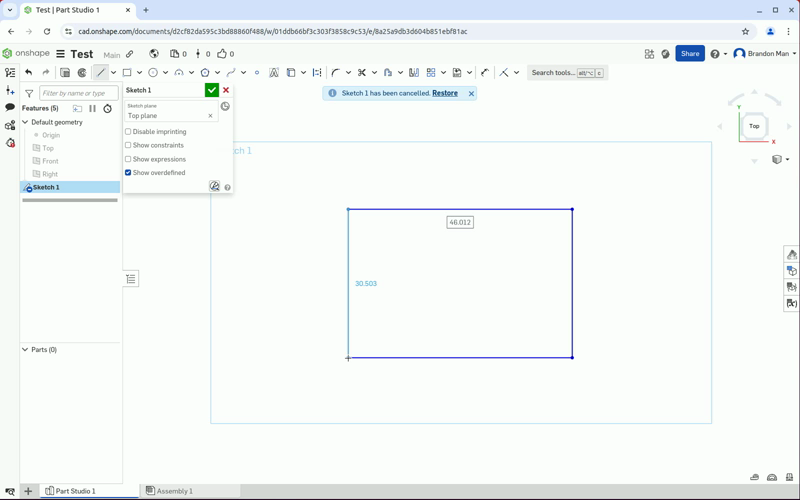
key_up(shift)
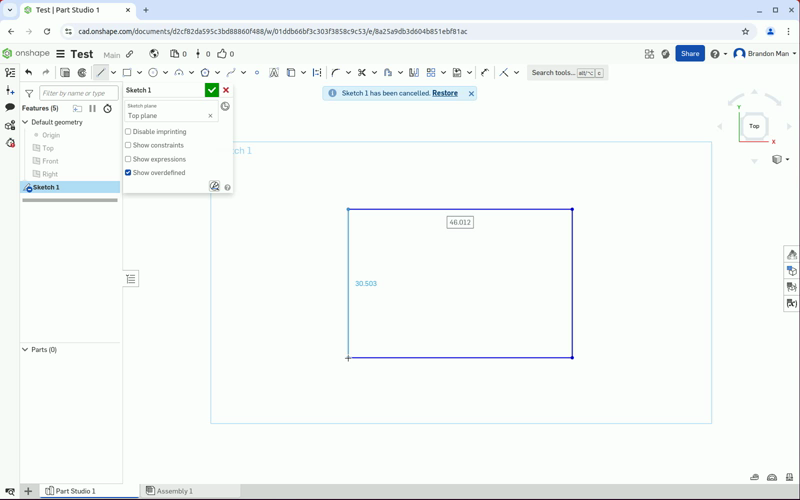
click(348, 357)
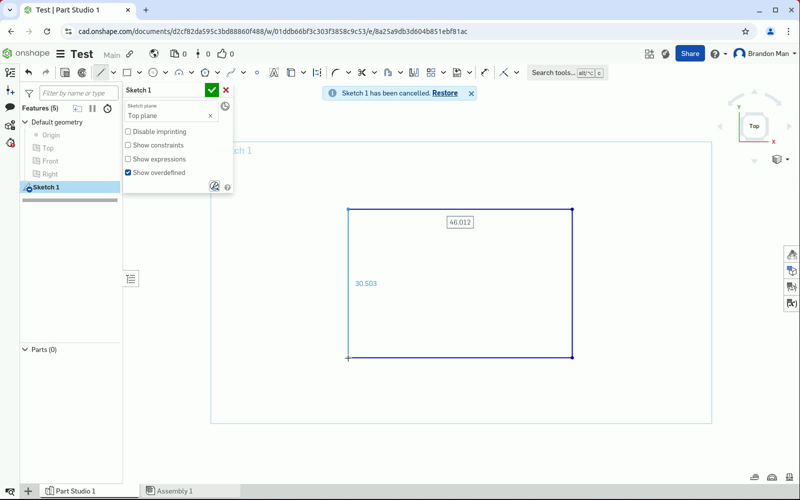
key(esc)
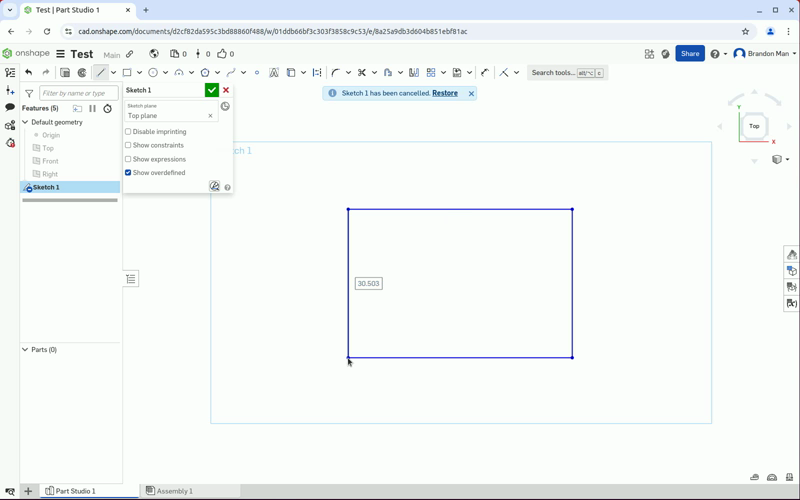
mouse_move(535, 305)
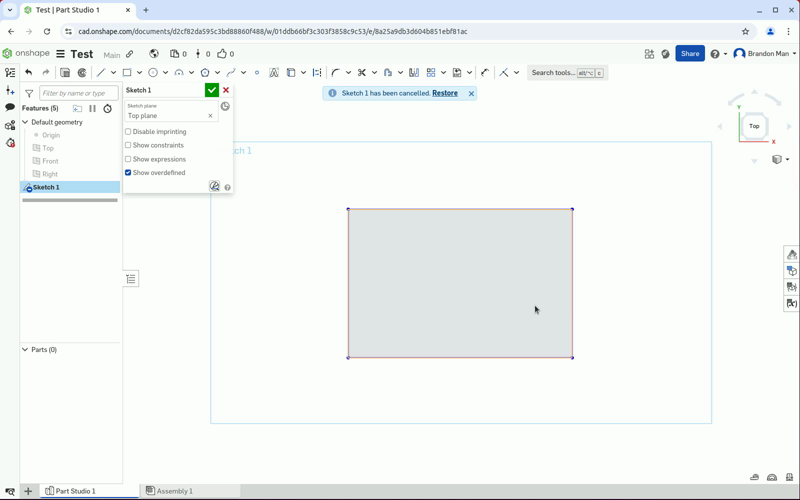
click(535, 305)
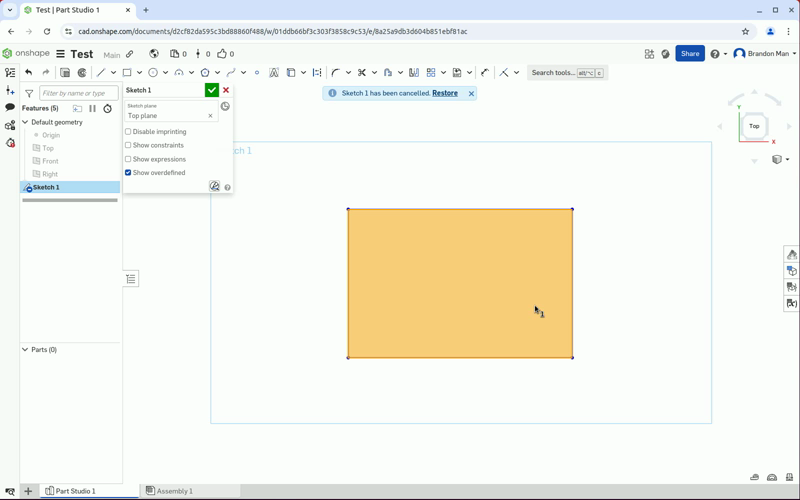
mouse_move(73, 352)
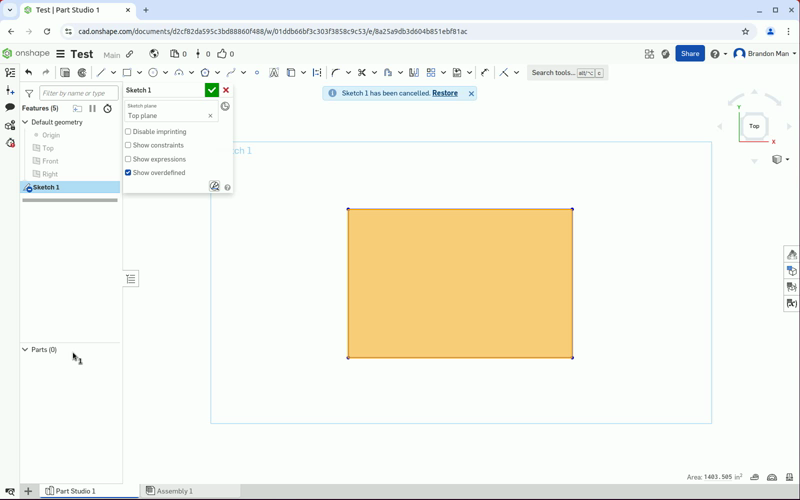
key(shift+y)
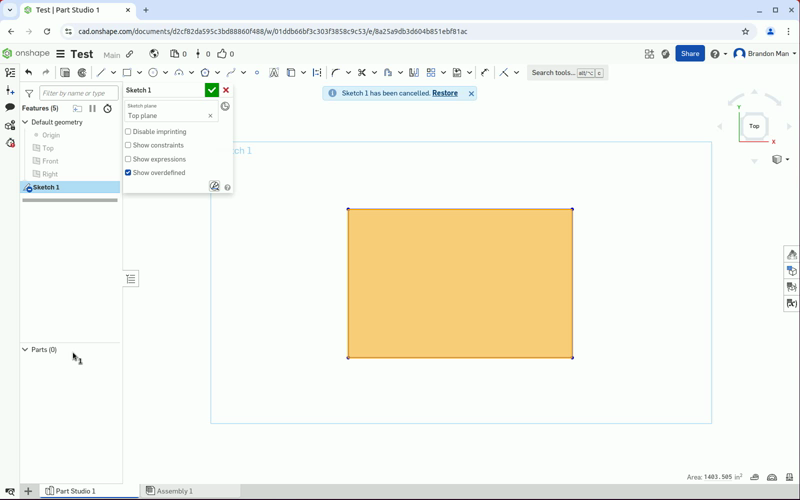
key(shift+e)
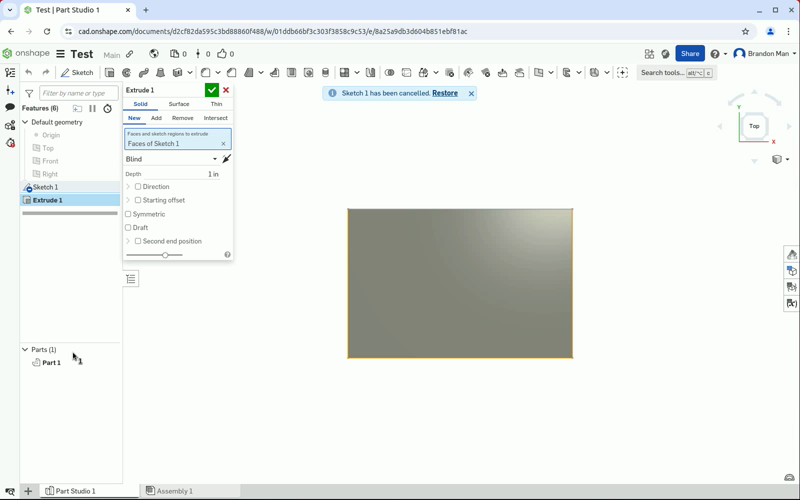
mouse_move(143, 106)
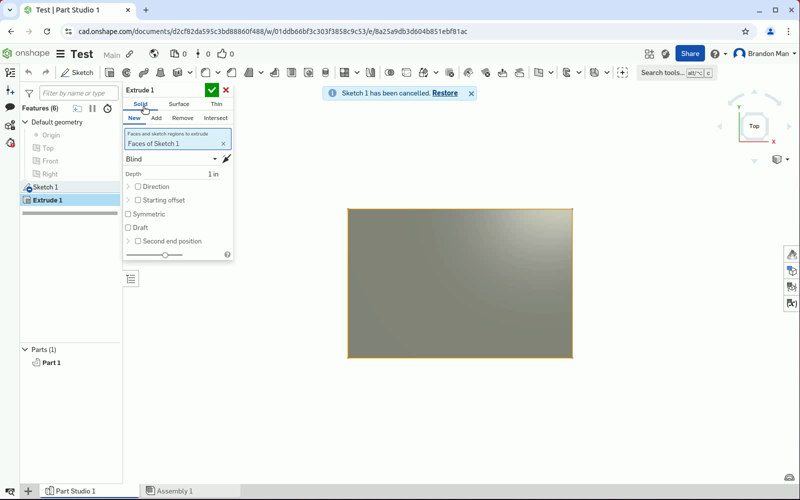
click(143, 106)
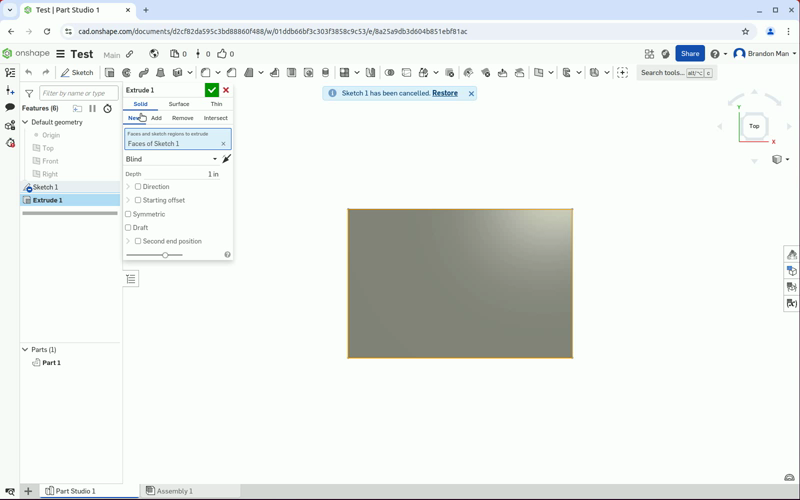
mouse_move(137, 120)
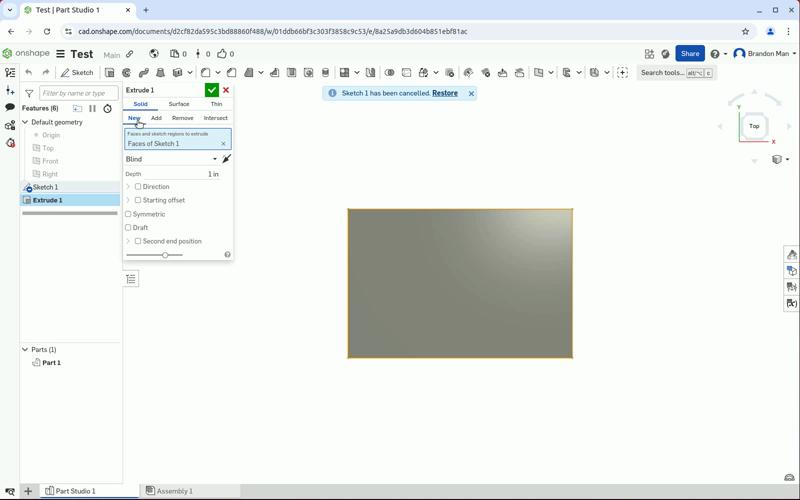
click(137, 120)
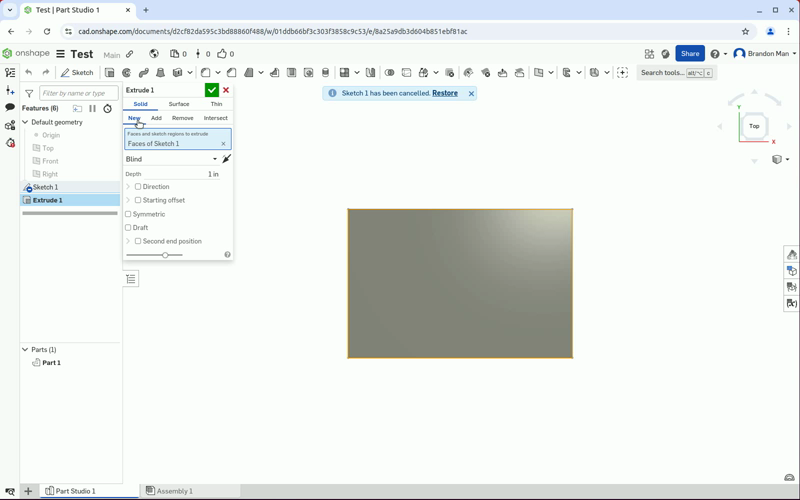
key(tab, 4)
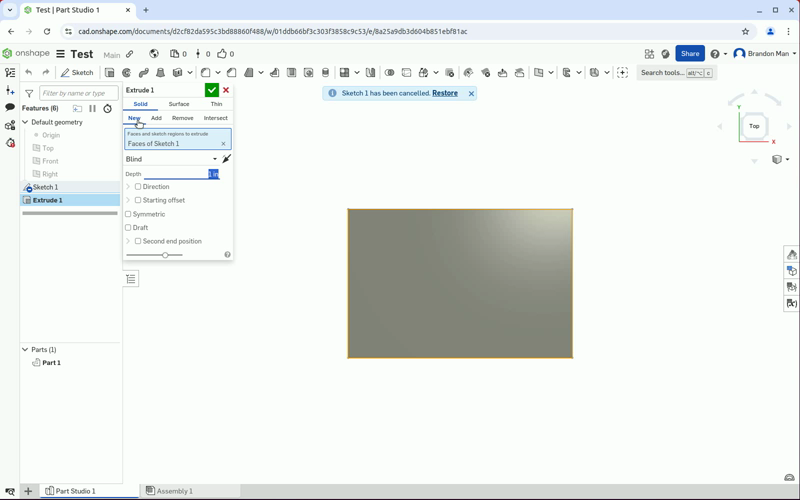
text(3.129)
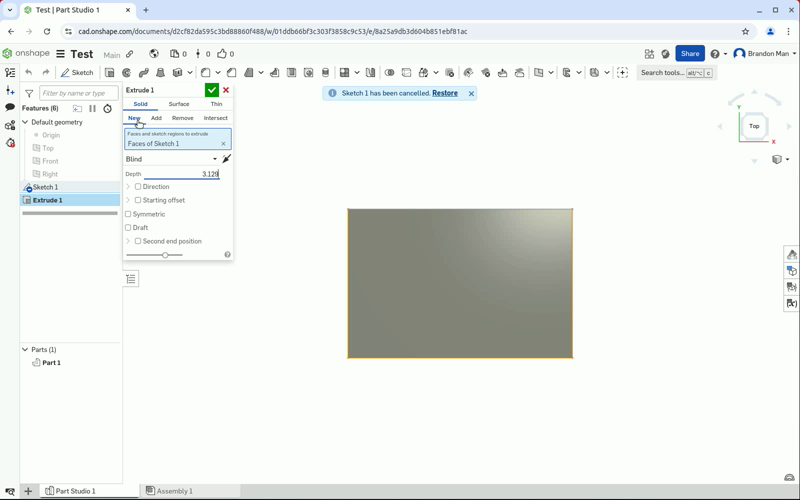
key(enter)
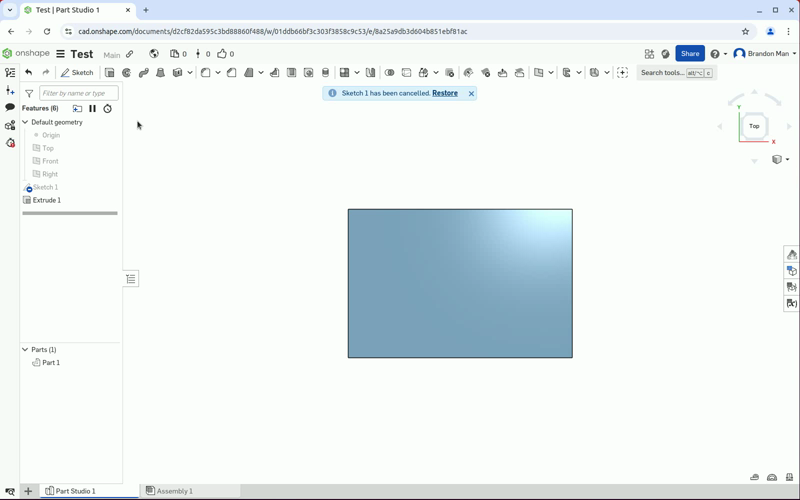
key(shift+h)
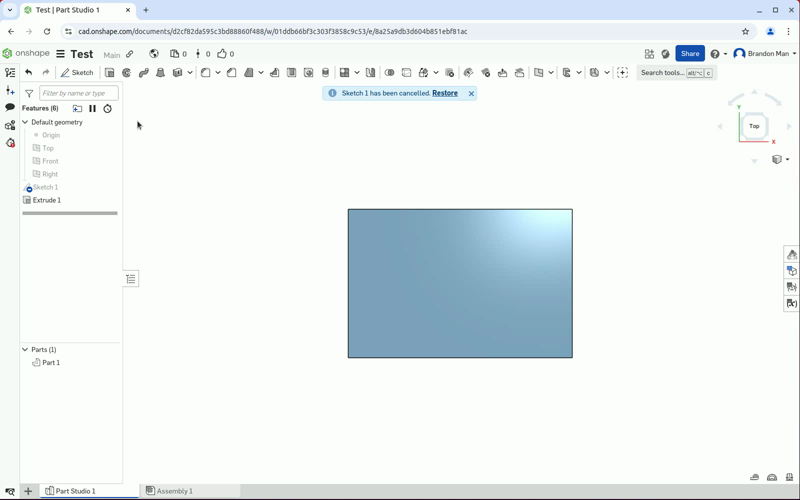
key(shift+h)
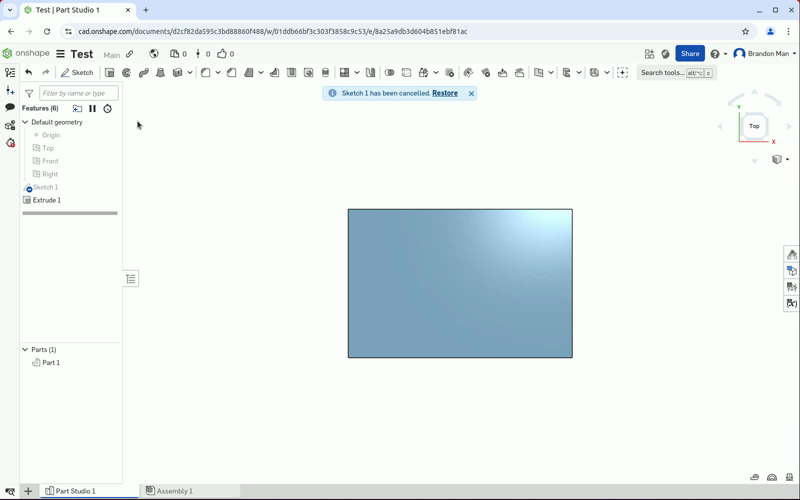
mouse_move(73, 189)
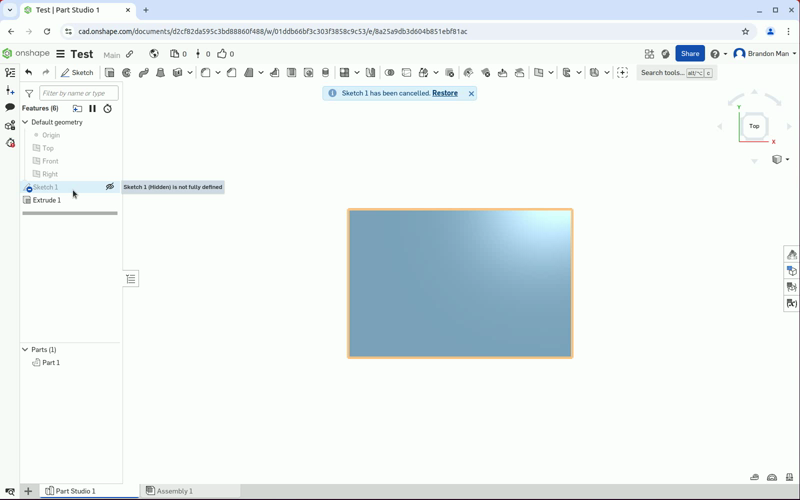
click(73, 189)
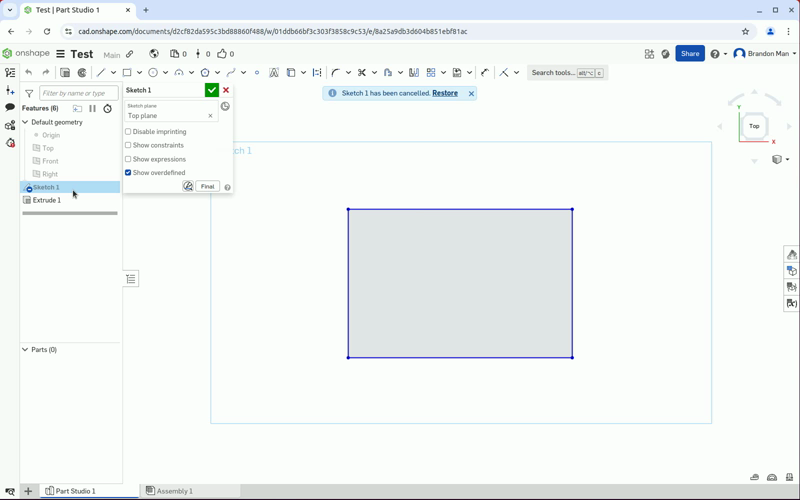
mouse_move(229, 92)
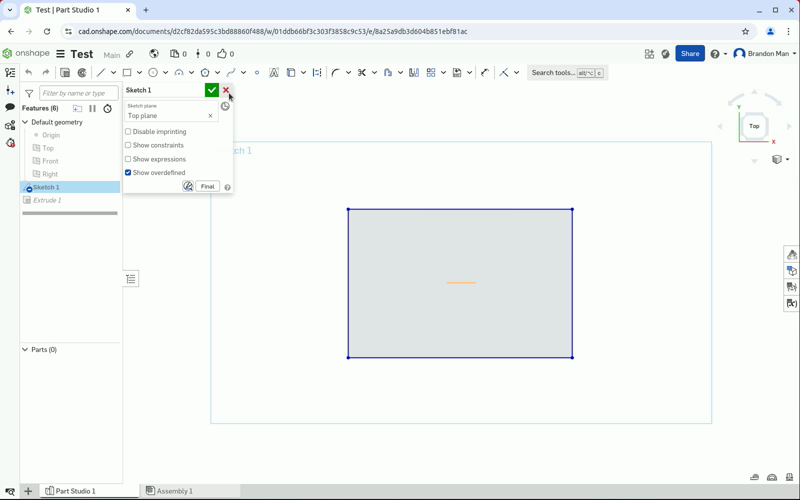
click(229, 92)
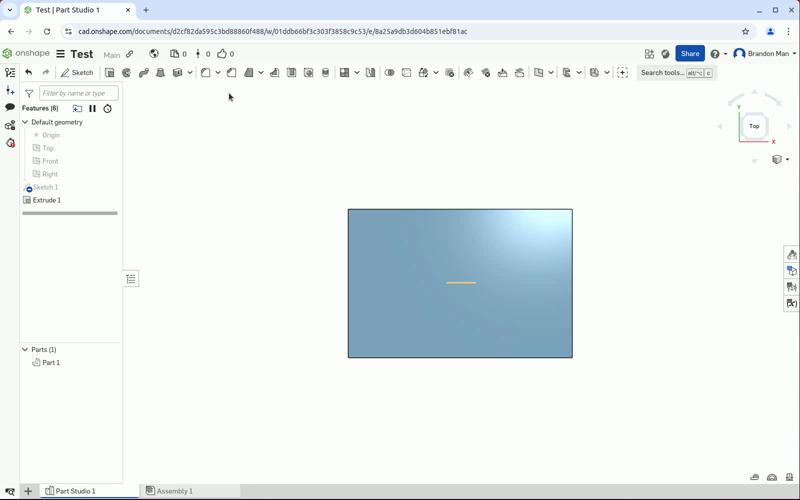
mouse_move(541, 75)
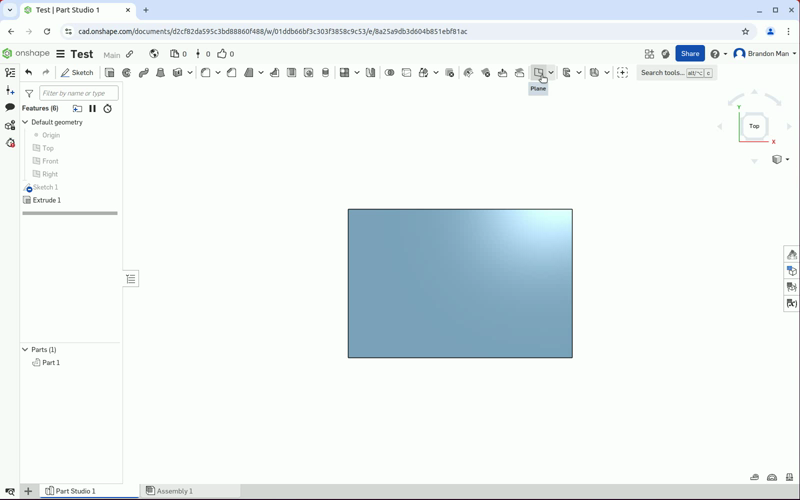
click(541, 75)
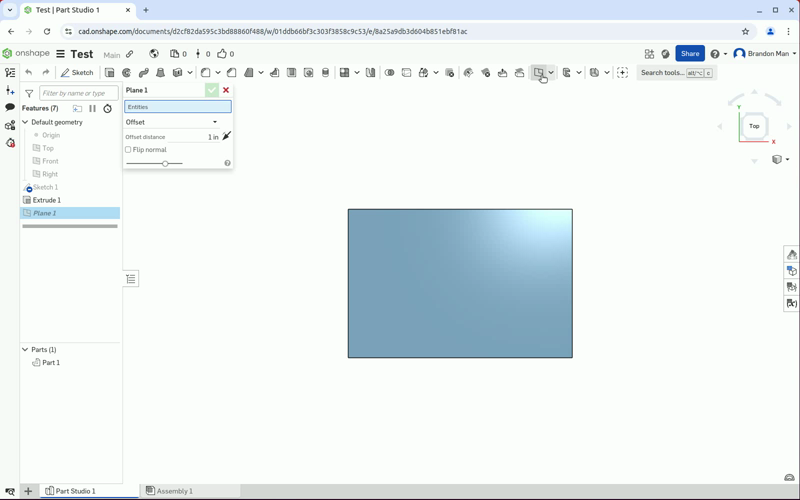
mouse_move(73, 150)
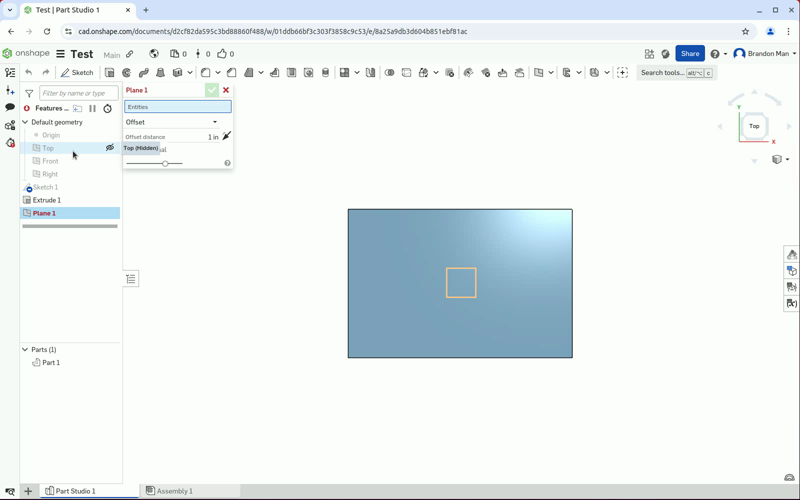
click(73, 150)
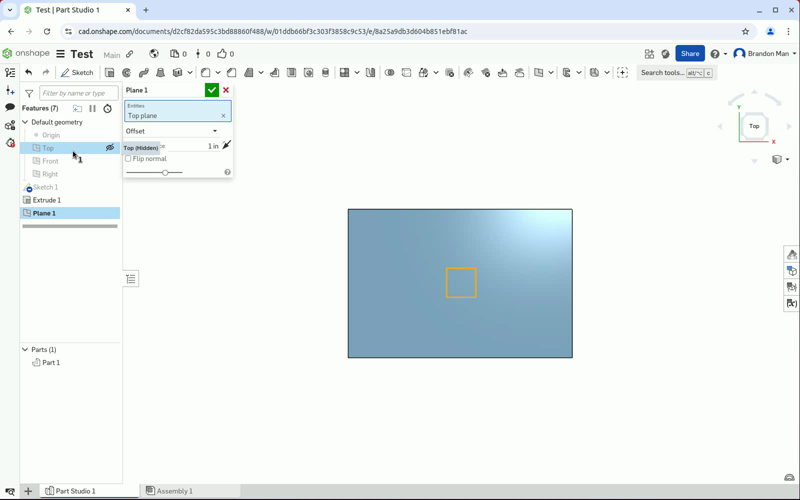
key(tab, 2)
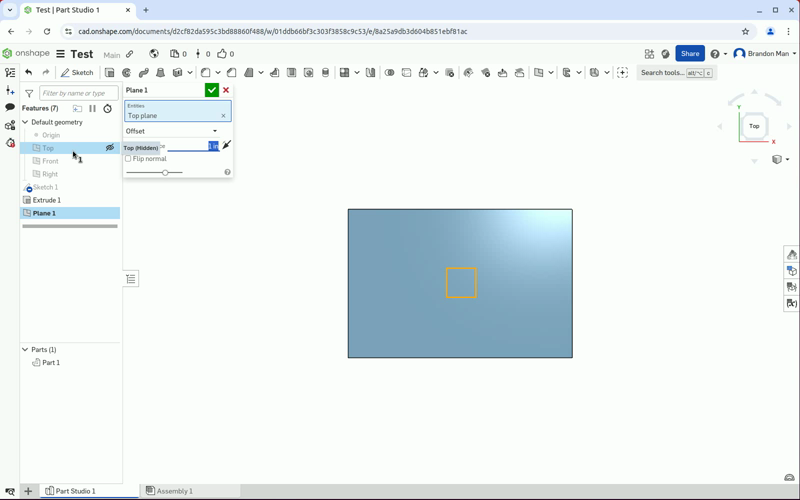
text(3.143)
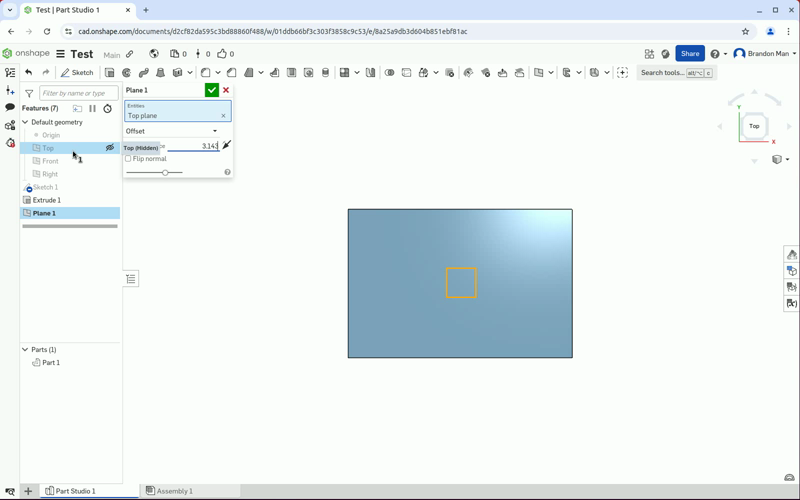
key(enter, 2)
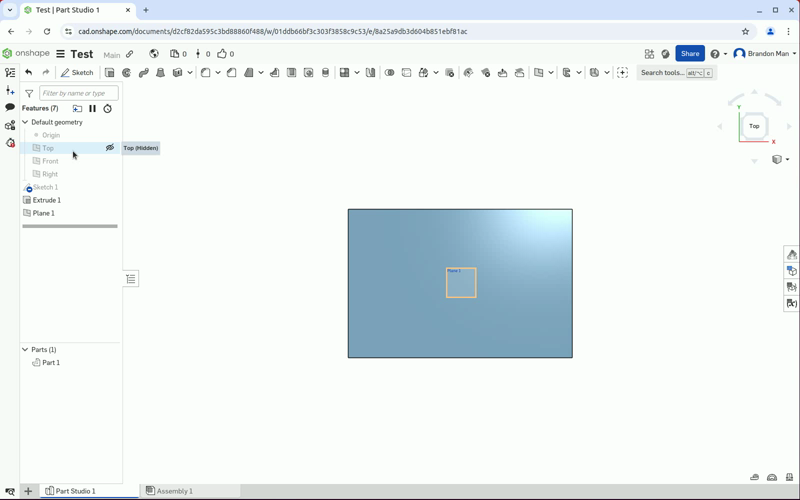
key(shift+s)
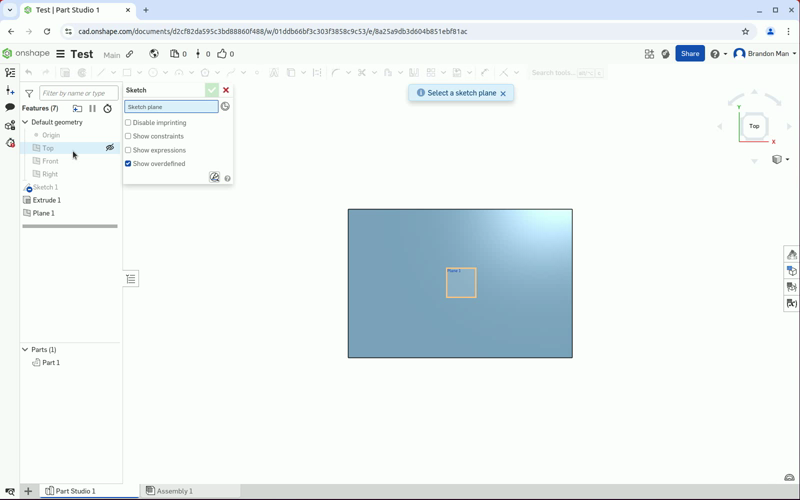
mouse_move(73, 215)
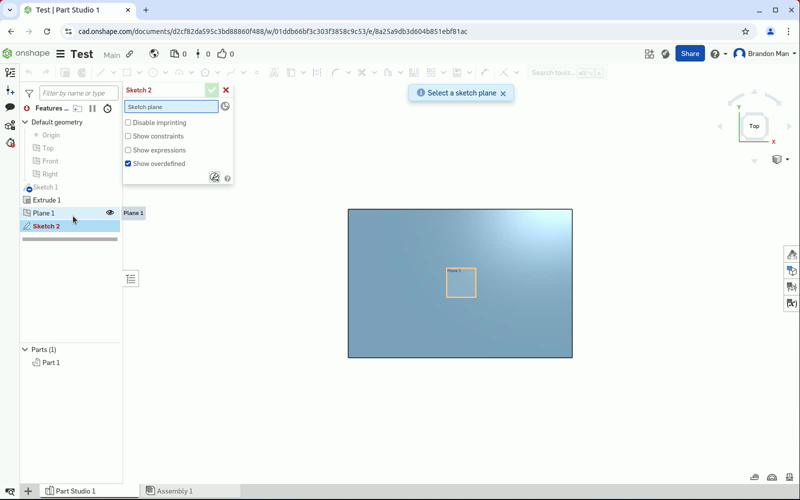
click(73, 215)
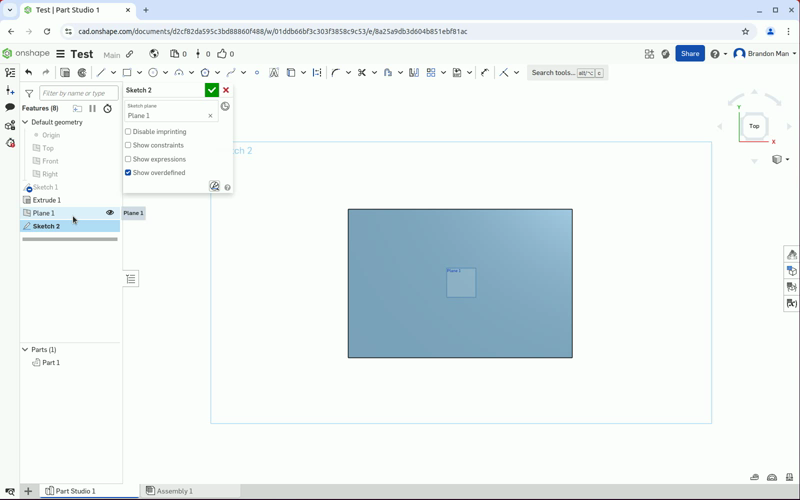
mouse_move(73, 352)
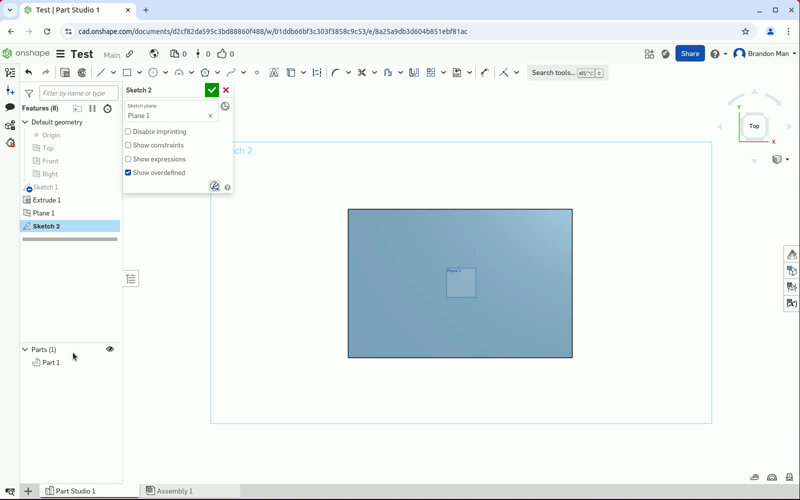
key(y)
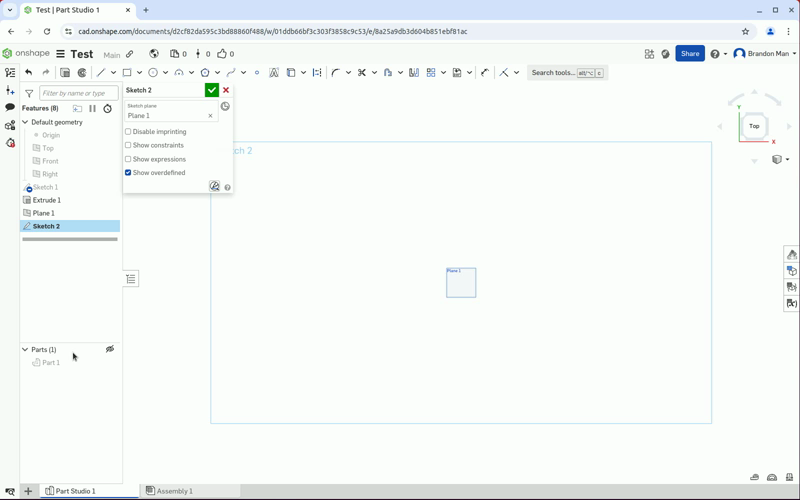
key(c)
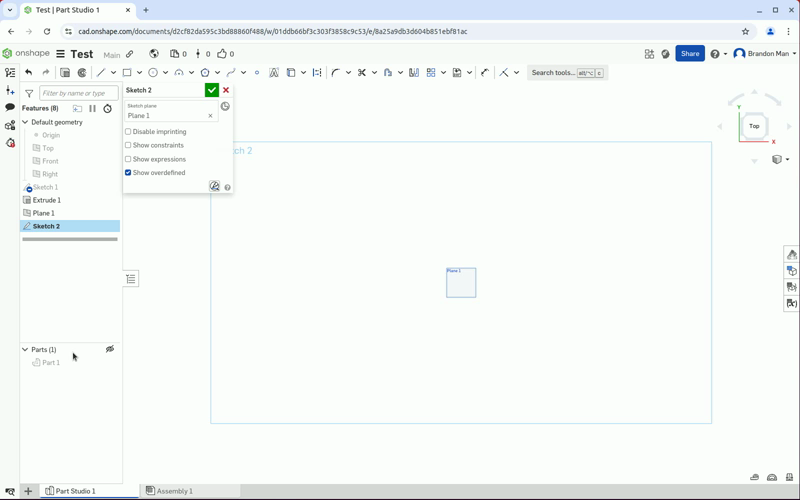
key_down(shift)
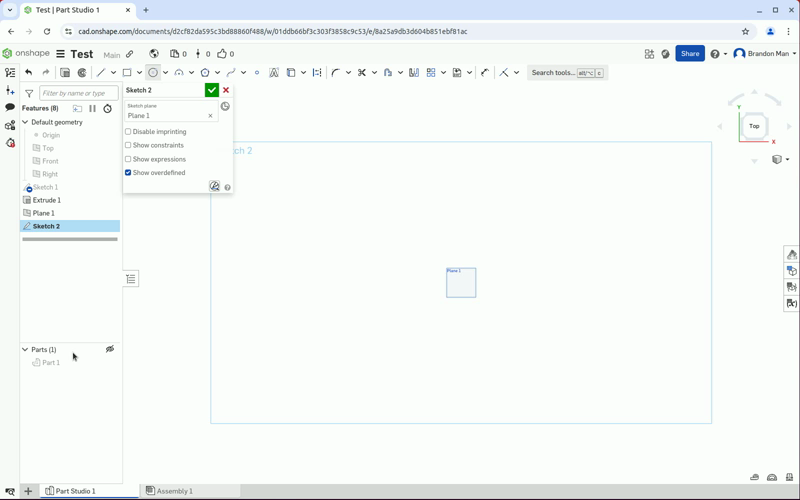
mouse_move(401, 238)
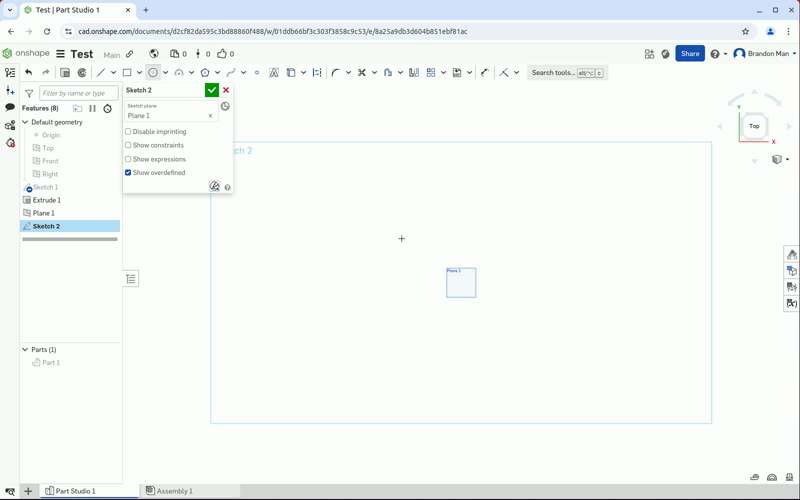
click(401, 238)
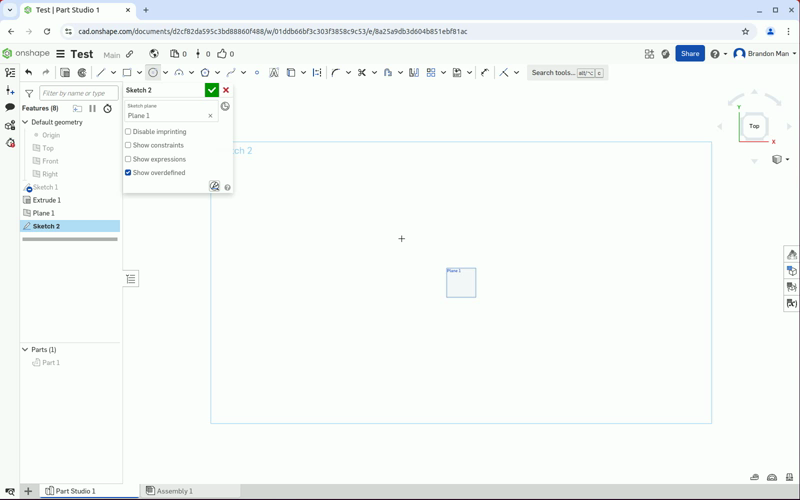
key_up(shift)
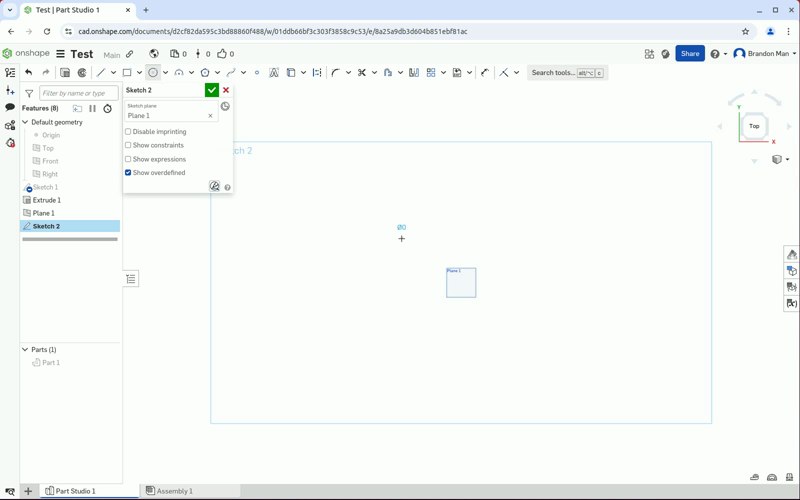
mouse_move(413, 238)
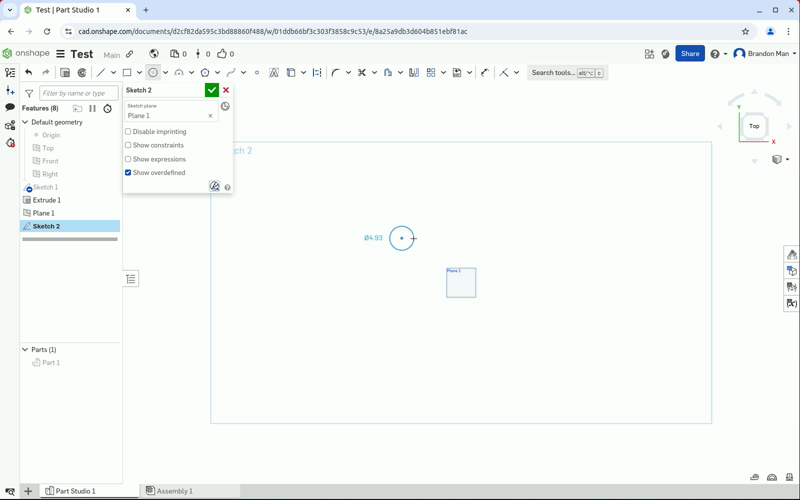
click(413, 238)
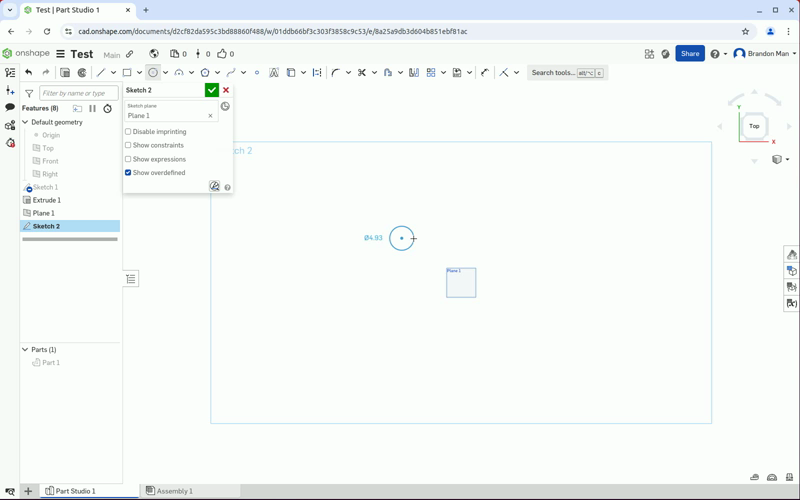
key(esc)
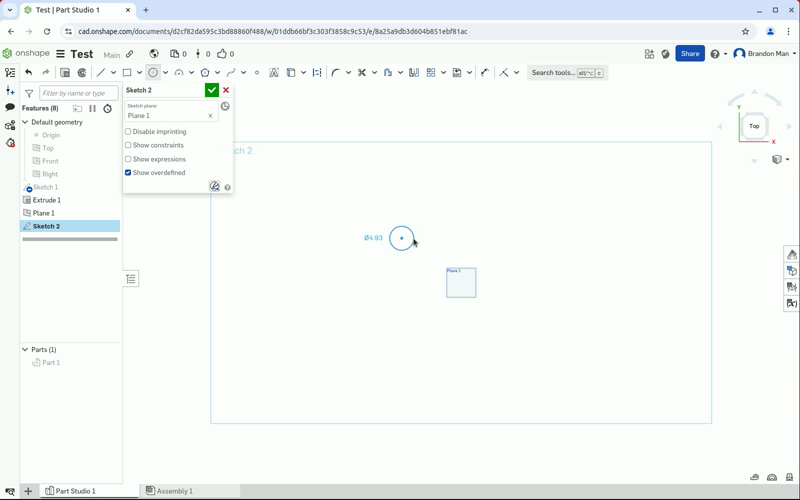
mouse_move(407, 236)
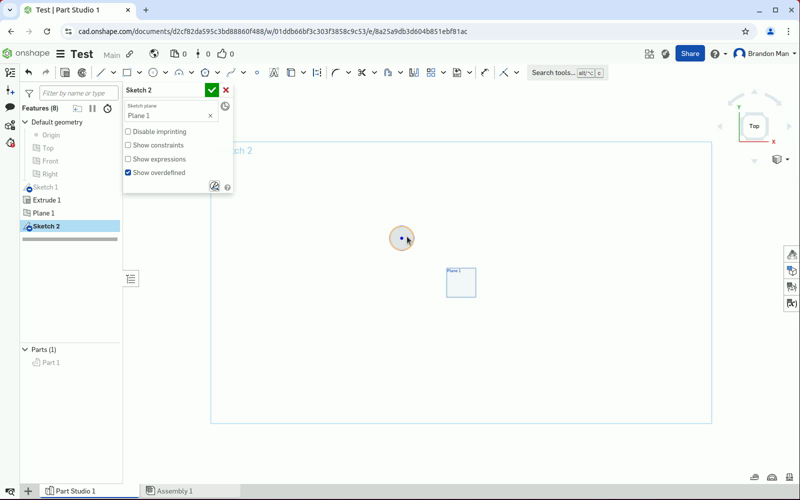
scroll(6)
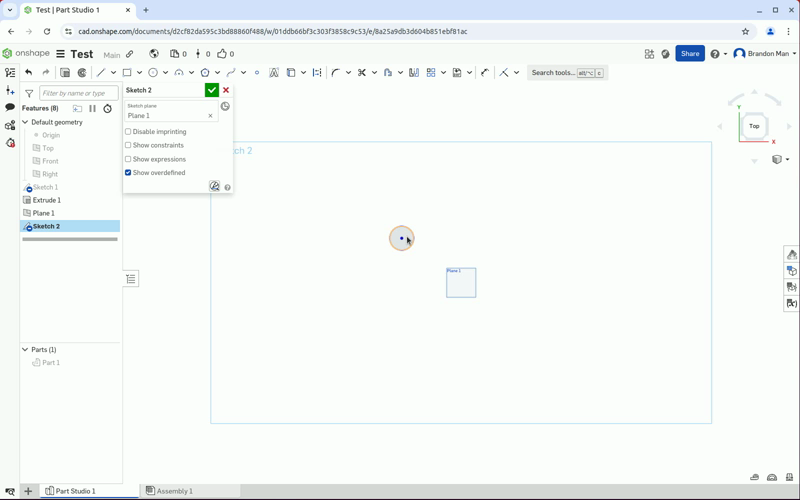
scroll(6)
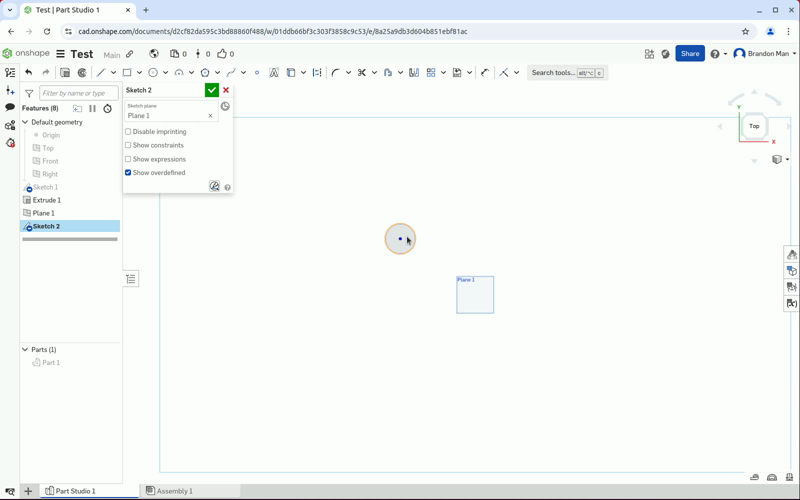
scroll(6)
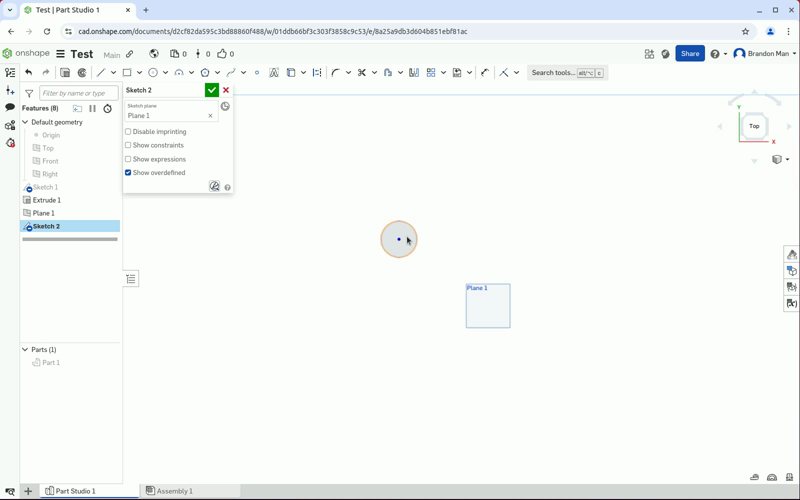
scroll(6)
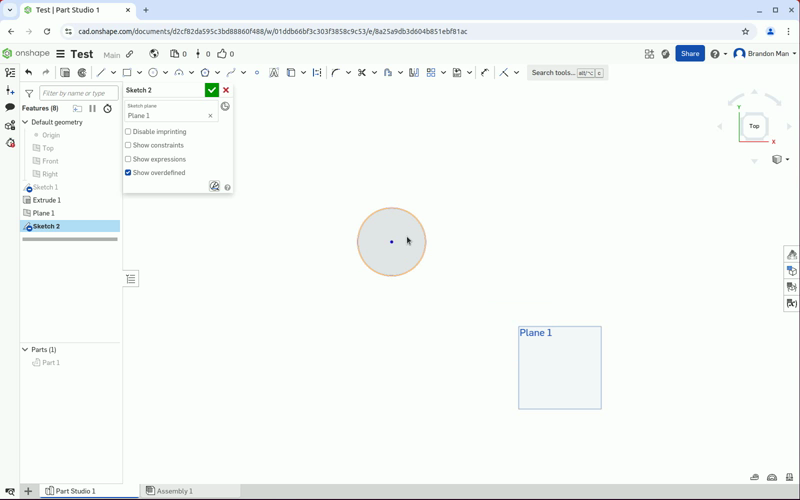
scroll(6)
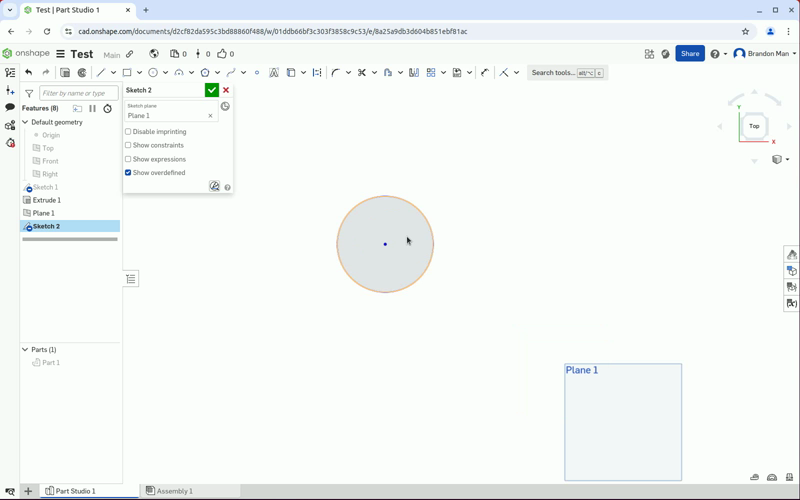
scroll(6)
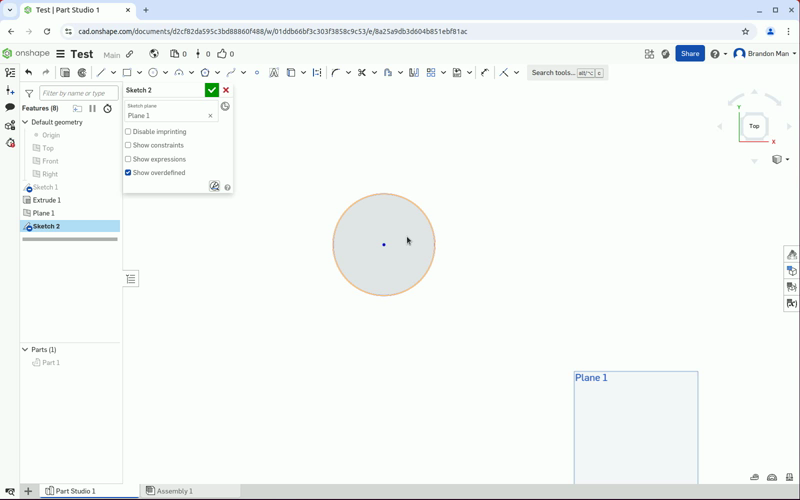
scroll(6)
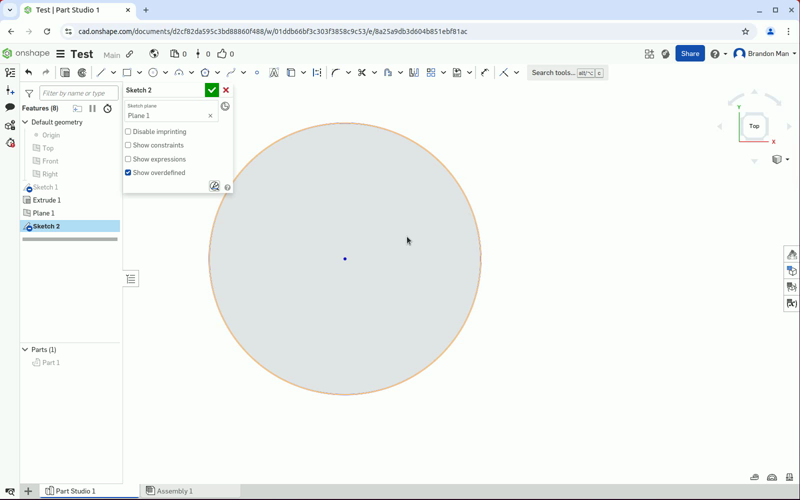
click(407, 236)
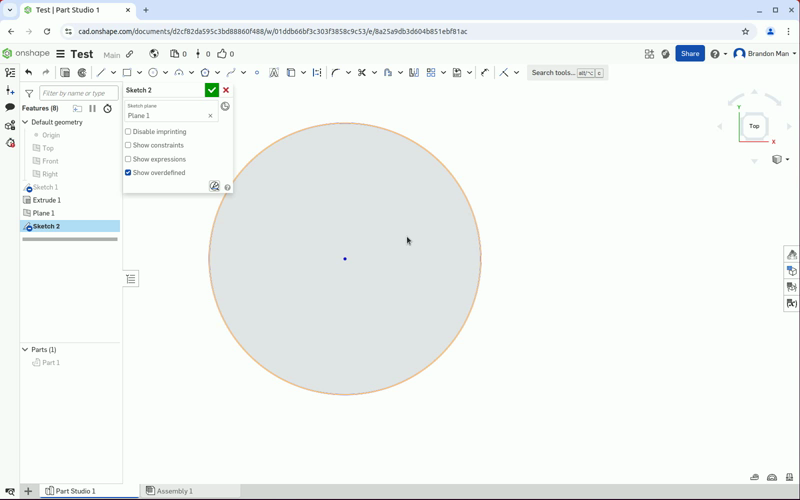
scroll(-6)
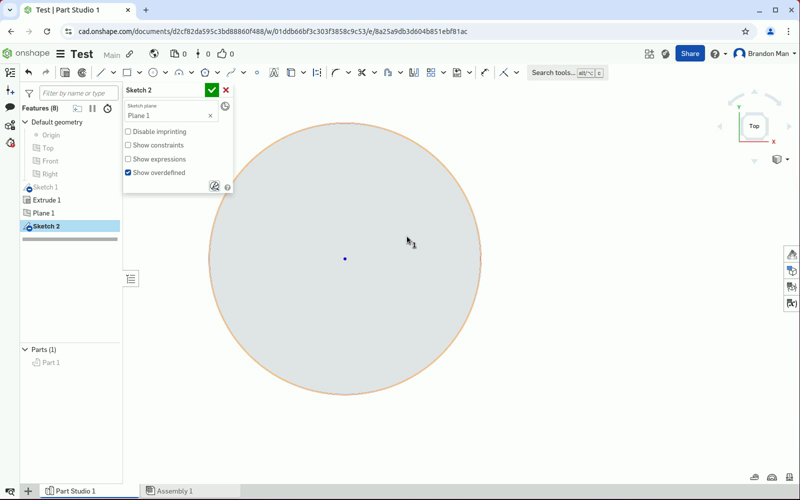
scroll(-6)
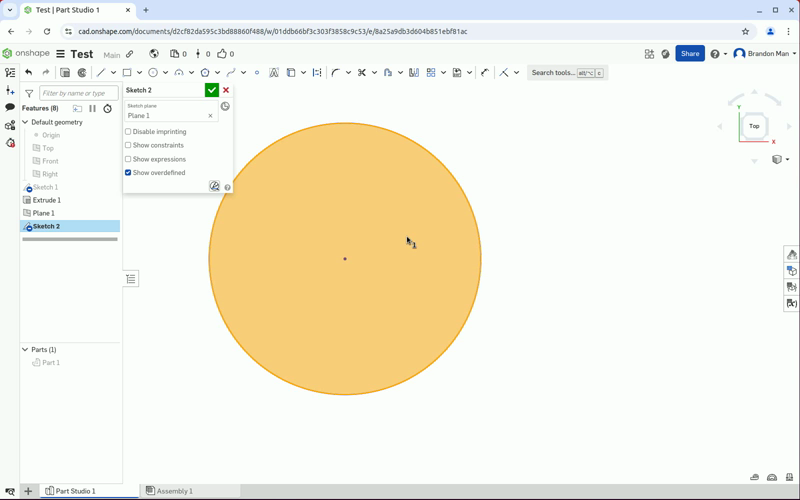
scroll(-6)
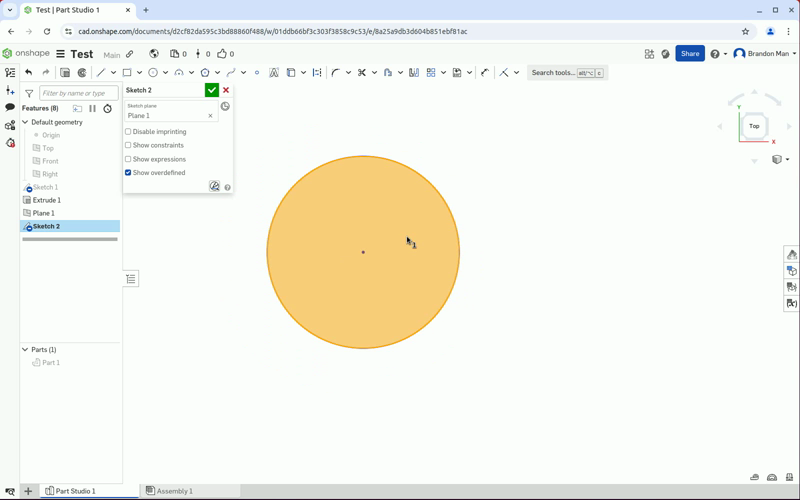
scroll(-6)
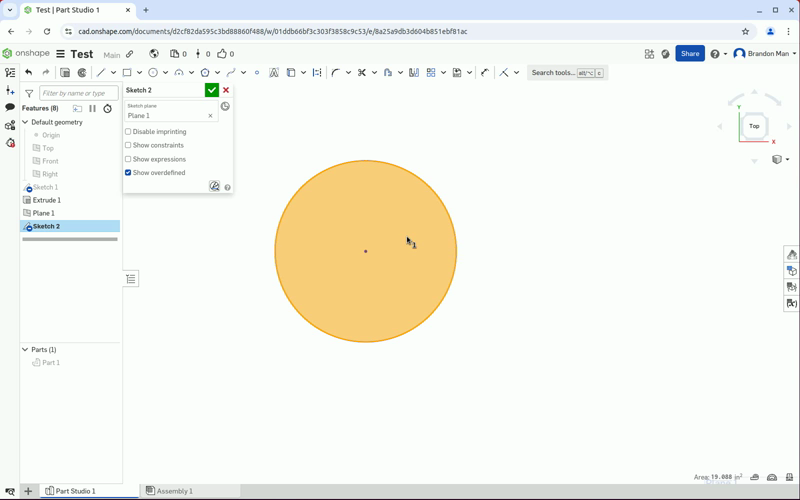
scroll(-6)
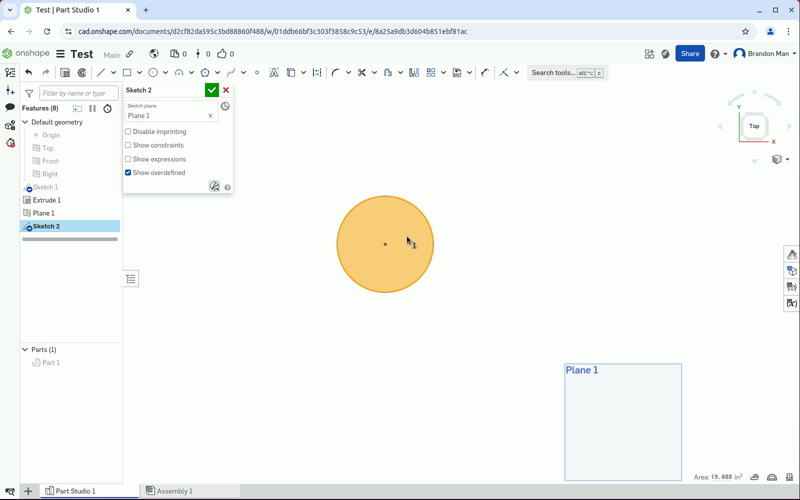
scroll(-6)
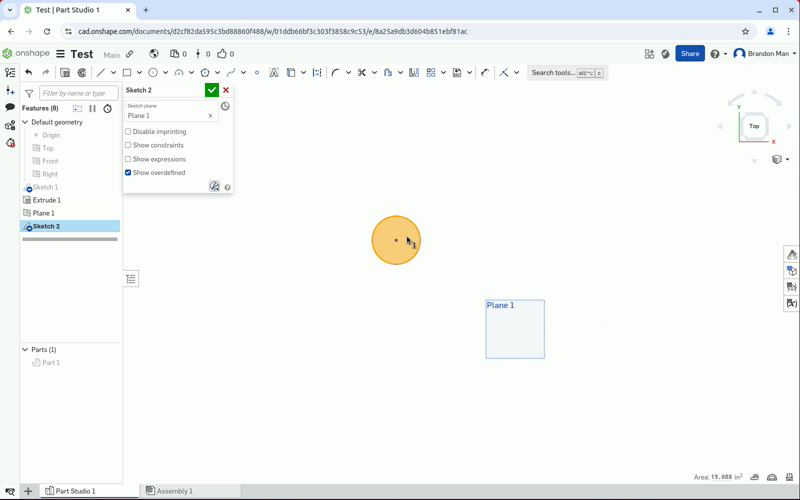
scroll(-6)
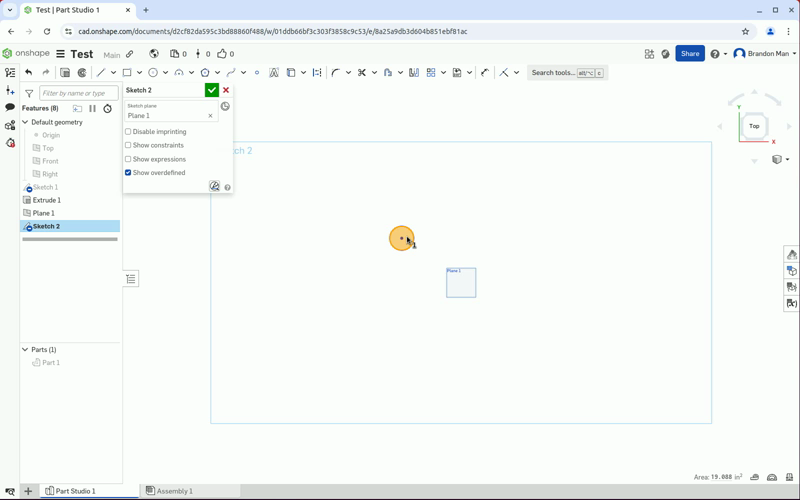
mouse_move(73, 352)
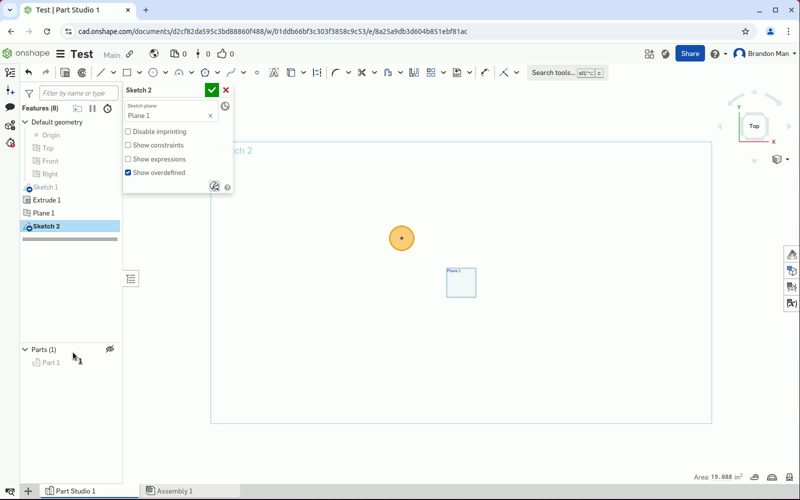
key(shift+y)
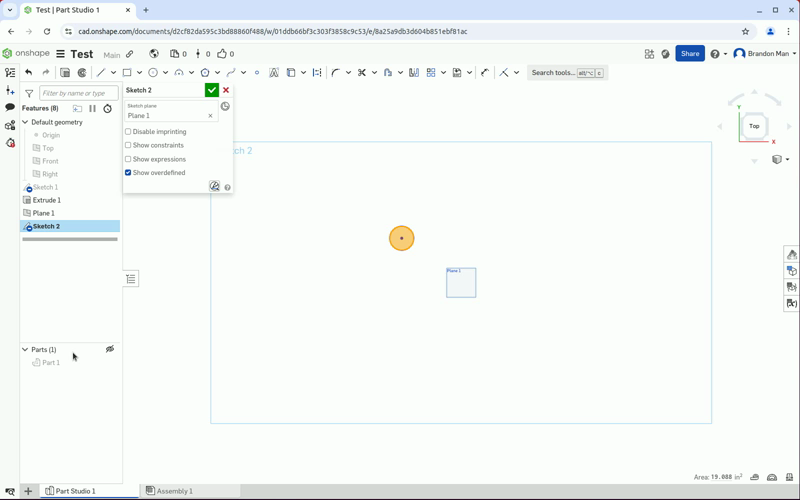
key(shift+e)
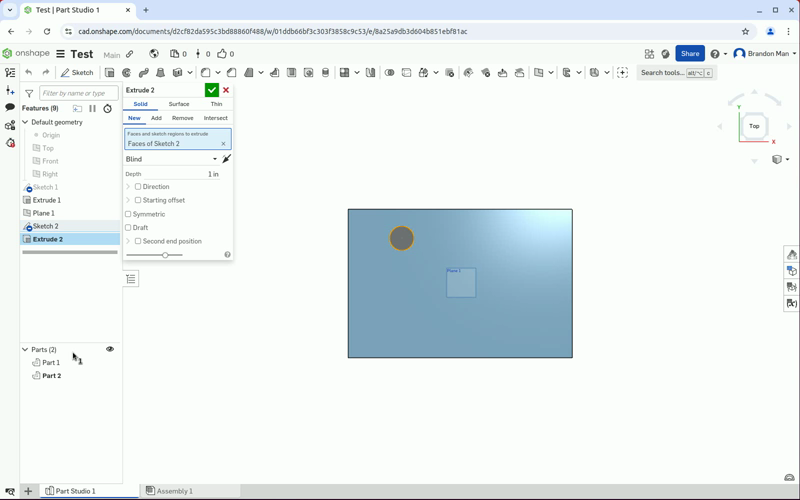
mouse_move(143, 106)
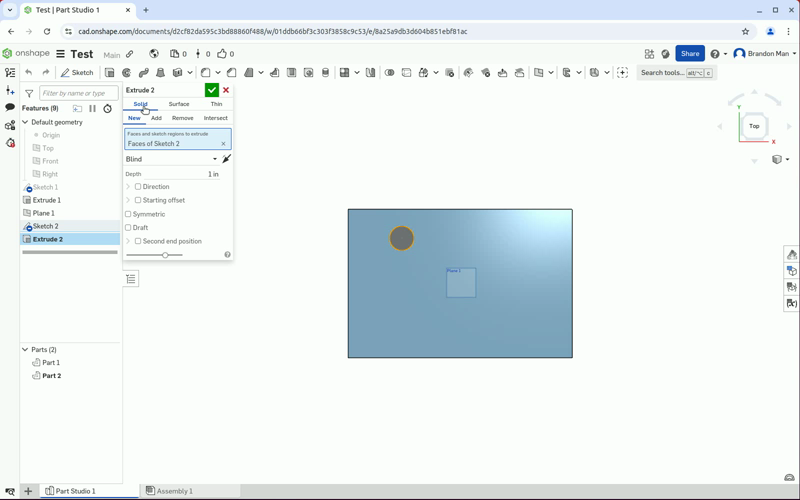
click(143, 106)
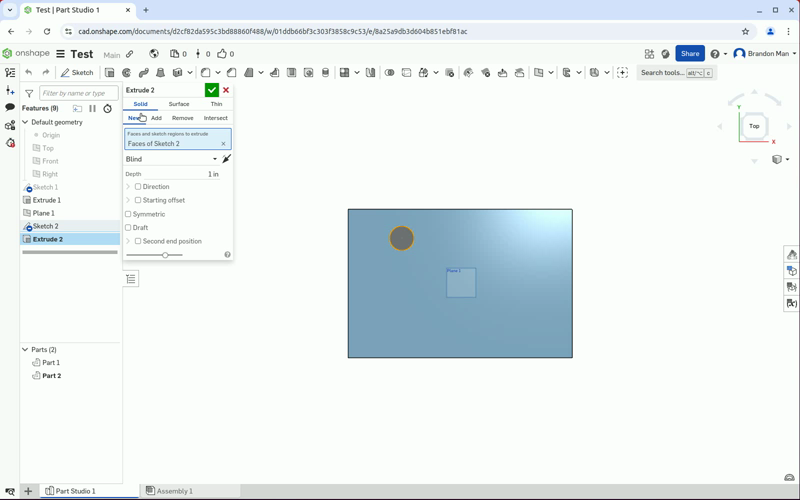
mouse_move(137, 120)
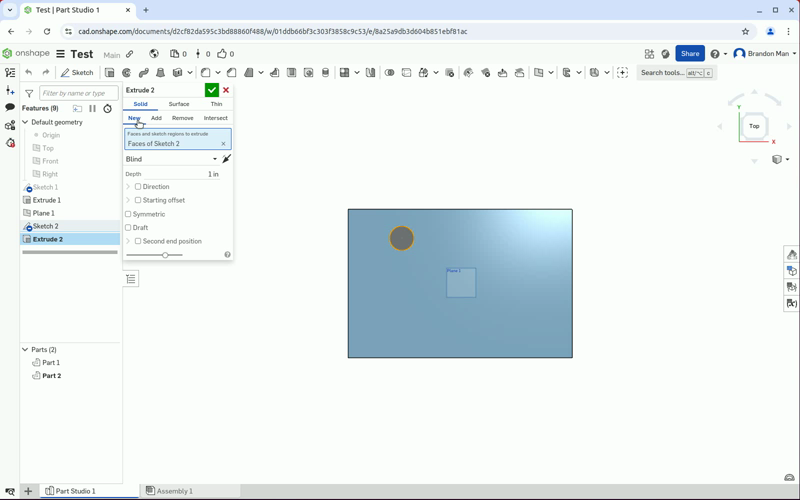
click(137, 120)
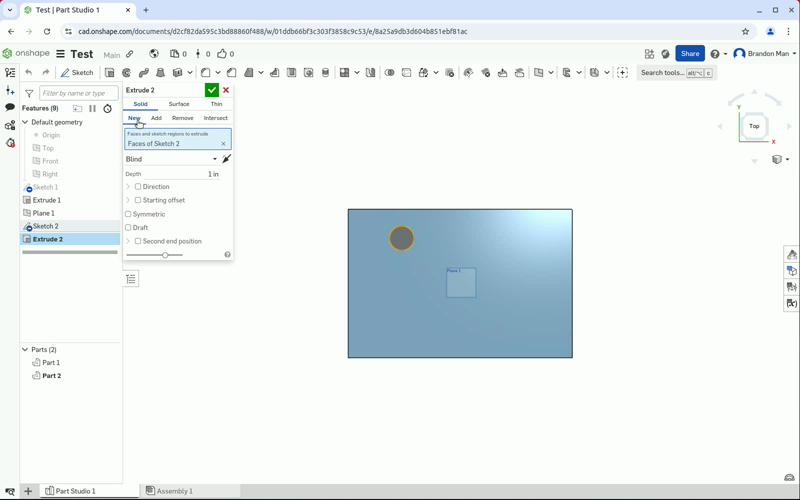
key(tab, 4)
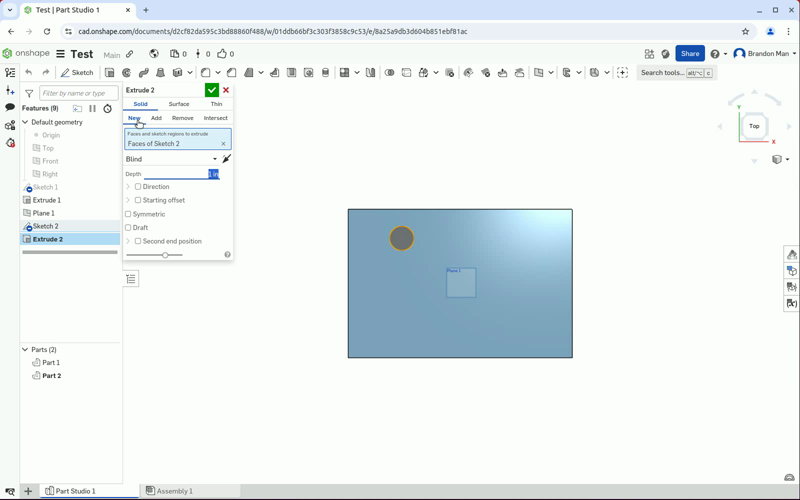
text(15.405)
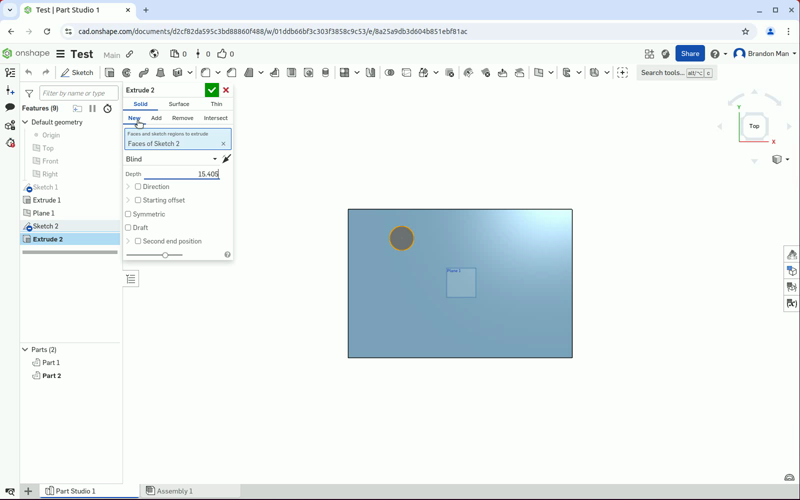
key(enter)
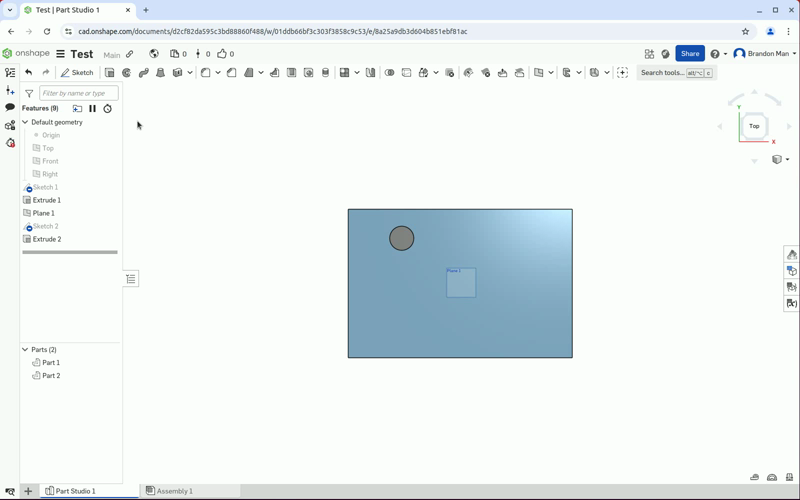
key(shift+h)
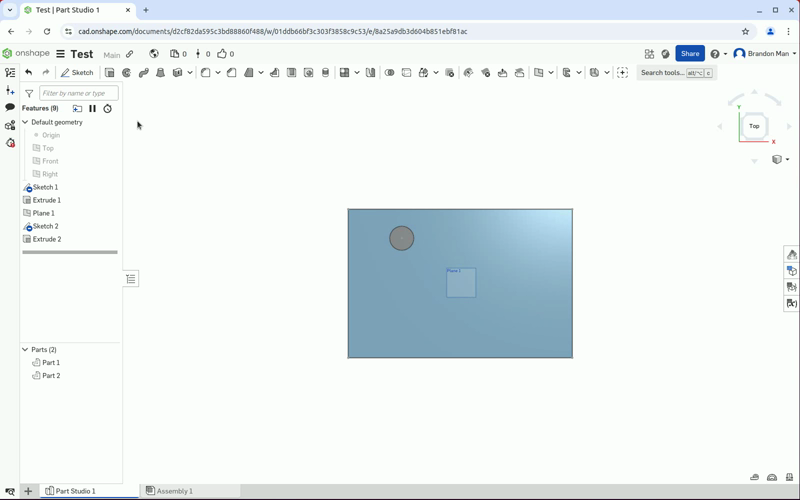
key(shift+h)
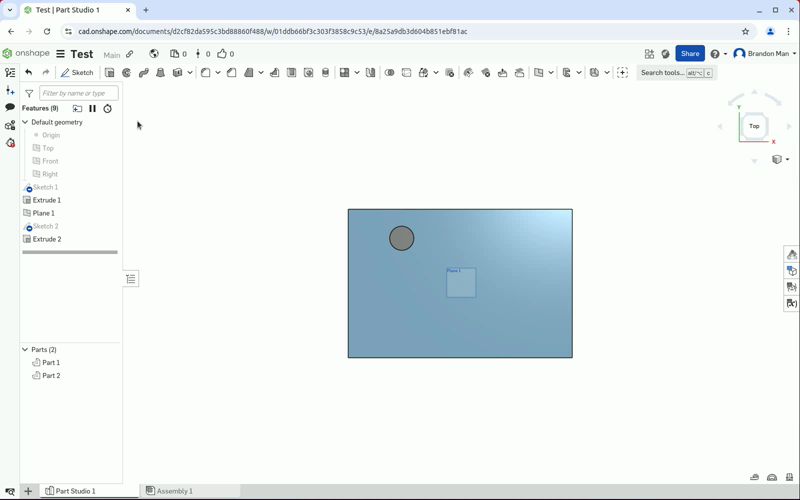
mouse_move(73, 189)
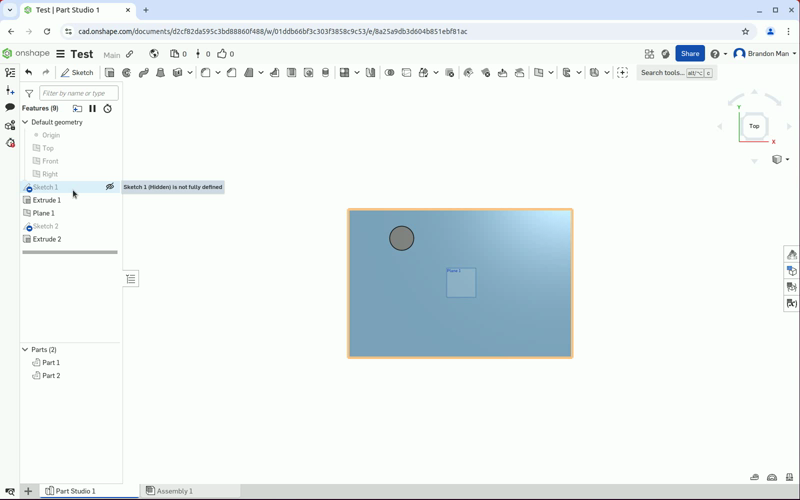
click(73, 189)
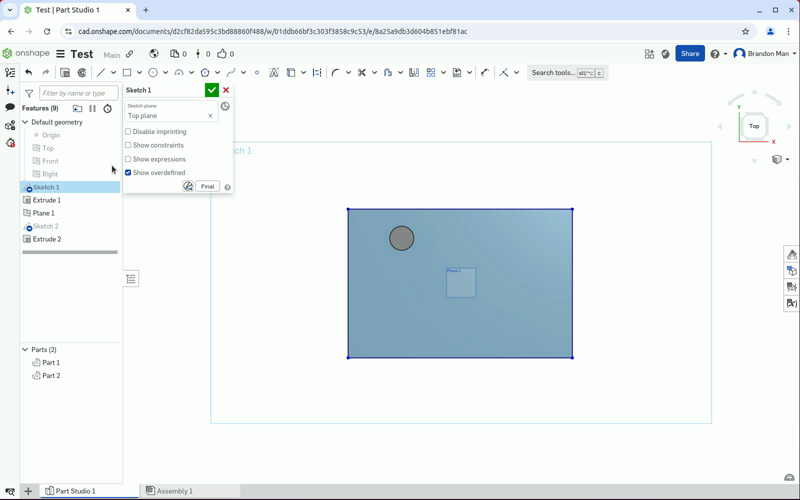
mouse_move(229, 92)
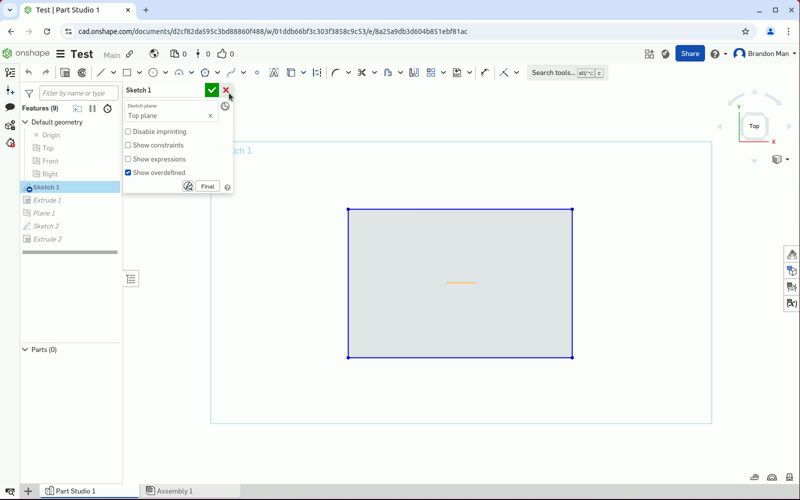
click(229, 92)
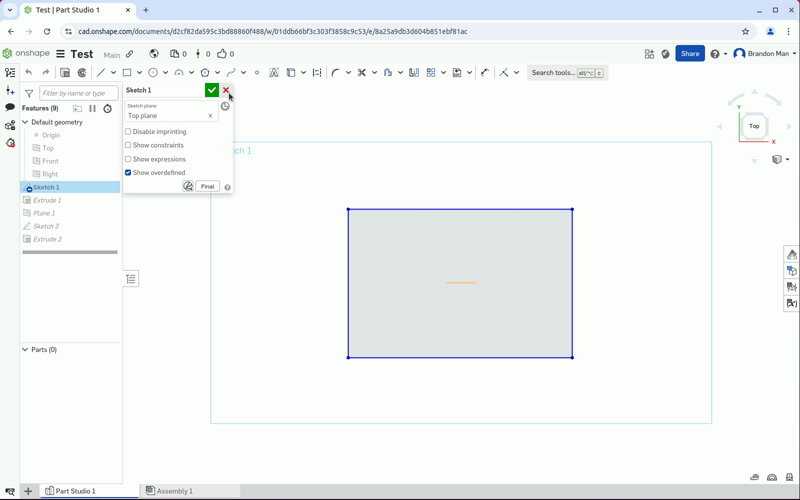
key(shift+s)
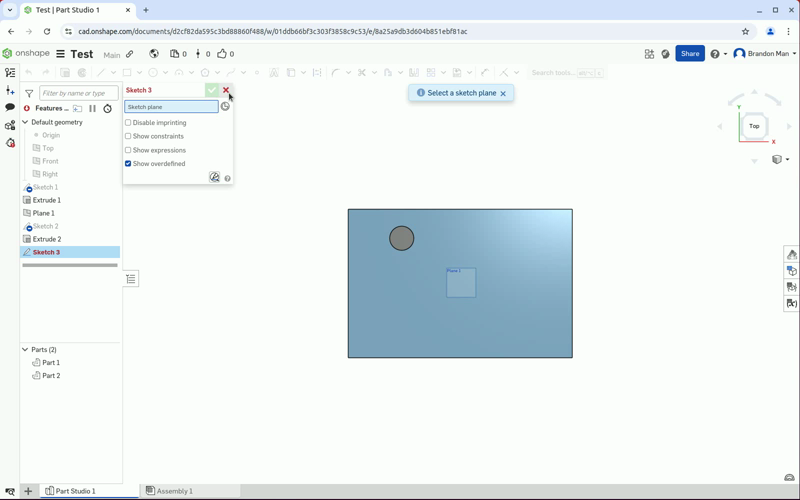
mouse_move(73, 215)
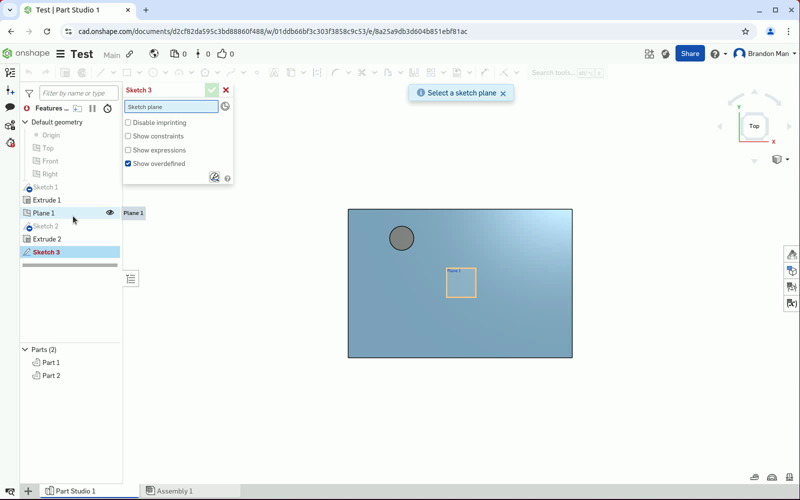
click(73, 215)
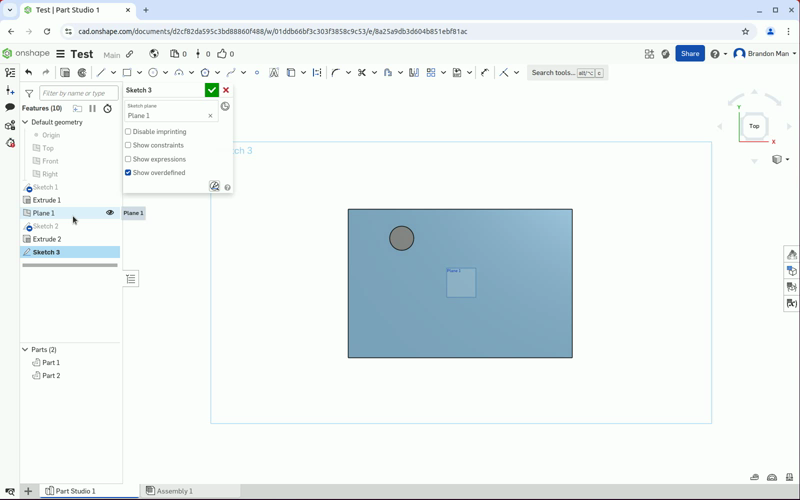
mouse_move(73, 352)
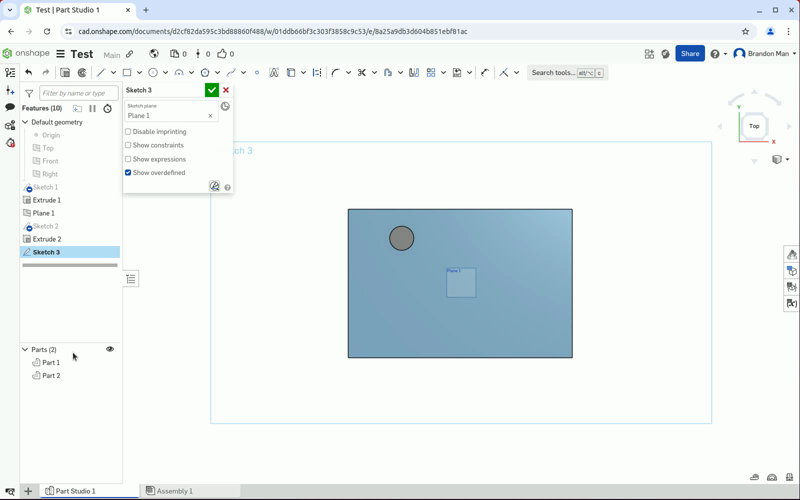
key(y)
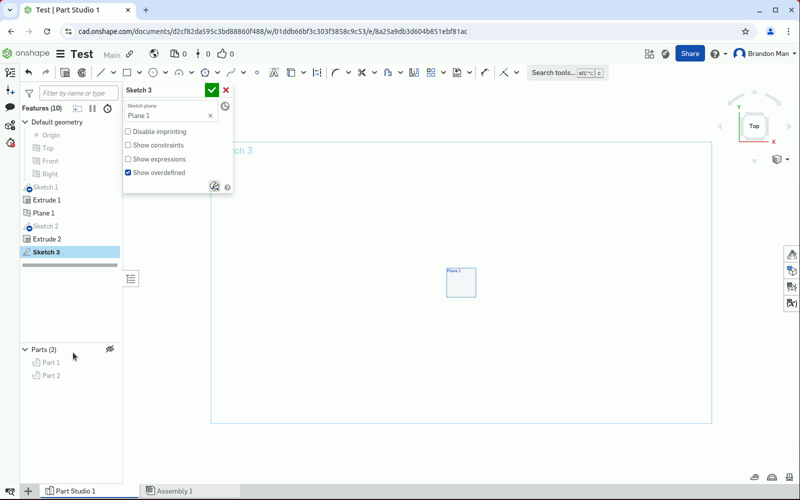
key(c)
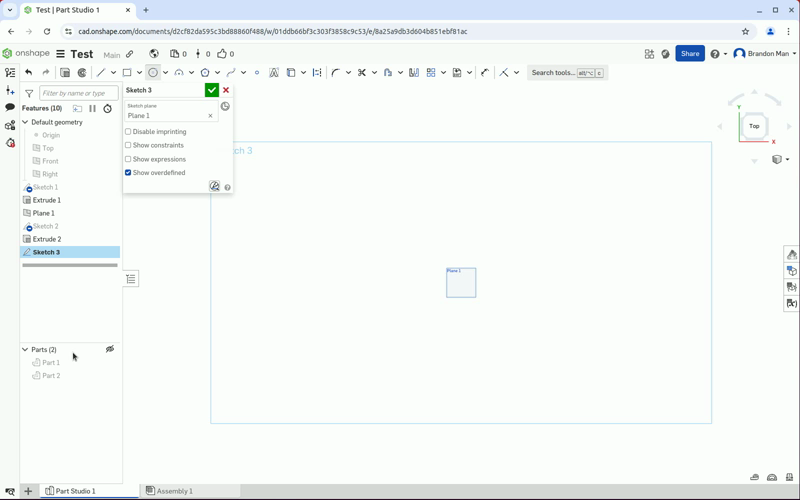
key_down(shift)
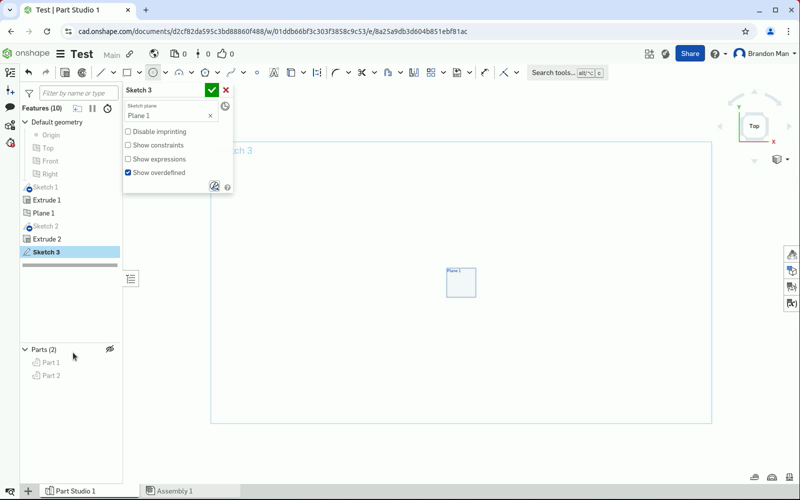
mouse_move(401, 327)
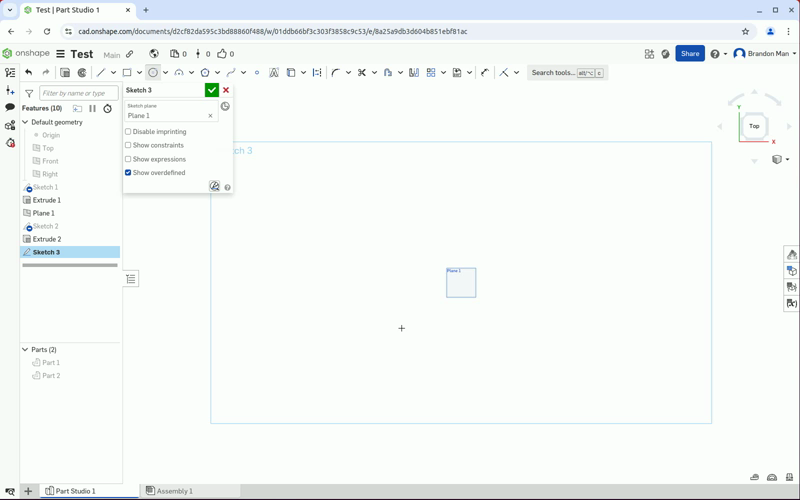
click(401, 327)
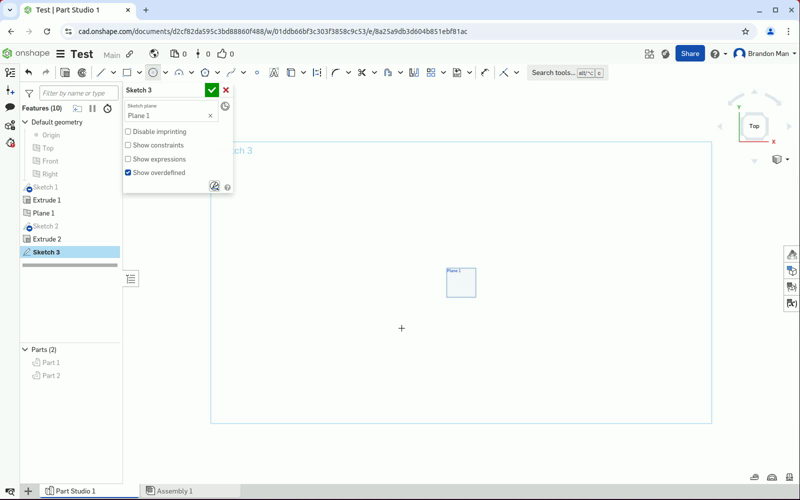
key_up(shift)
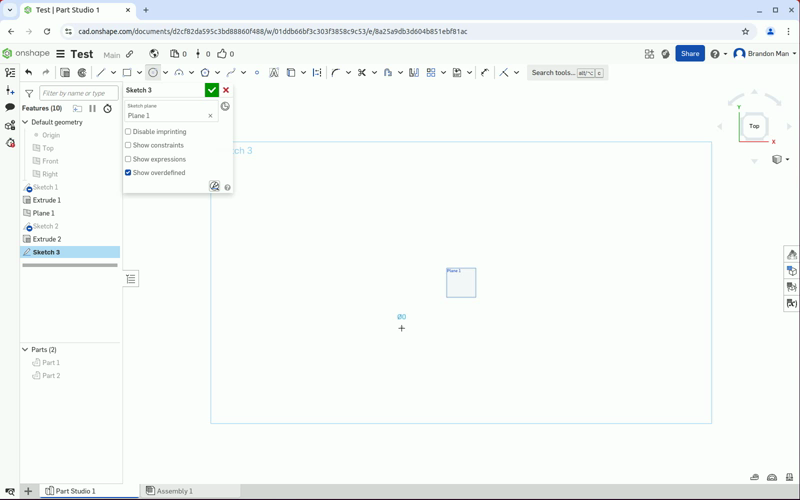
mouse_move(413, 327)
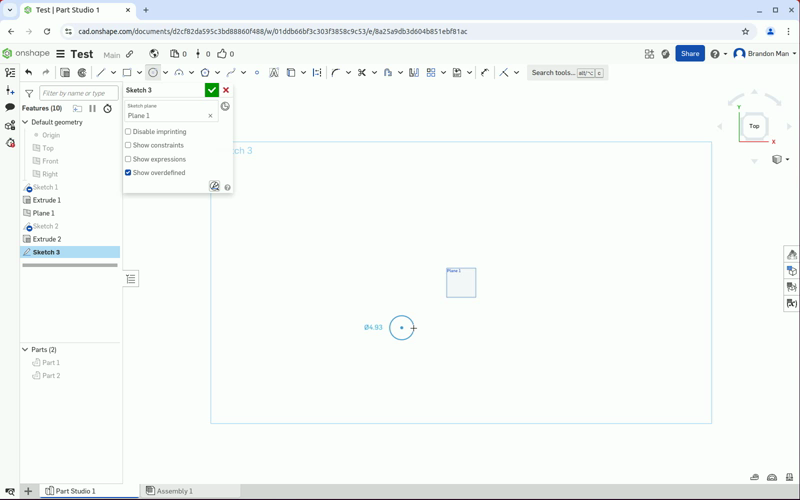
click(413, 327)
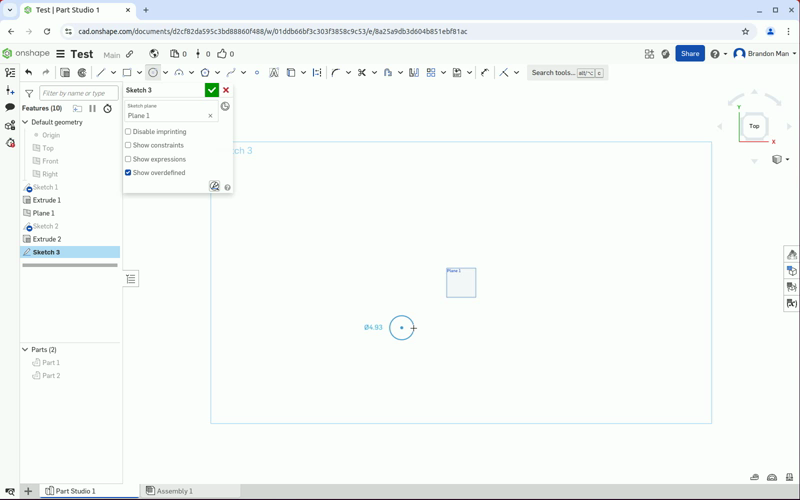
key(esc)
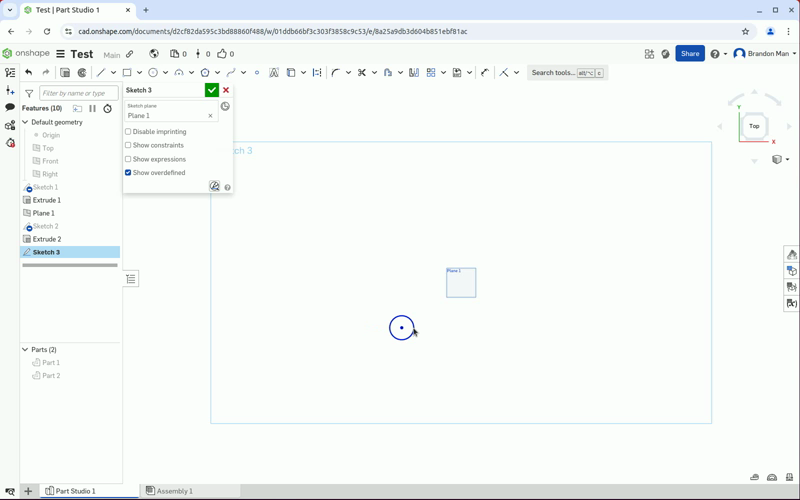
mouse_move(408, 334)
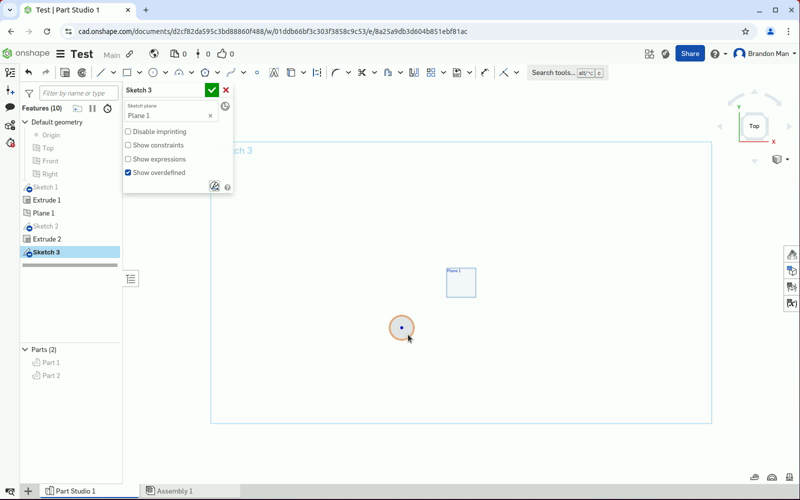
scroll(6)
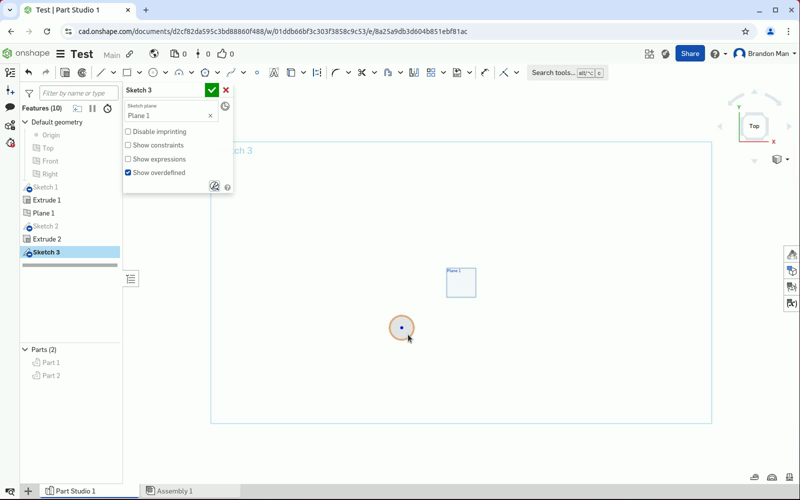
scroll(6)
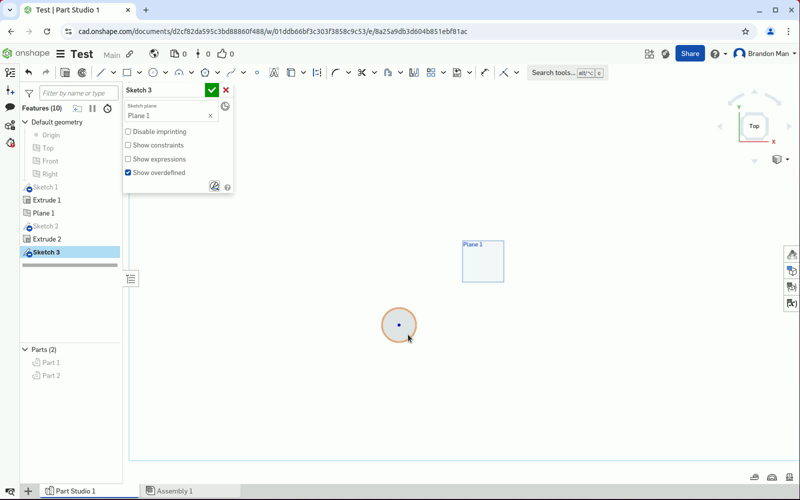
scroll(6)
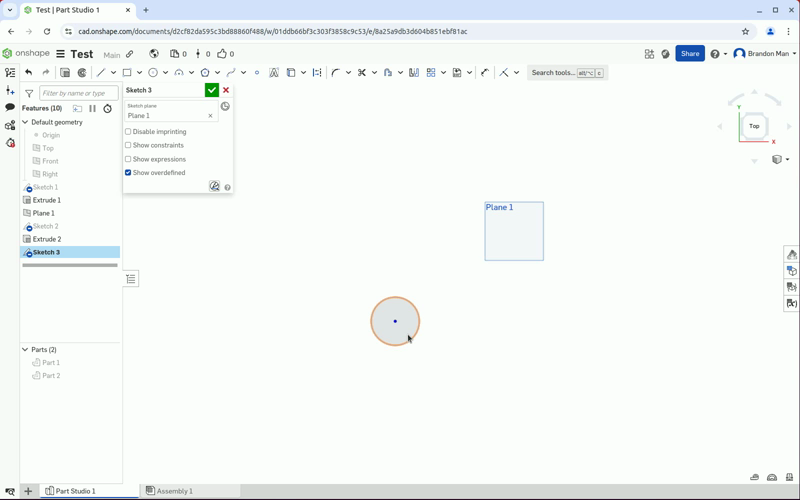
scroll(6)
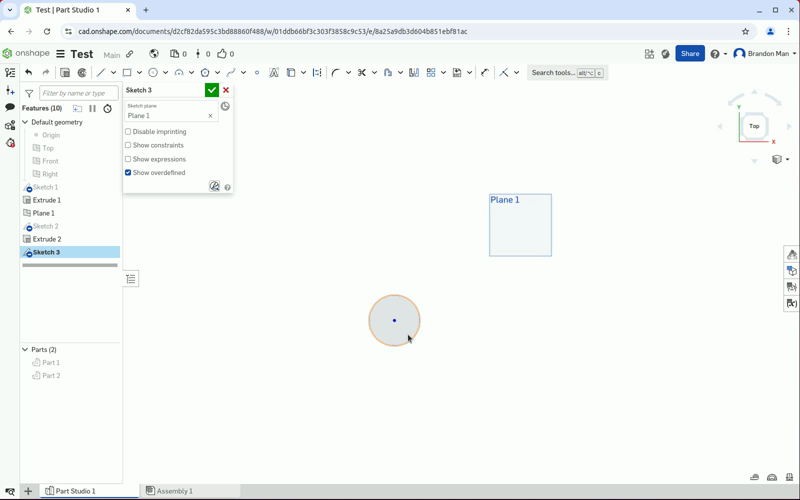
scroll(6)
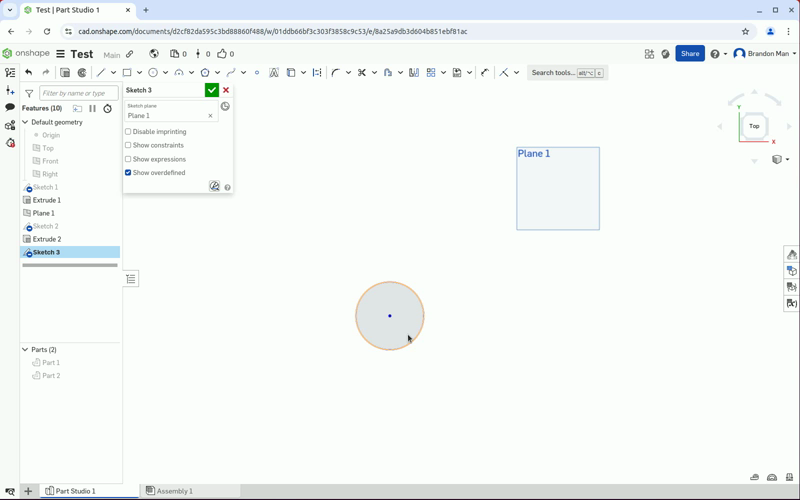
scroll(6)
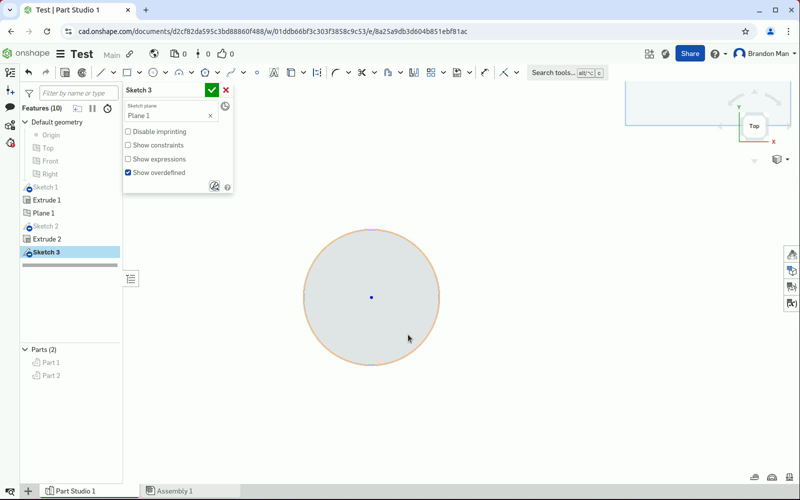
scroll(6)
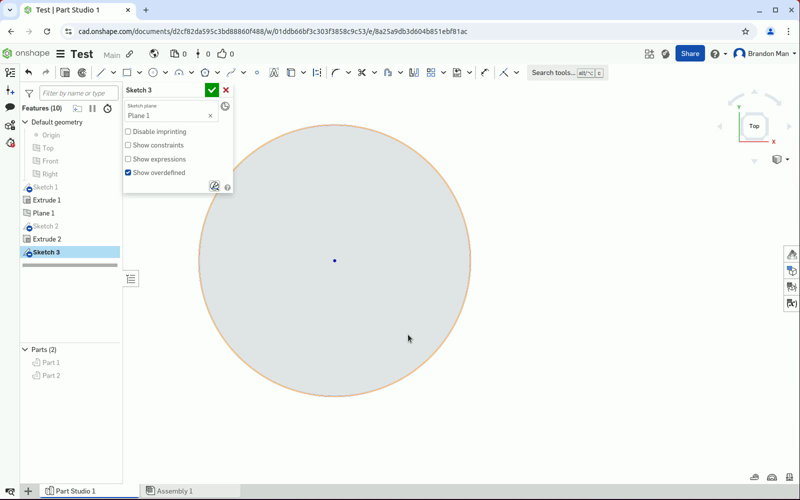
click(408, 334)
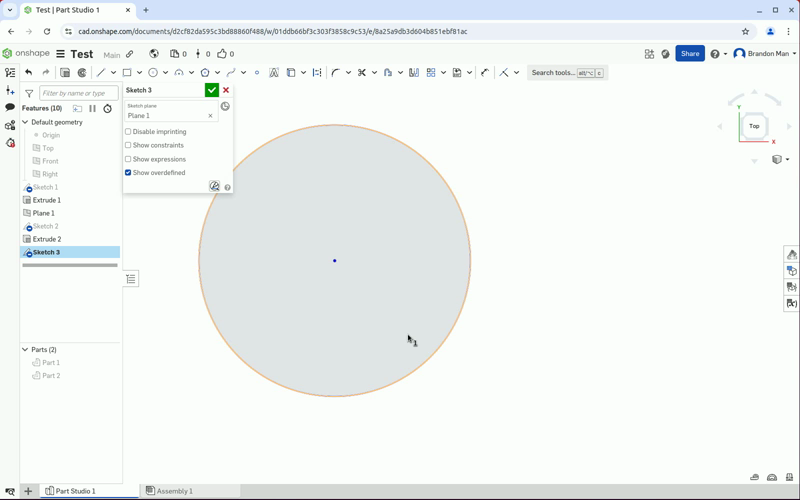
scroll(-6)
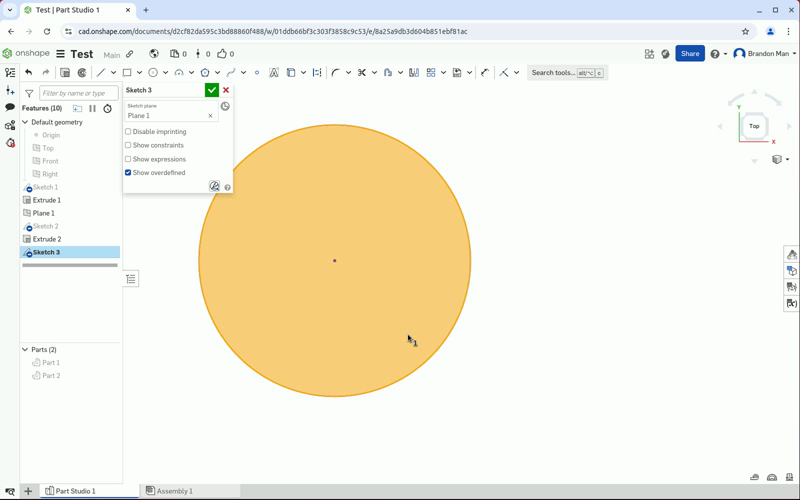
scroll(-6)
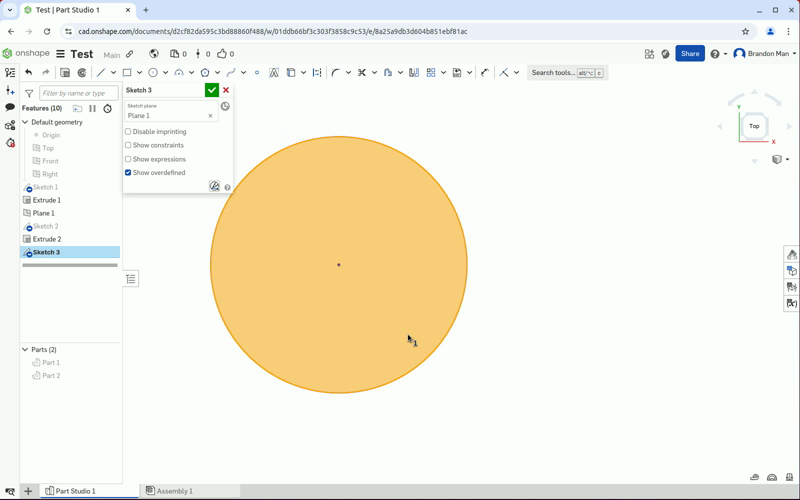
scroll(-6)
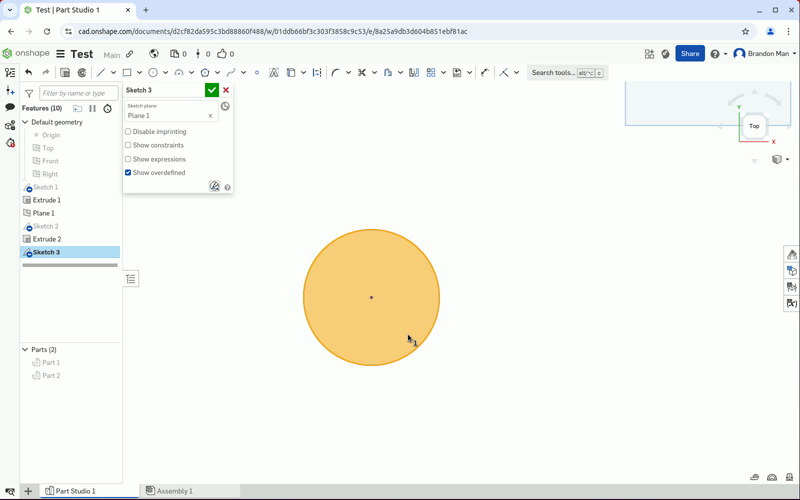
scroll(-6)
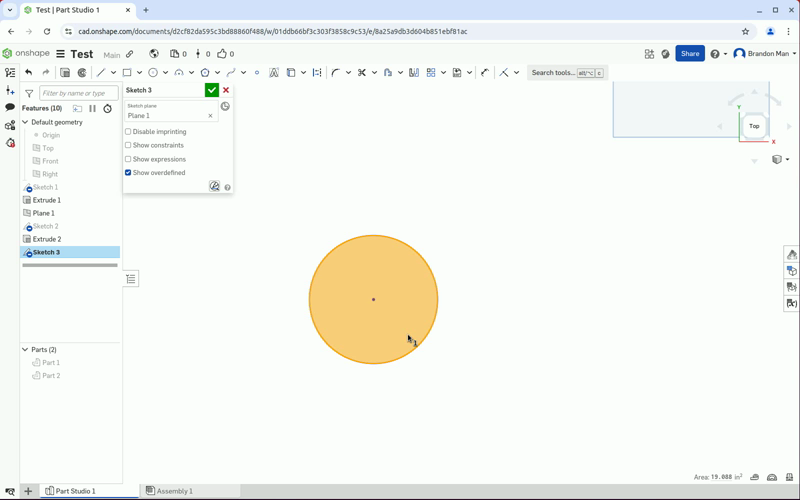
scroll(-6)
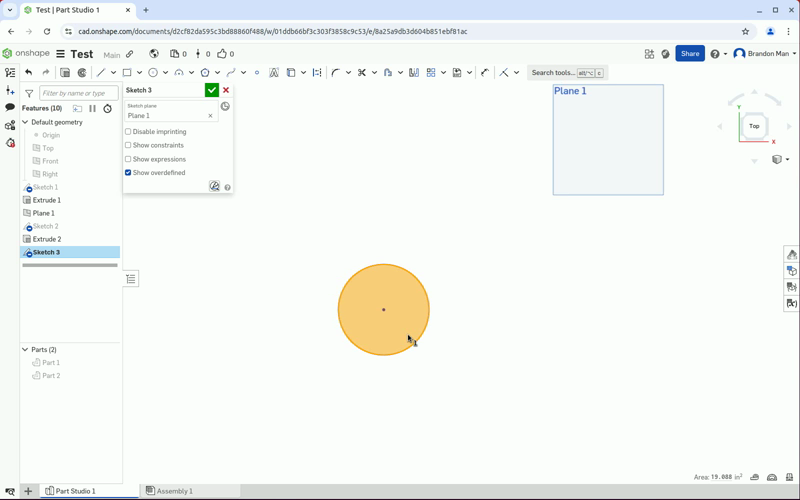
scroll(-6)
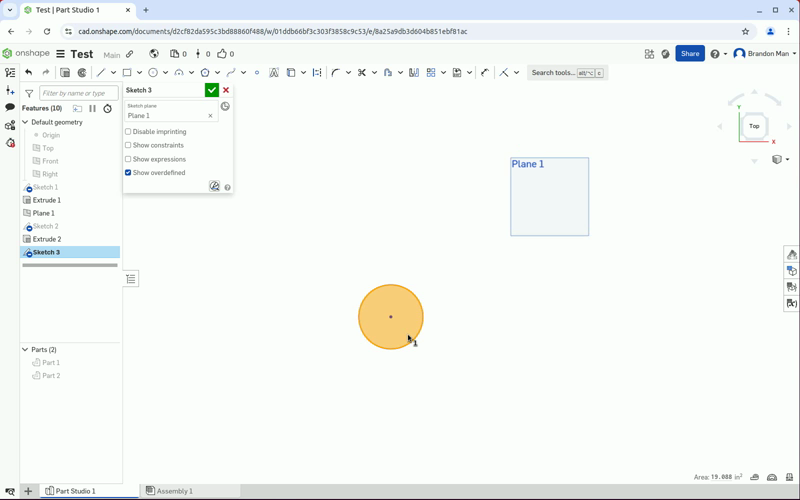
scroll(-6)
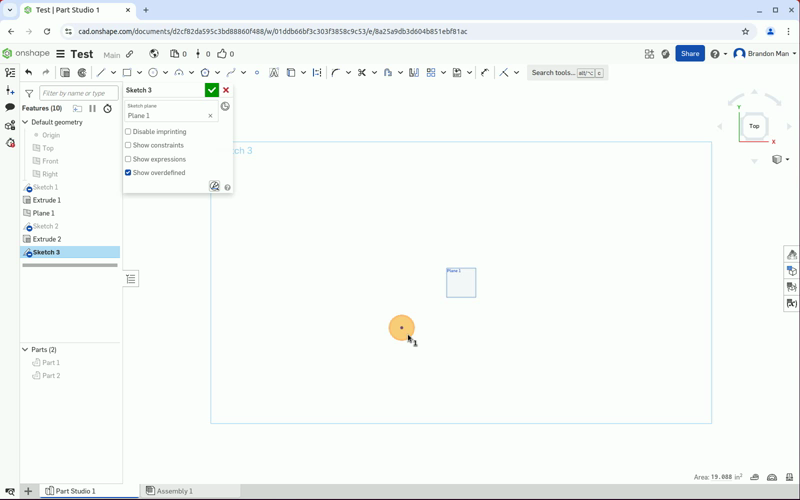
mouse_move(73, 352)
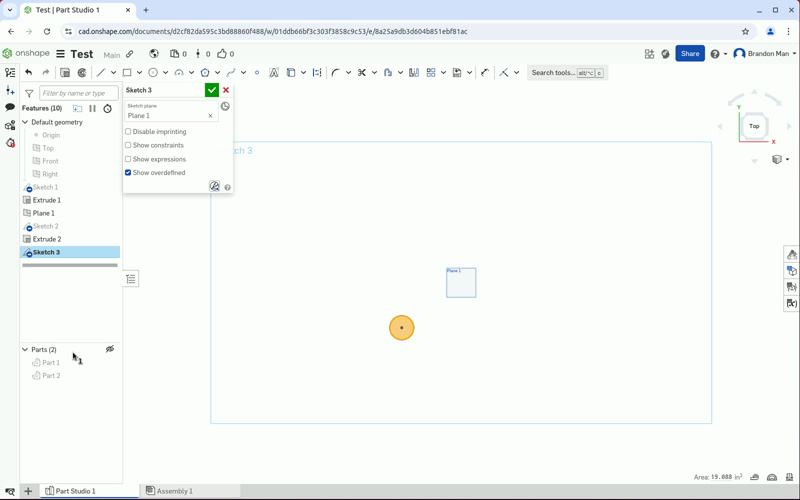
key(shift+y)
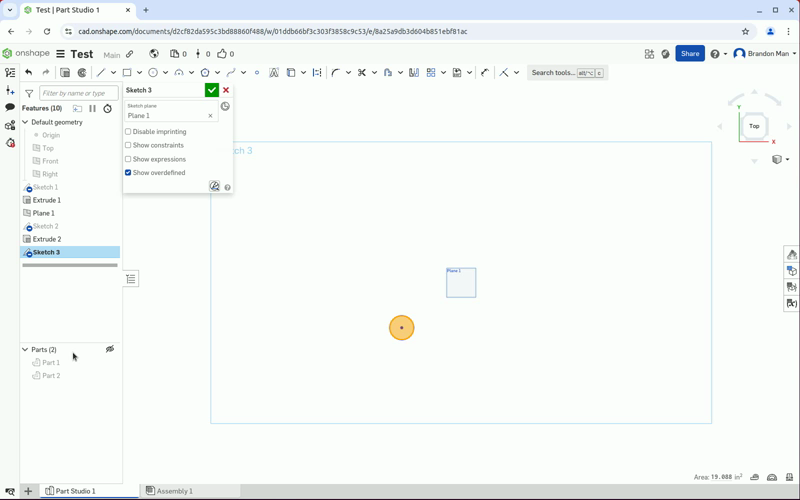
key(shift+e)
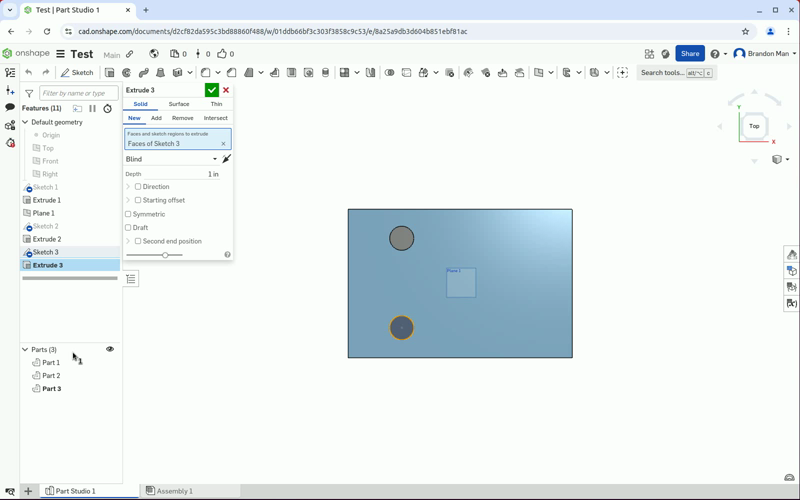
mouse_move(143, 106)
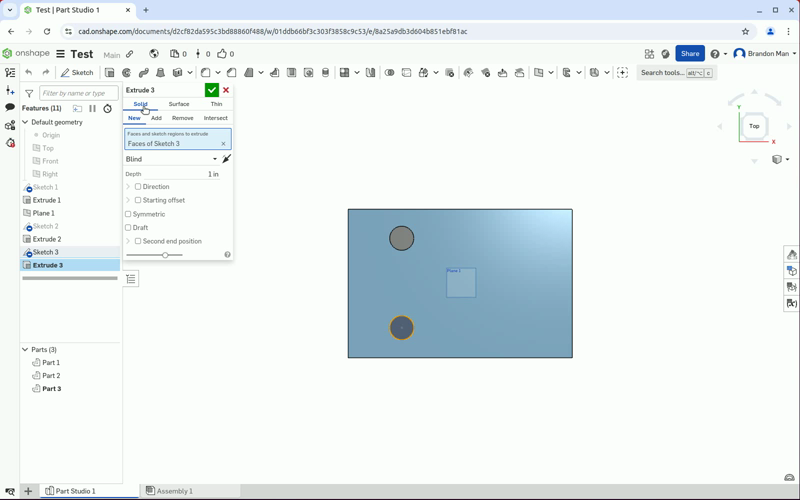
click(143, 106)
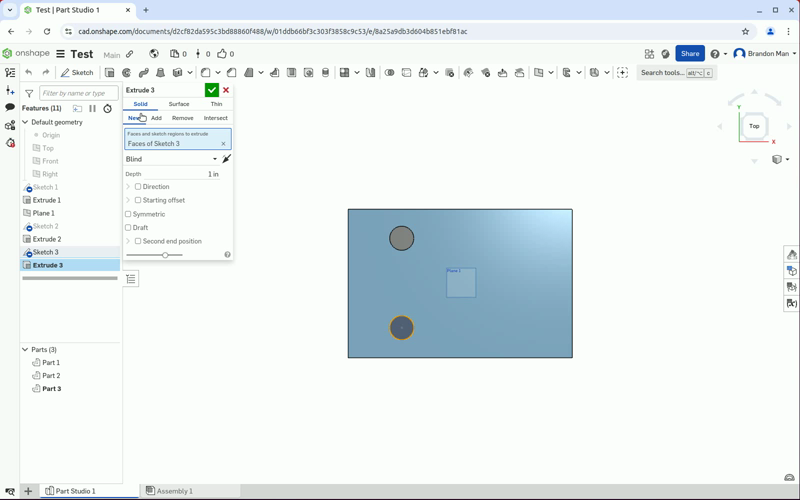
mouse_move(137, 120)
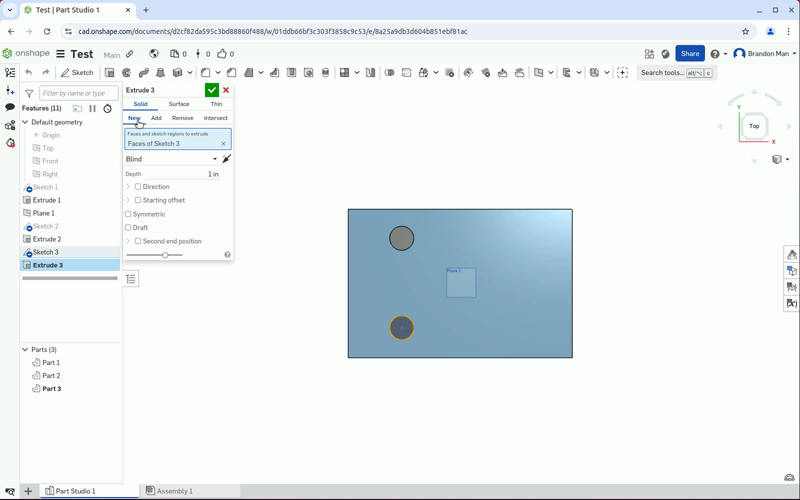
click(137, 120)
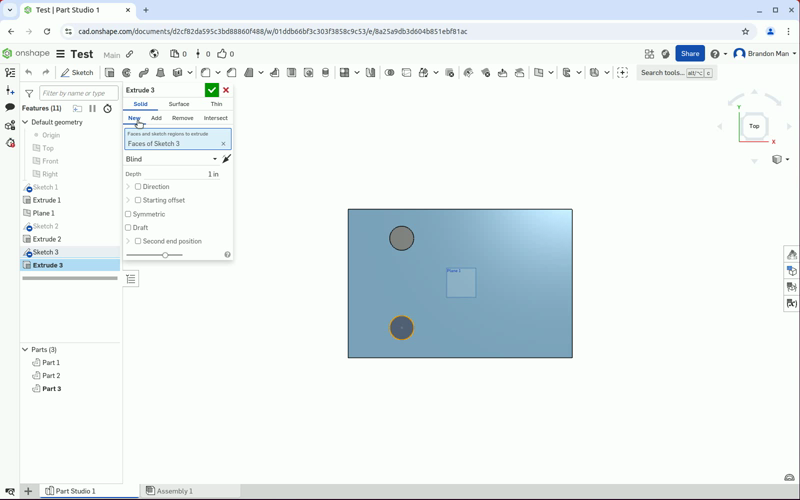
key(tab, 4)
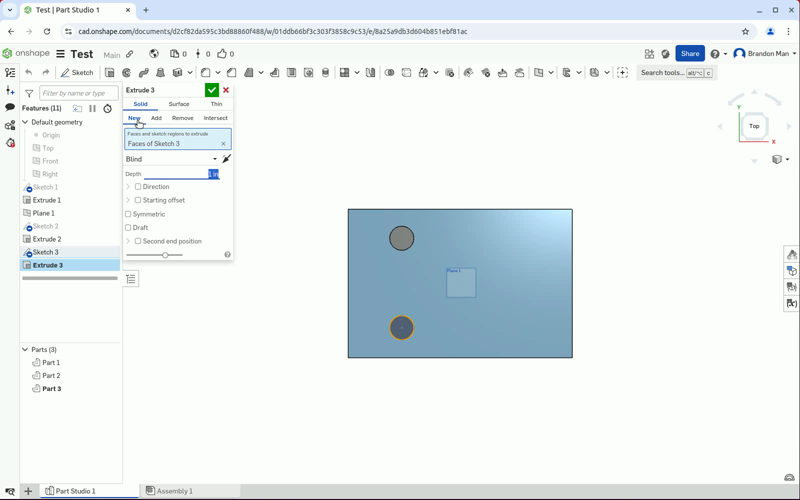
text(15.405)
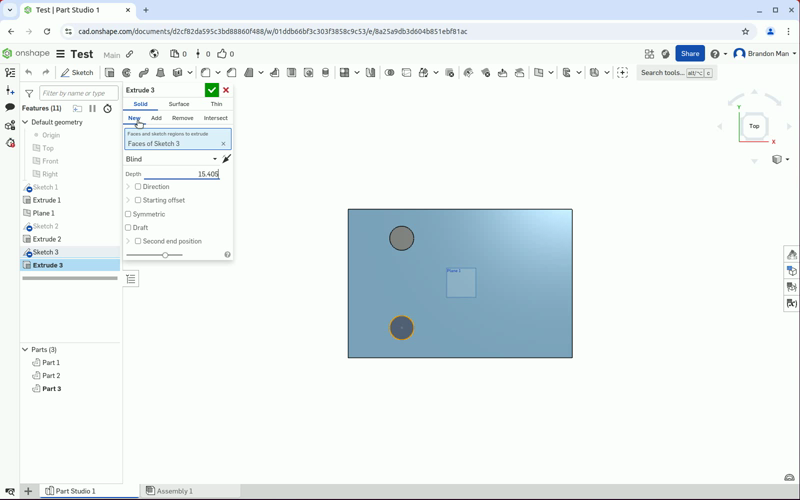
key(enter)
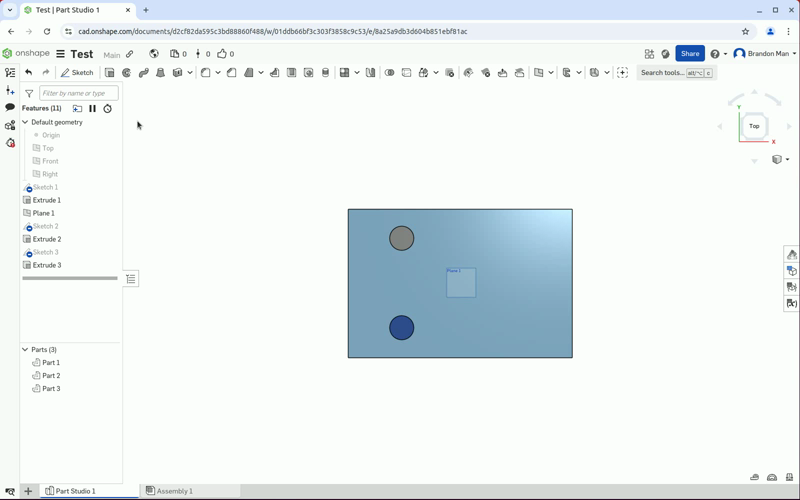
key(shift+h)
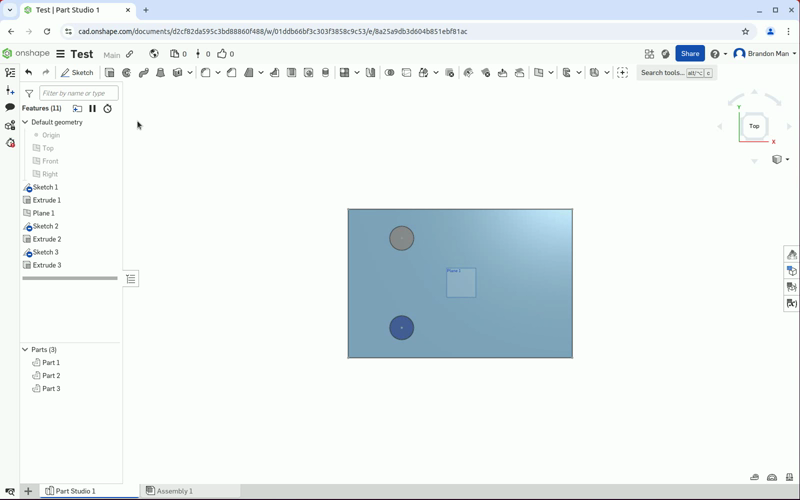
key(shift+h)
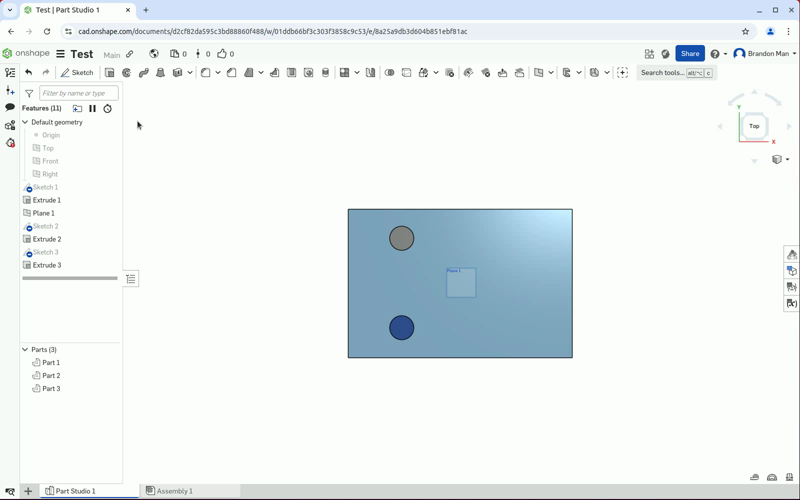
mouse_move(73, 189)
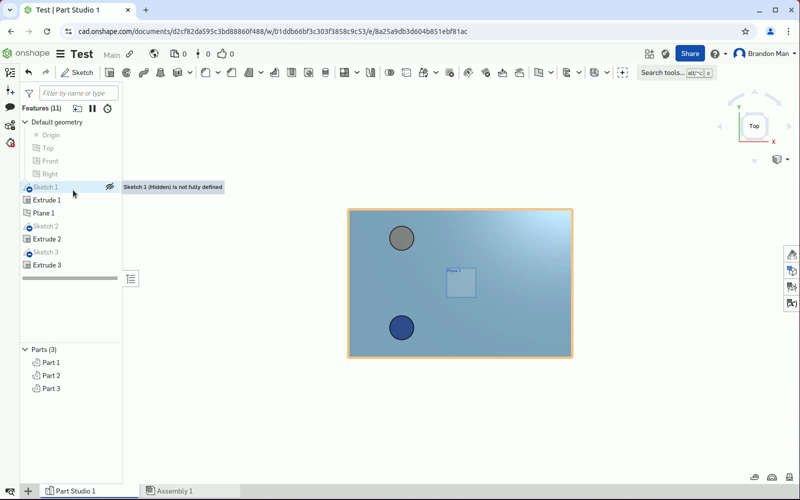
click(73, 189)
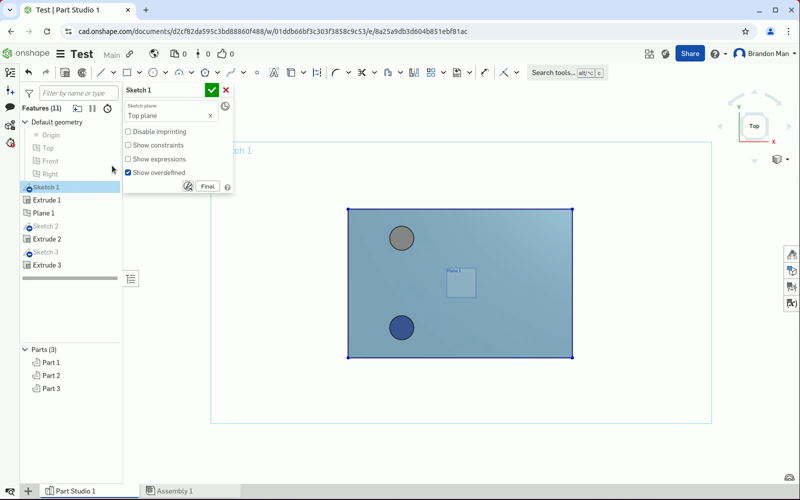
mouse_move(229, 92)
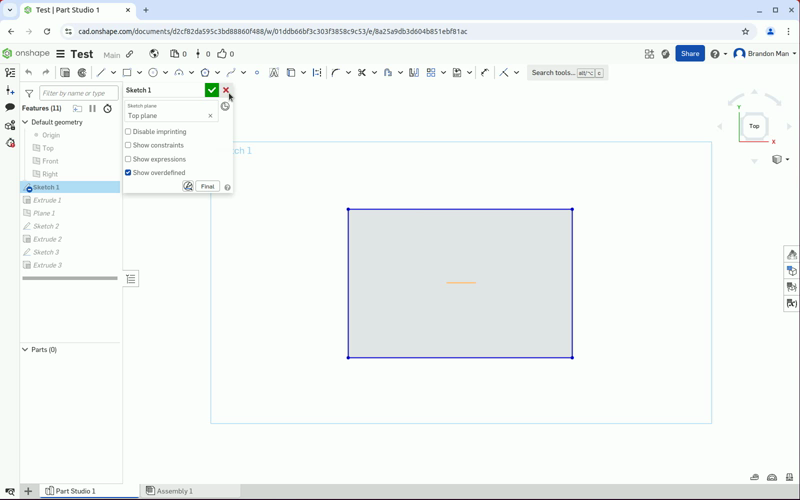
click(229, 92)
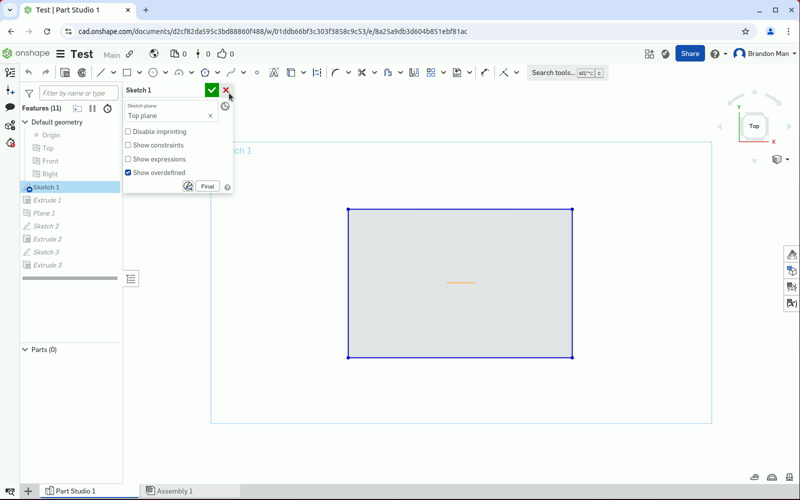
key(shift+s)
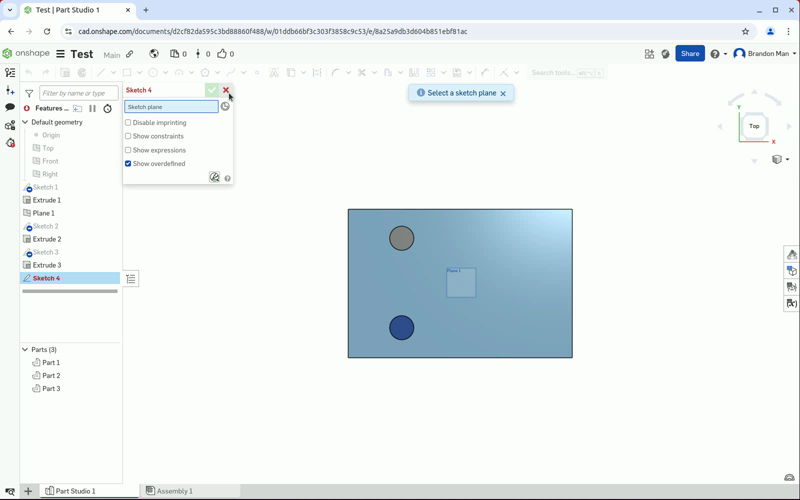
mouse_move(73, 215)
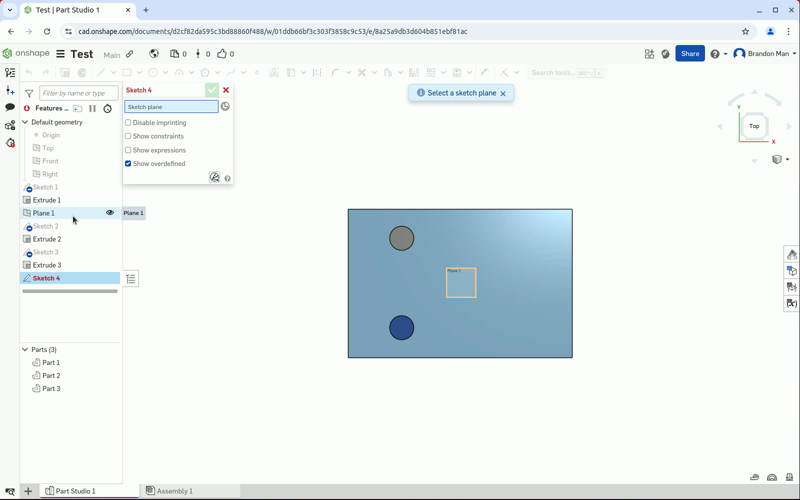
click(73, 215)
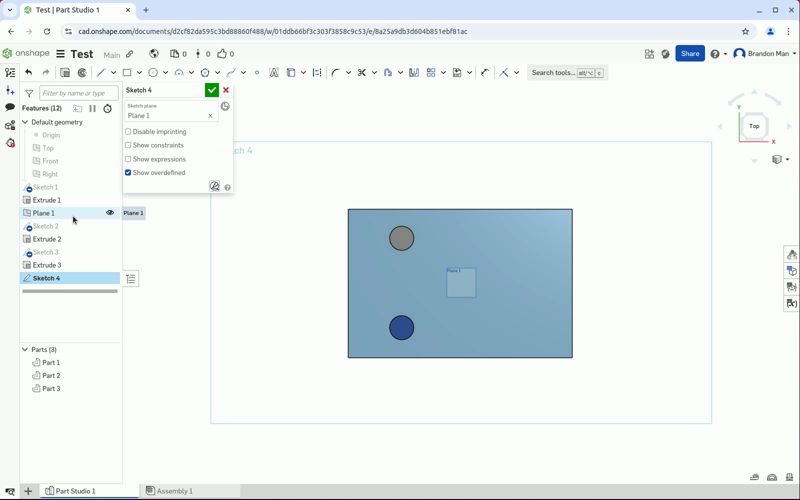
mouse_move(73, 352)
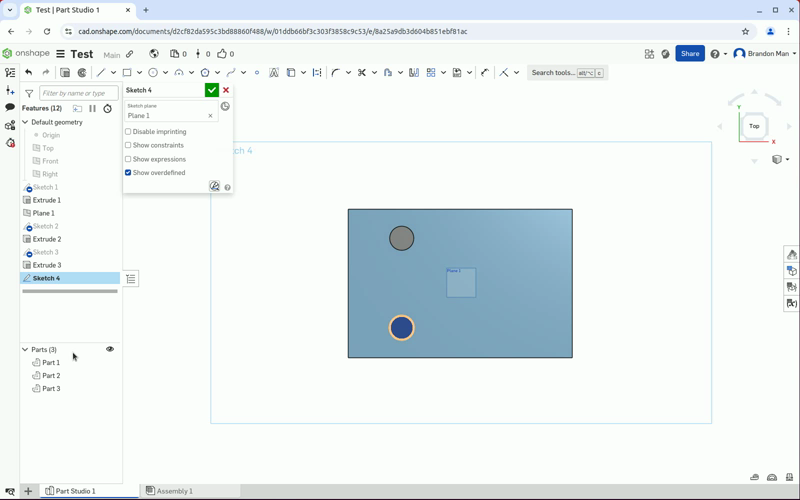
key(y)
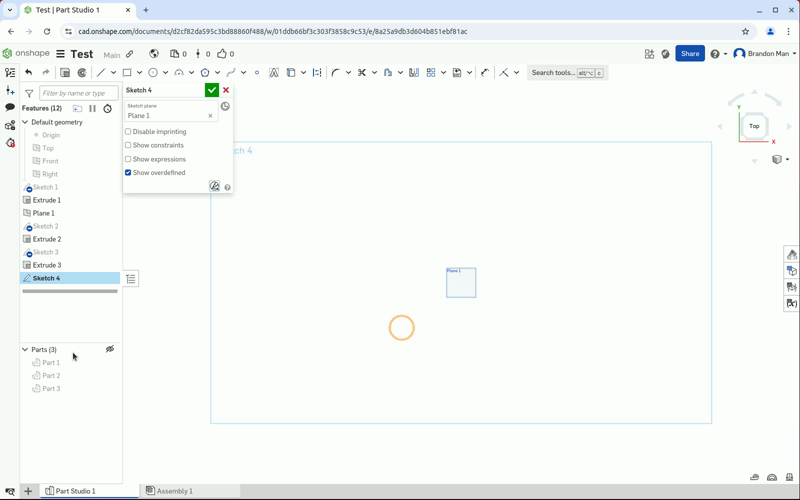
key(l)
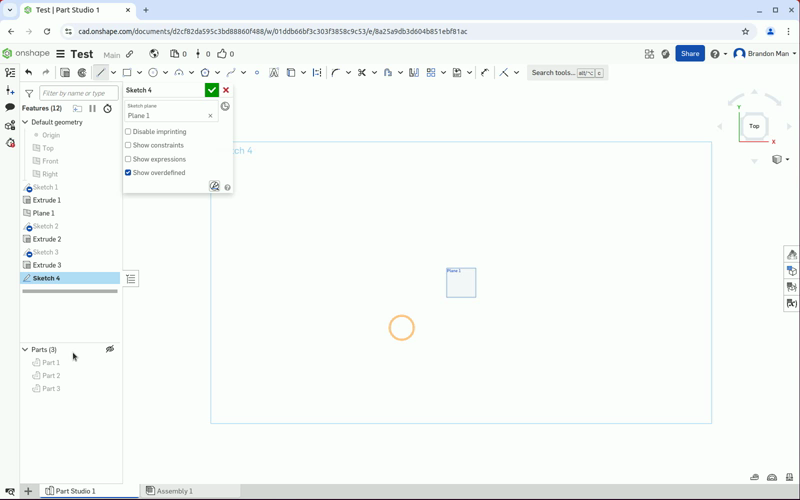
key_down(shift)
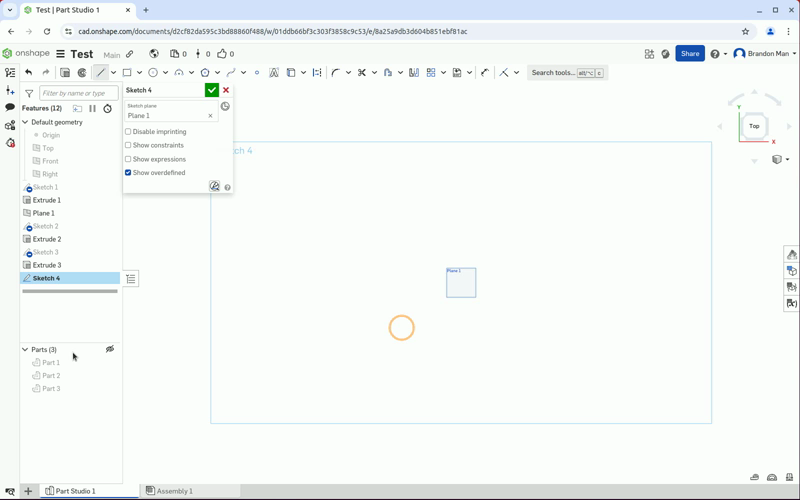
mouse_move(508, 238)
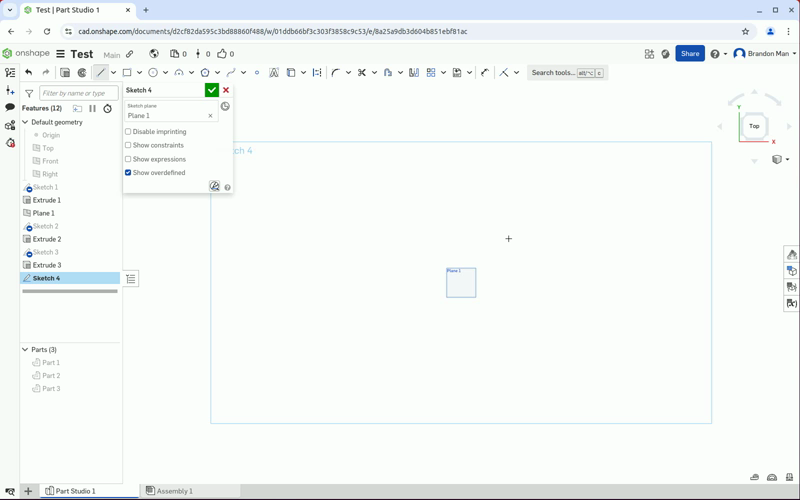
click(508, 238)
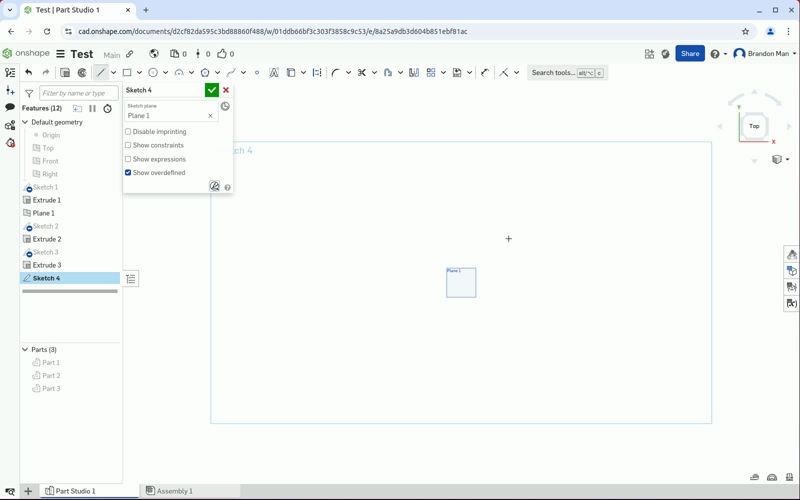
key_up(shift)
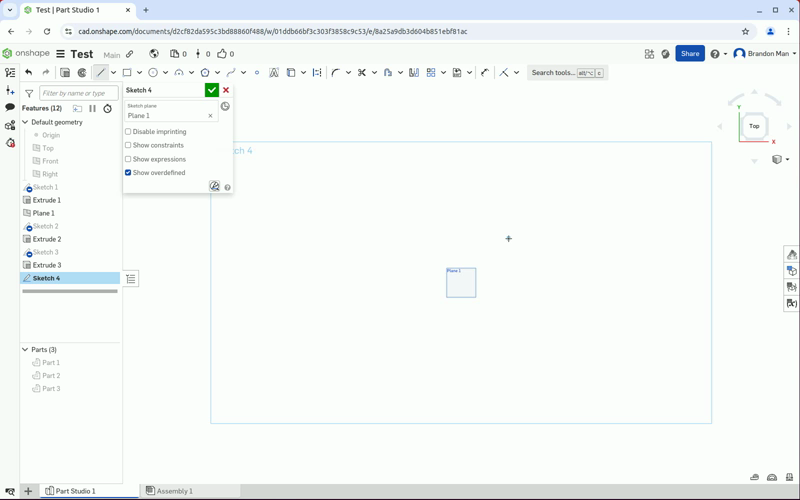
key_down(shift)
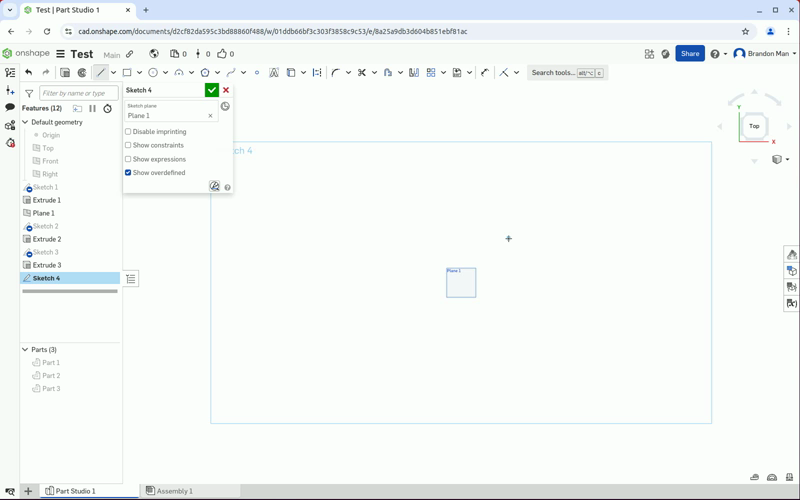
mouse_move(538, 238)
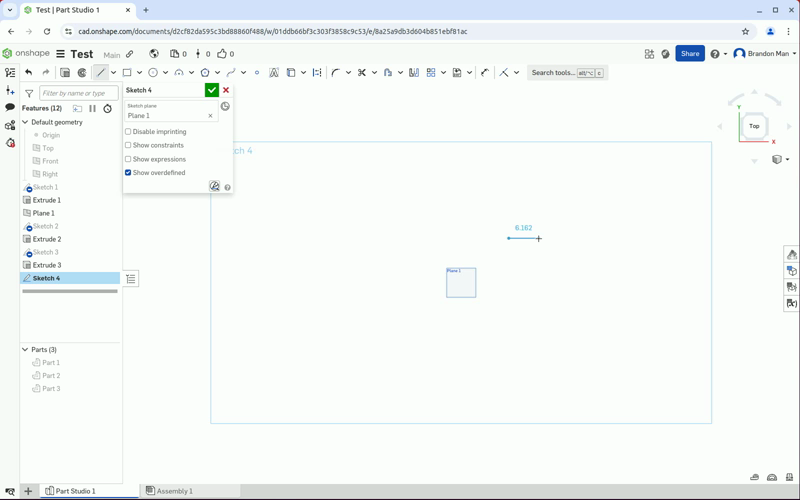
mouse_move(521, 238)
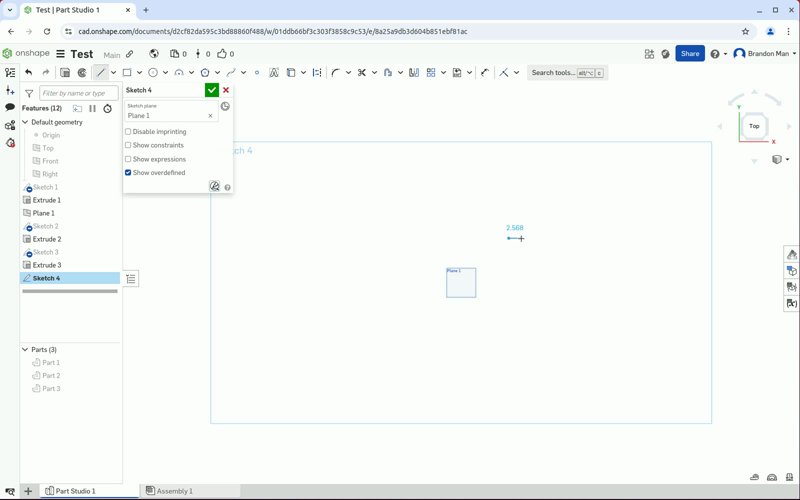
click(521, 238)
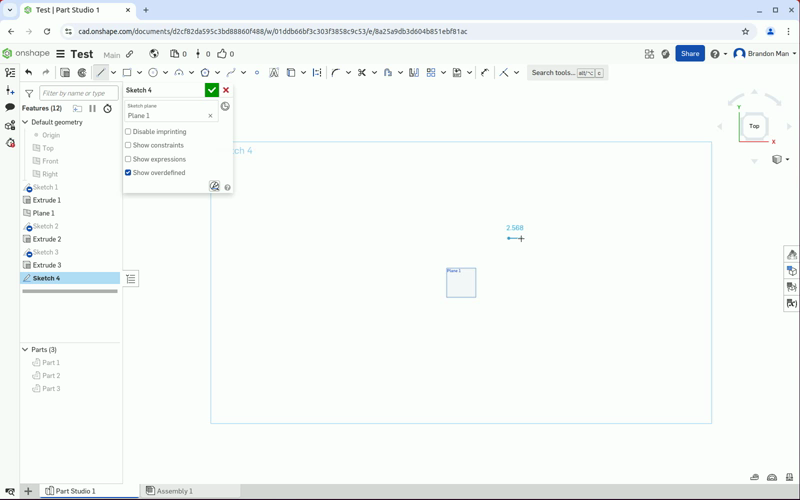
key_up(shift)
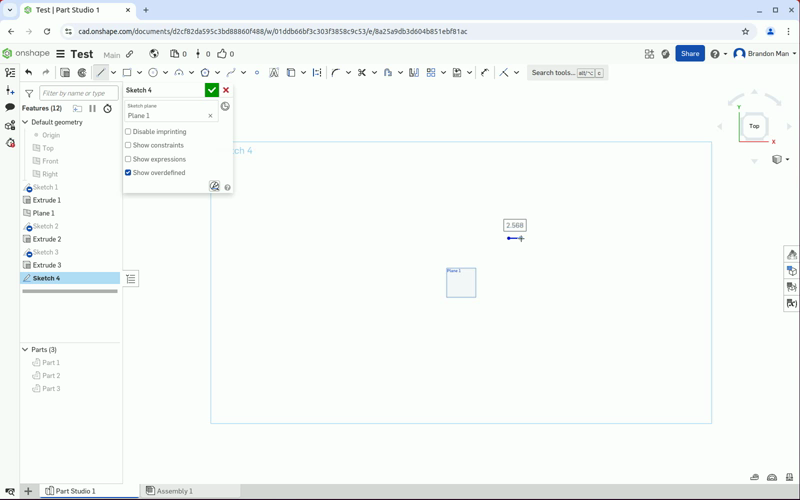
key_down(shift)
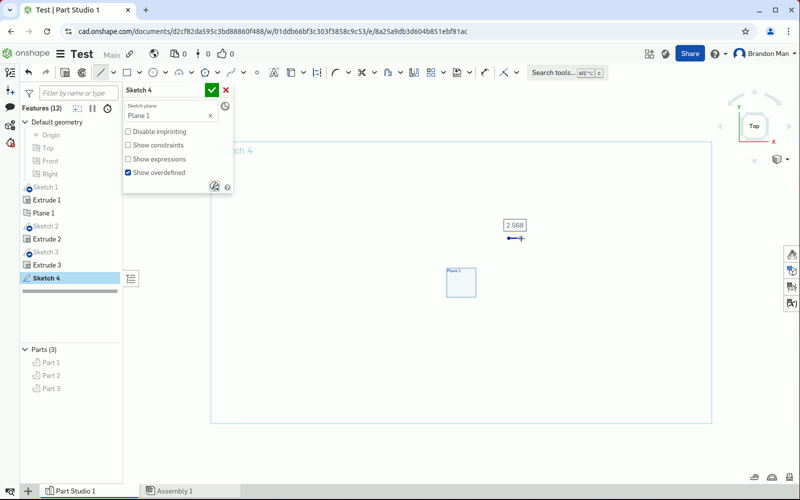
mouse_move(551, 238)
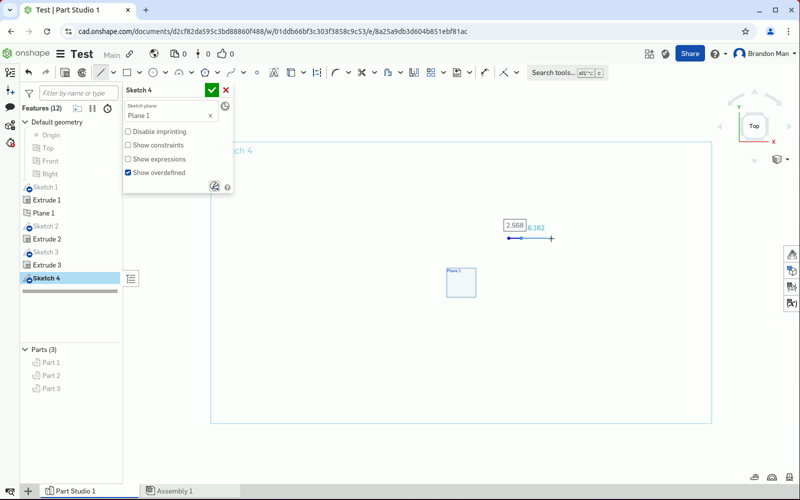
mouse_move(521, 250)
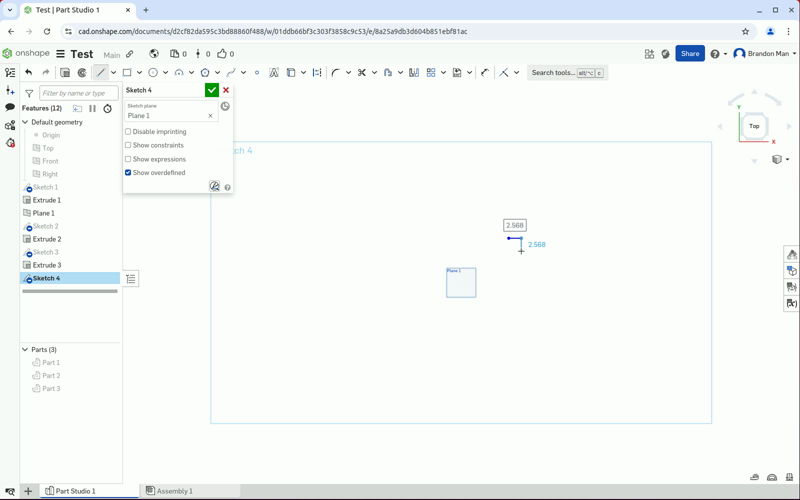
click(521, 250)
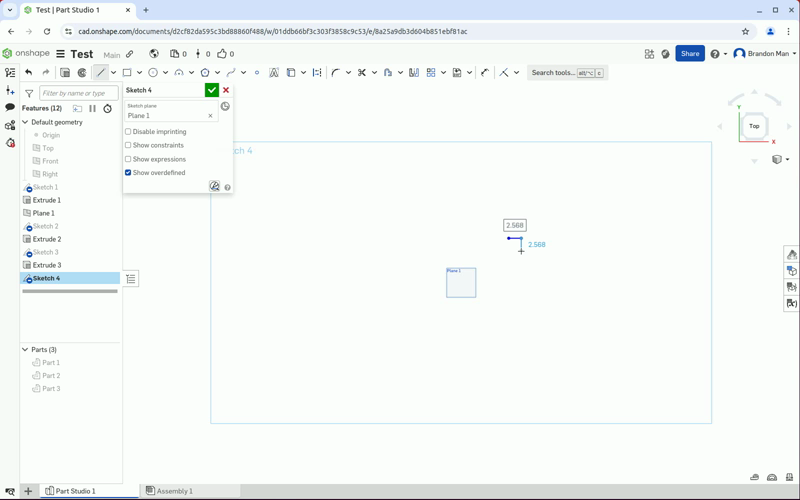
key_up(shift)
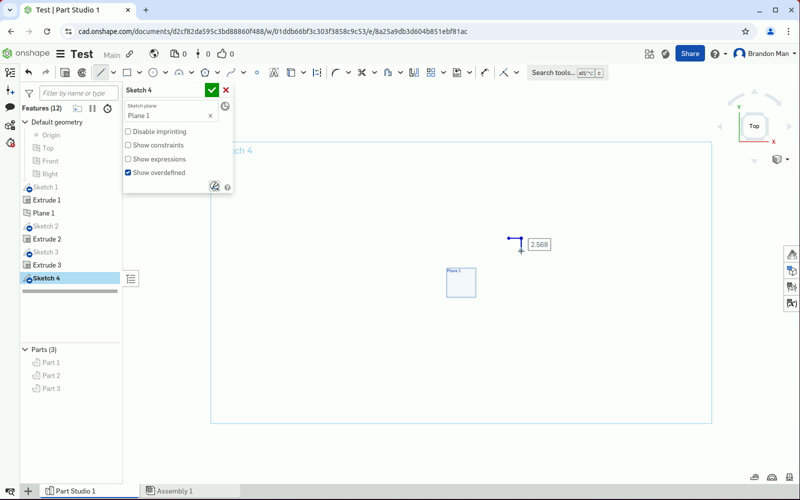
key(esc)
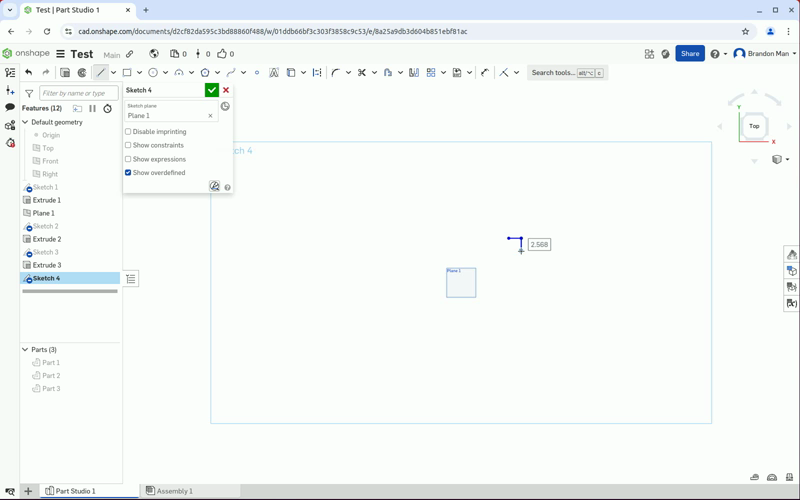
key(a)
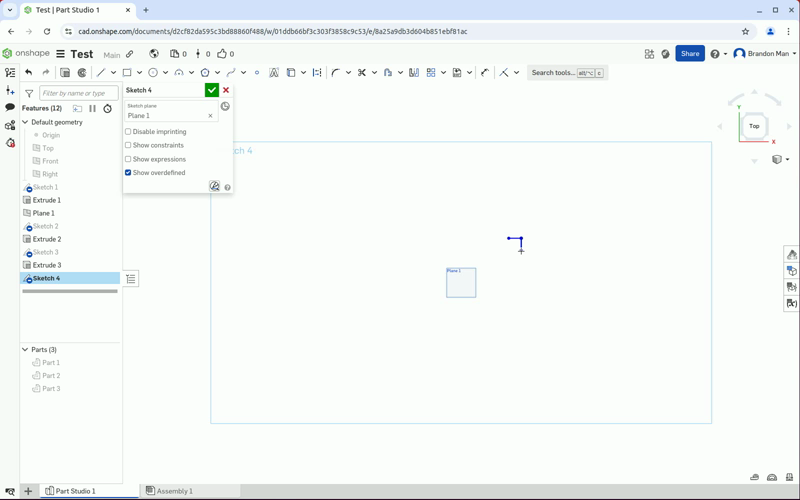
mouse_move(521, 250)
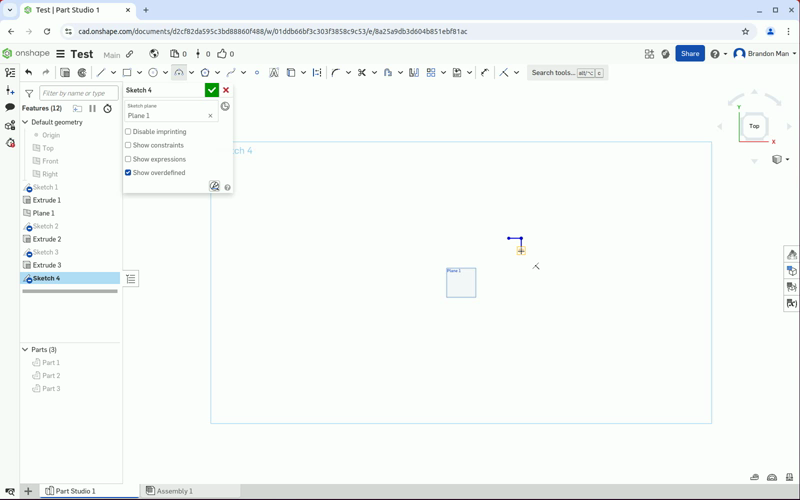
click(521, 250)
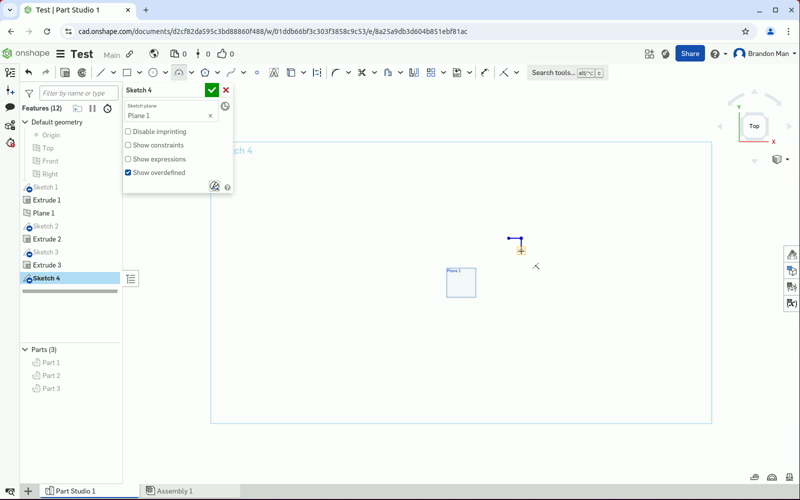
mouse_move(508, 238)
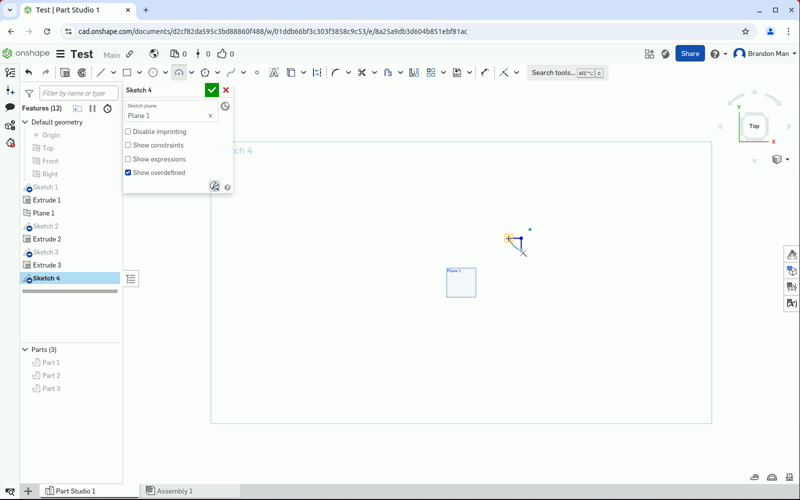
click(508, 238)
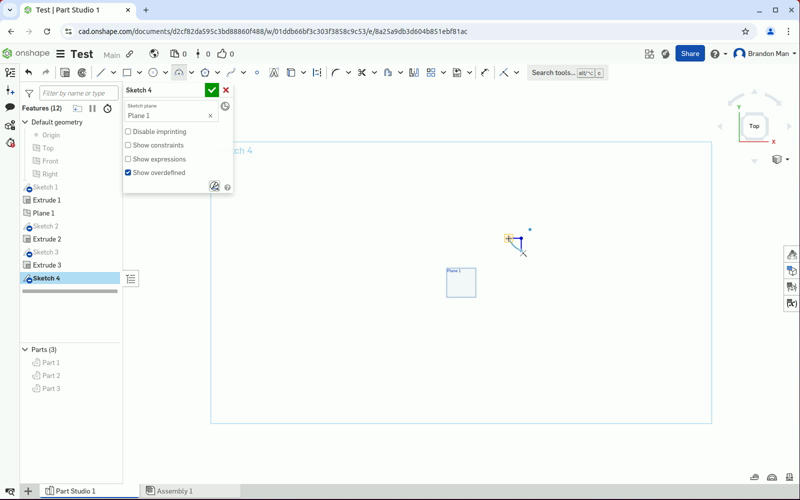
key_down(shift)
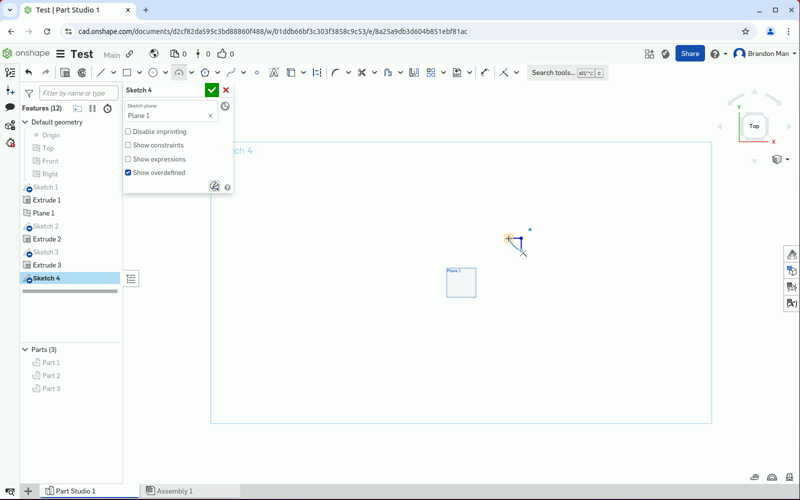
mouse_move(529, 229)
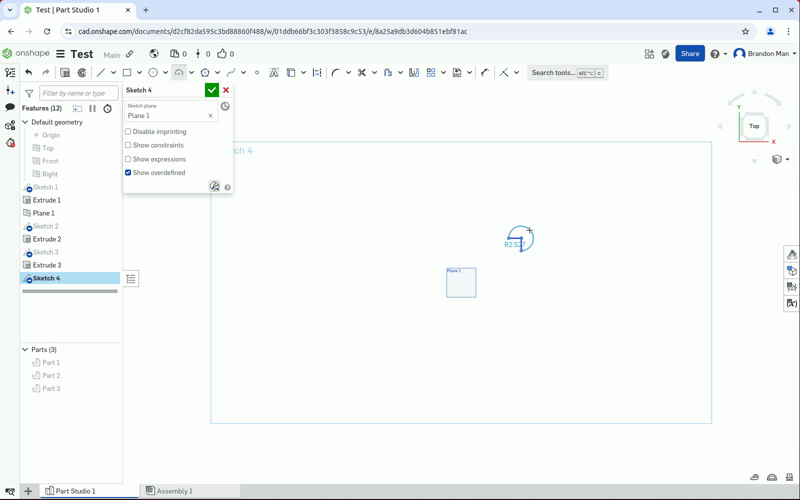
click(529, 229)
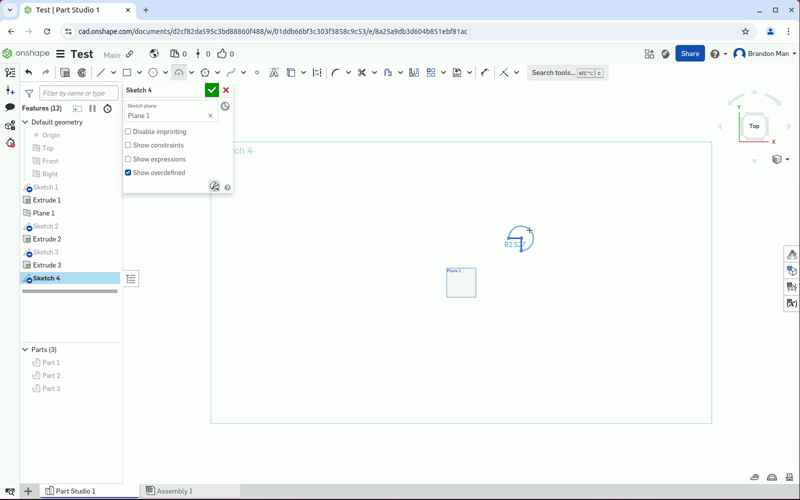
key_up(shift)
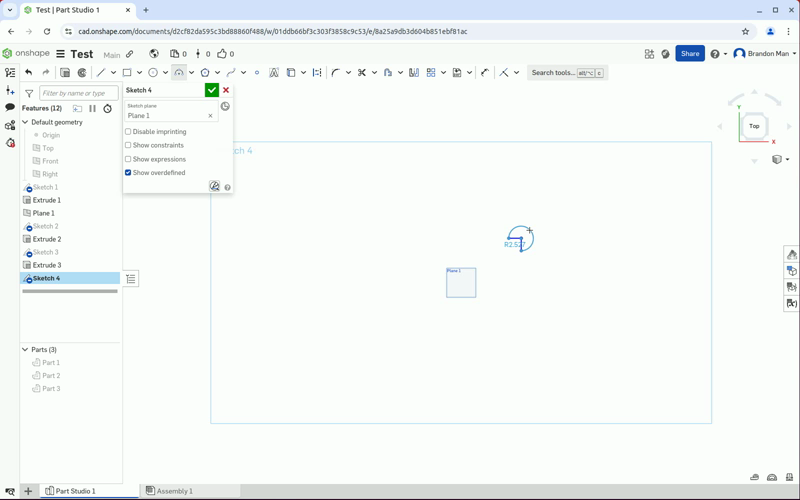
key(esc)
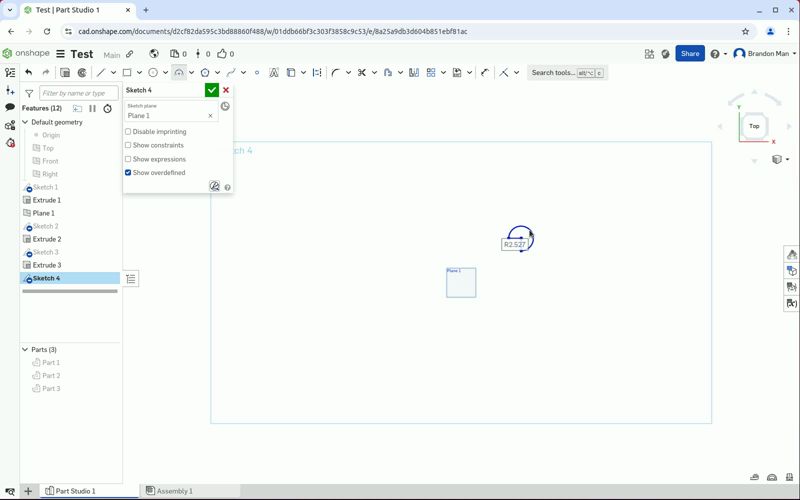
mouse_move(525, 245)
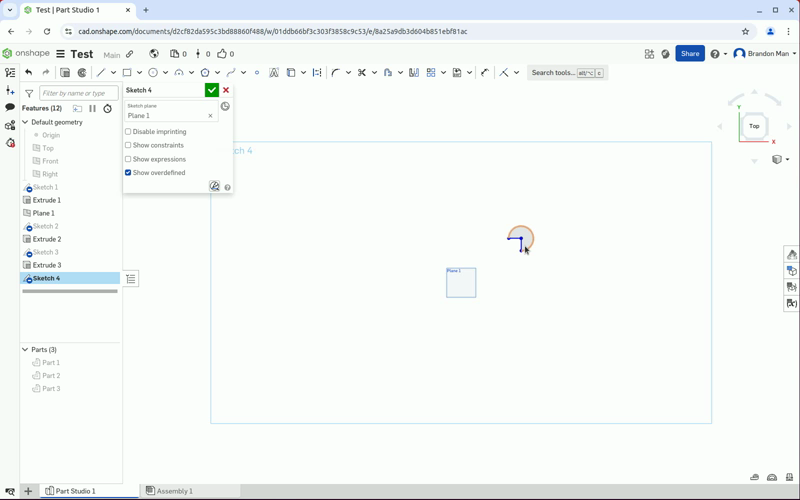
scroll(6)
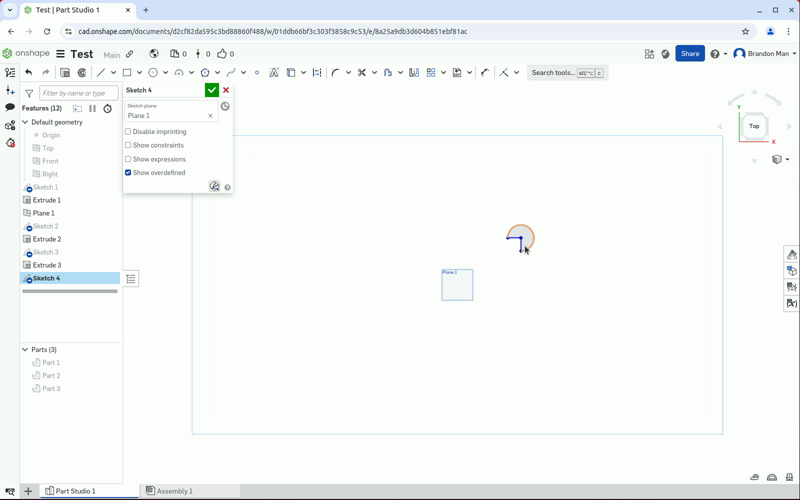
scroll(6)
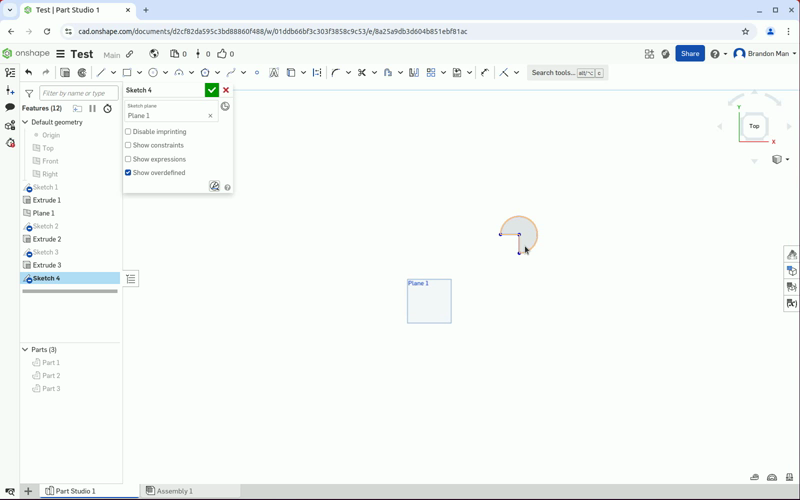
scroll(6)
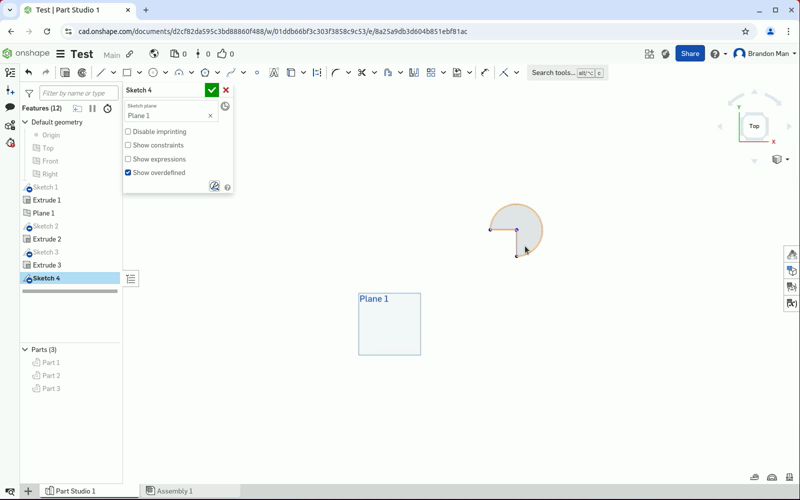
scroll(6)
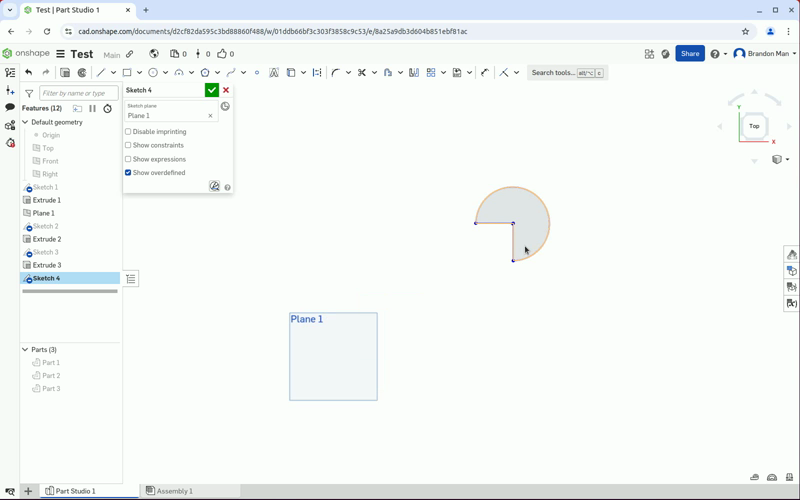
scroll(6)
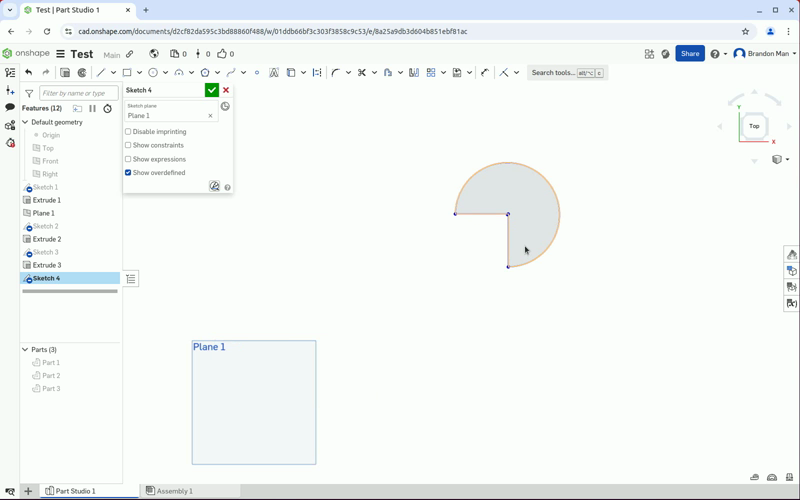
scroll(6)
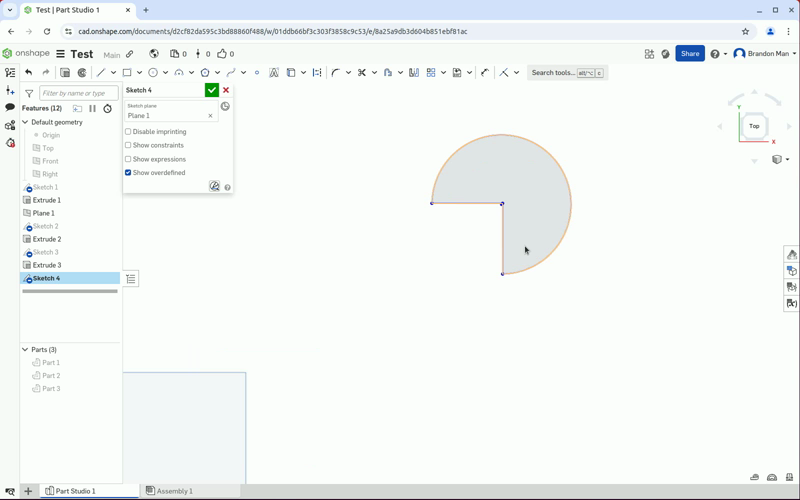
scroll(6)
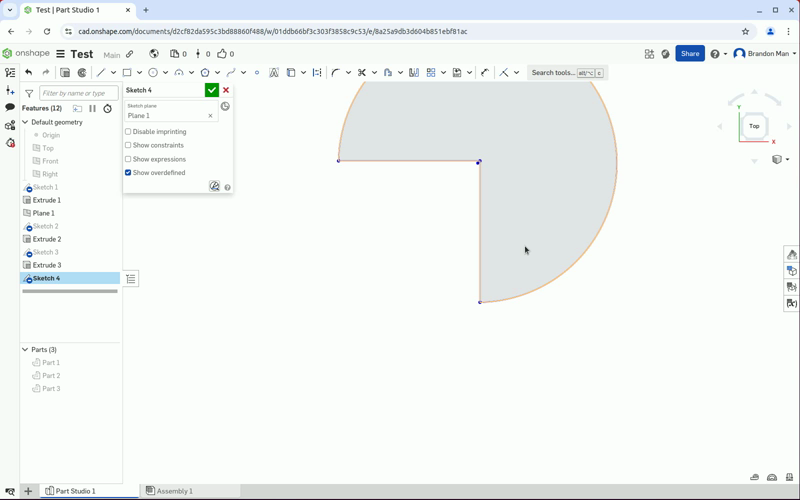
click(525, 245)
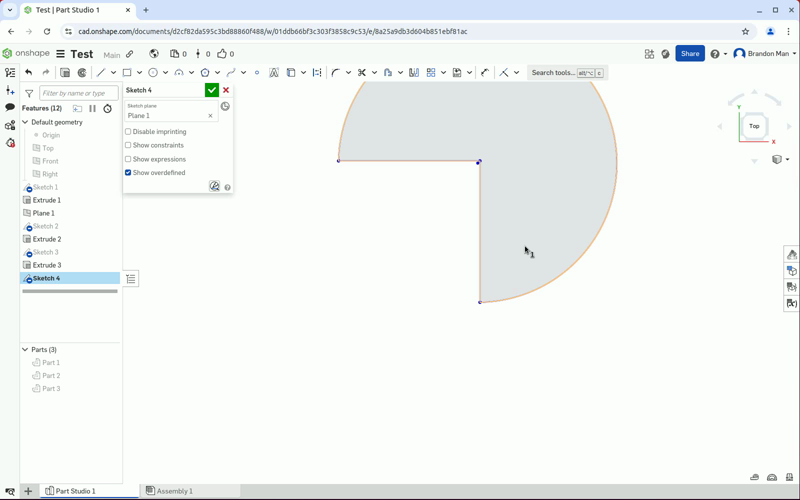
scroll(-6)
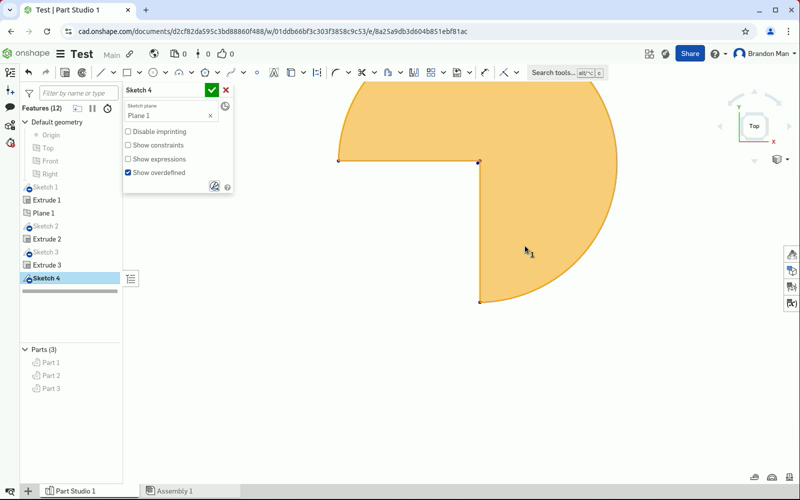
scroll(-6)
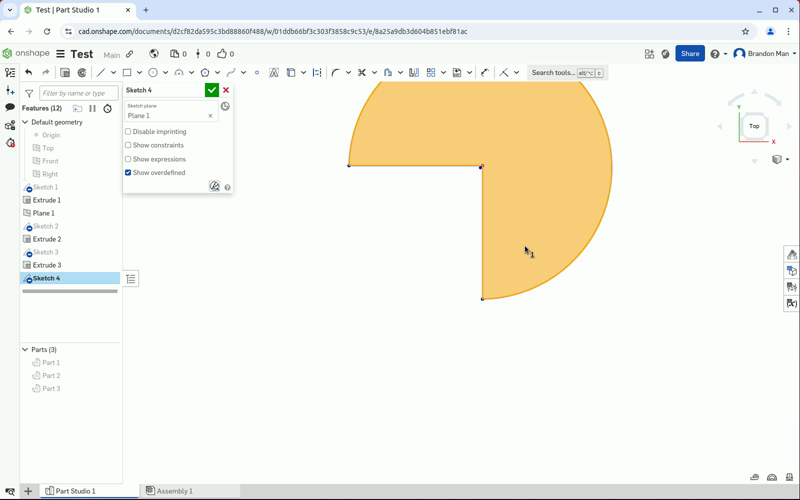
scroll(-6)
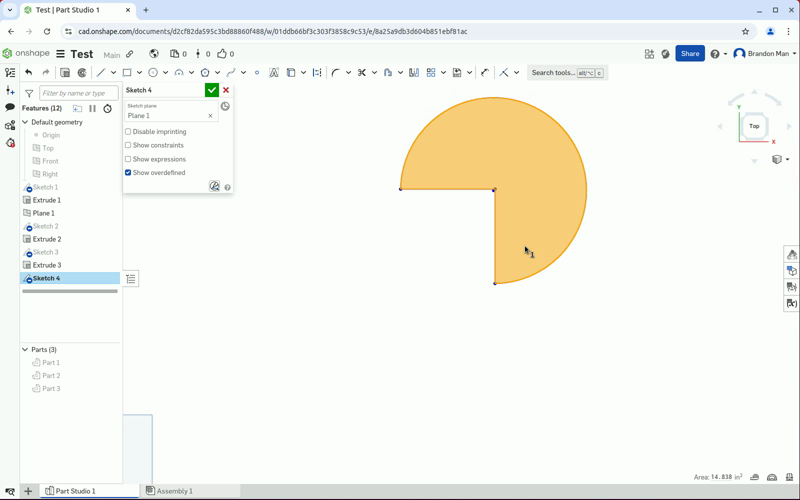
scroll(-6)
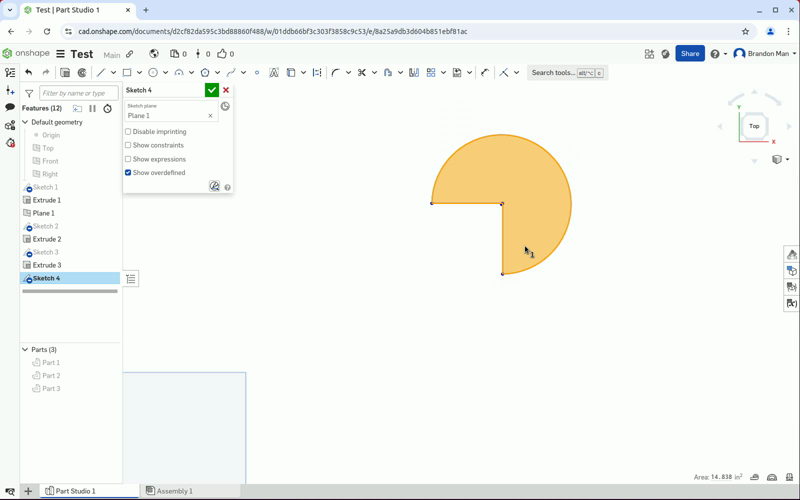
scroll(-6)
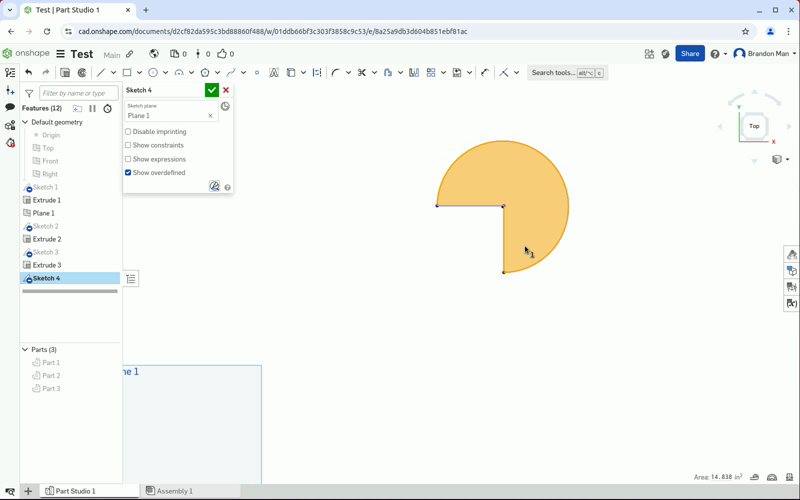
scroll(-6)
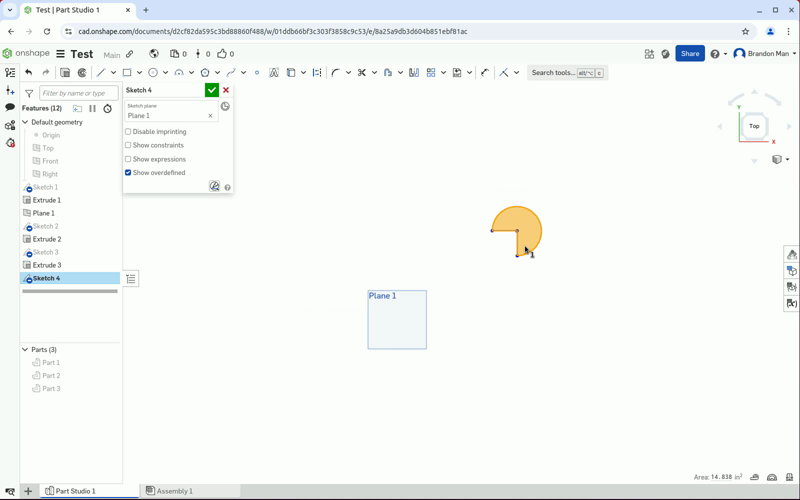
scroll(-6)
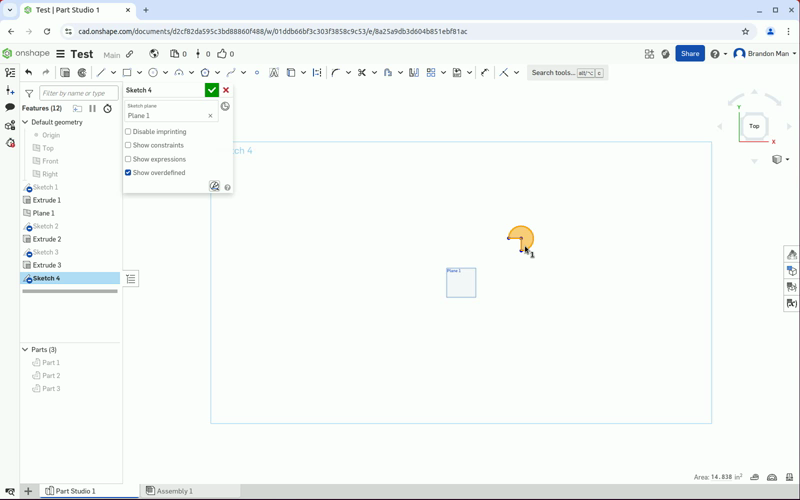
mouse_move(73, 352)
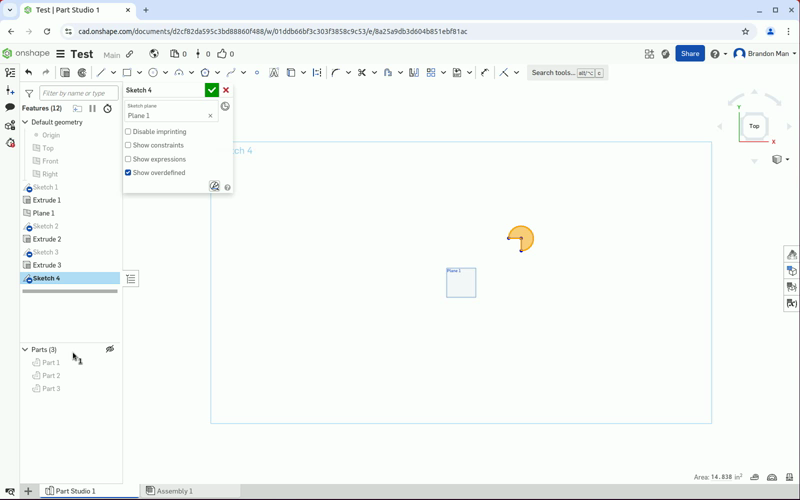
key(shift+y)
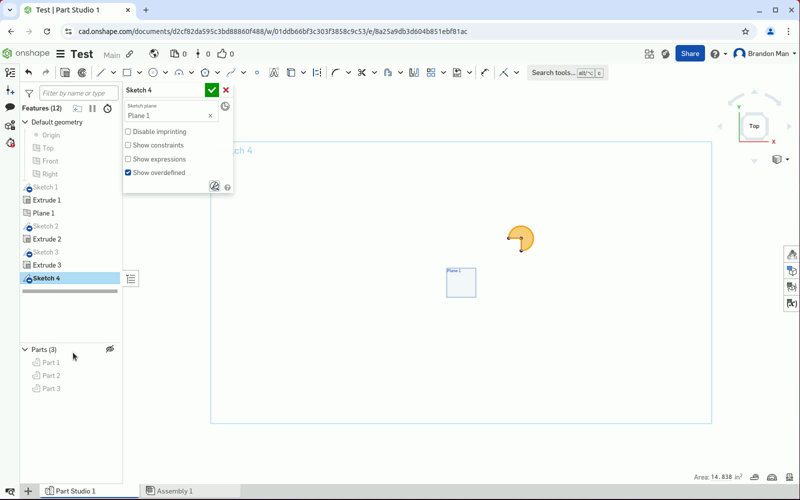
key(shift+e)
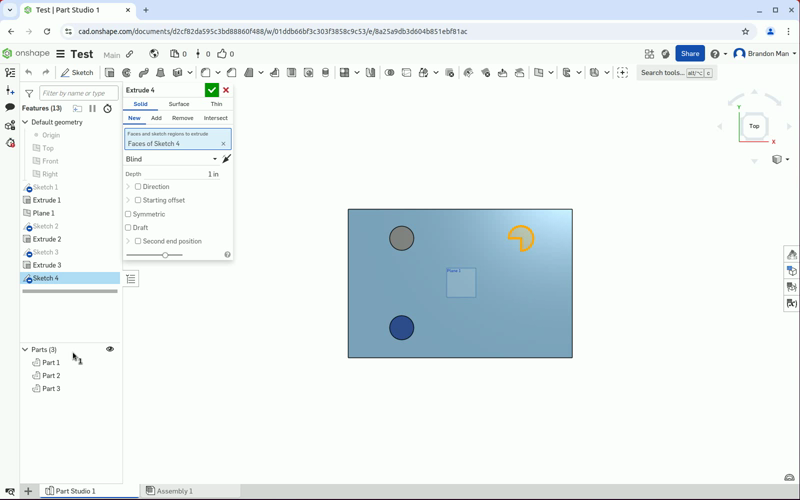
mouse_move(143, 106)
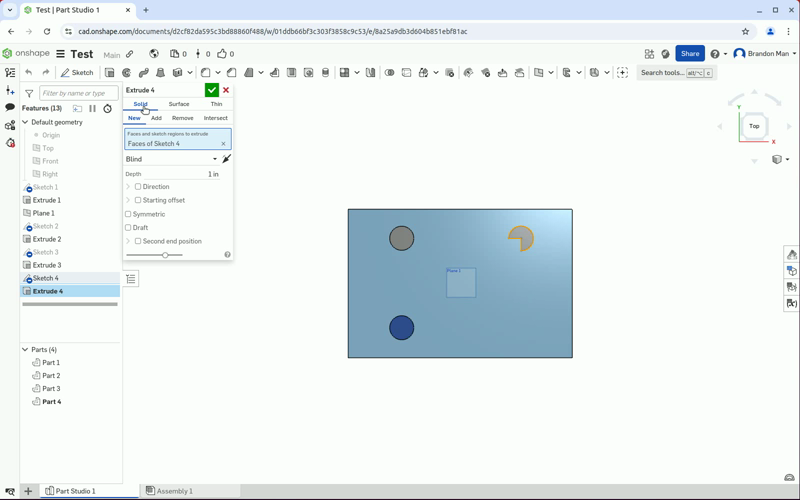
click(143, 106)
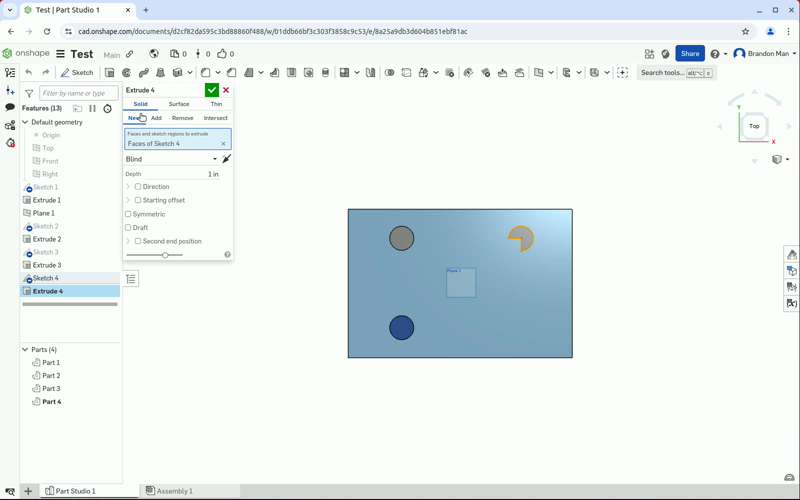
mouse_move(137, 120)
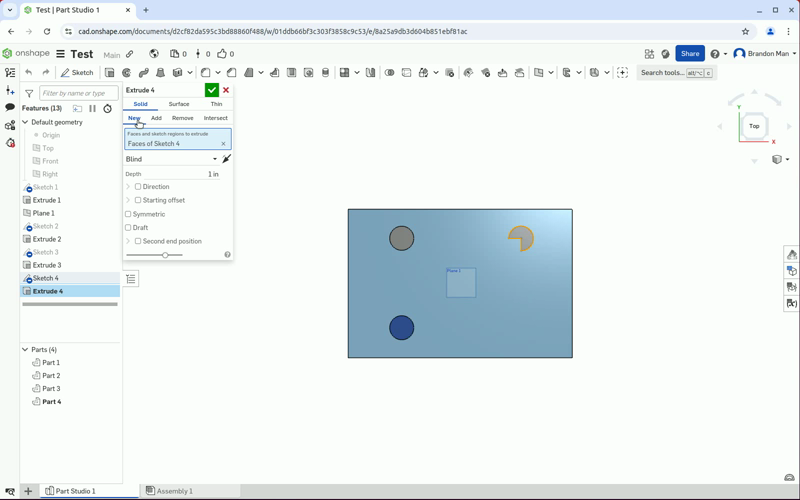
click(137, 120)
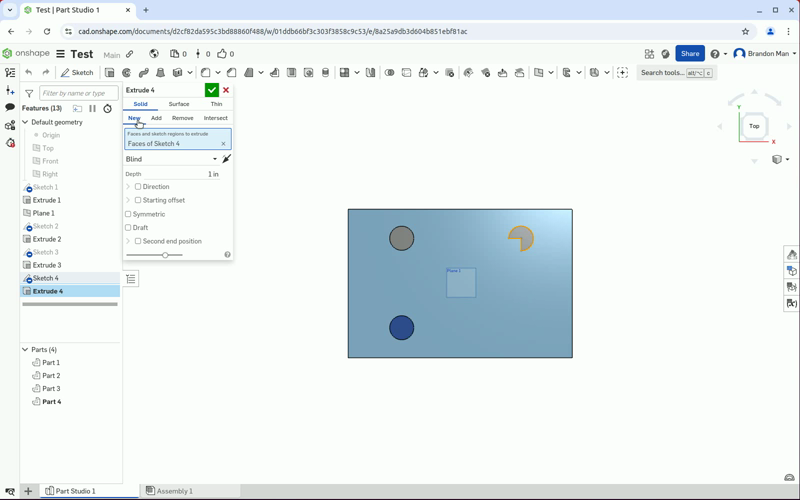
key(tab, 4)
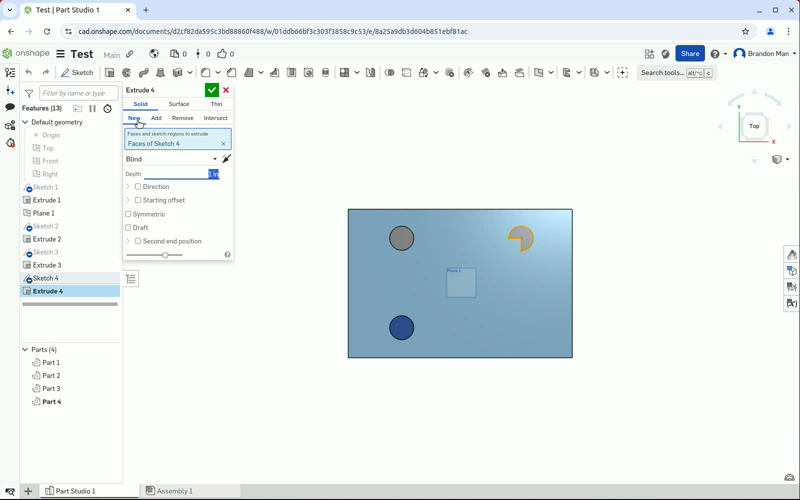
text(15.405)
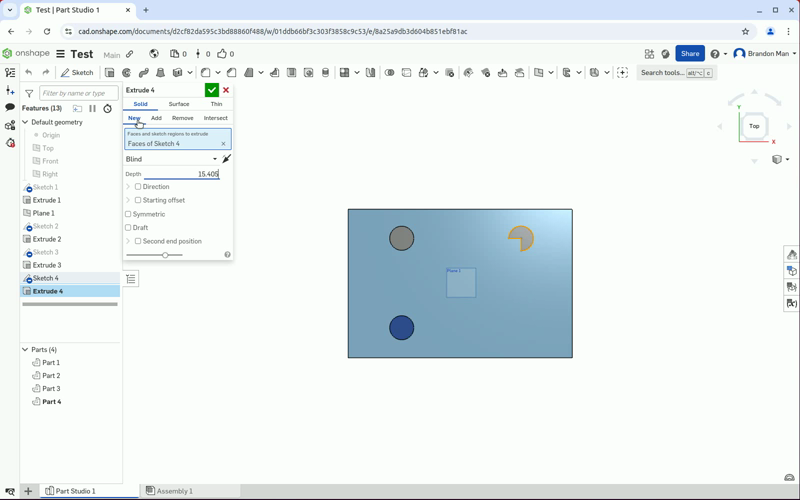
key(enter)
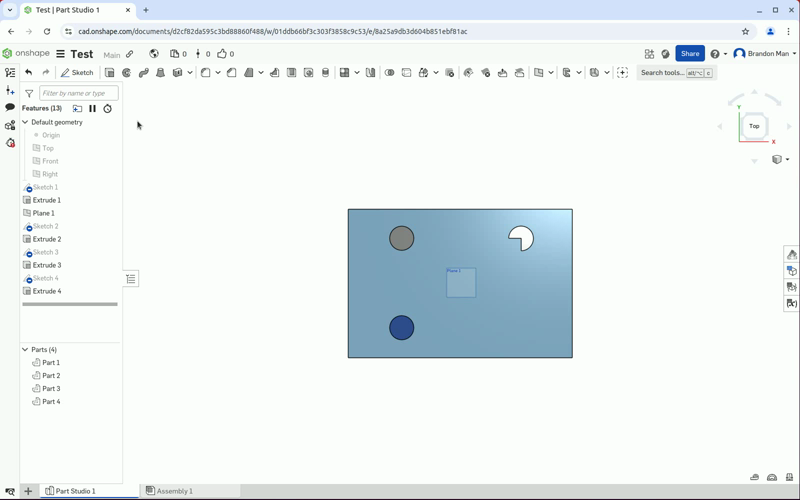
key(shift+h)
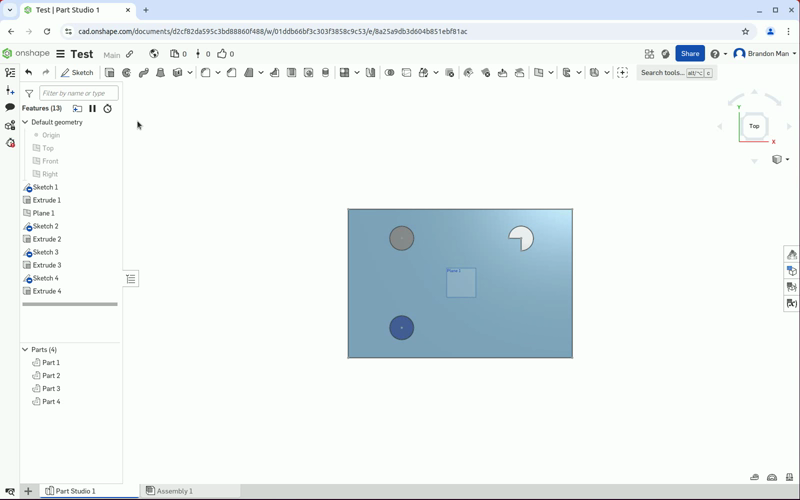
key(shift+h)
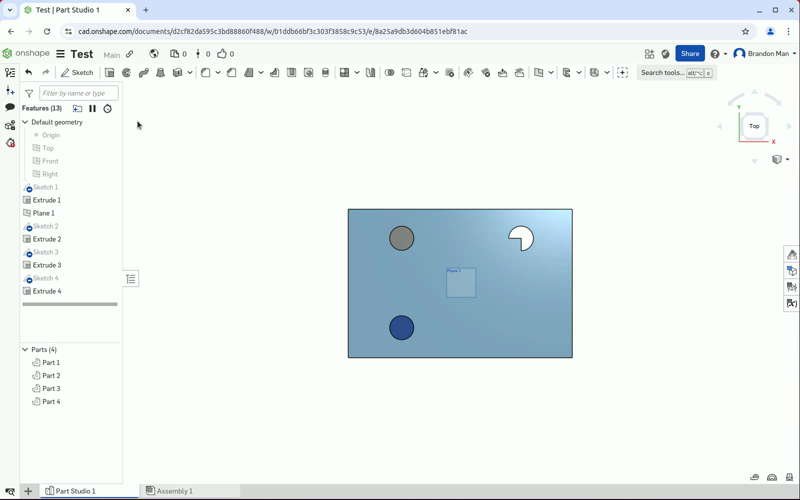
mouse_move(73, 189)
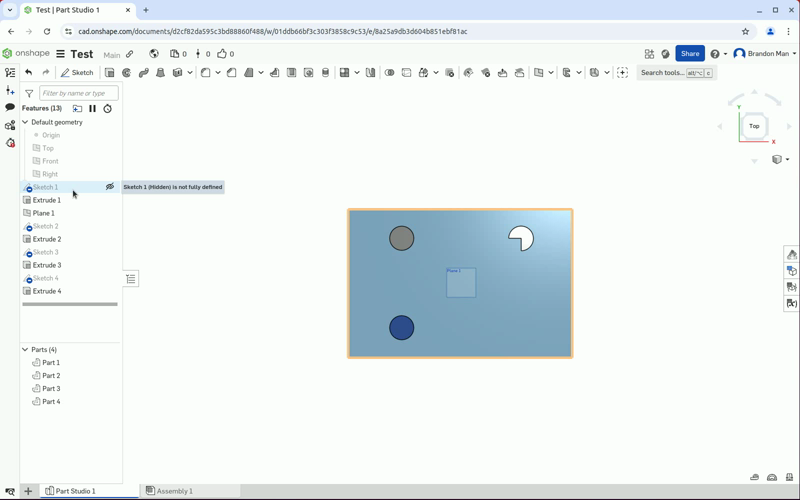
click(73, 189)
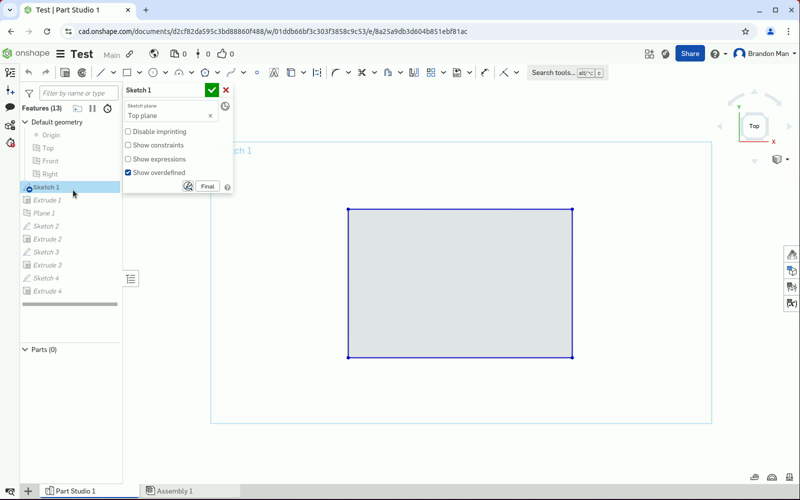
mouse_move(229, 92)
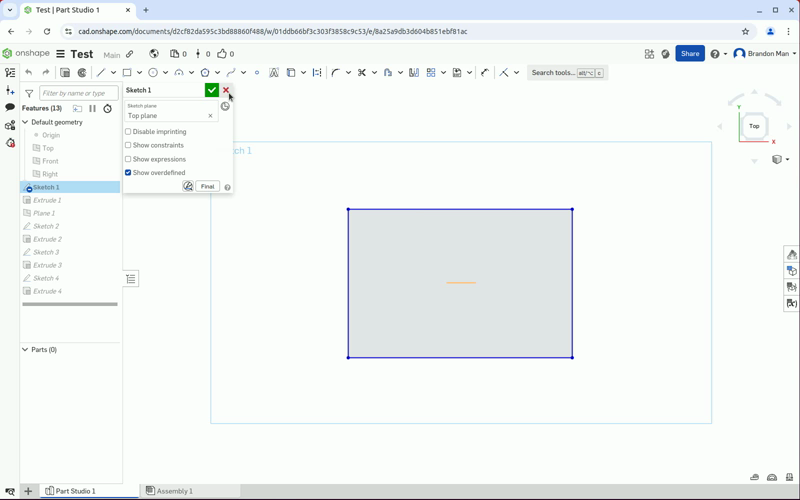
click(229, 92)
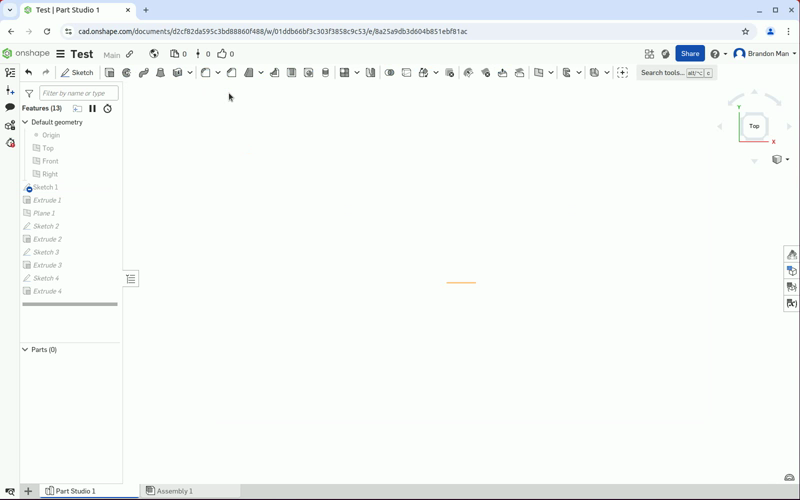
key(shift+s)
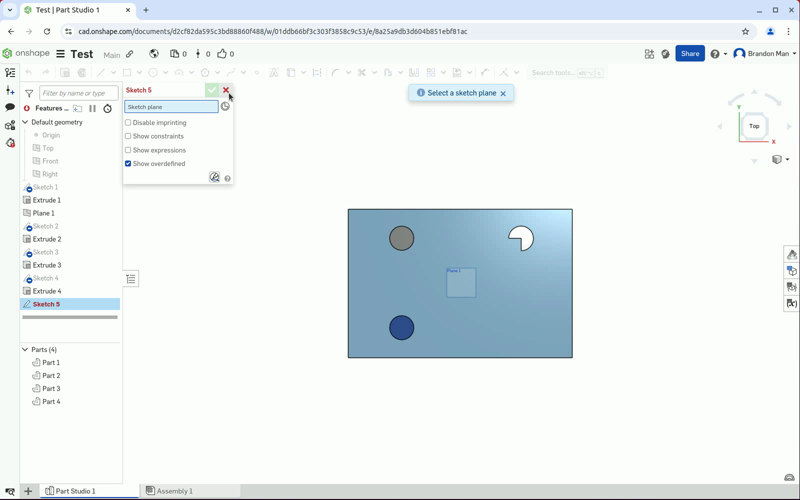
mouse_move(73, 215)
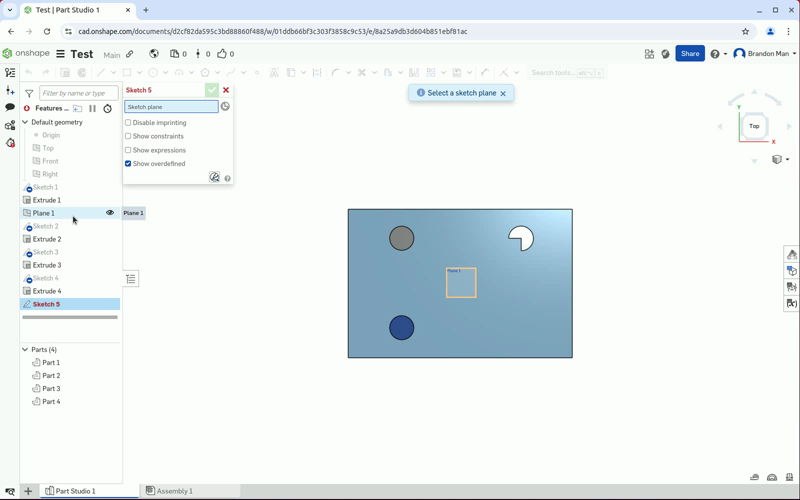
click(73, 215)
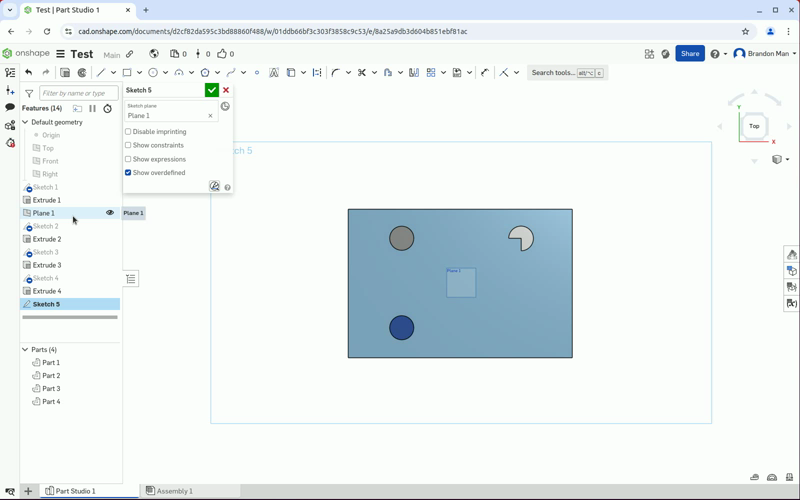
mouse_move(73, 352)
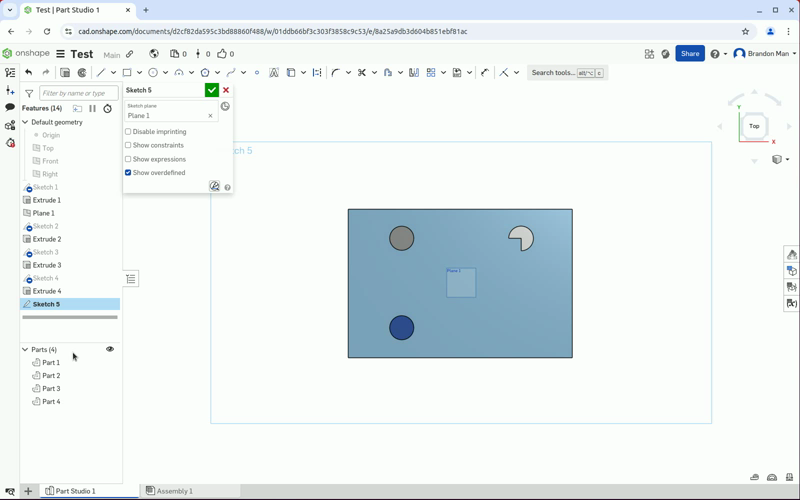
key(y)
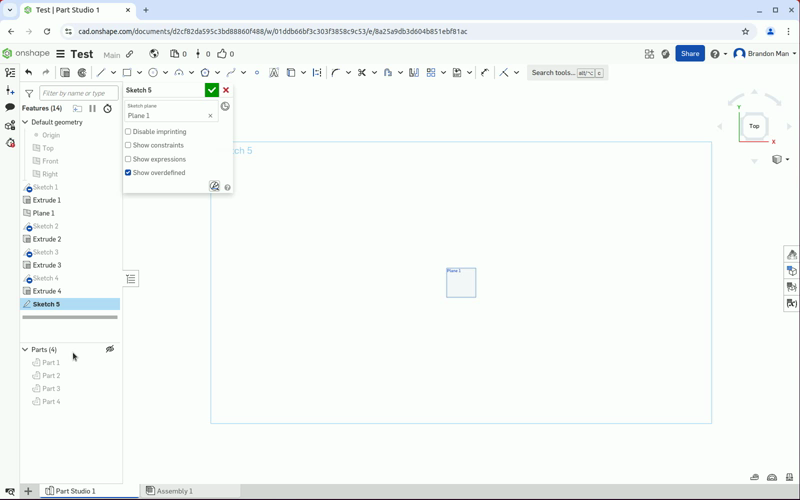
key(a)
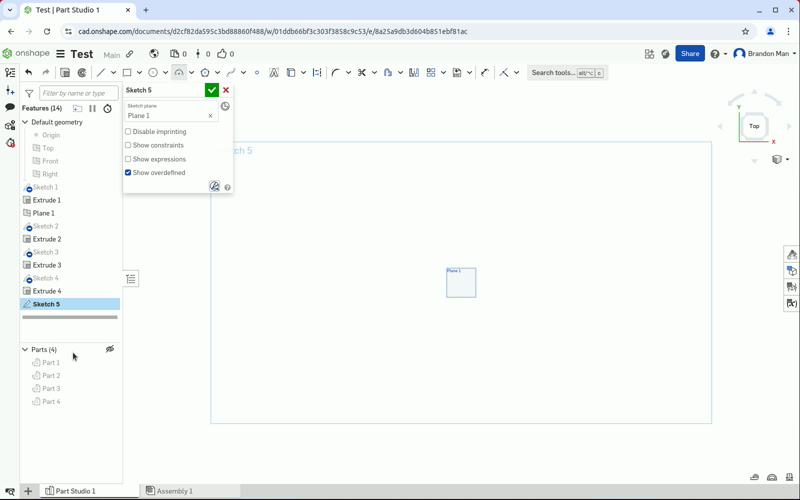
key_down(shift)
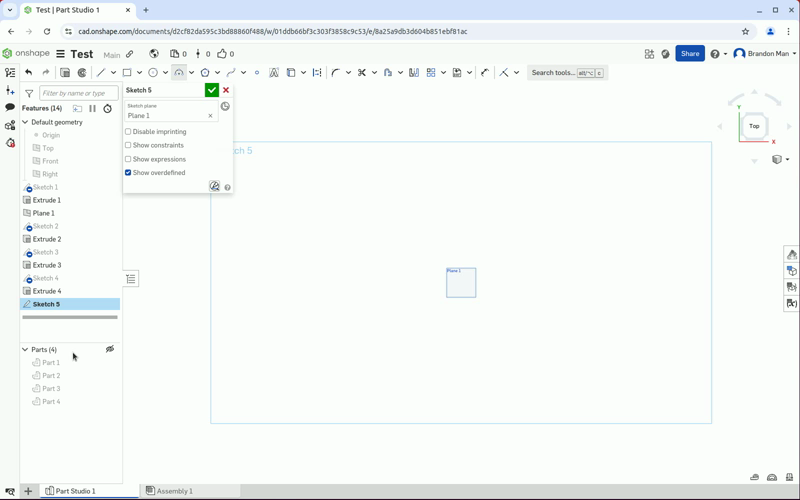
mouse_move(508, 238)
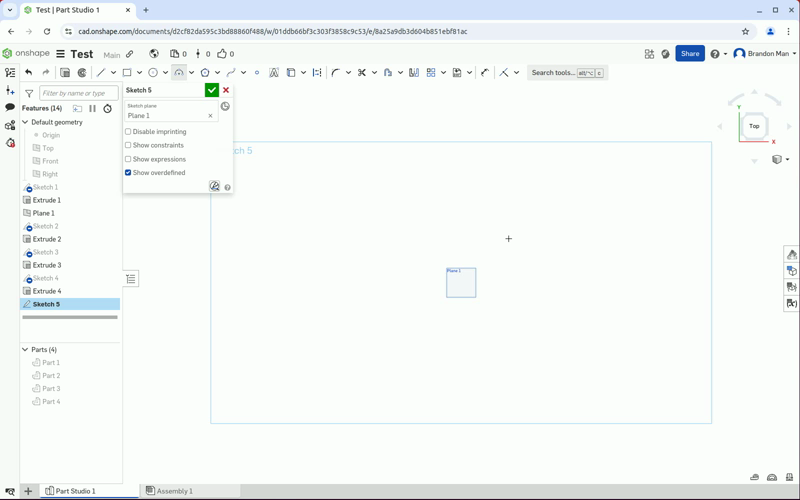
click(508, 238)
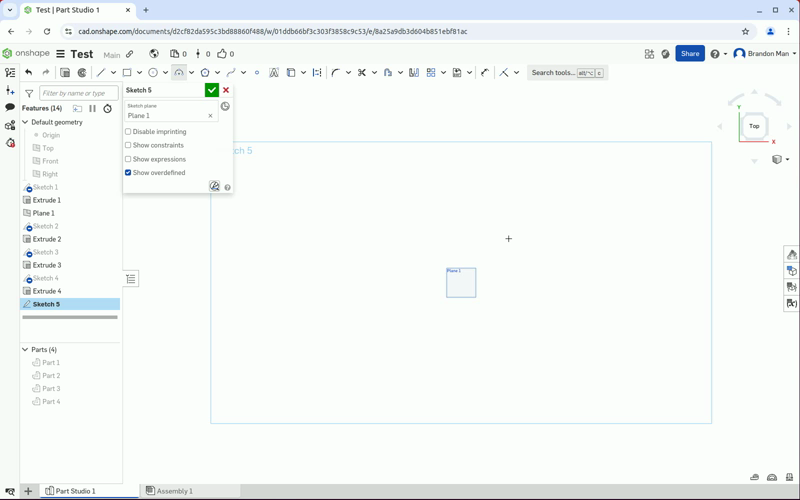
key_up(shift)
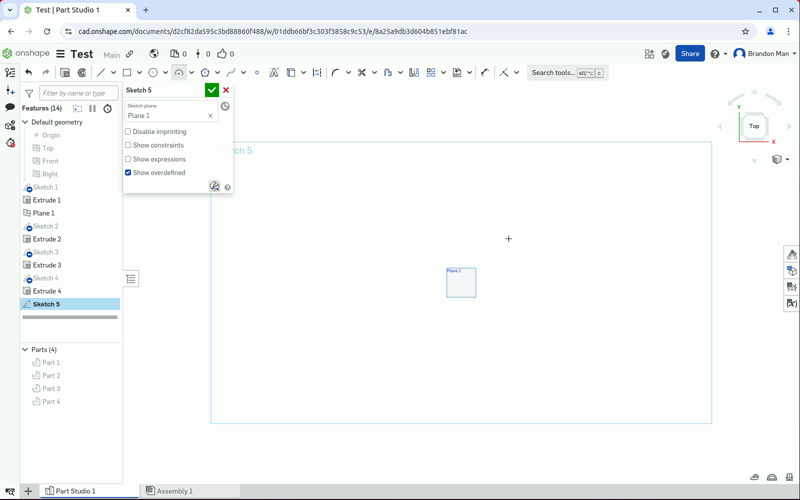
key_down(shift)
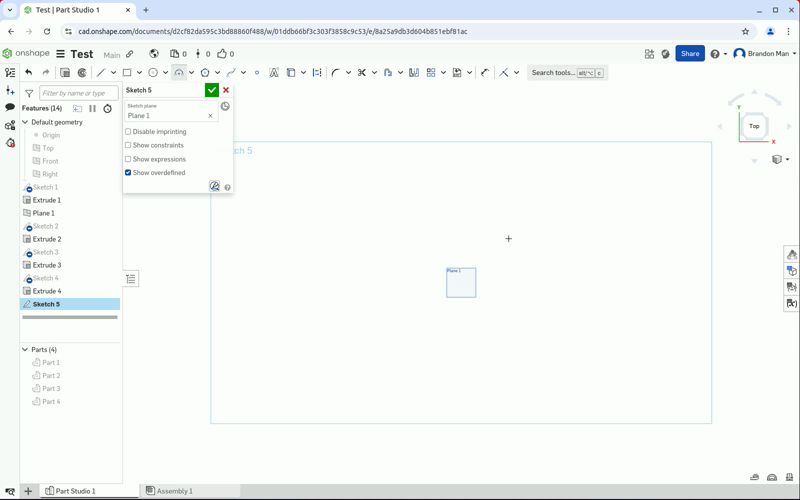
mouse_move(521, 251)
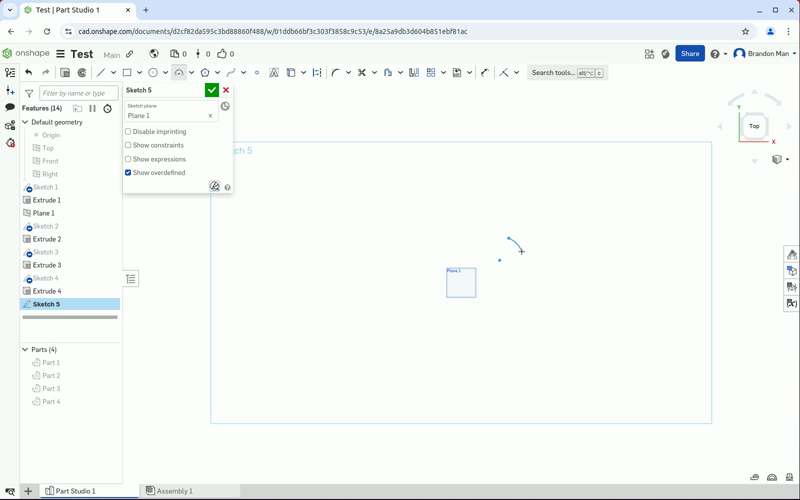
click(521, 251)
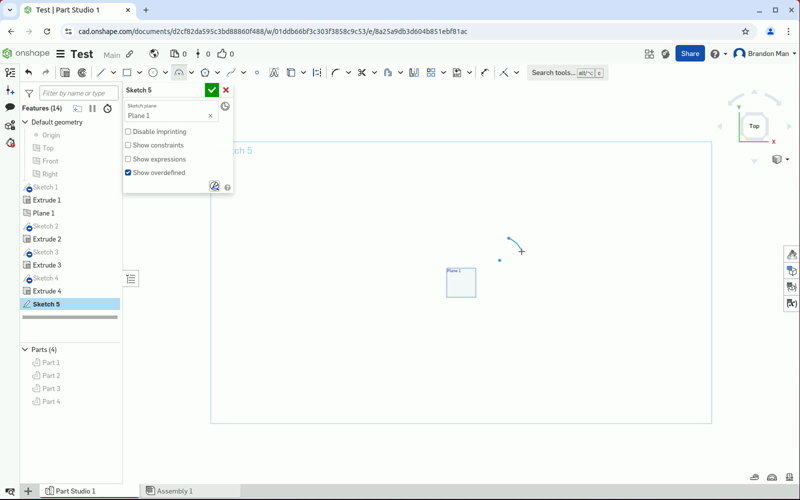
mouse_move(512, 247)
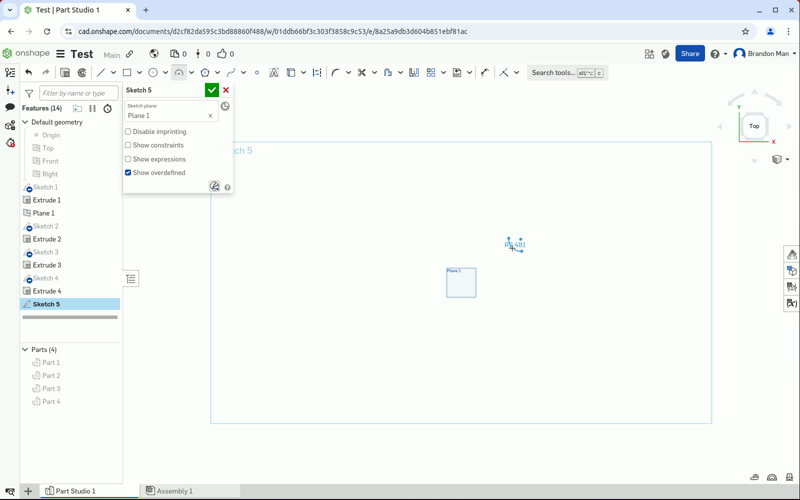
click(512, 247)
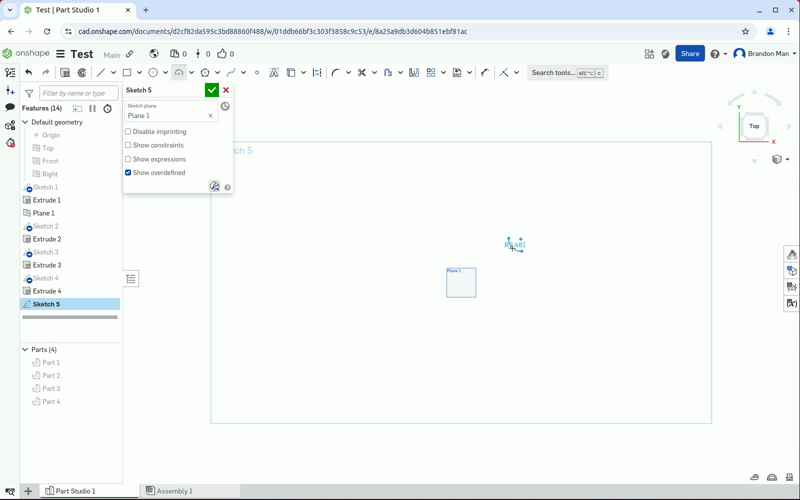
key_up(shift)
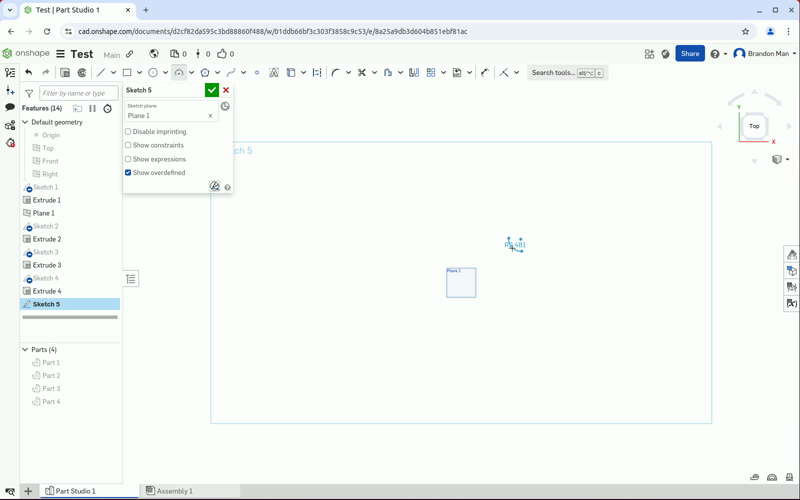
key(esc)
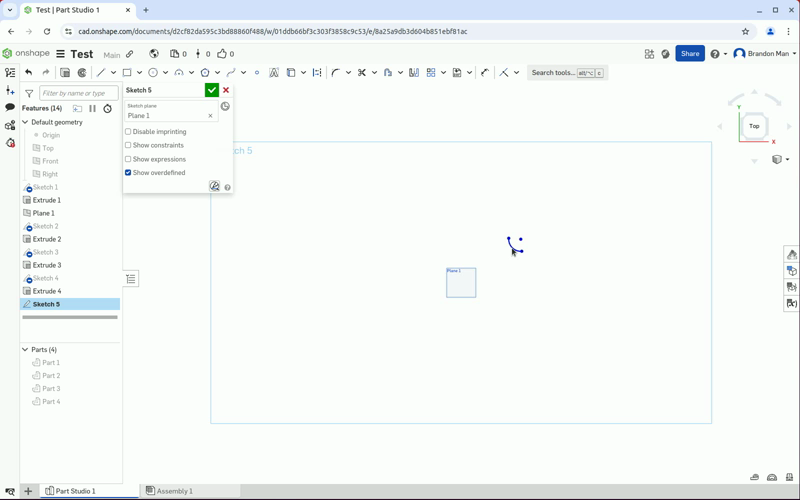
key(l)
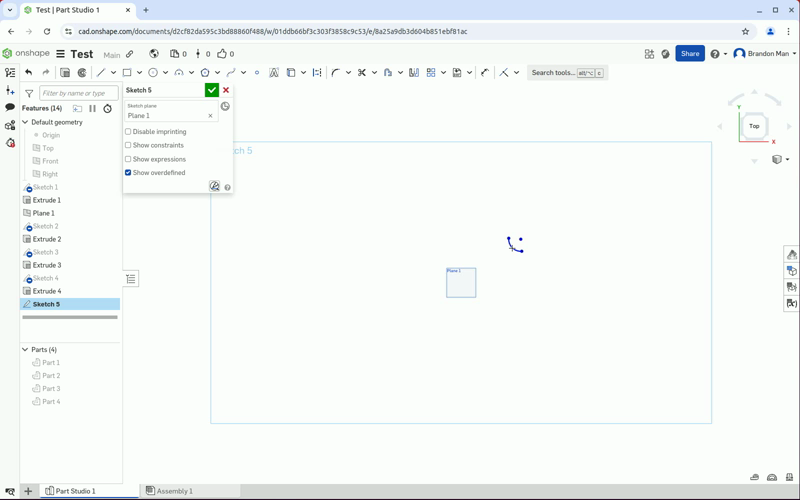
mouse_move(521, 251)
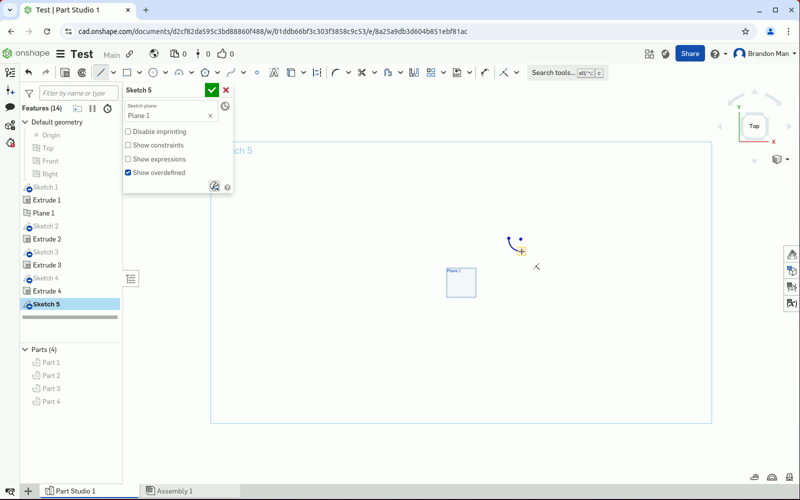
click(521, 251)
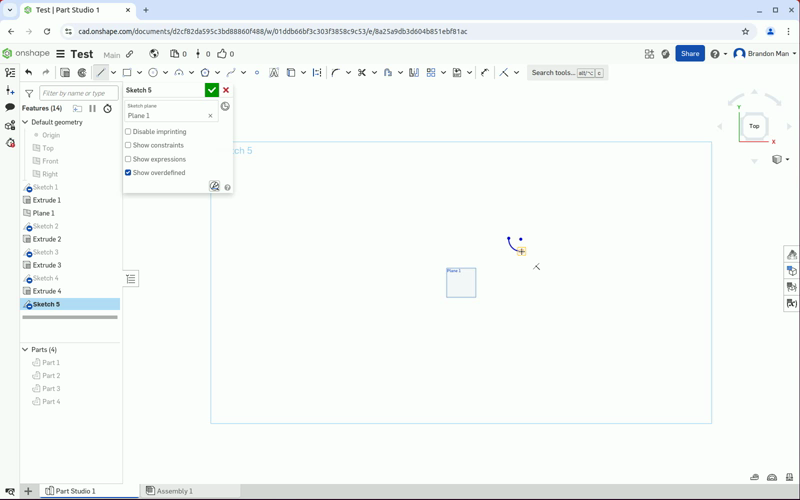
key_down(shift)
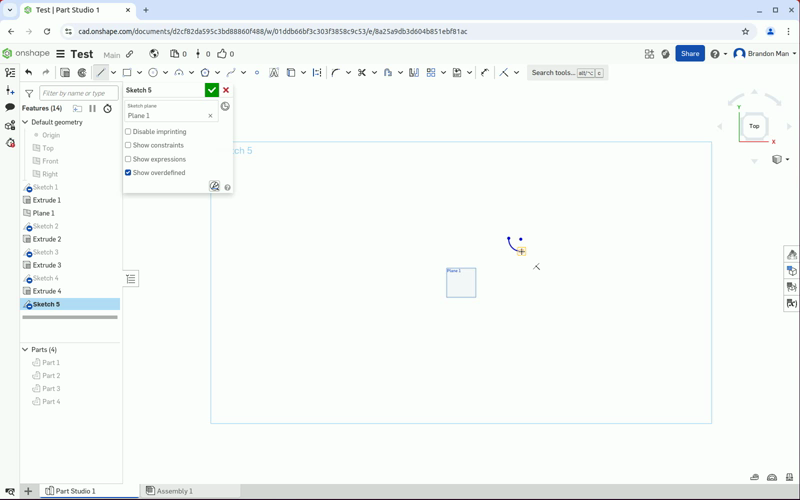
mouse_move(551, 251)
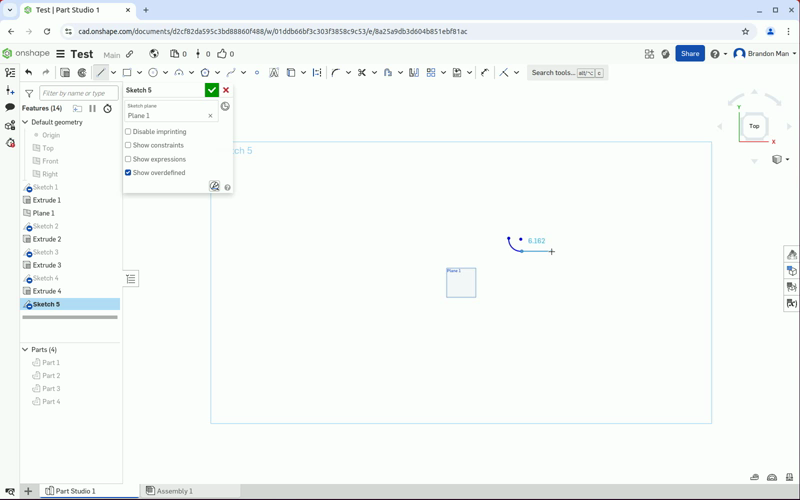
mouse_move(521, 238)
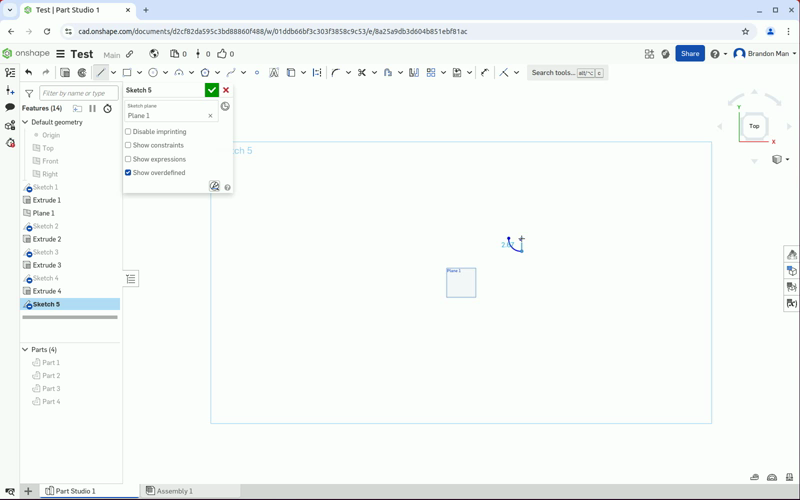
click(521, 238)
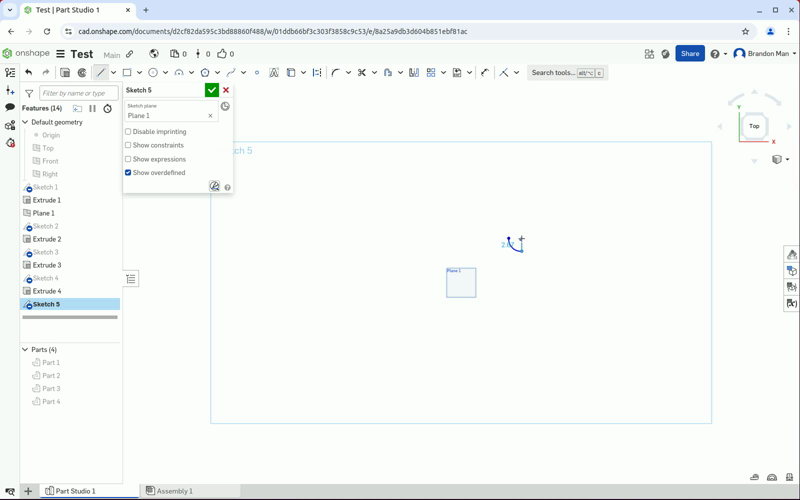
key_up(shift)
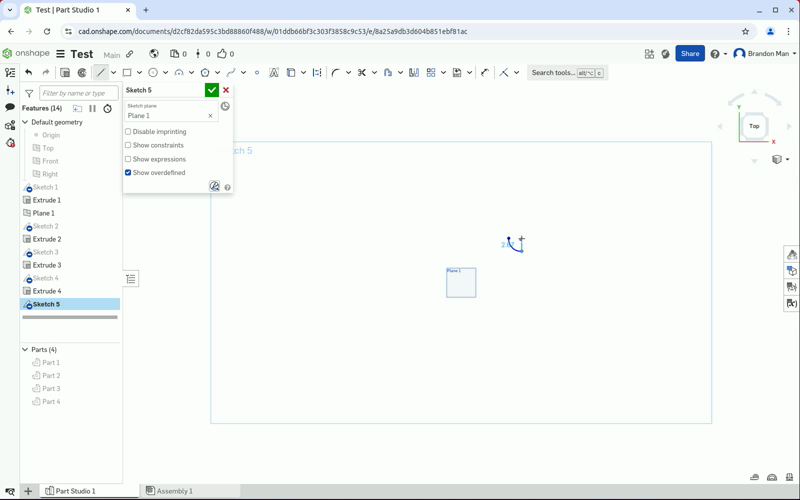
mouse_move(551, 238)
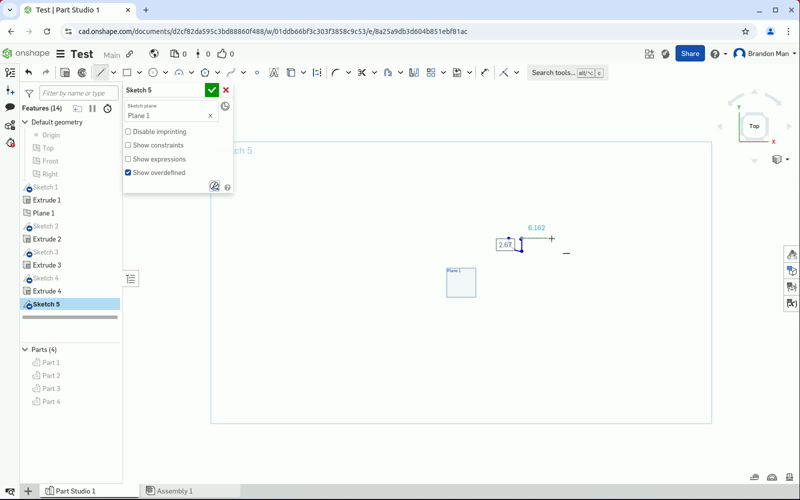
key_down(shift)
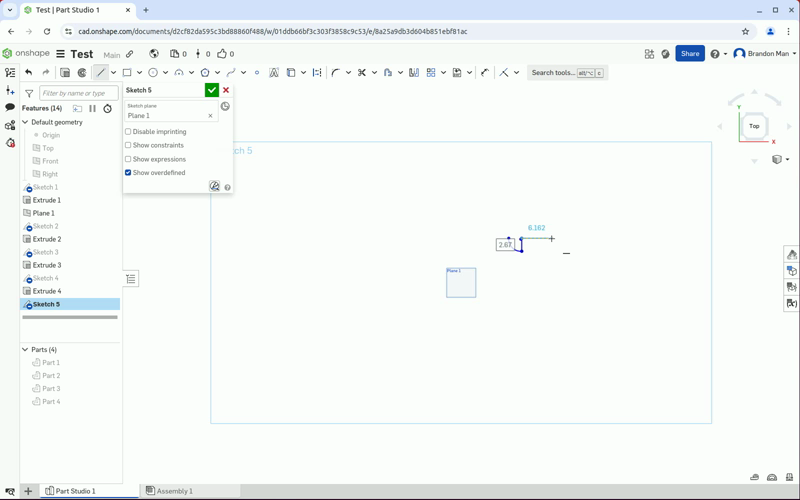
mouse_move(508, 238)
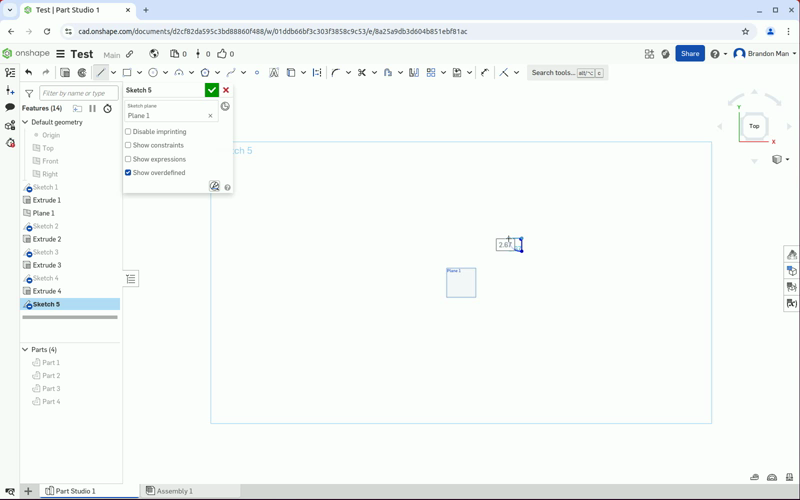
key_up(shift)
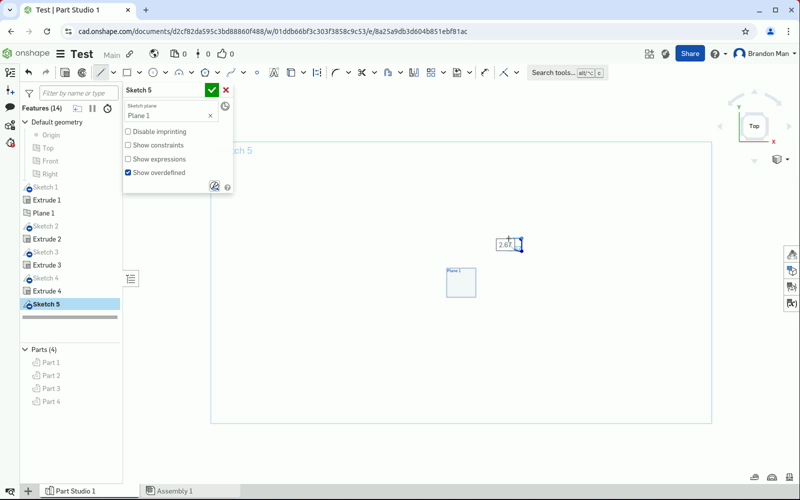
click(508, 238)
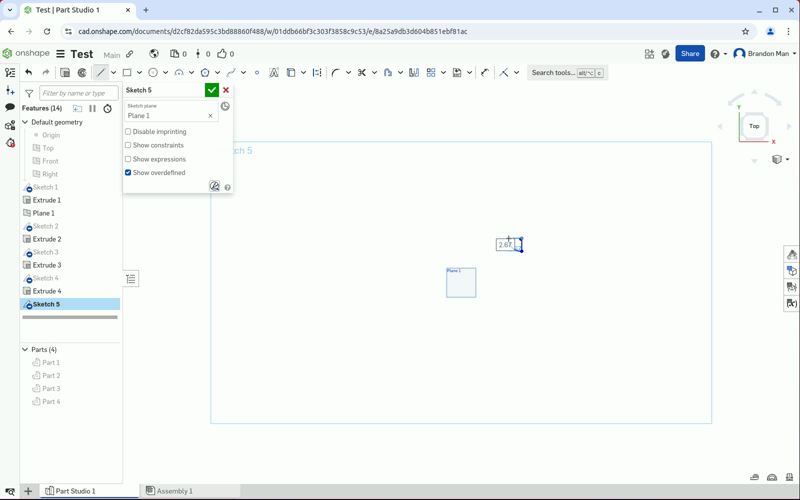
key(esc)
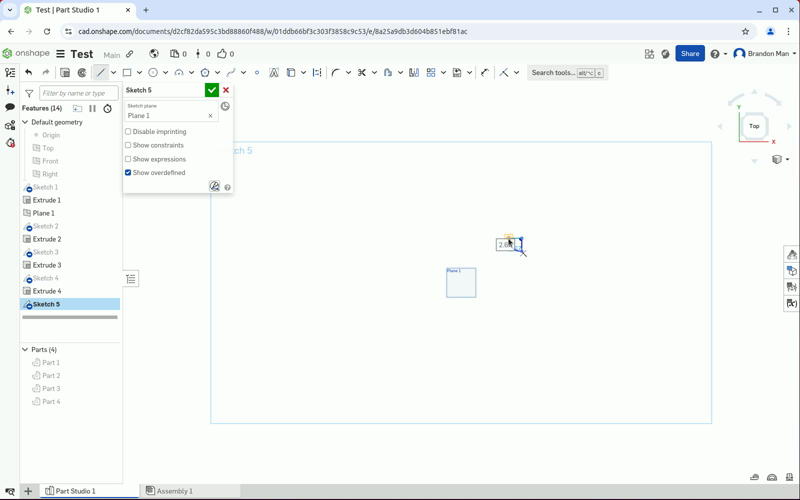
mouse_move(520, 241)
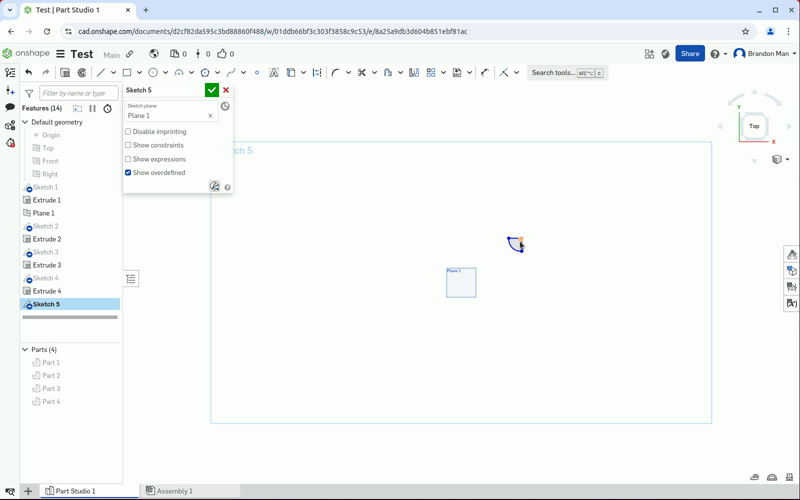
scroll(6)
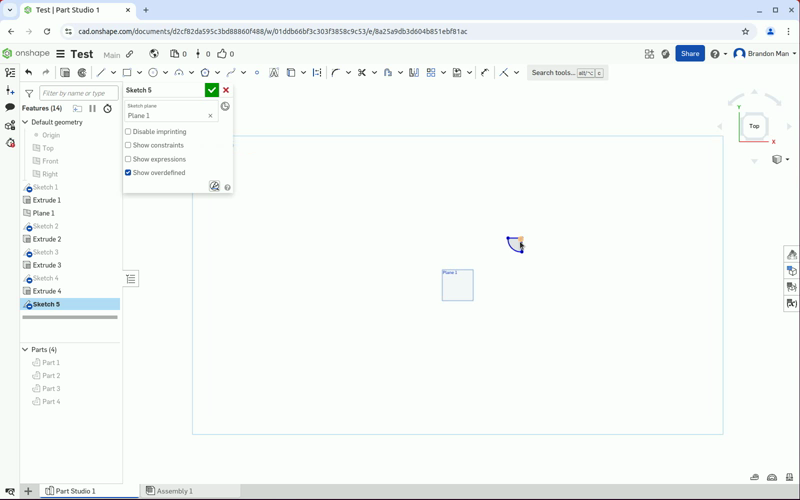
scroll(6)
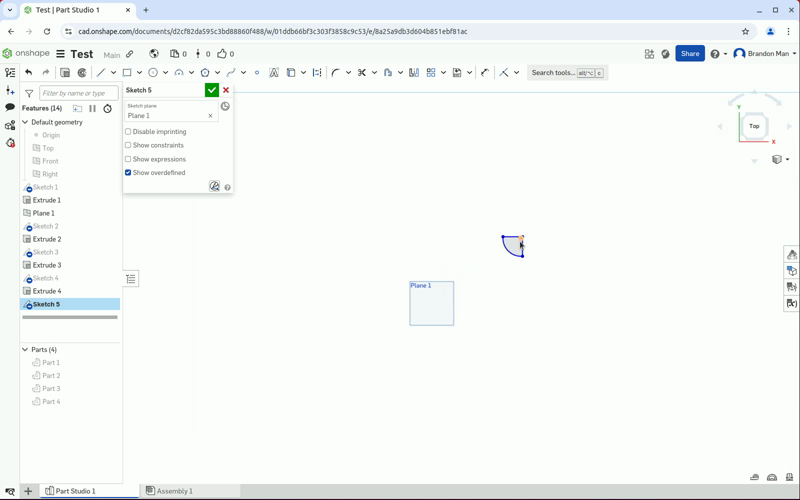
scroll(6)
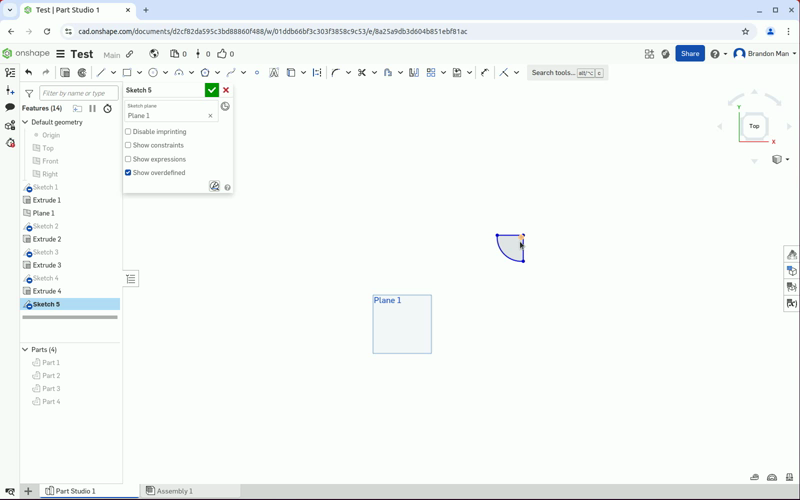
scroll(6)
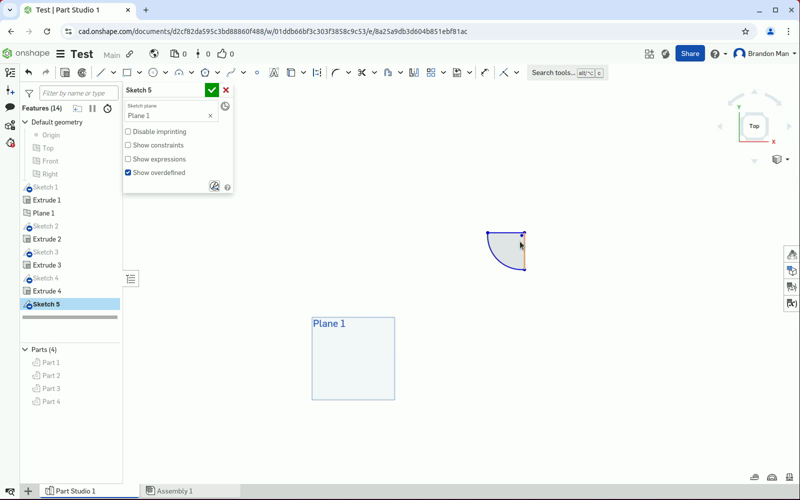
scroll(6)
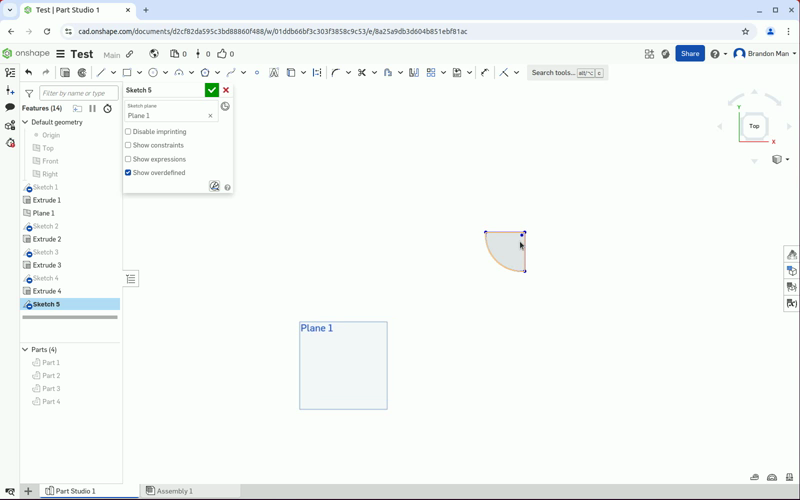
scroll(6)
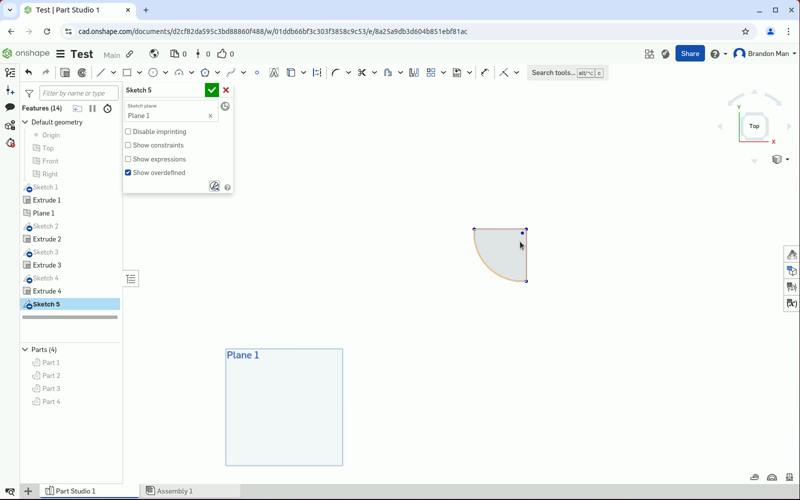
scroll(6)
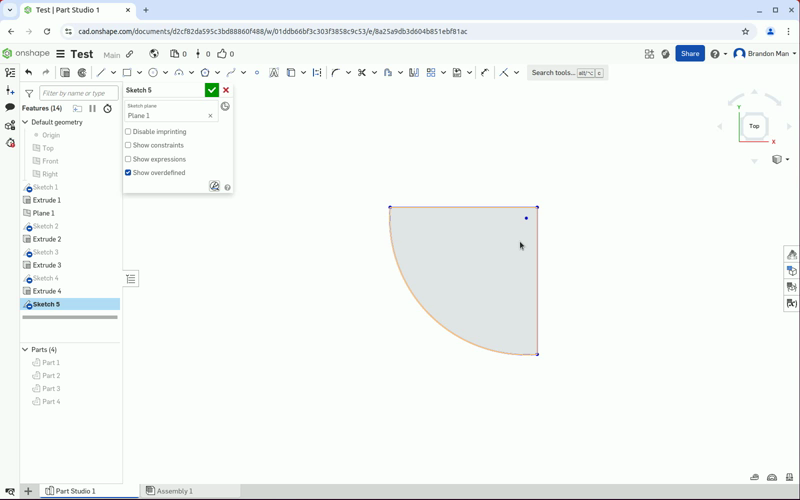
click(520, 241)
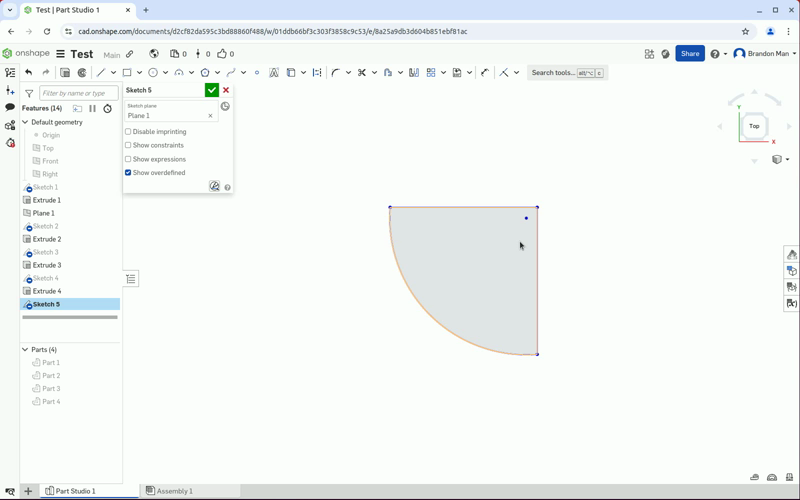
scroll(-6)
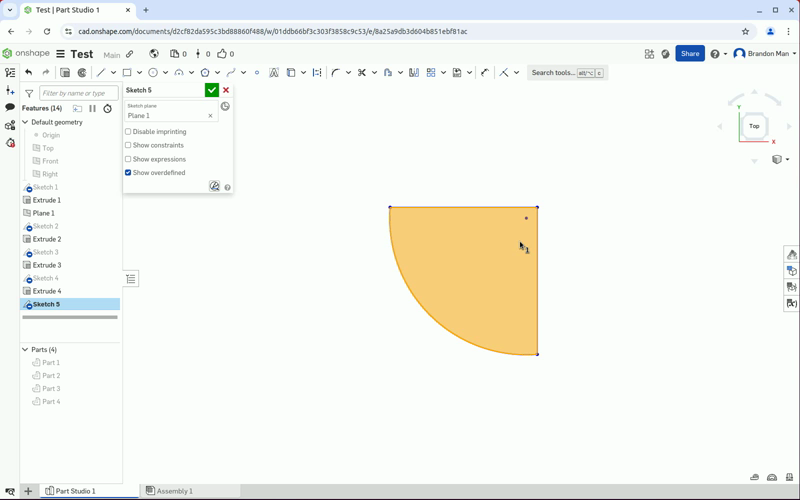
scroll(-6)
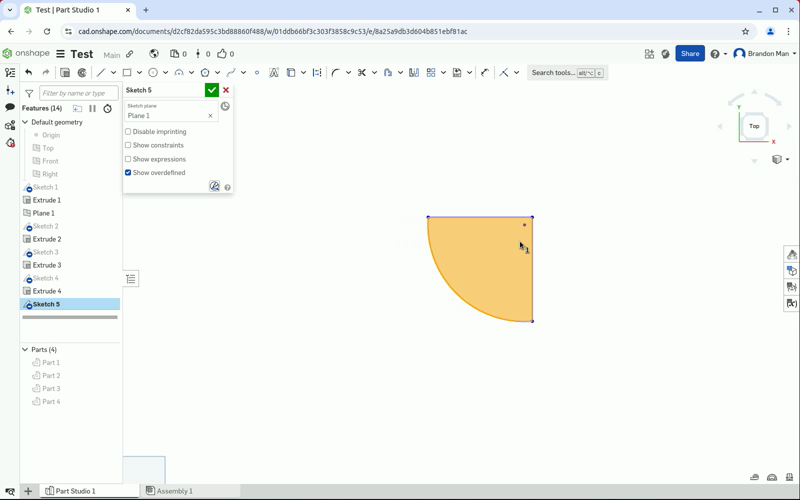
scroll(-6)
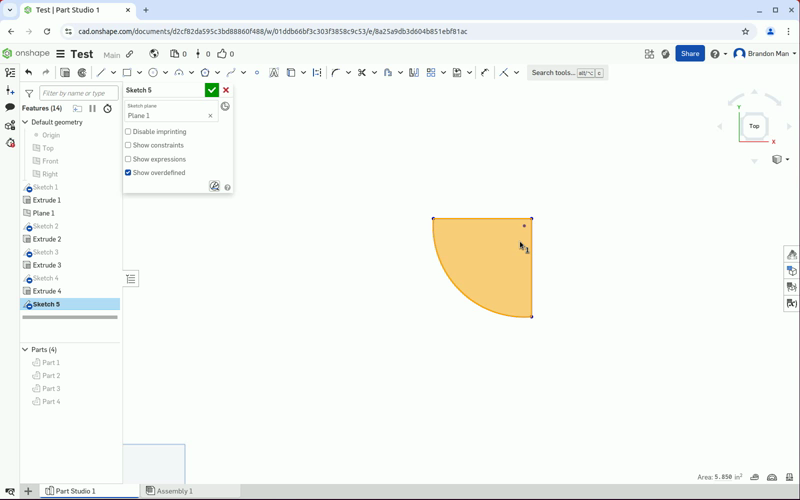
scroll(-6)
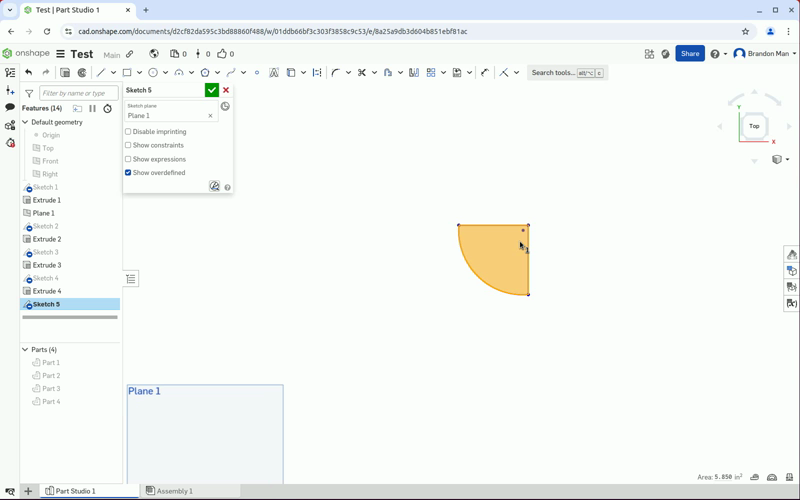
scroll(-6)
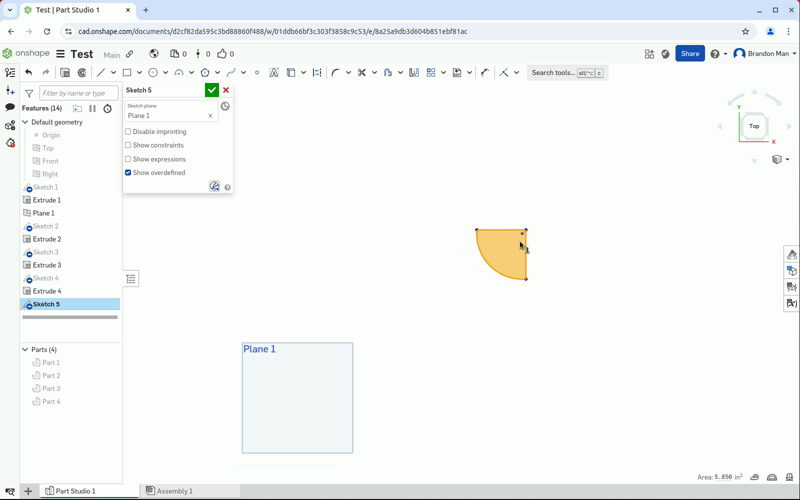
scroll(-6)
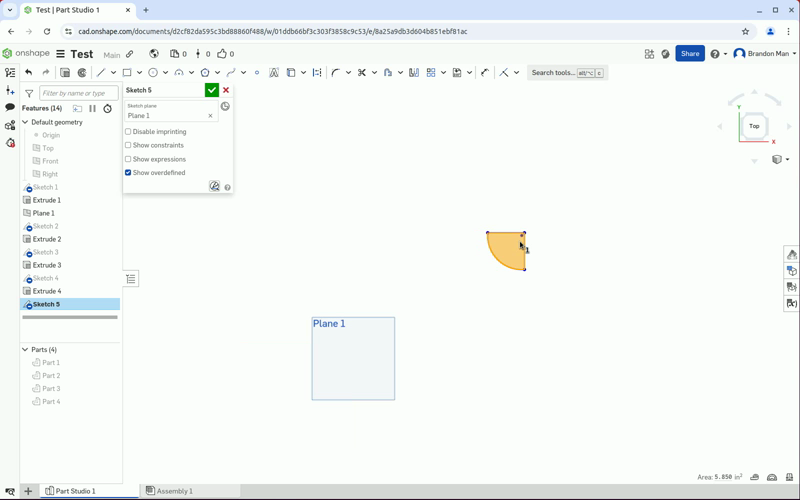
scroll(-6)
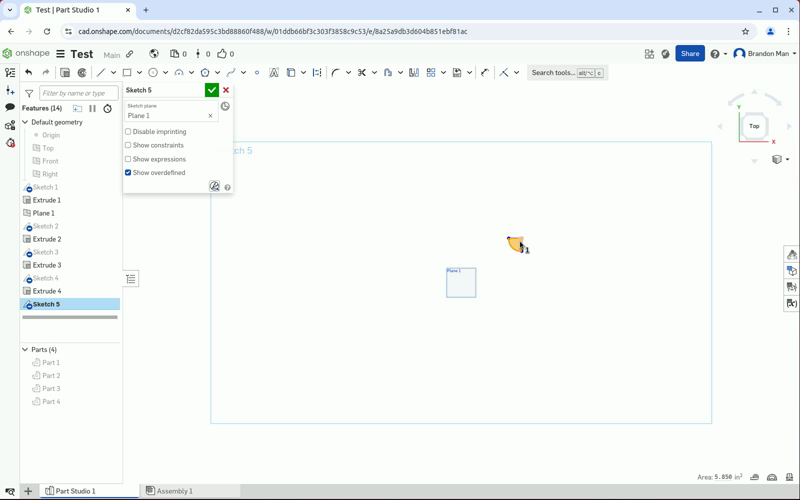
mouse_move(73, 352)
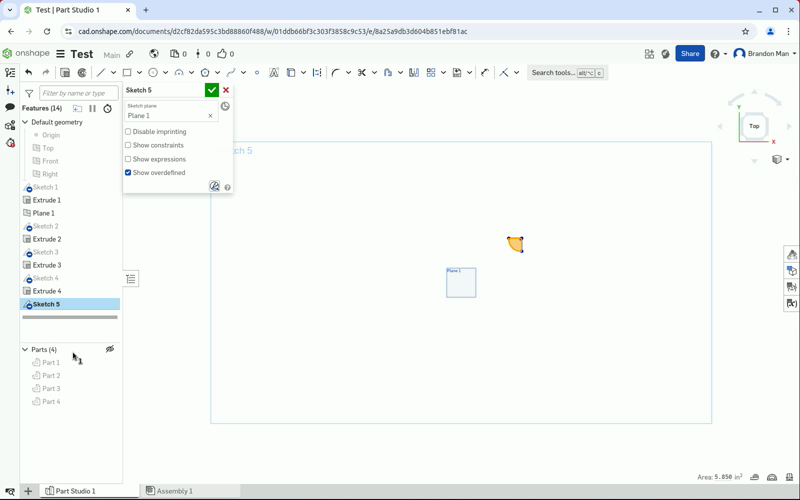
key(shift+y)
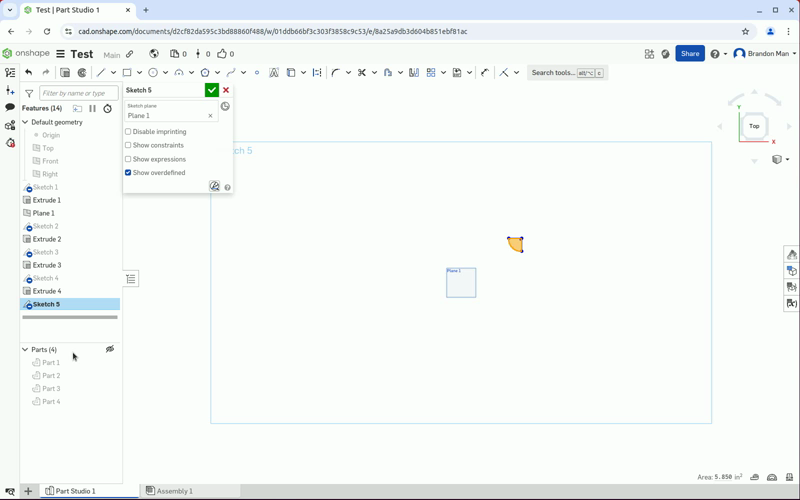
key(shift+e)
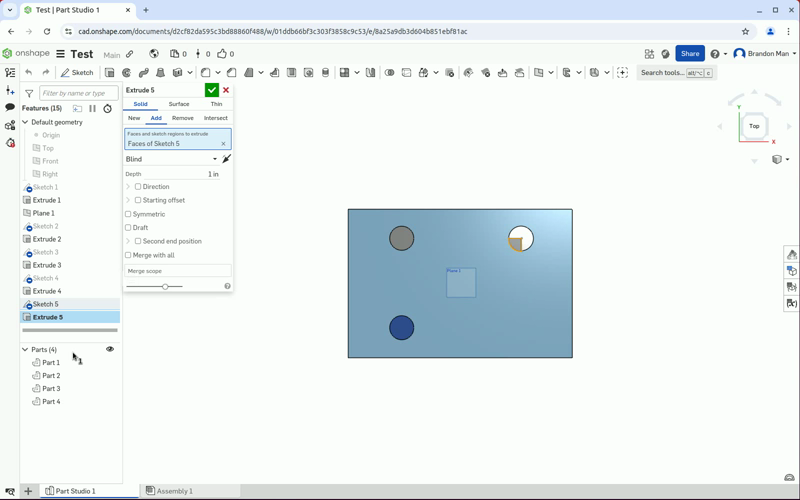
mouse_move(143, 106)
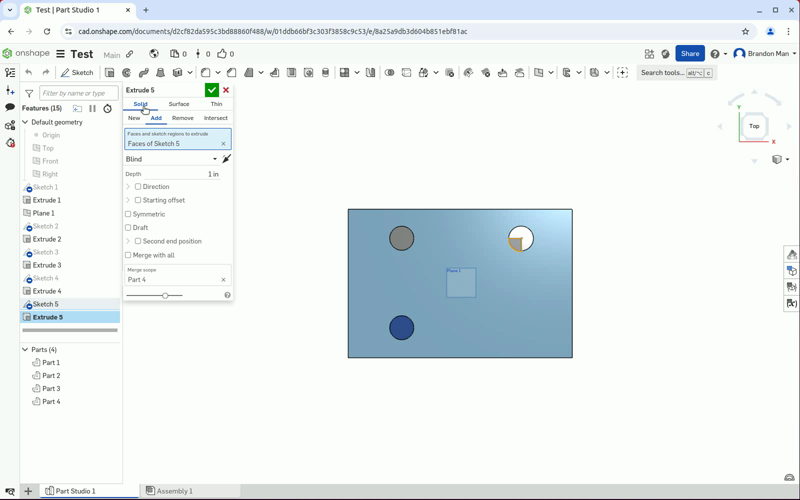
click(143, 106)
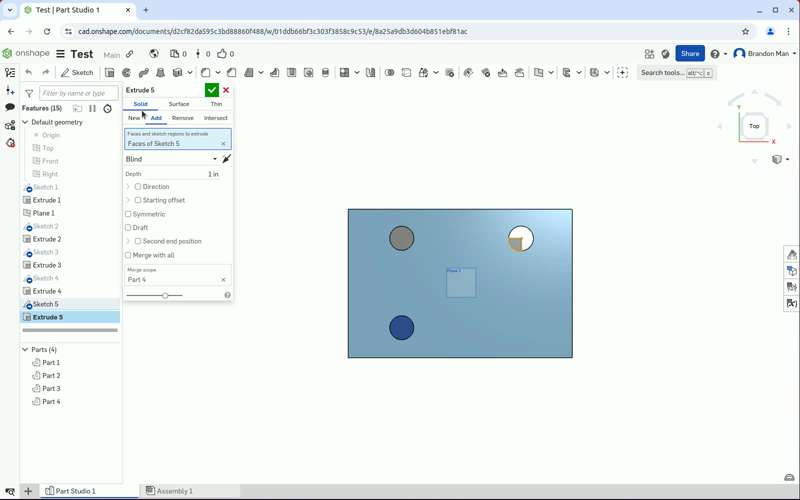
mouse_move(137, 120)
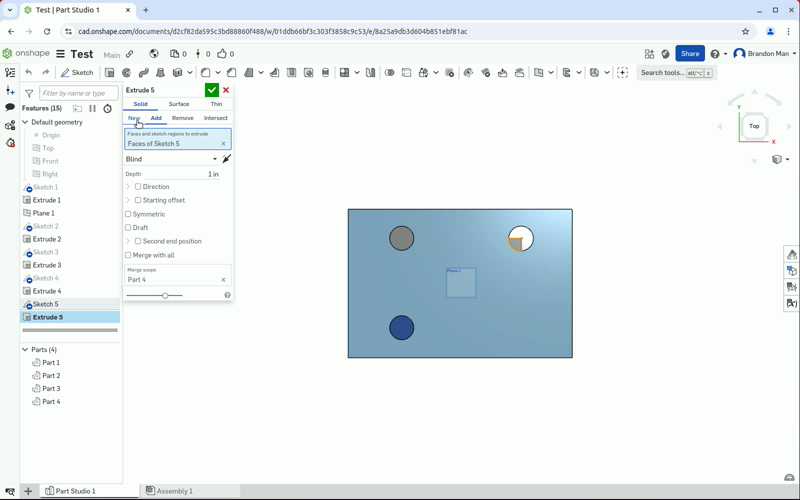
click(137, 120)
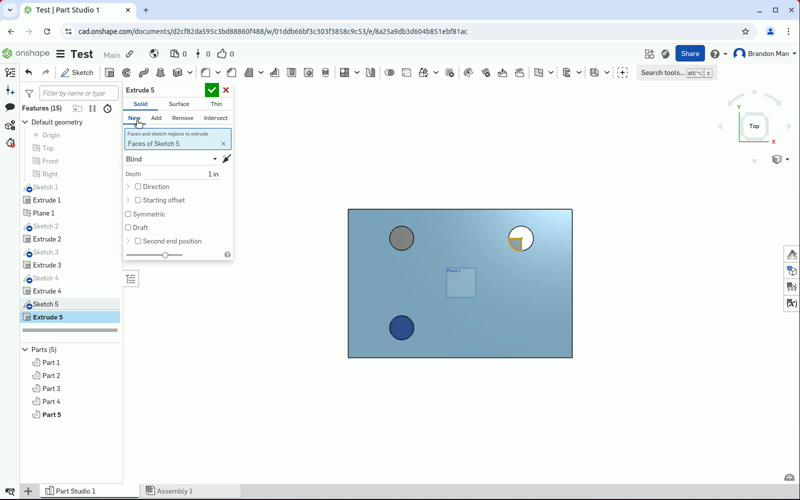
key(tab, 4)
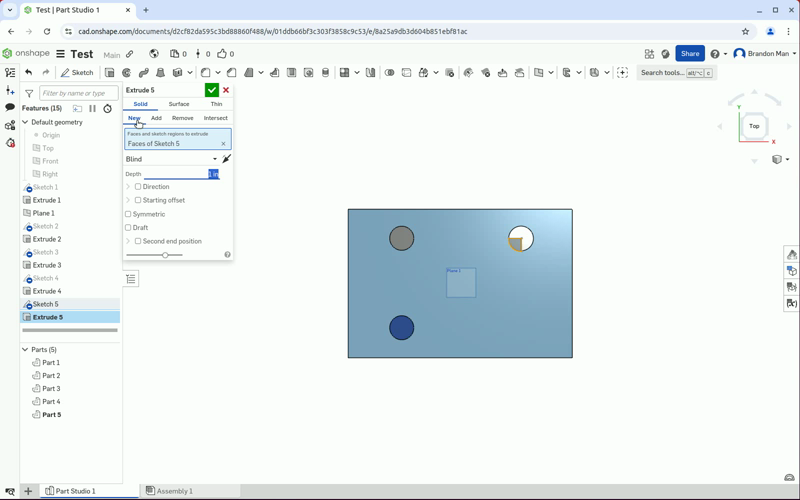
text(15.405)
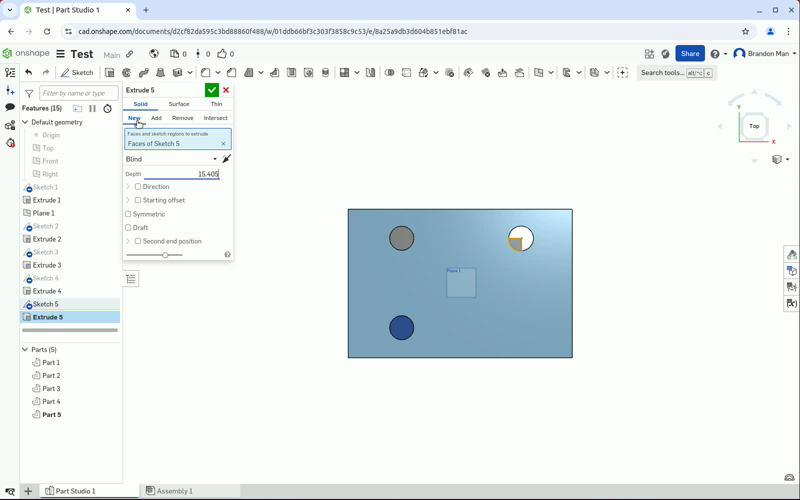
key(enter)
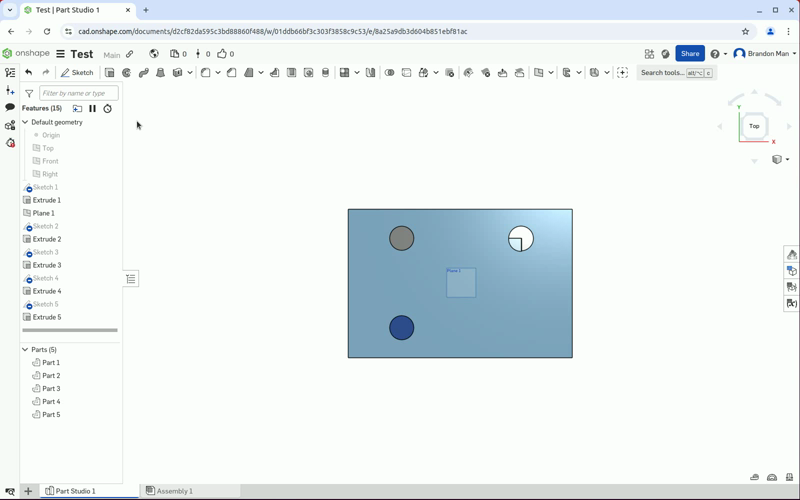
key(shift+h)
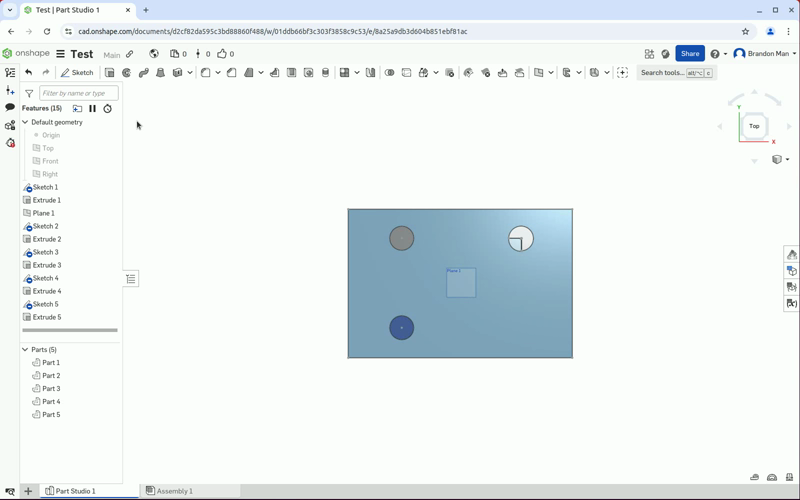
key(shift+h)
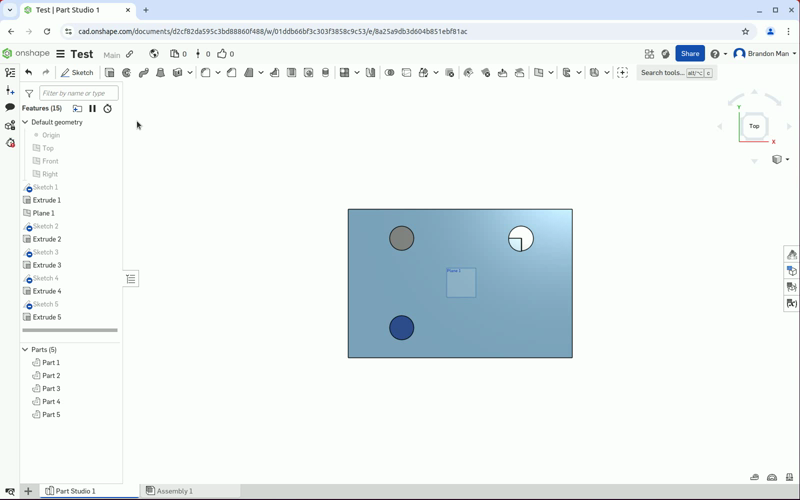
mouse_move(73, 189)
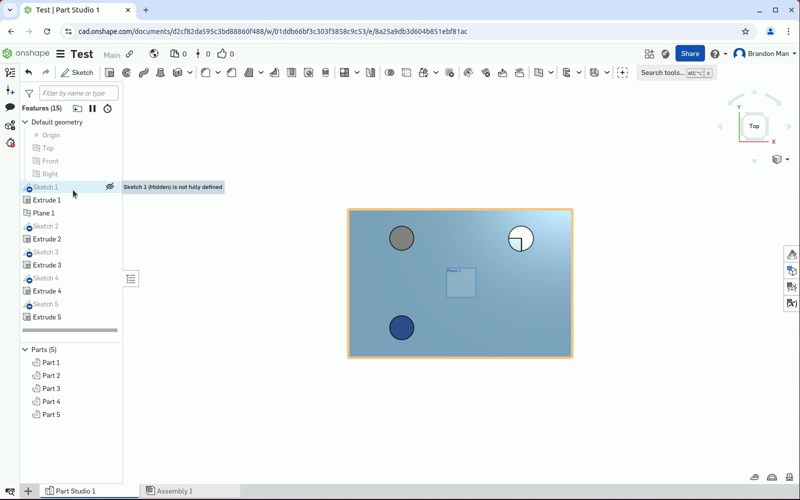
click(73, 189)
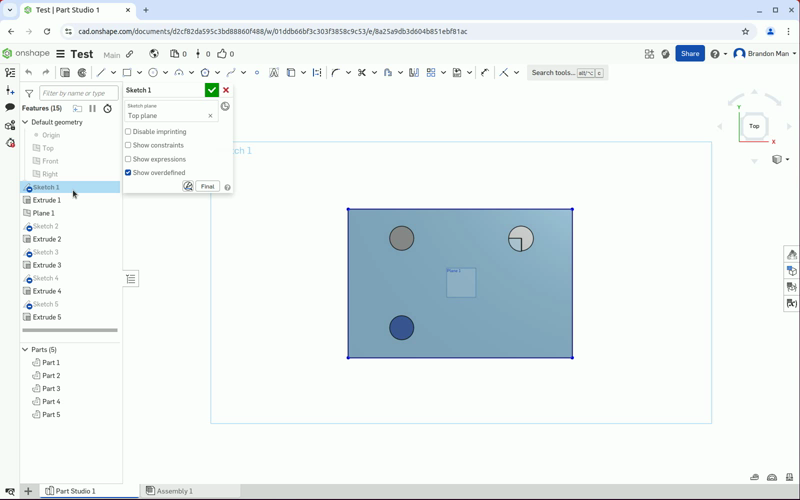
mouse_move(229, 92)
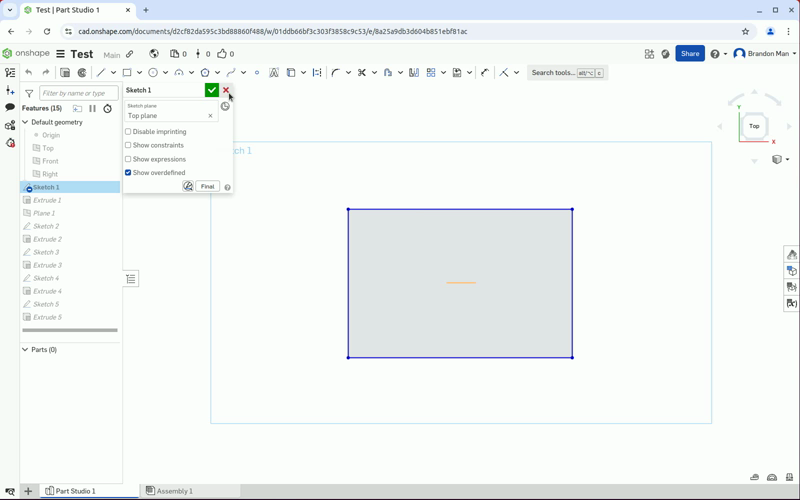
click(229, 92)
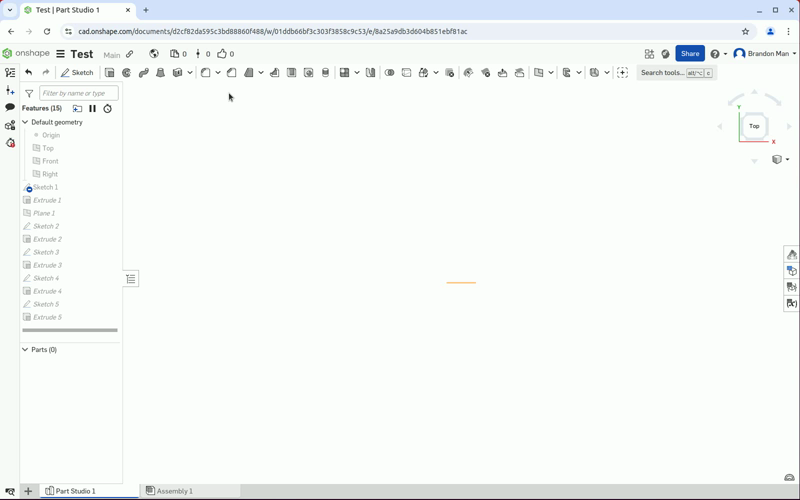
key(shift+s)
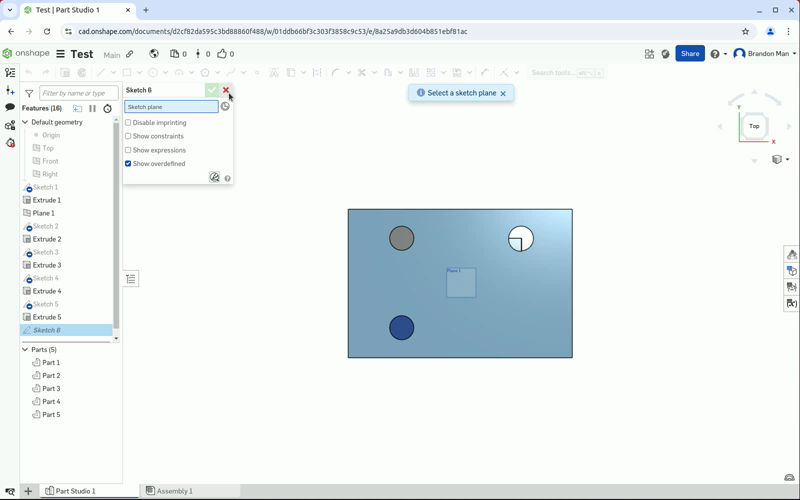
mouse_move(69, 215)
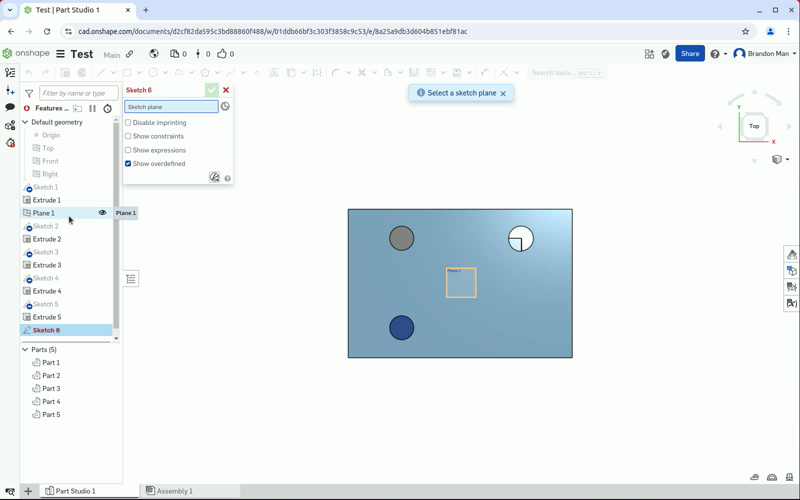
click(69, 215)
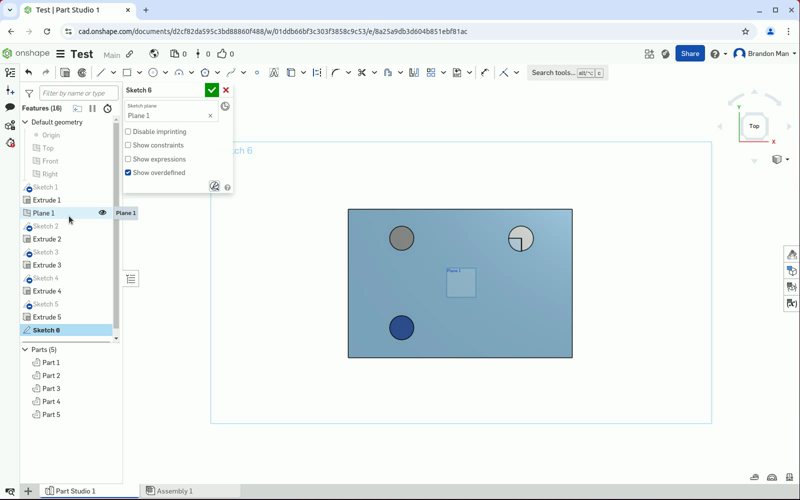
mouse_move(73, 352)
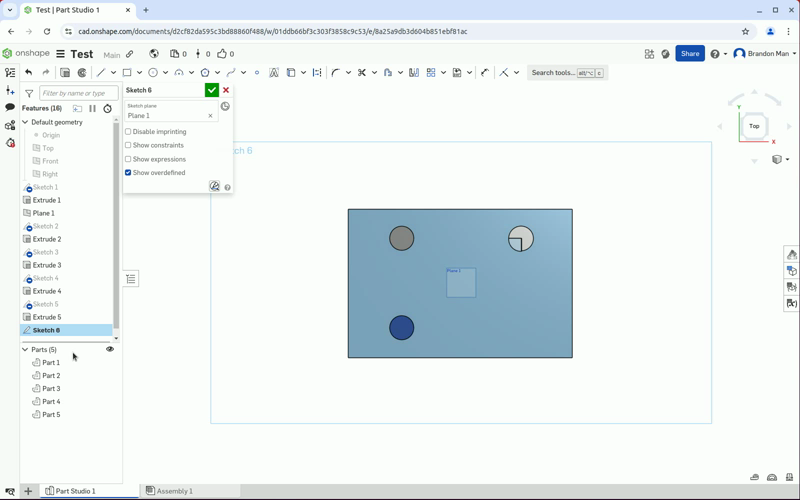
key(y)
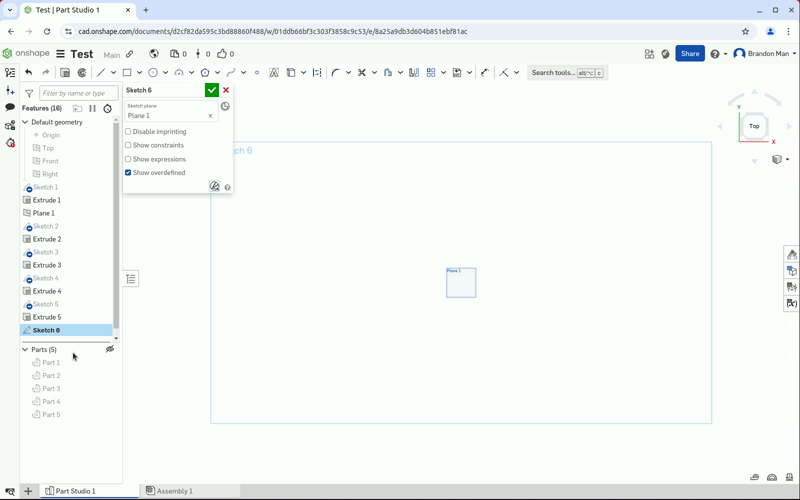
key(a)
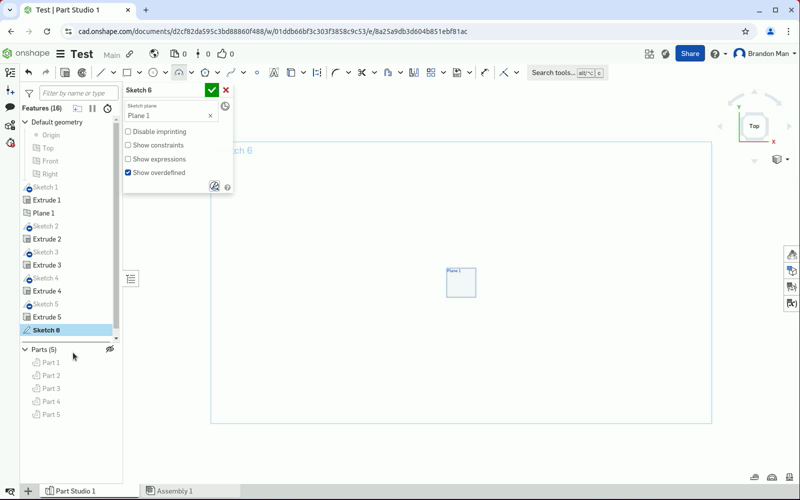
key_down(shift)
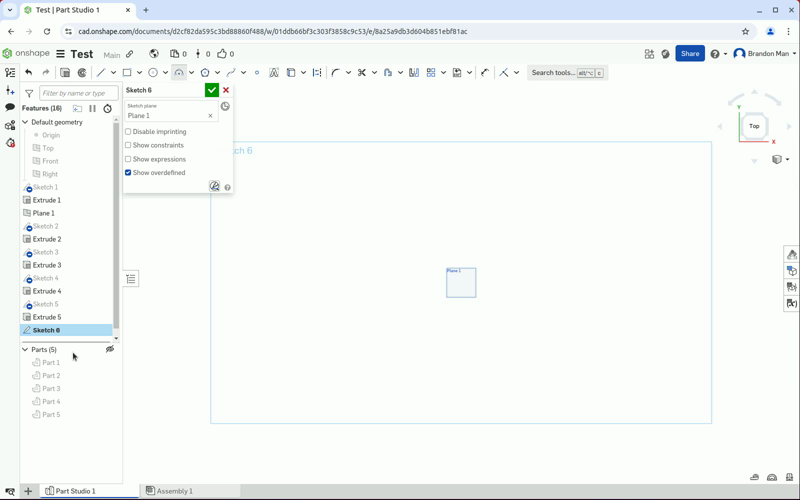
mouse_move(508, 327)
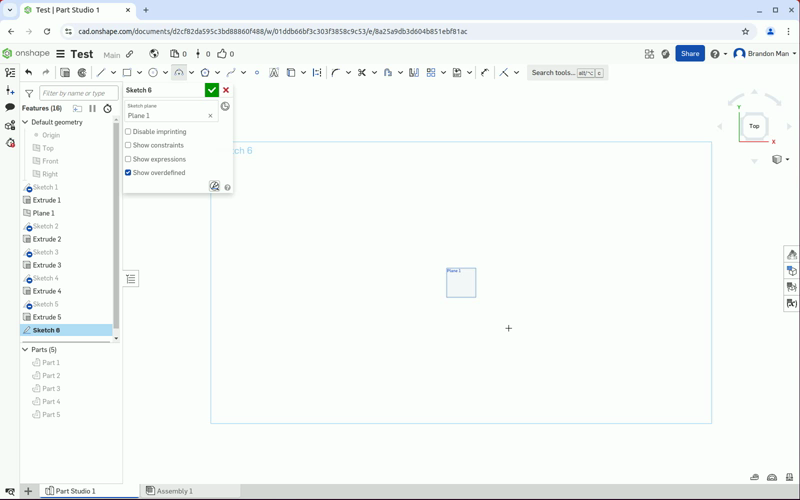
click(508, 327)
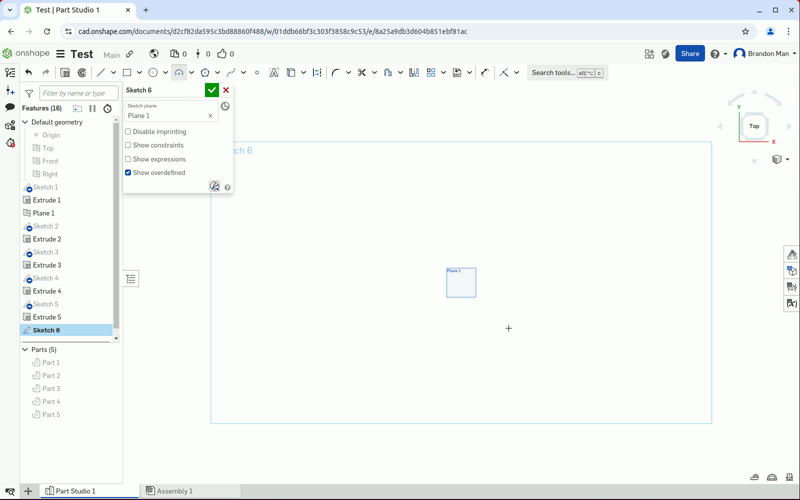
key_up(shift)
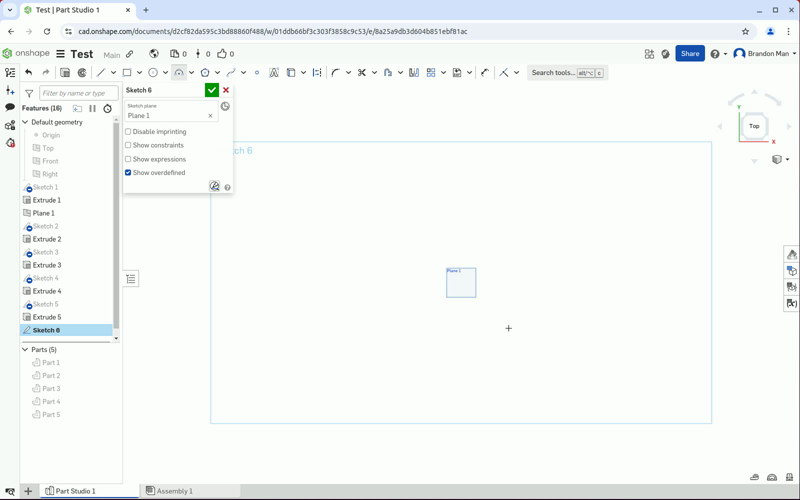
key_down(shift)
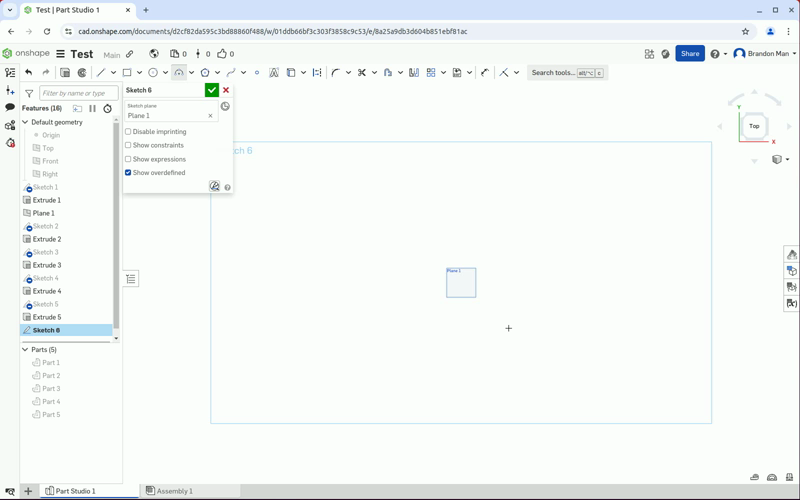
mouse_move(521, 315)
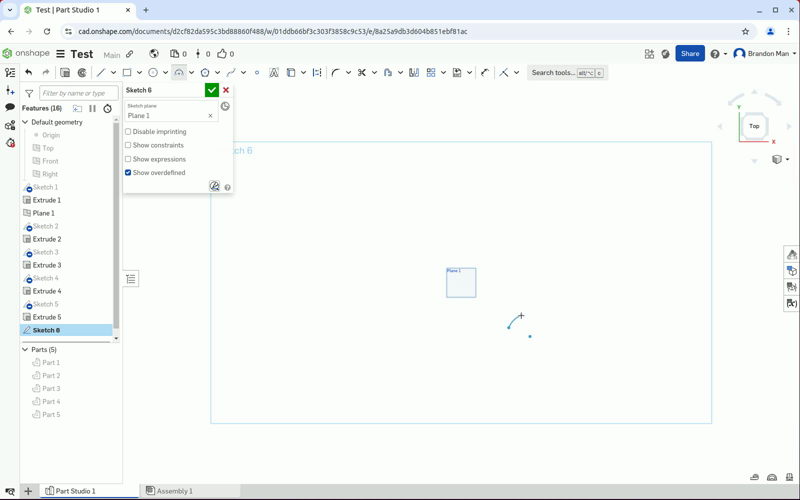
click(521, 315)
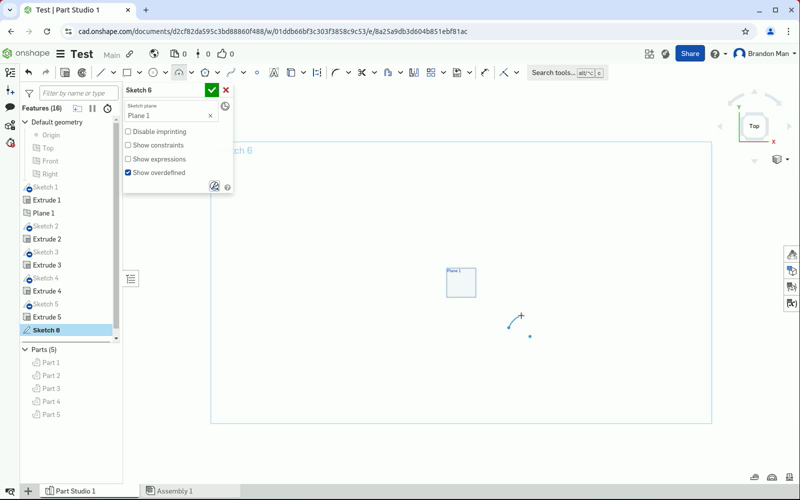
mouse_move(529, 336)
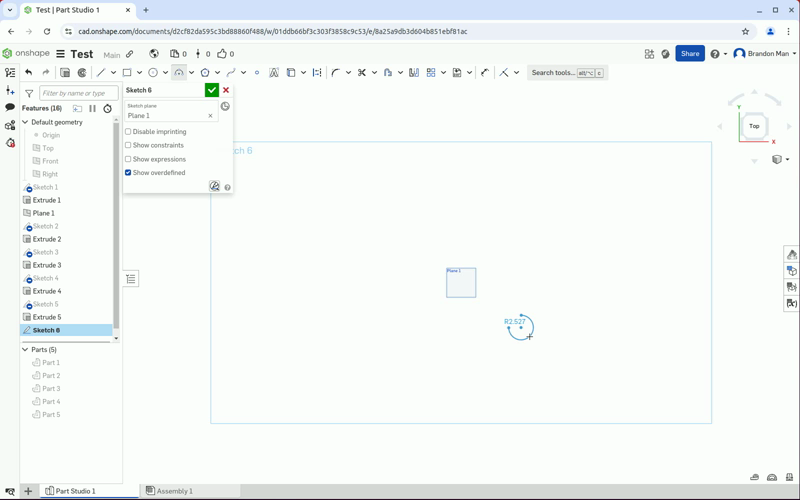
click(529, 336)
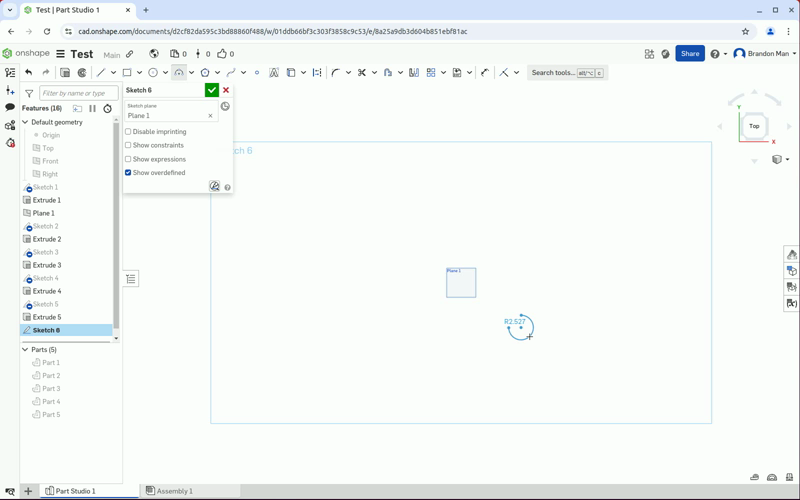
key_up(shift)
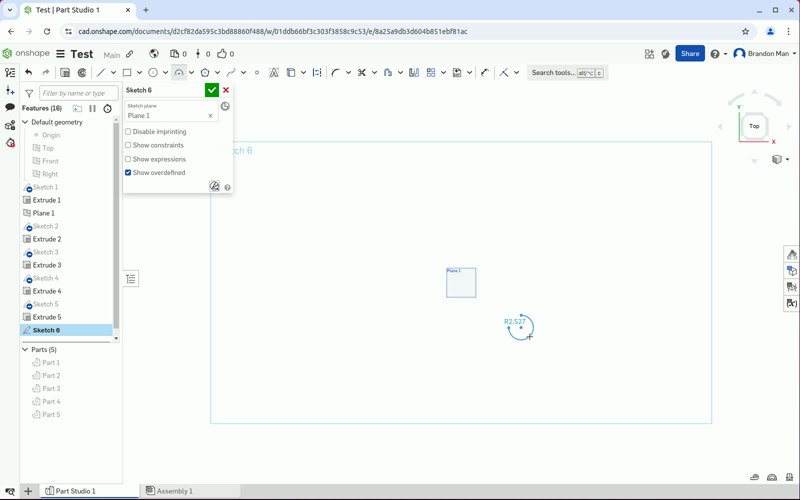
key(esc)
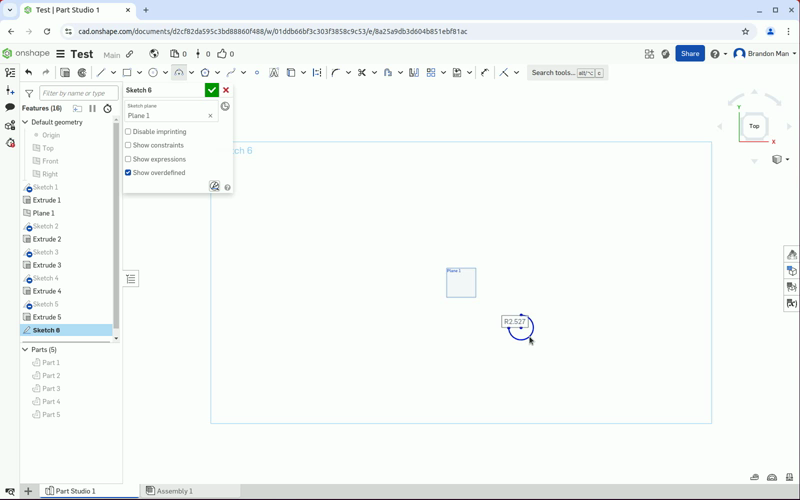
key(l)
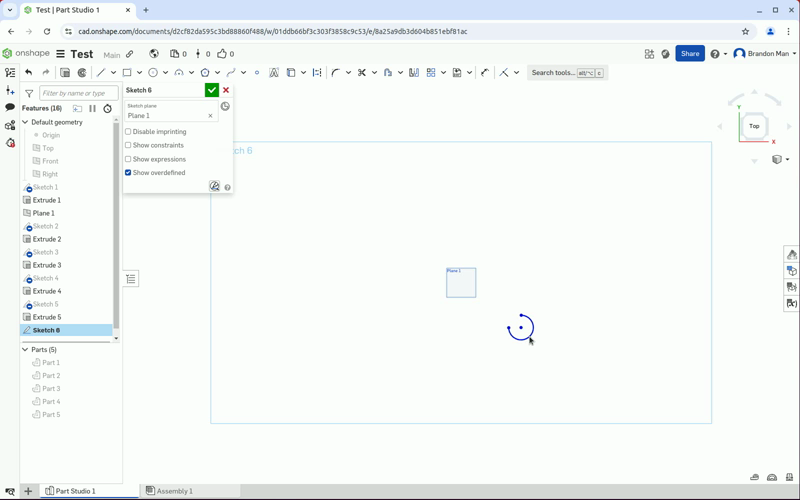
mouse_move(521, 315)
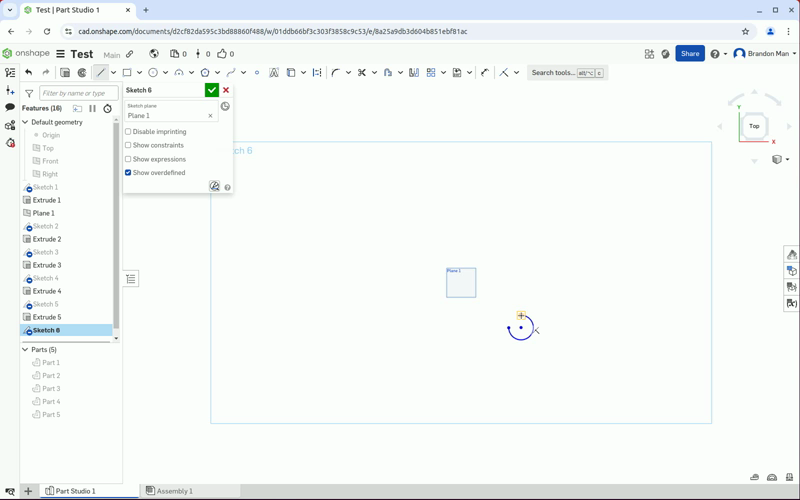
click(521, 315)
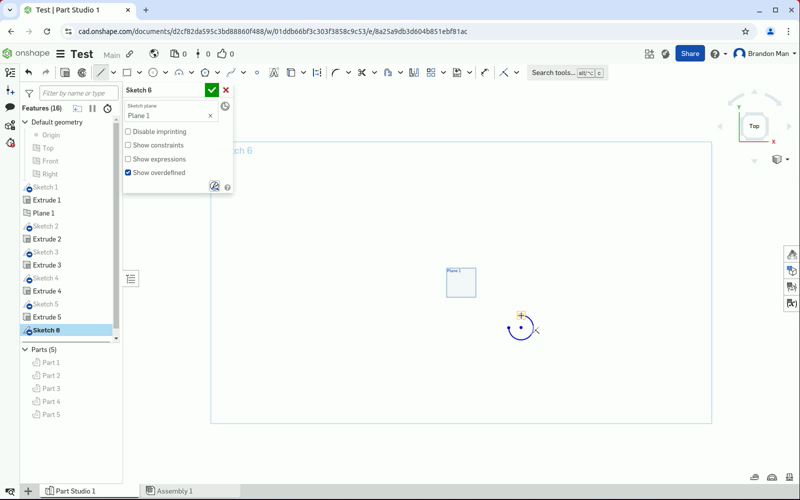
key_down(shift)
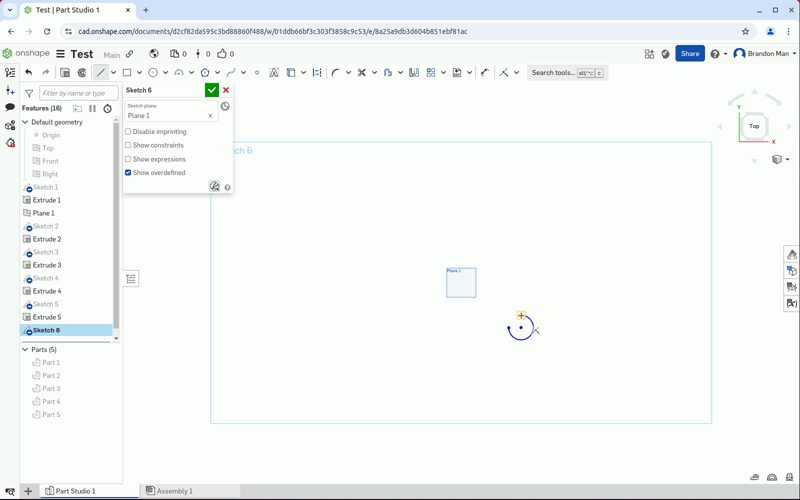
mouse_move(551, 315)
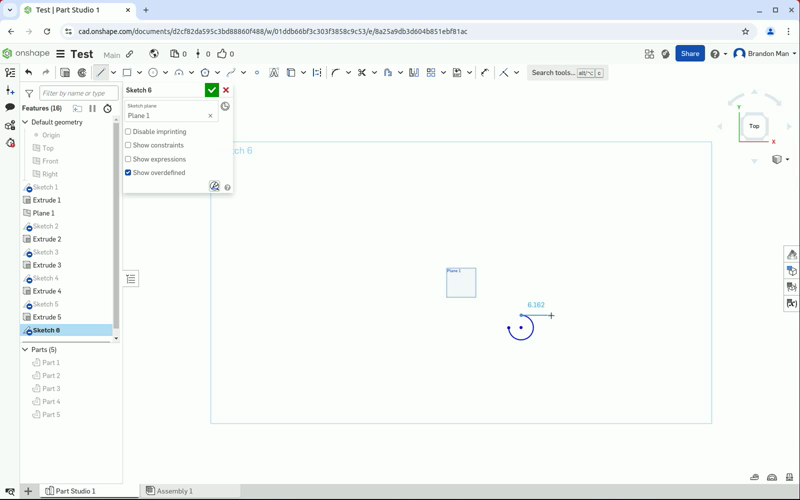
mouse_move(521, 327)
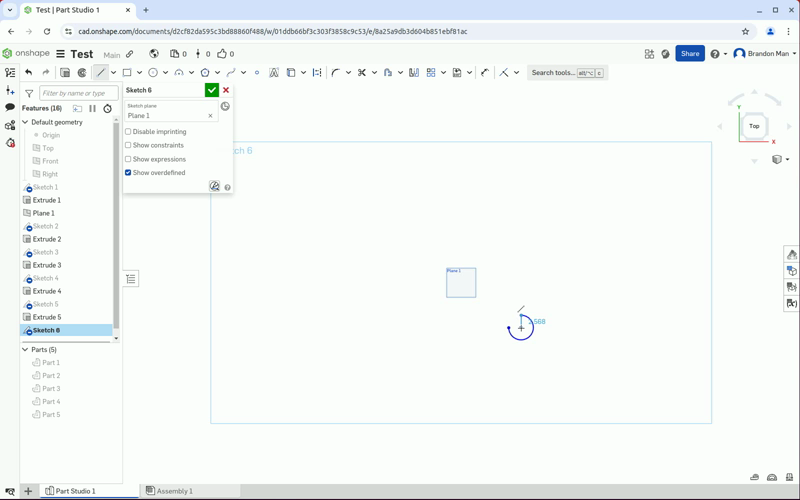
click(521, 327)
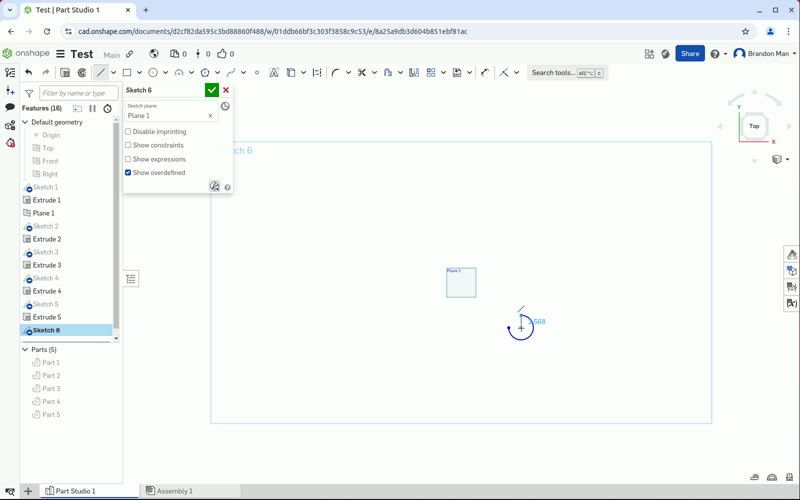
key_up(shift)
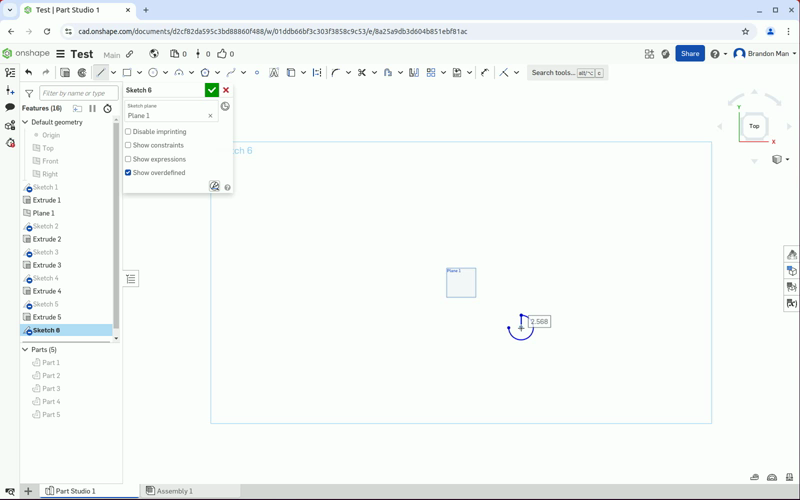
mouse_move(551, 327)
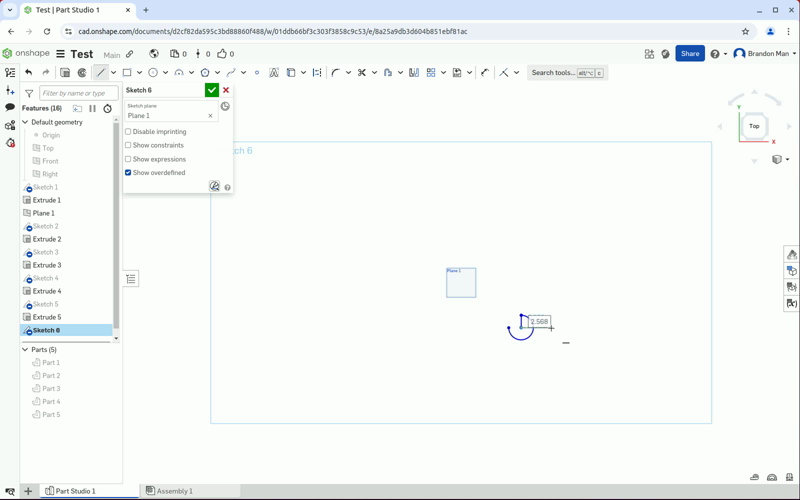
key_down(shift)
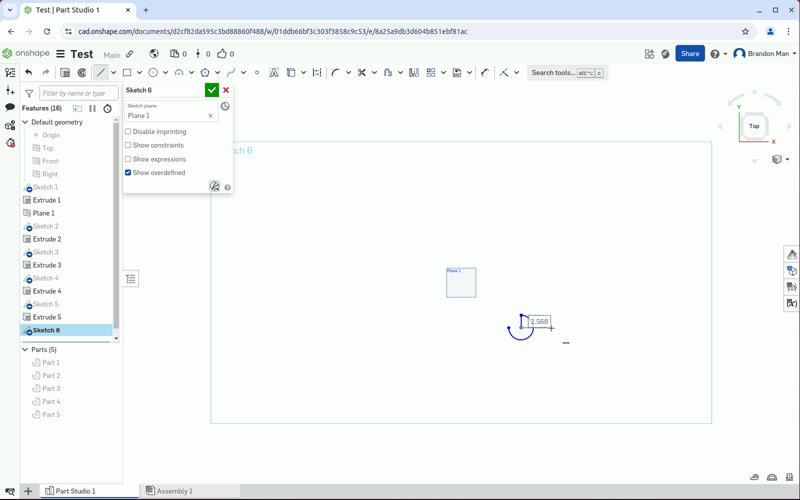
mouse_move(508, 327)
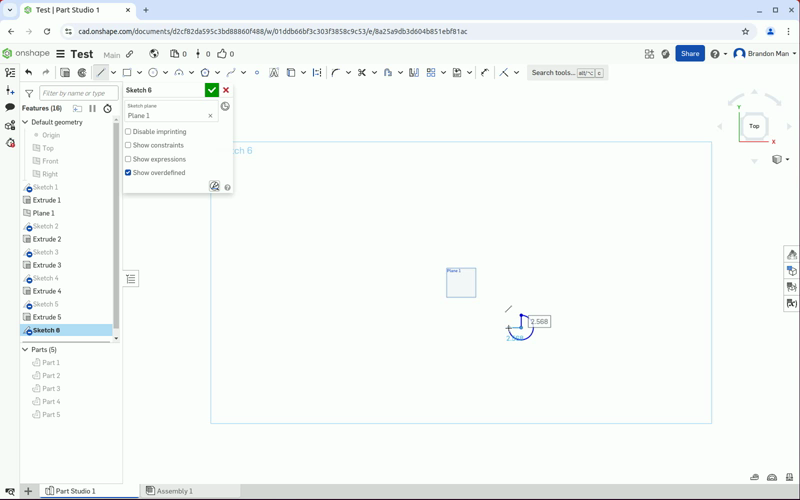
key_up(shift)
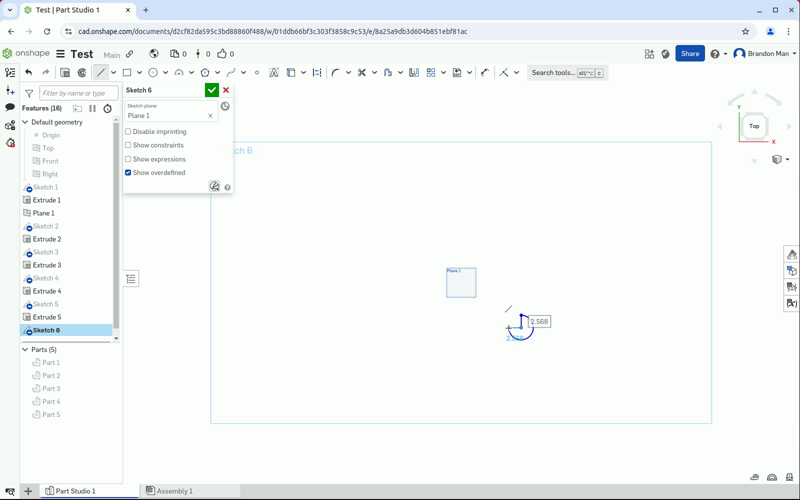
click(508, 327)
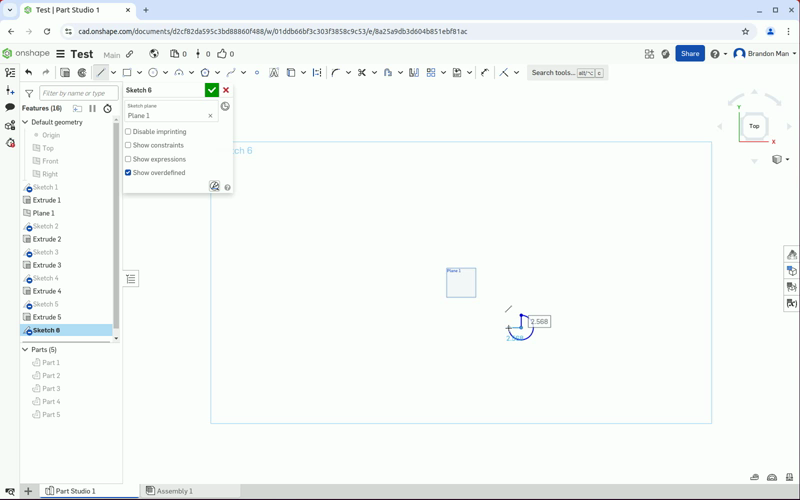
key(esc)
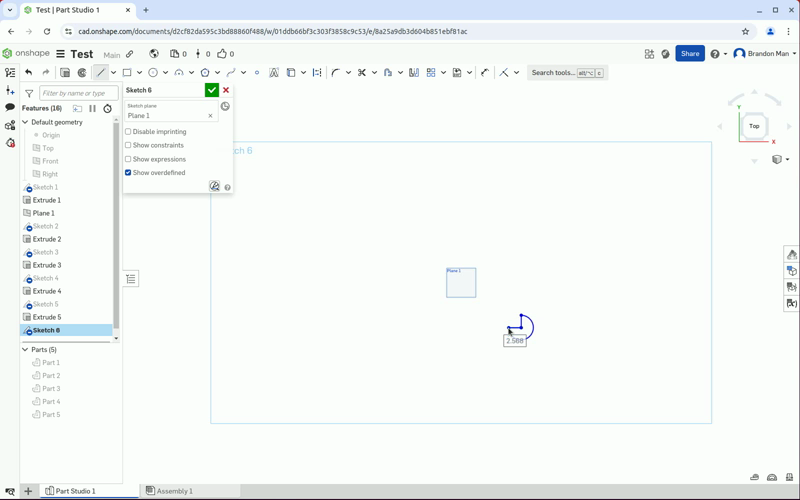
mouse_move(525, 337)
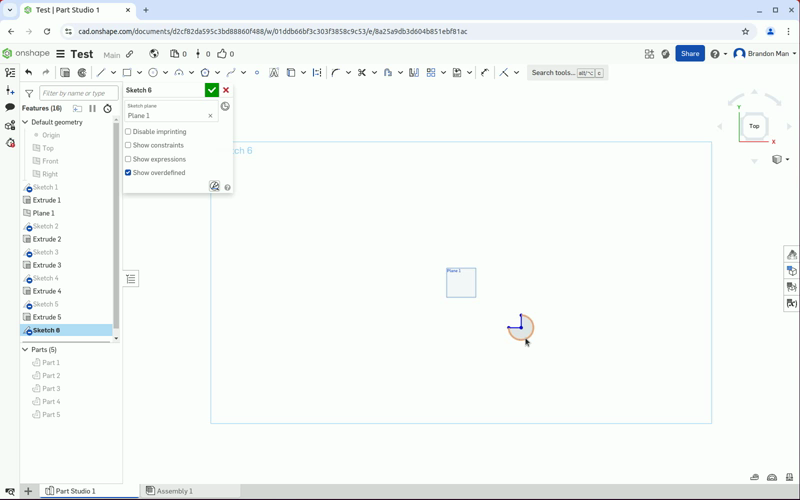
scroll(6)
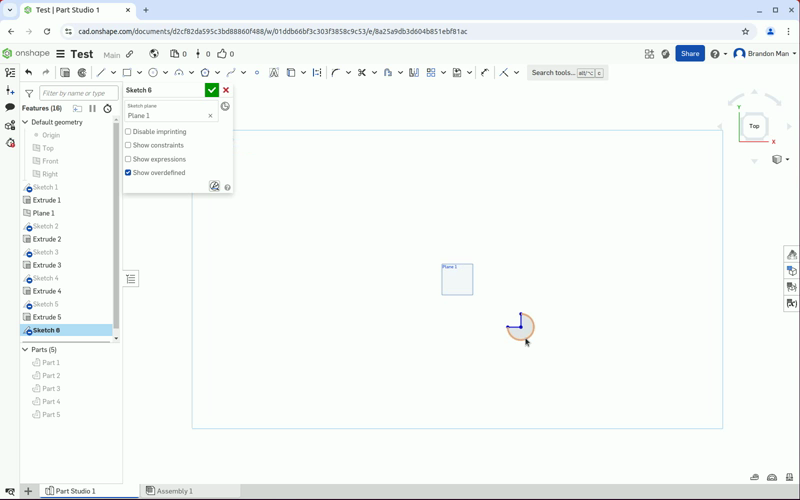
scroll(6)
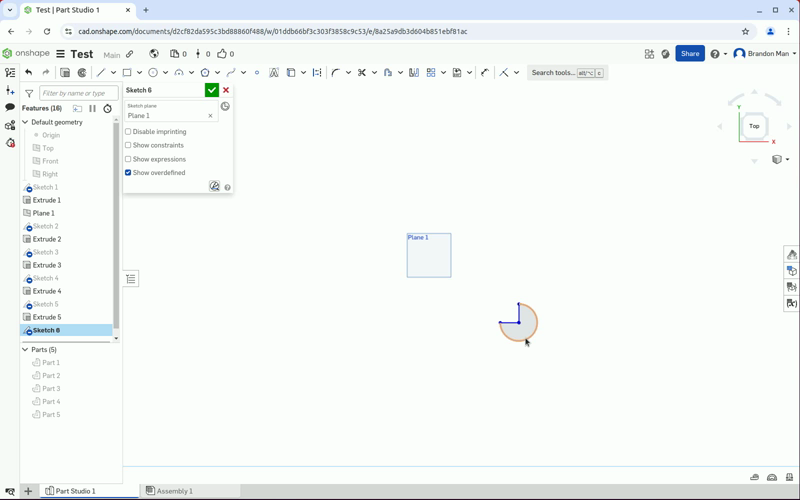
scroll(6)
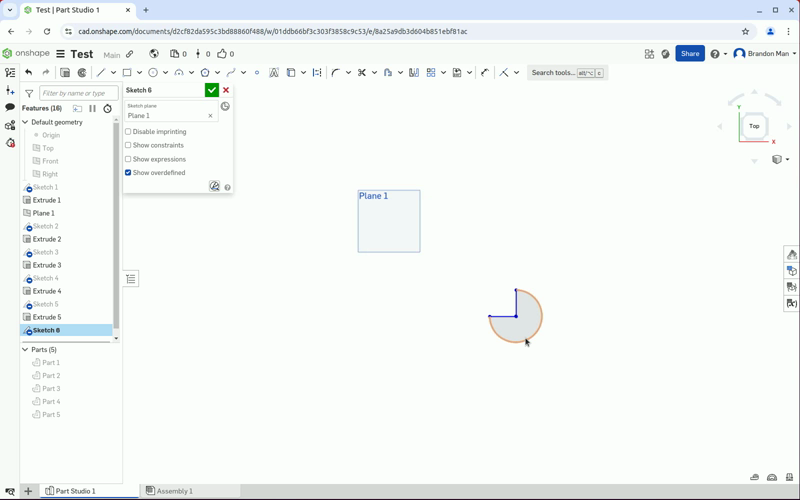
scroll(6)
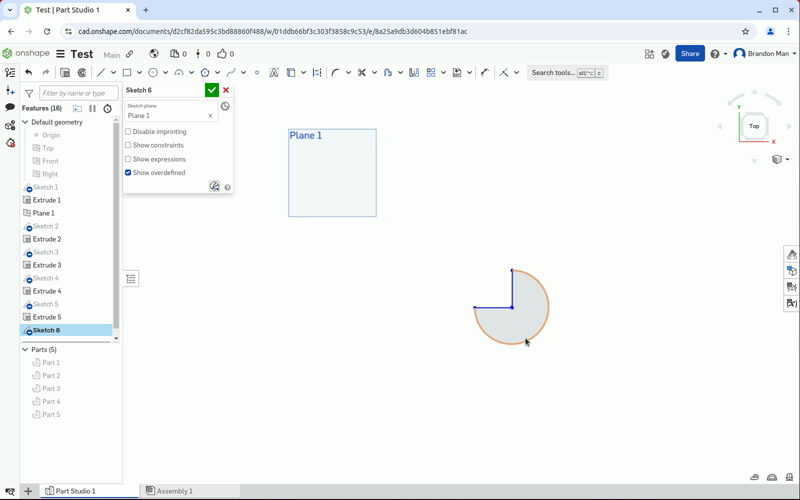
scroll(6)
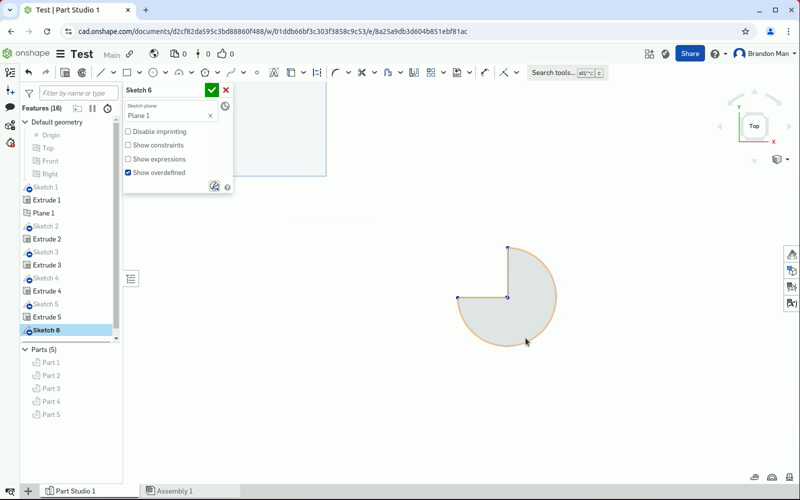
scroll(6)
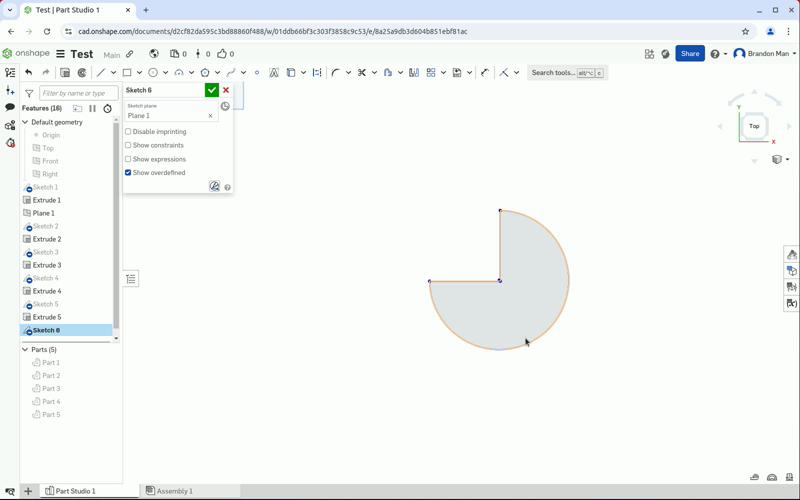
scroll(6)
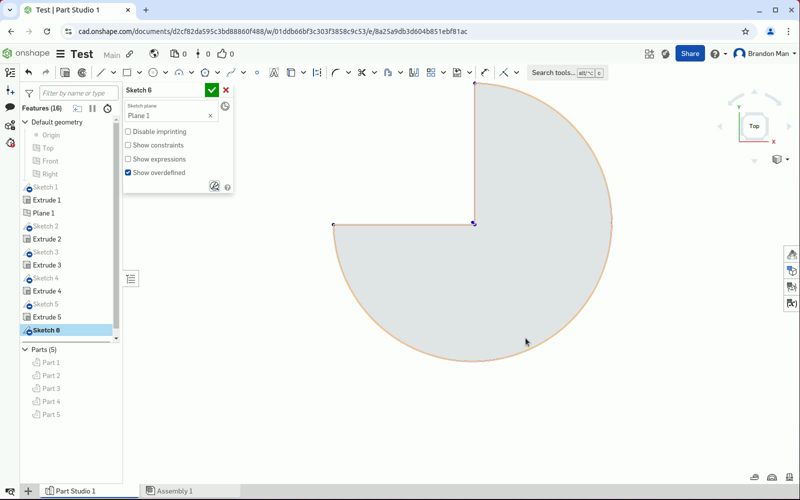
click(525, 337)
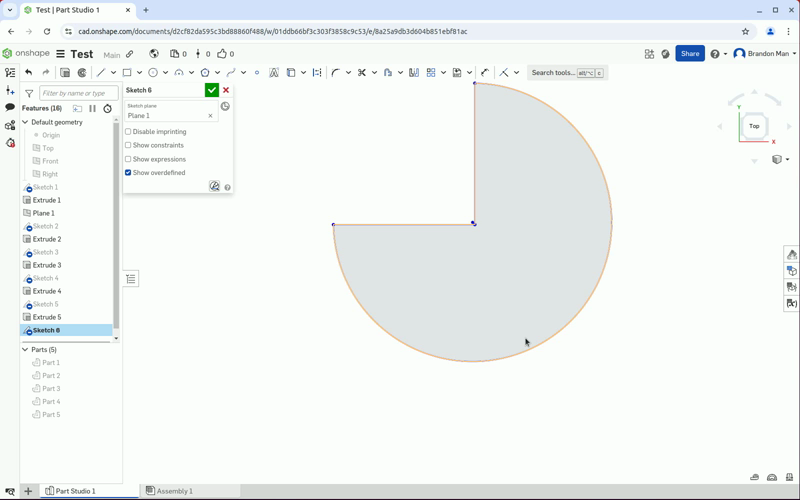
scroll(-6)
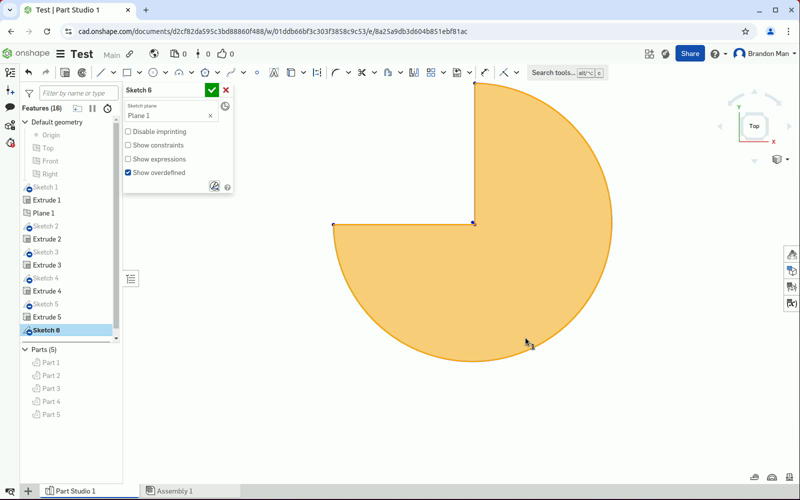
scroll(-6)
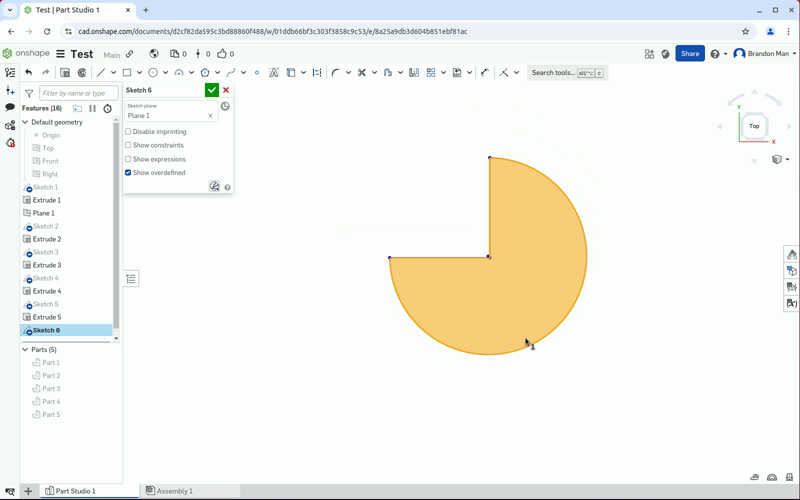
scroll(-6)
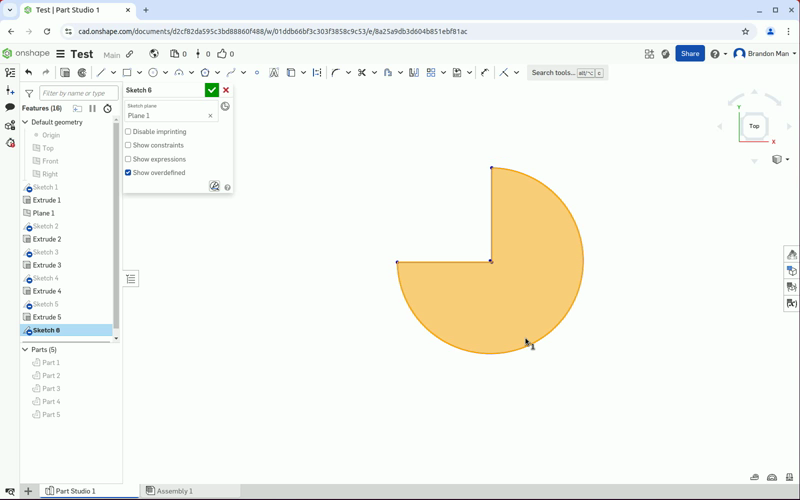
scroll(-6)
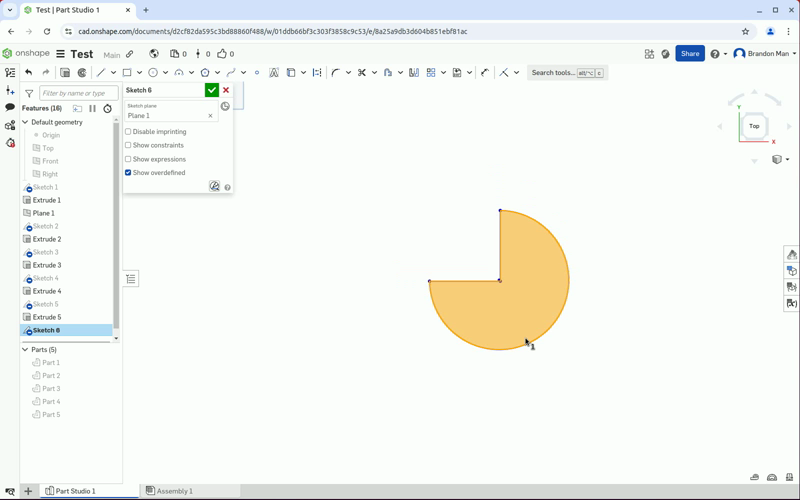
scroll(-6)
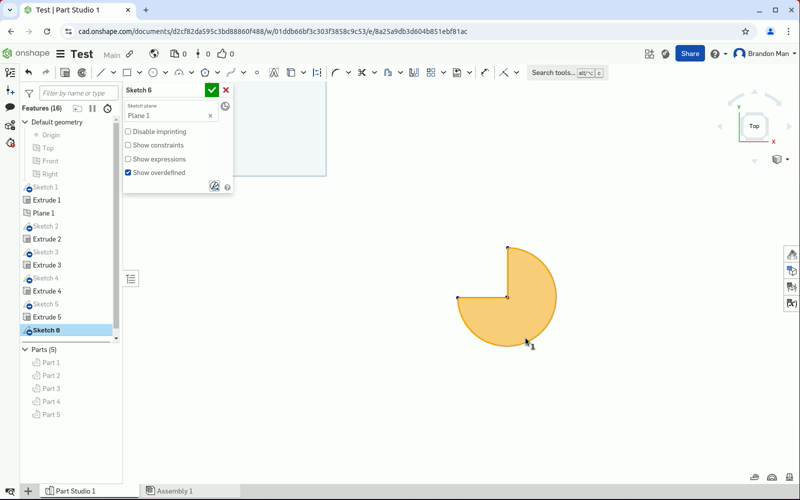
scroll(-6)
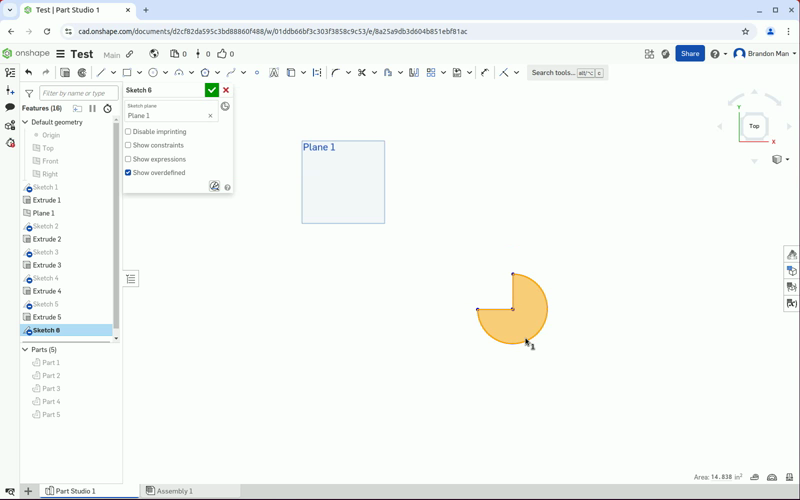
scroll(-6)
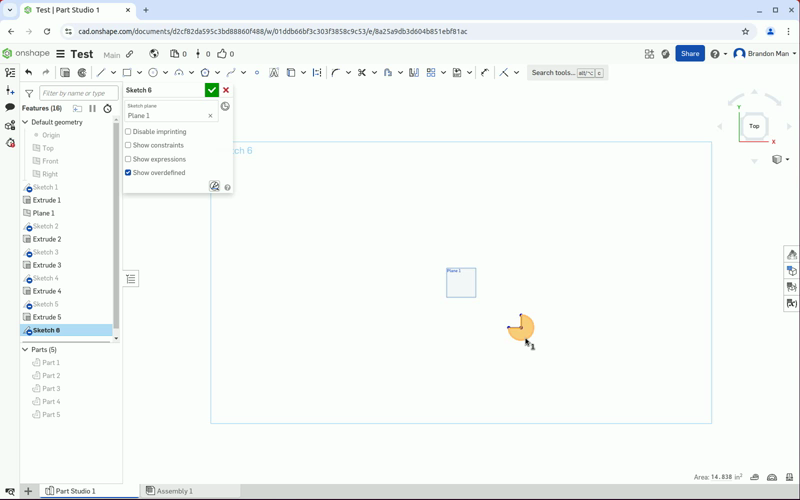
mouse_move(73, 352)
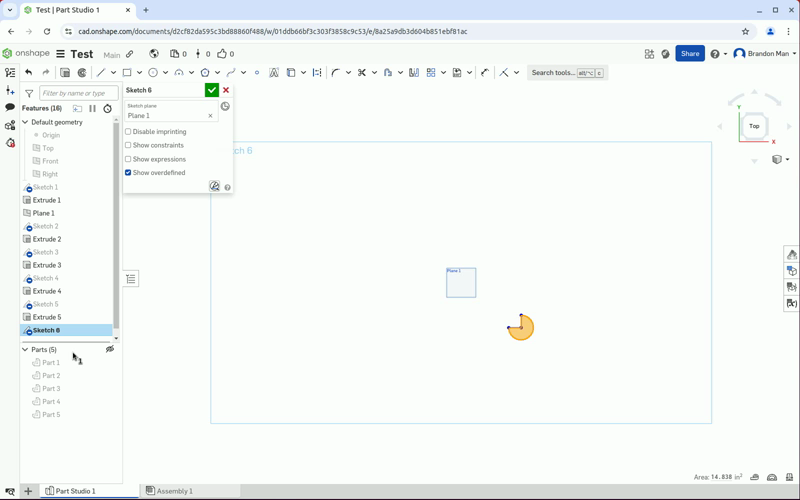
key(shift+y)
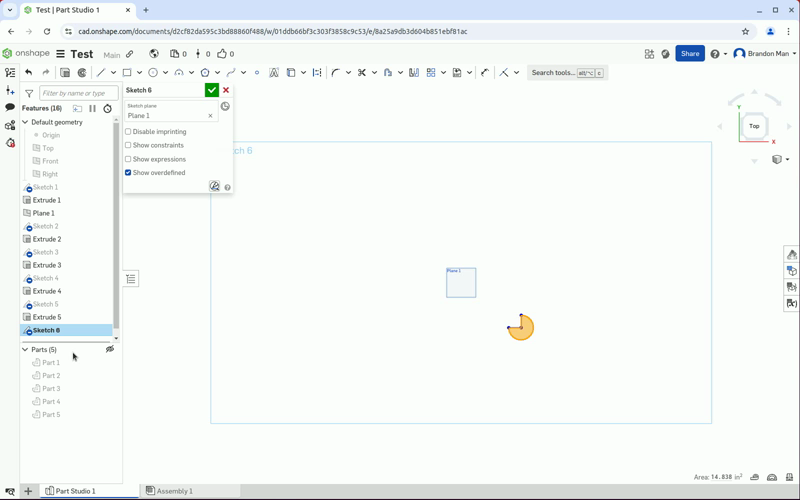
key(shift+e)
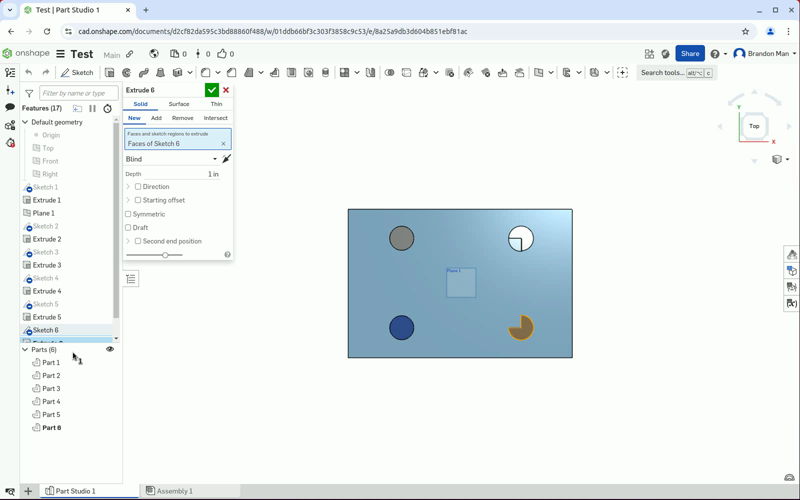
mouse_move(143, 106)
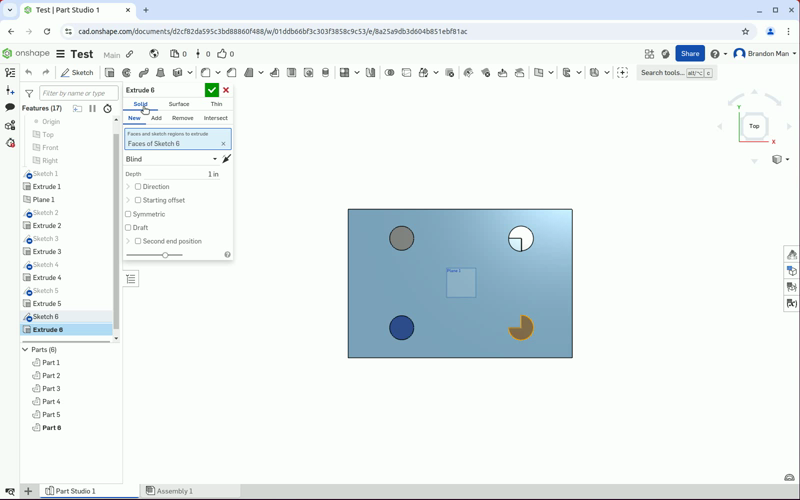
click(143, 106)
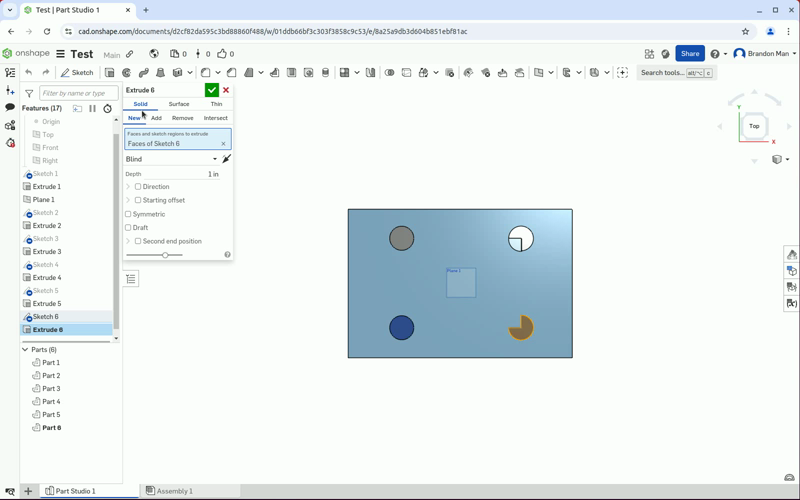
mouse_move(137, 120)
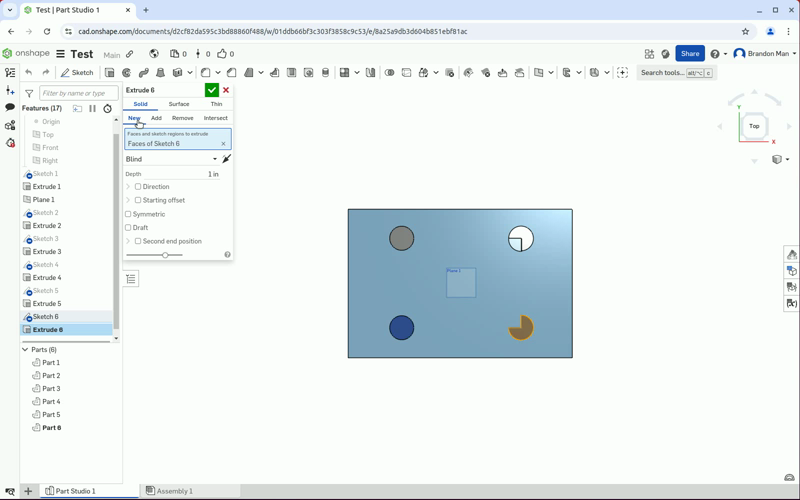
click(137, 120)
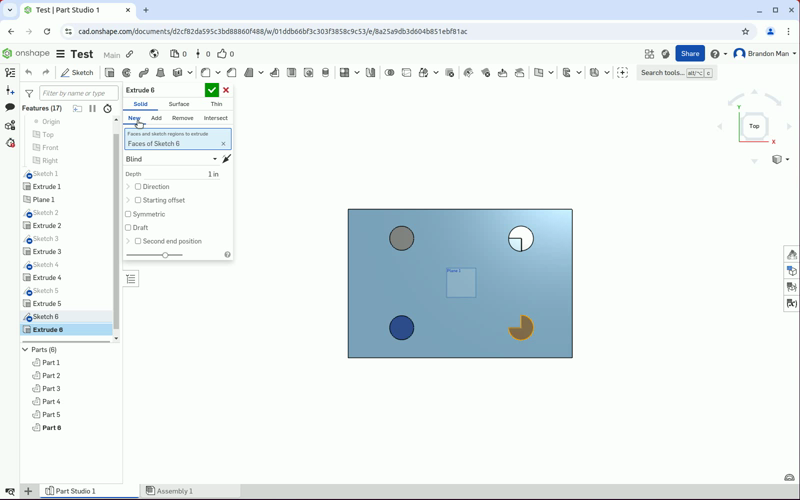
key(tab, 4)
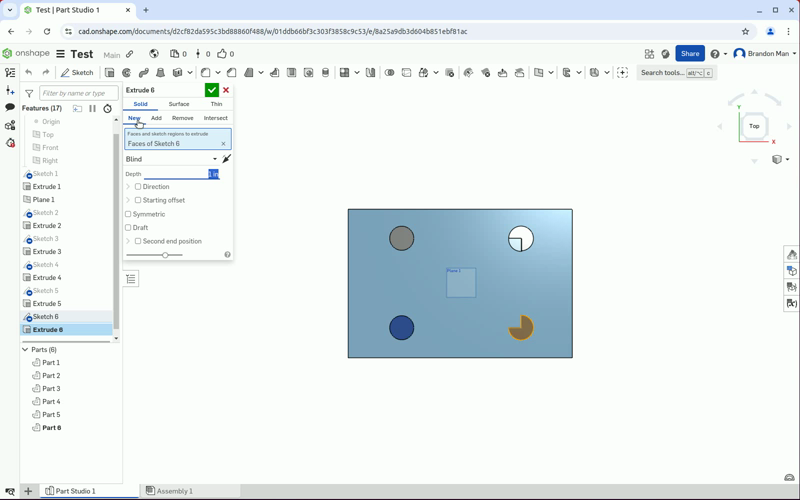
text(15.405)
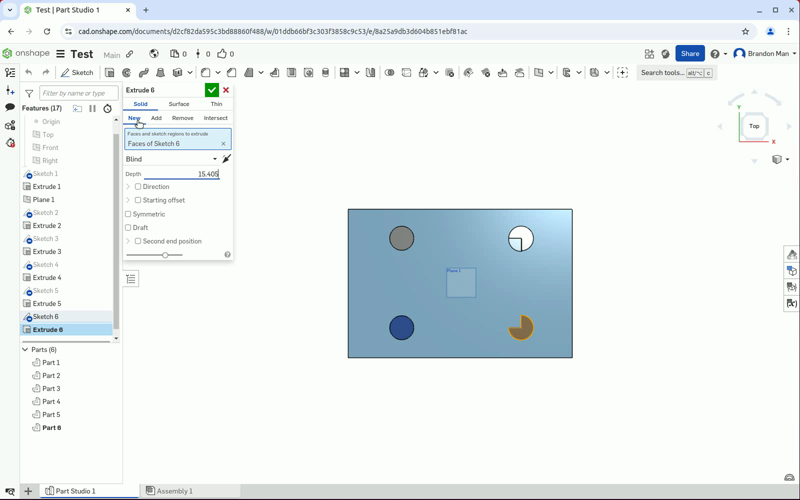
key(enter)
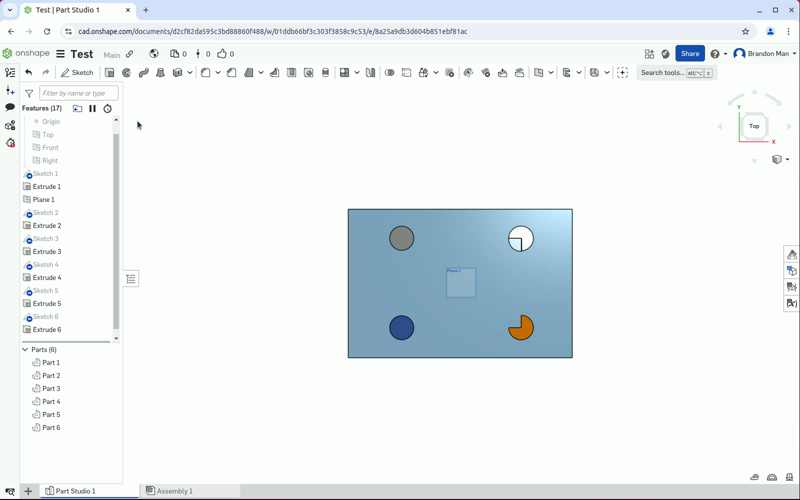
key(shift+h)
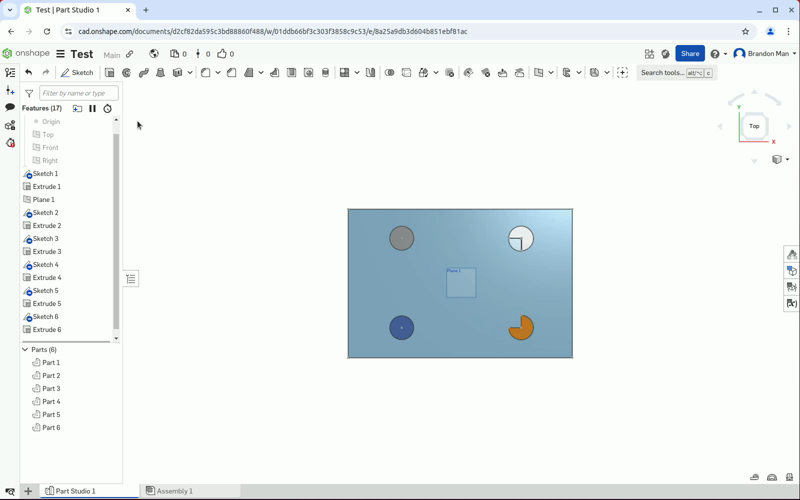
key(shift+h)
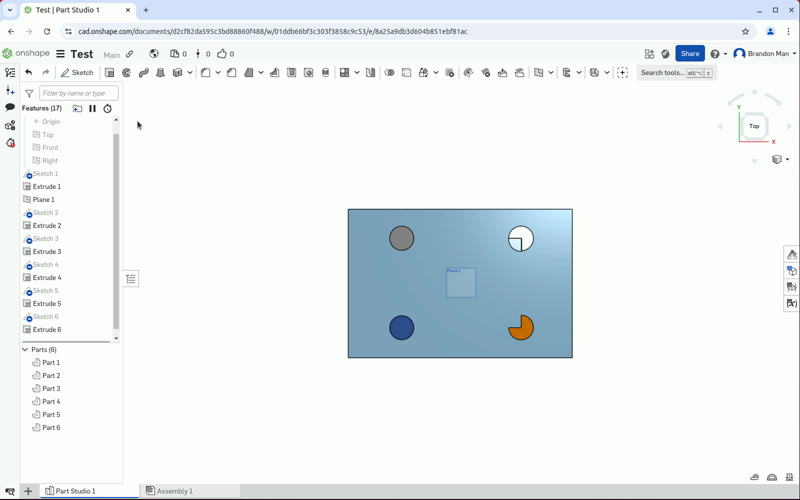
mouse_move(69, 176)
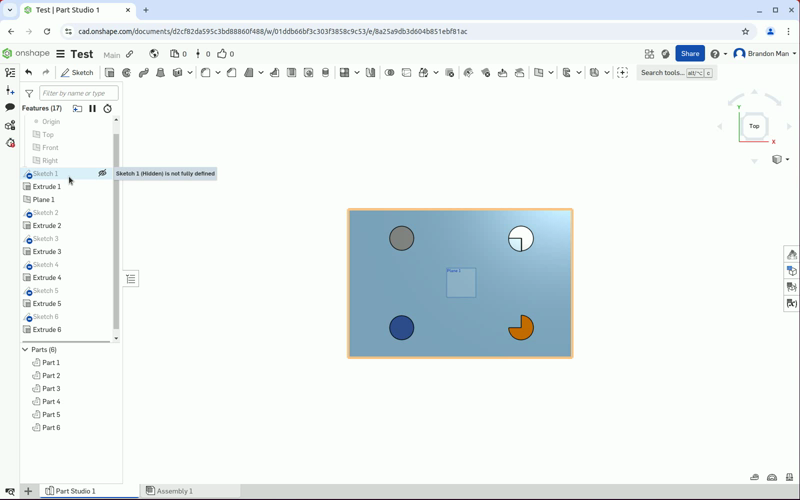
click(69, 176)
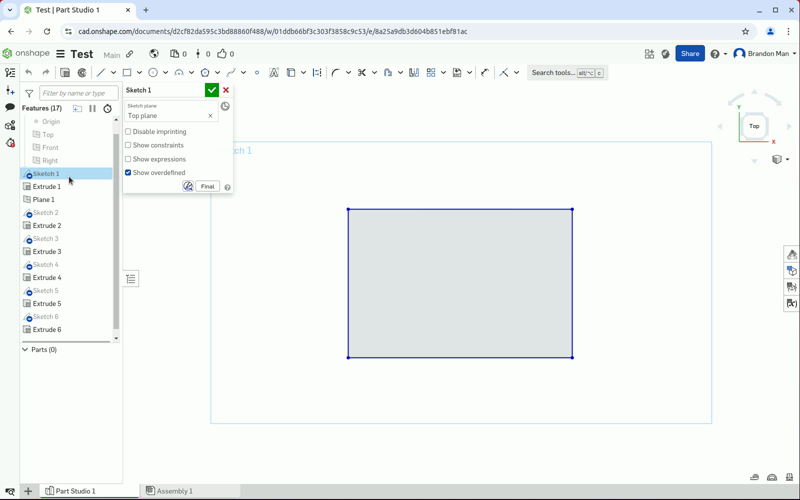
mouse_move(229, 92)
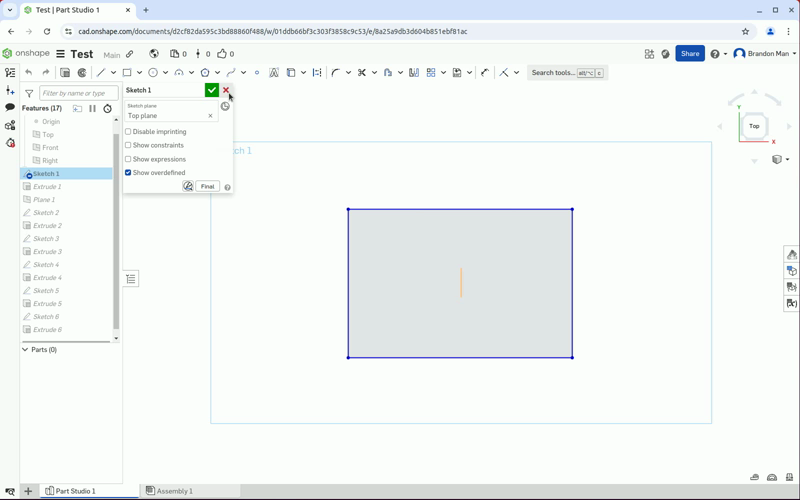
click(229, 92)
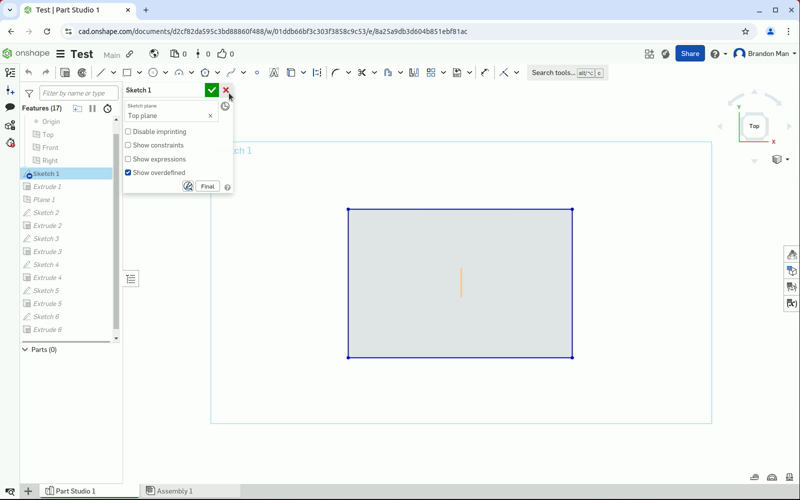
key(shift+s)
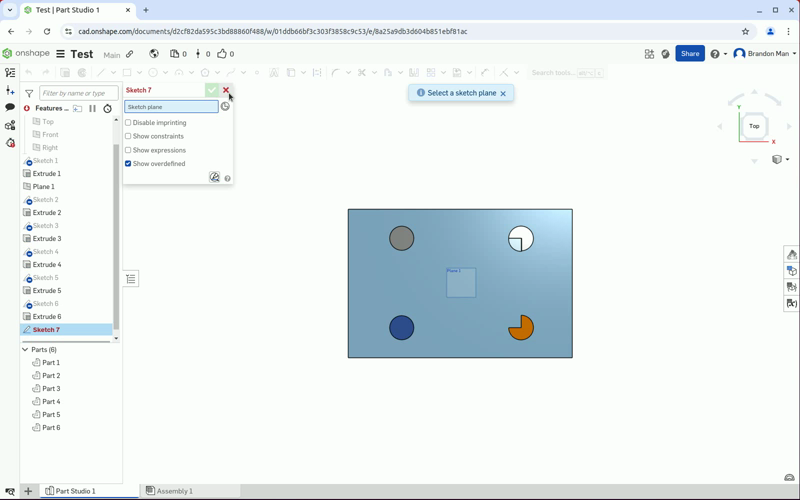
mouse_move(69, 189)
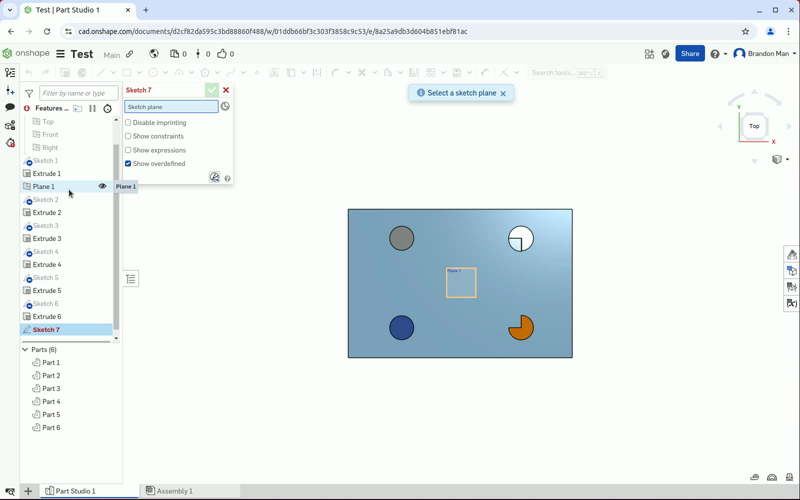
click(69, 189)
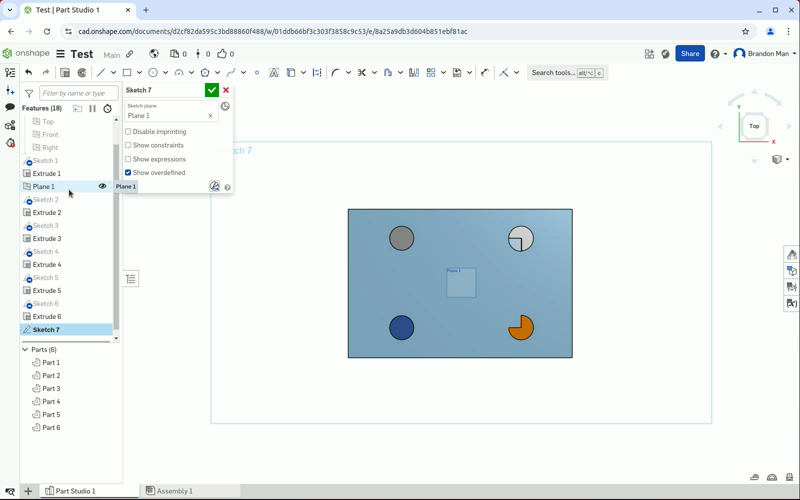
mouse_move(73, 352)
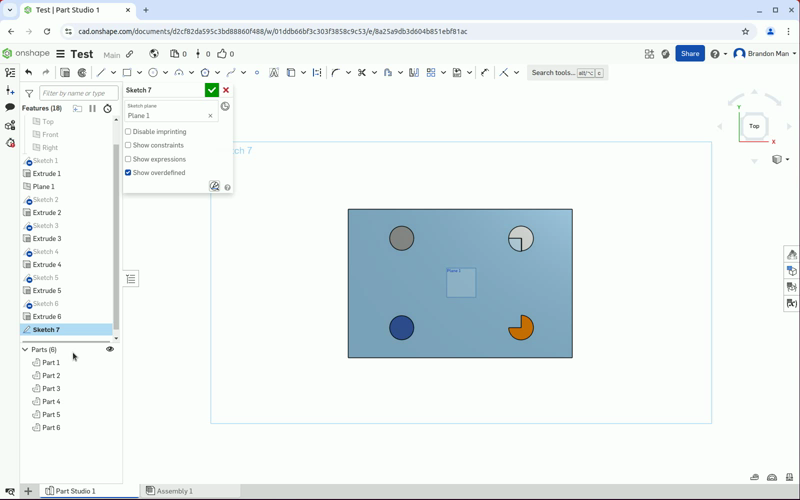
key(y)
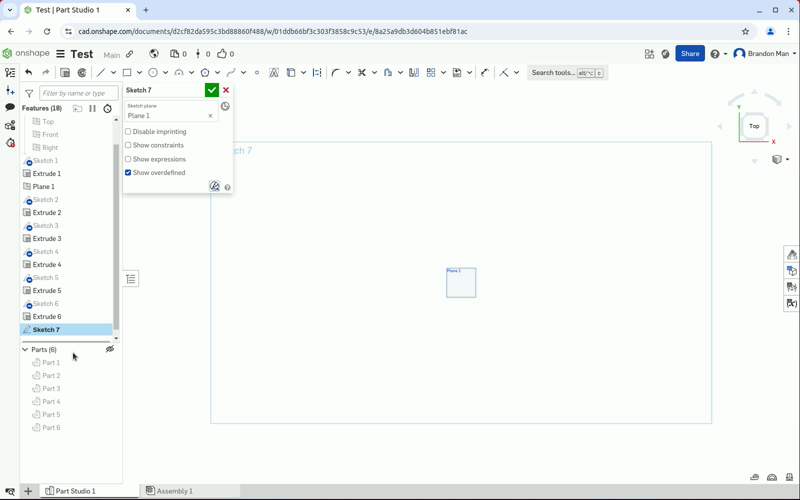
key(l)
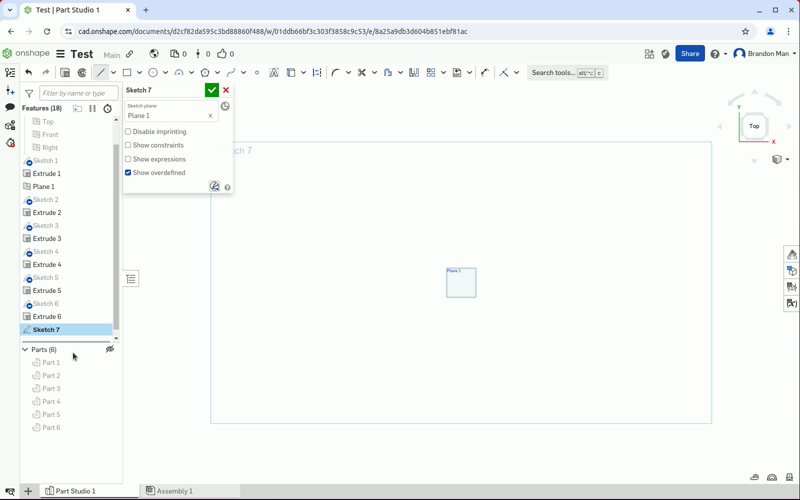
key_down(shift)
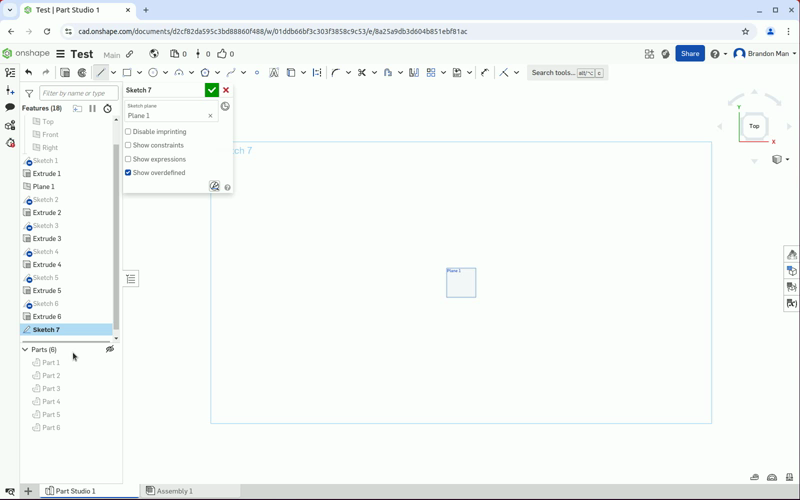
mouse_move(508, 327)
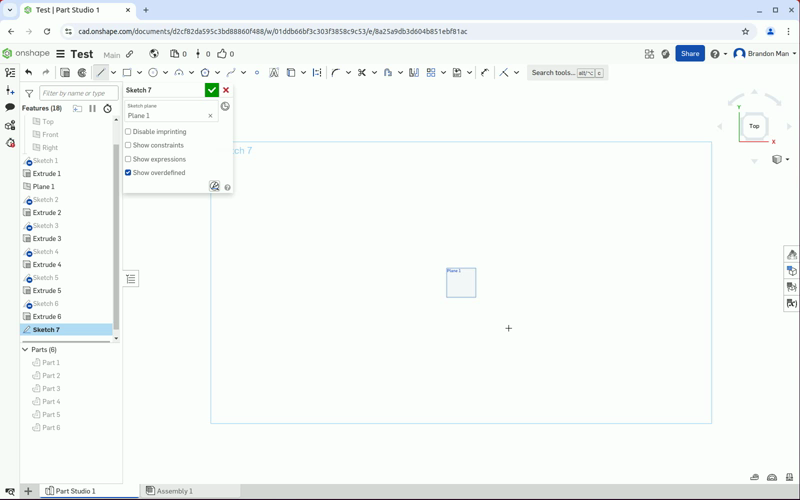
click(508, 327)
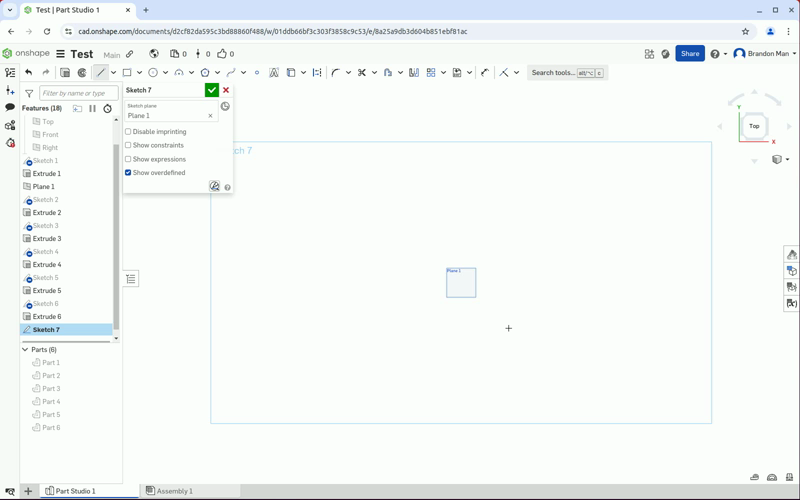
key_up(shift)
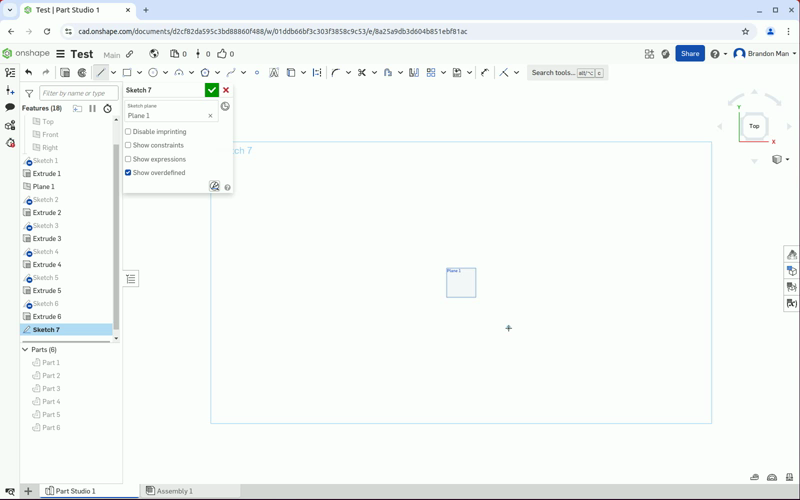
key_down(shift)
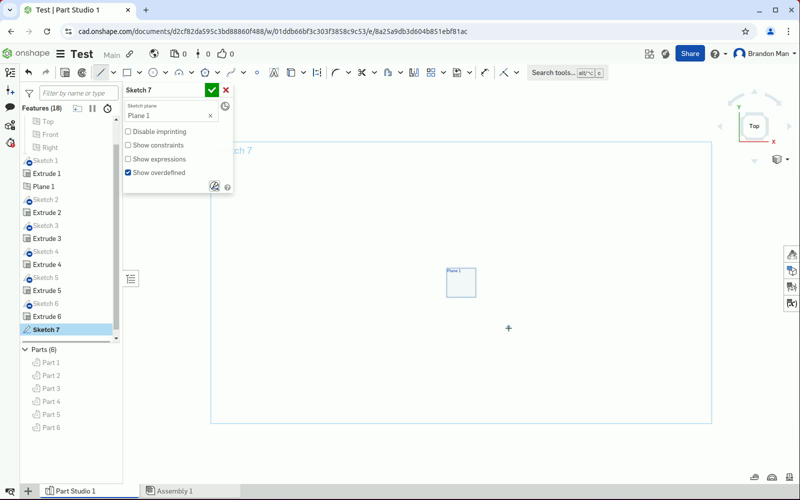
mouse_move(538, 327)
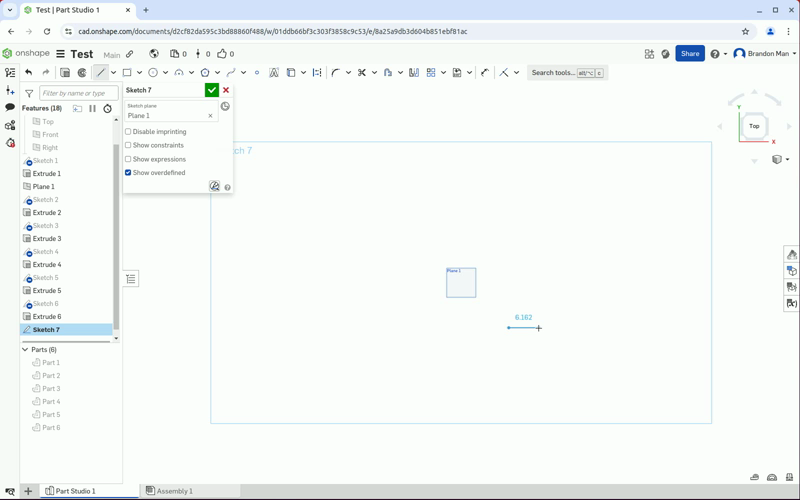
mouse_move(521, 327)
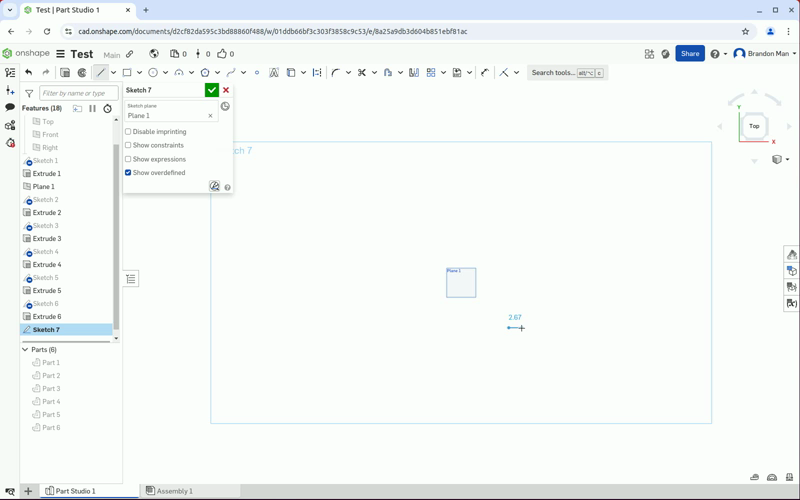
click(521, 327)
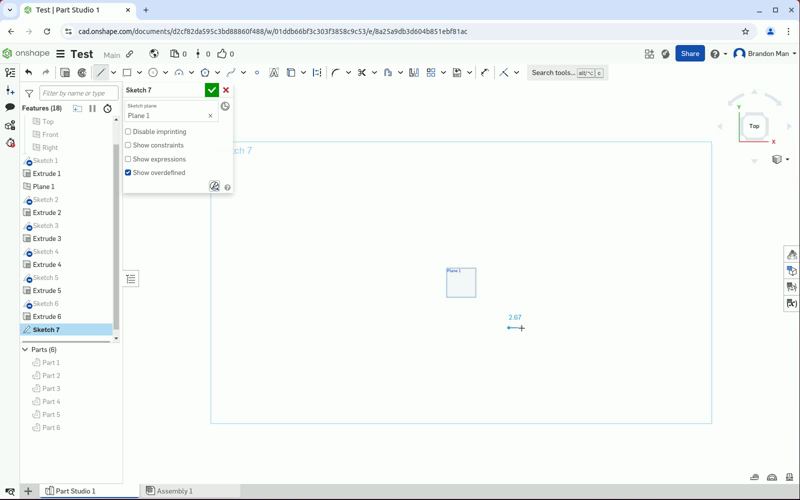
key_up(shift)
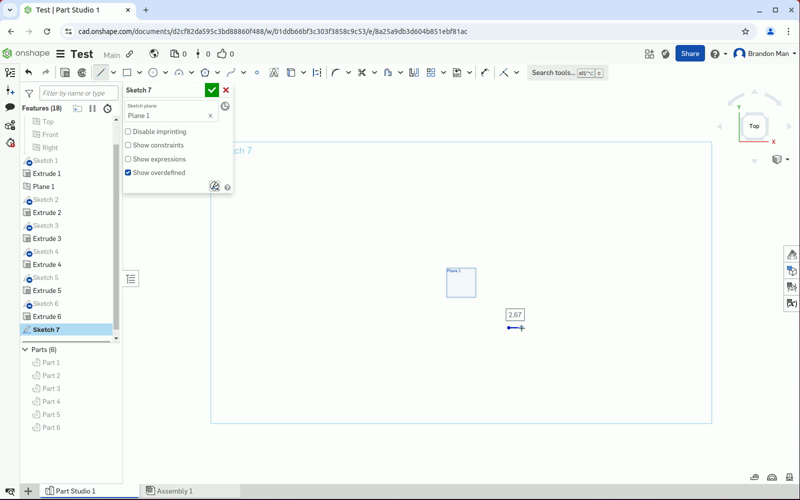
key_down(shift)
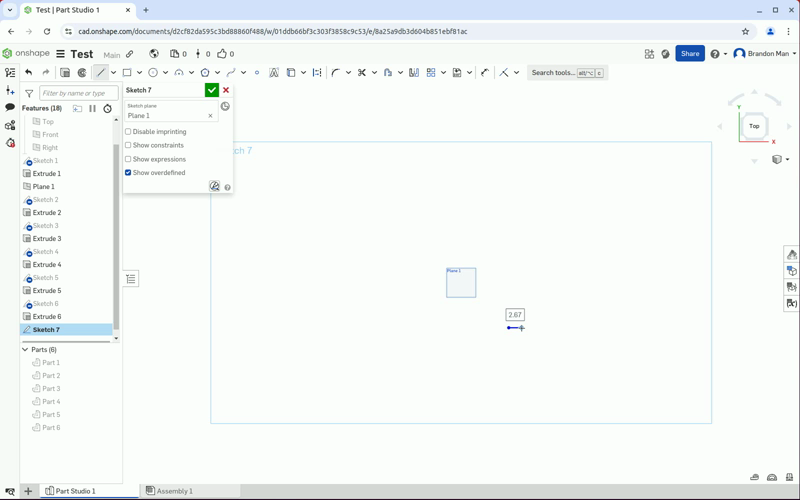
mouse_move(551, 327)
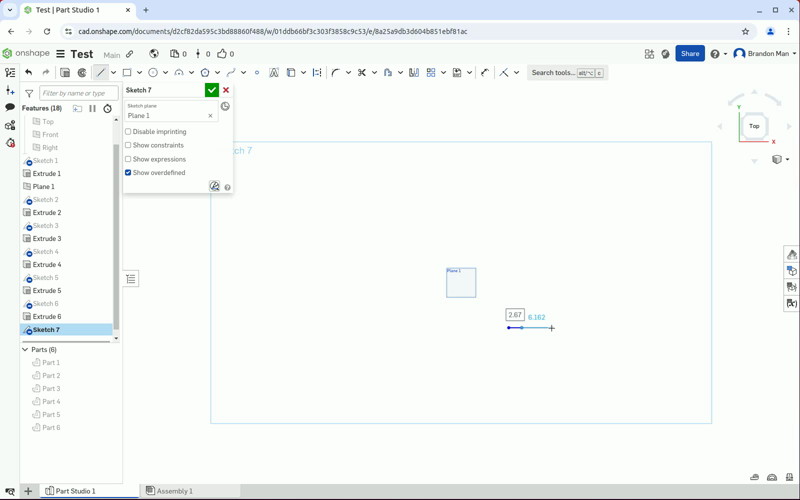
mouse_move(521, 314)
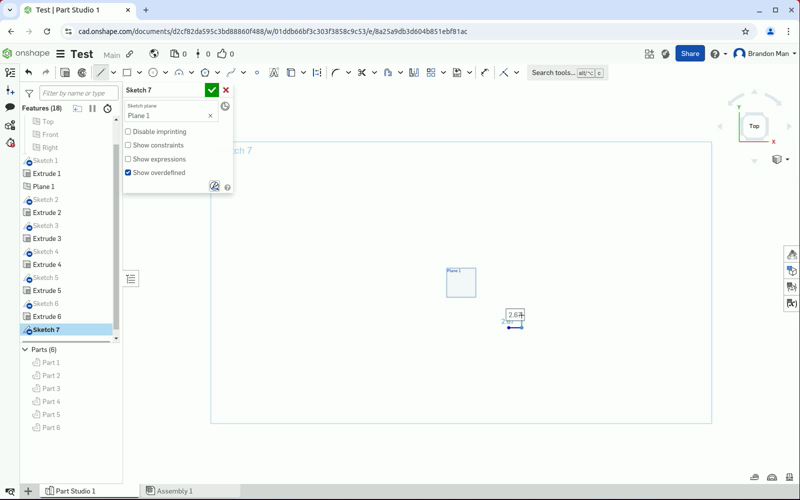
click(521, 314)
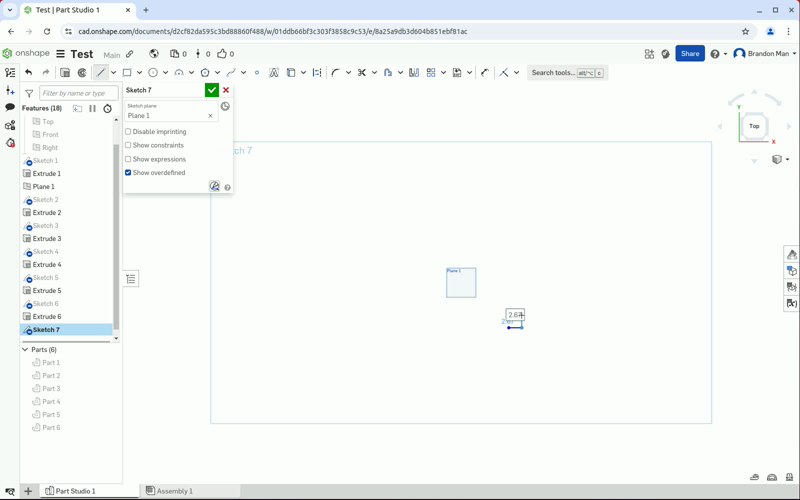
key_up(shift)
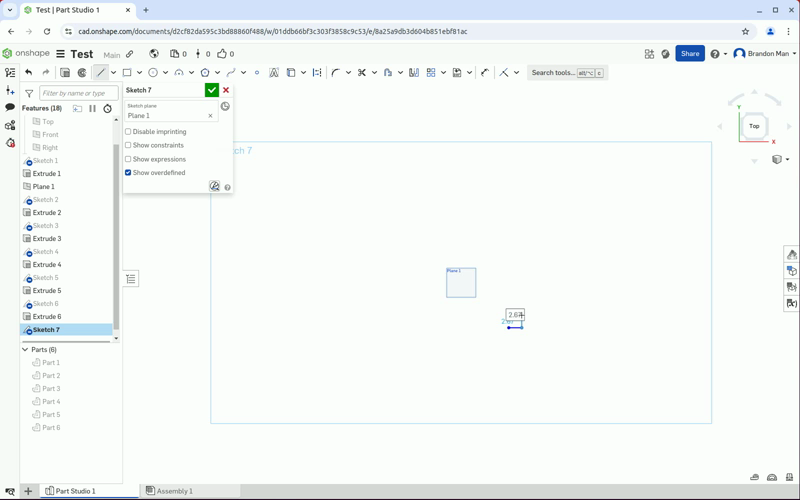
key(esc)
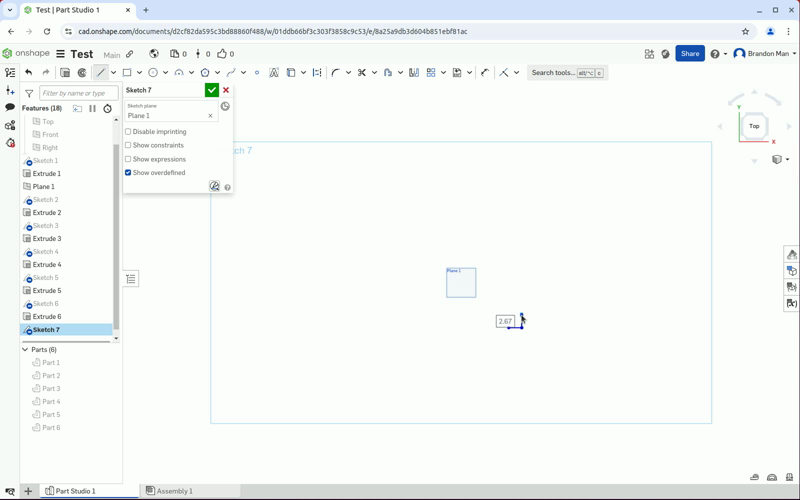
key(a)
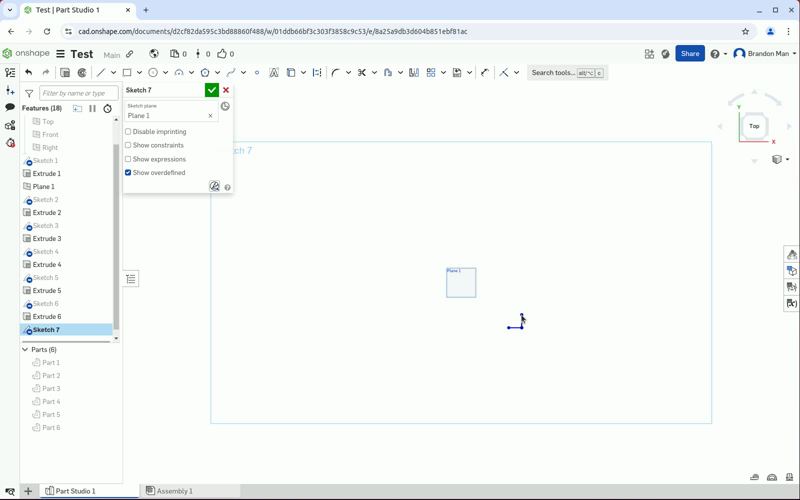
mouse_move(521, 314)
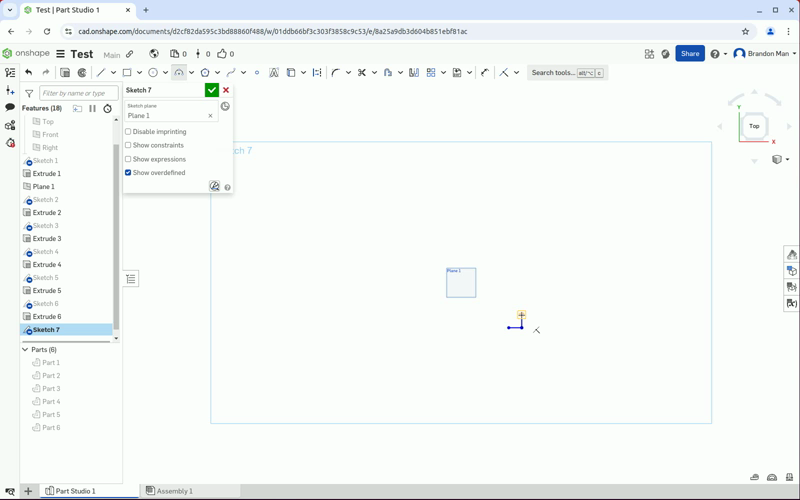
click(521, 314)
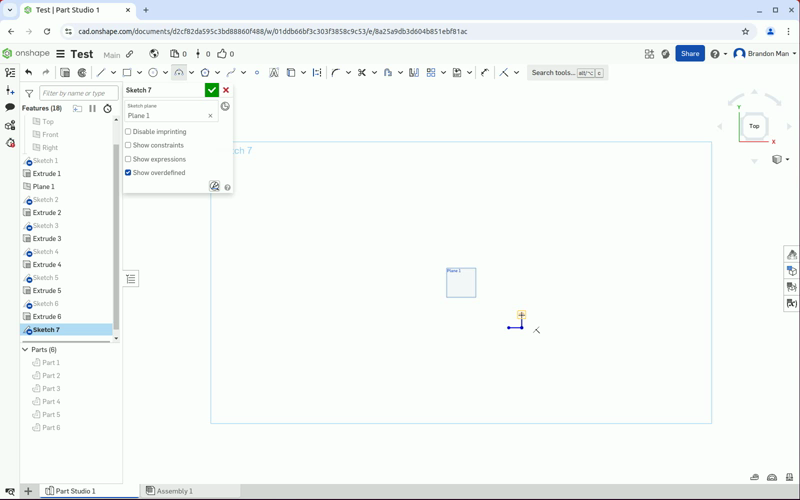
mouse_move(508, 327)
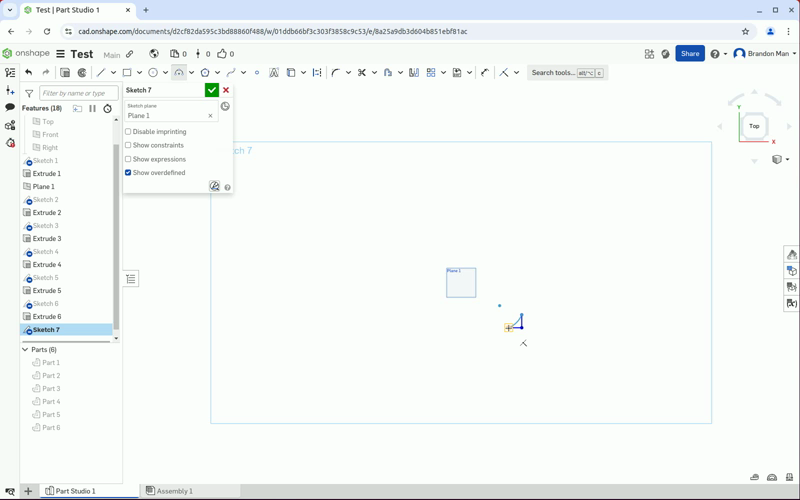
click(508, 327)
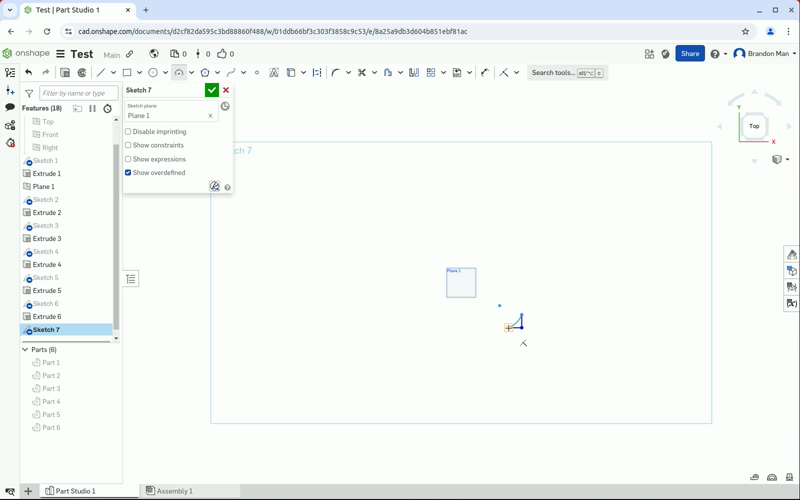
key_down(shift)
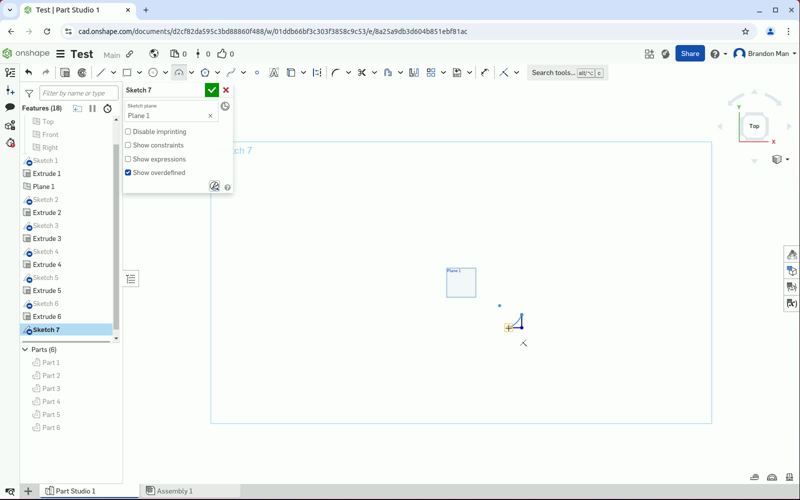
mouse_move(512, 318)
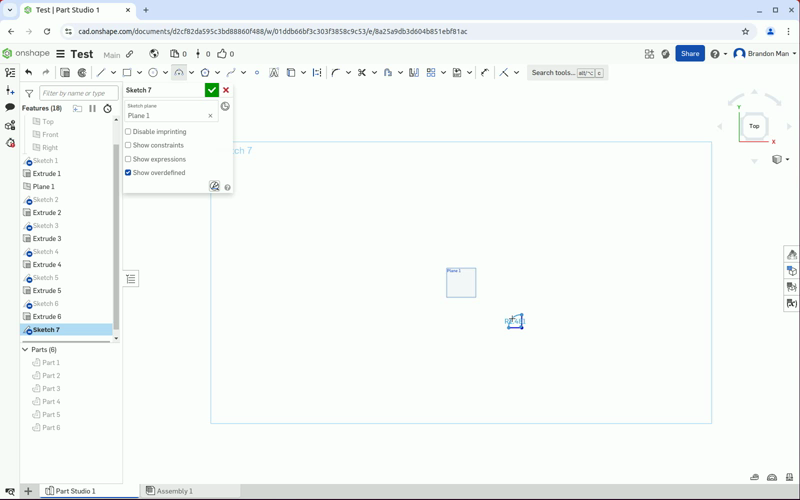
click(512, 318)
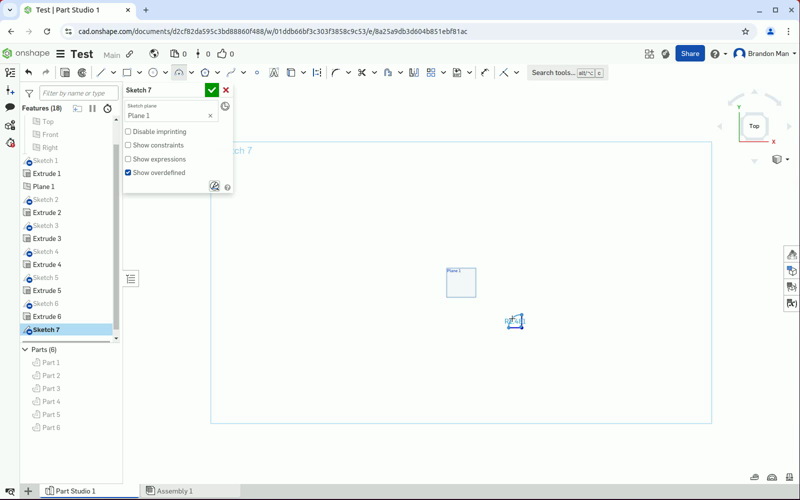
key_up(shift)
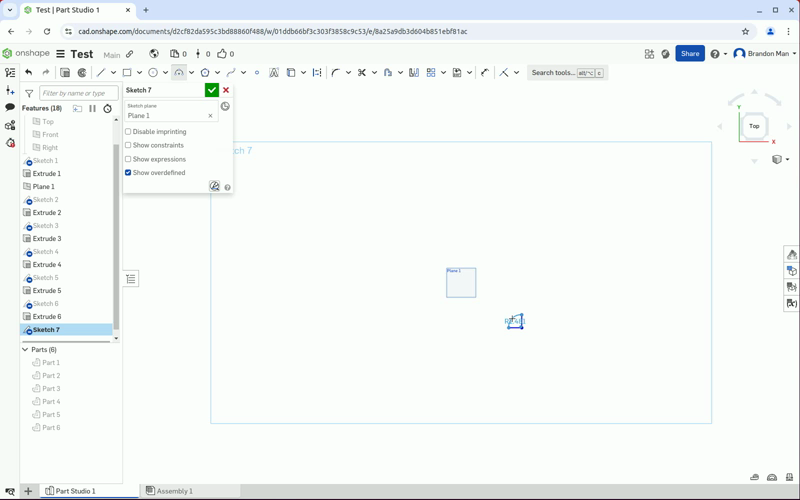
key(esc)
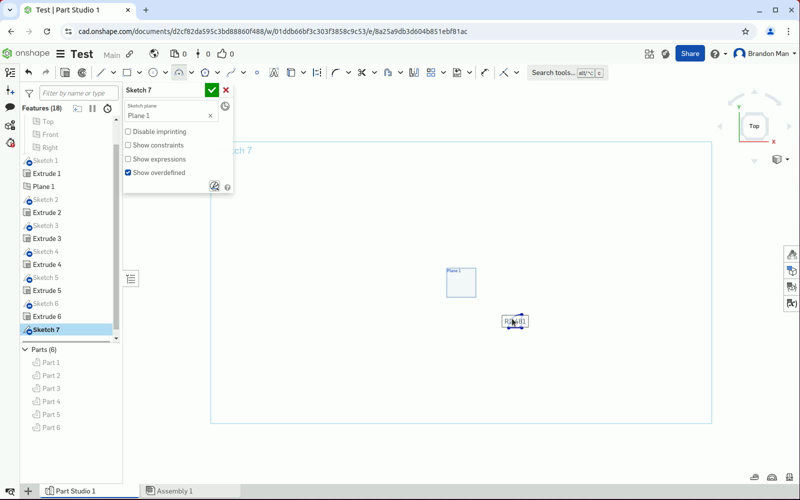
mouse_move(519, 317)
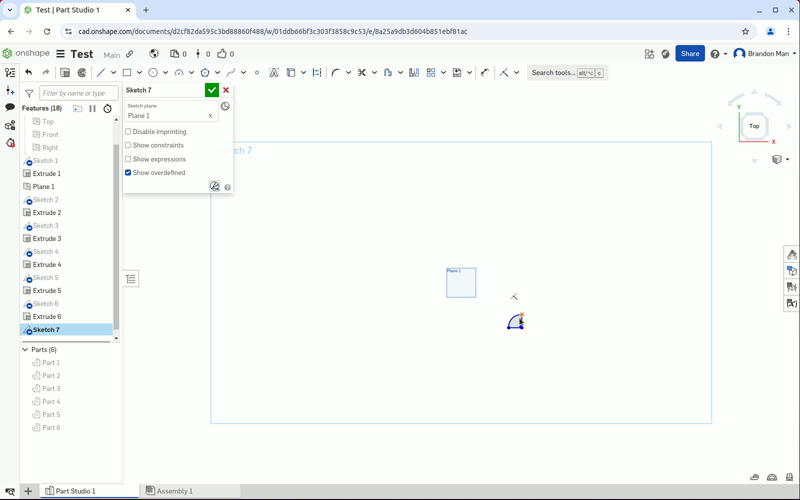
scroll(6)
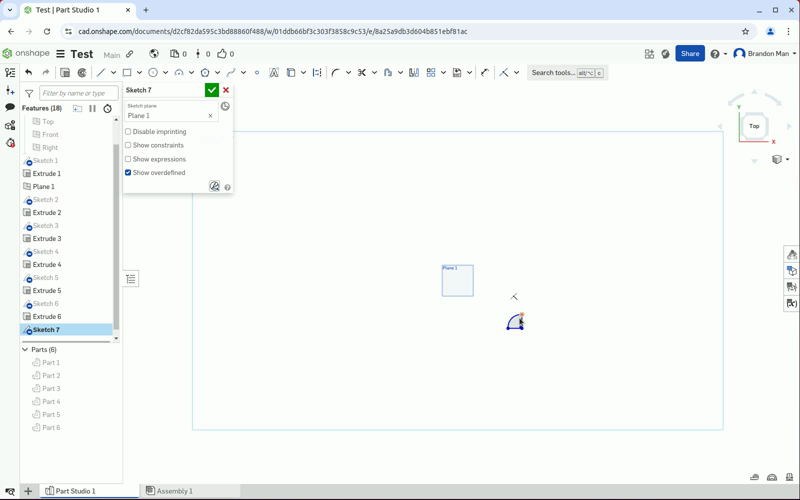
scroll(6)
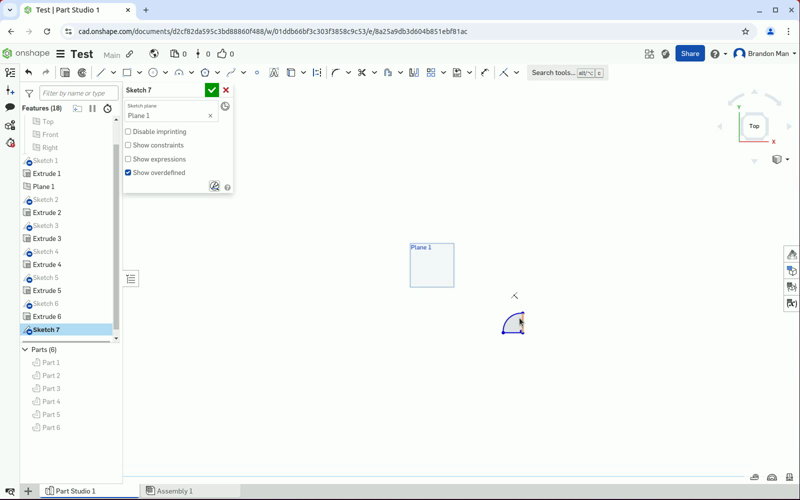
scroll(6)
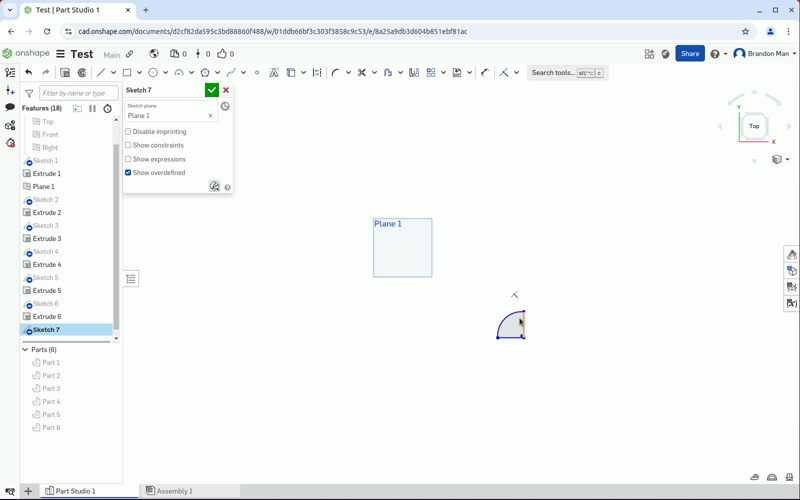
scroll(6)
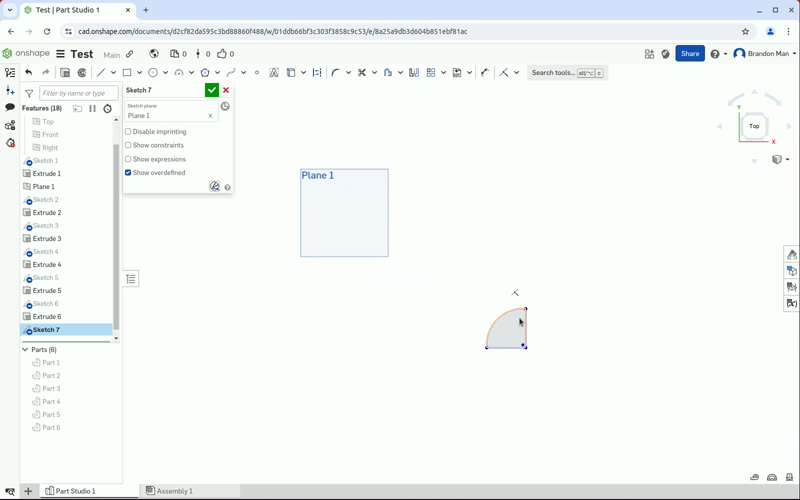
scroll(6)
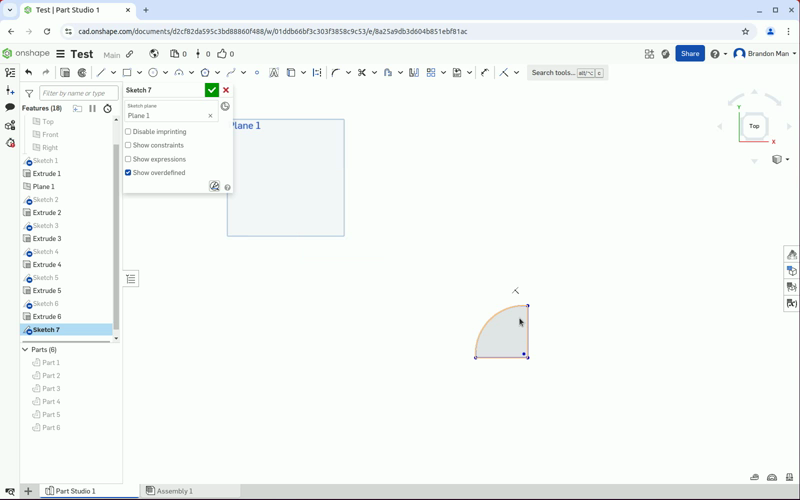
scroll(6)
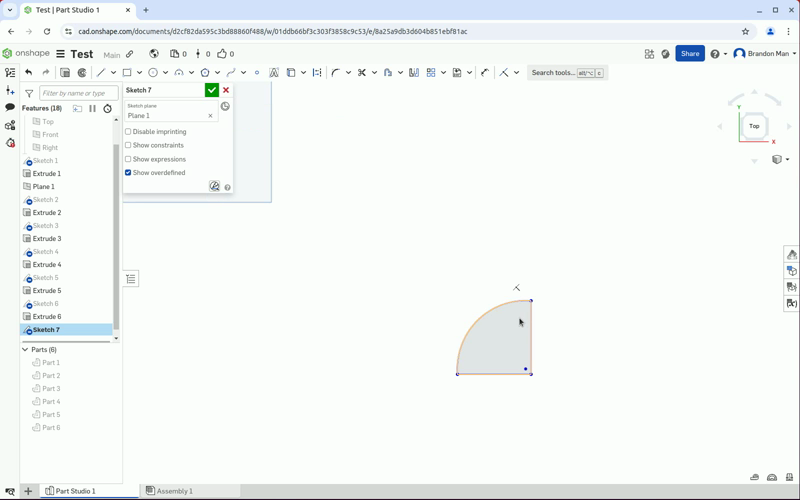
scroll(6)
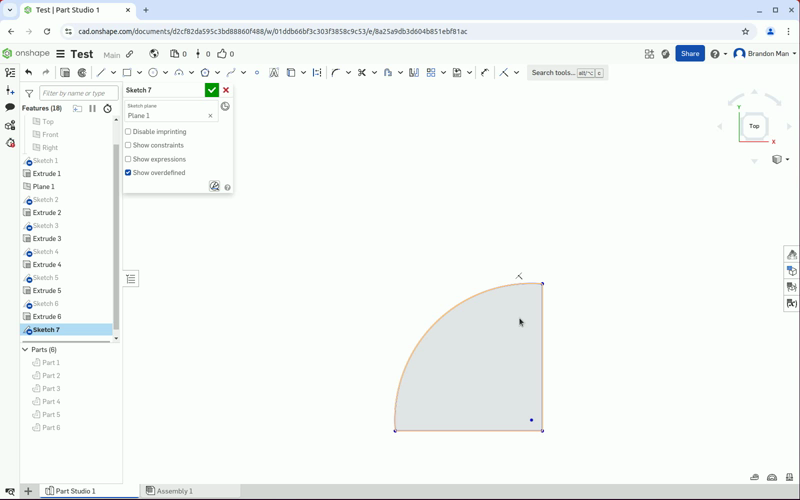
click(519, 317)
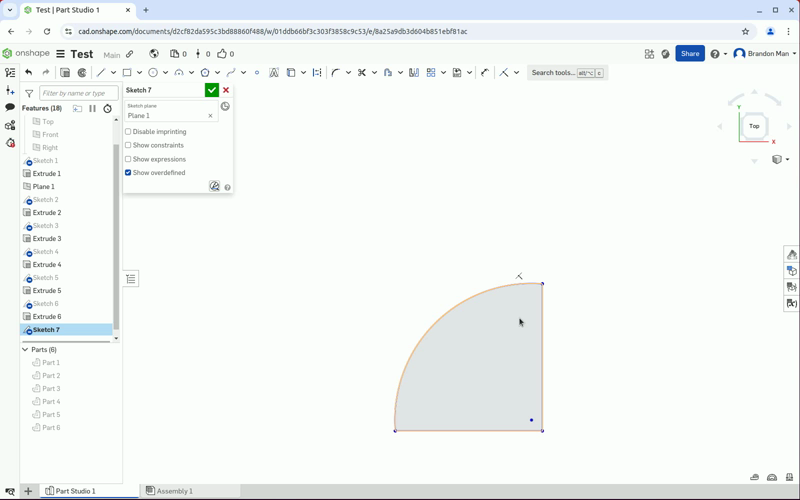
scroll(-6)
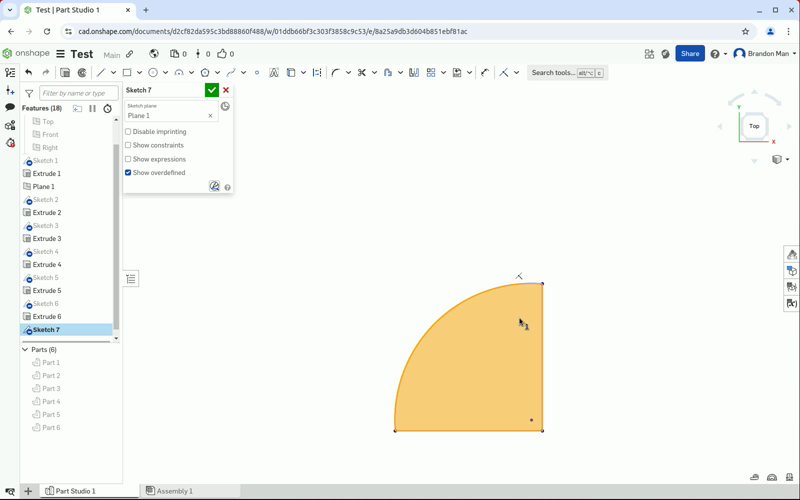
scroll(-6)
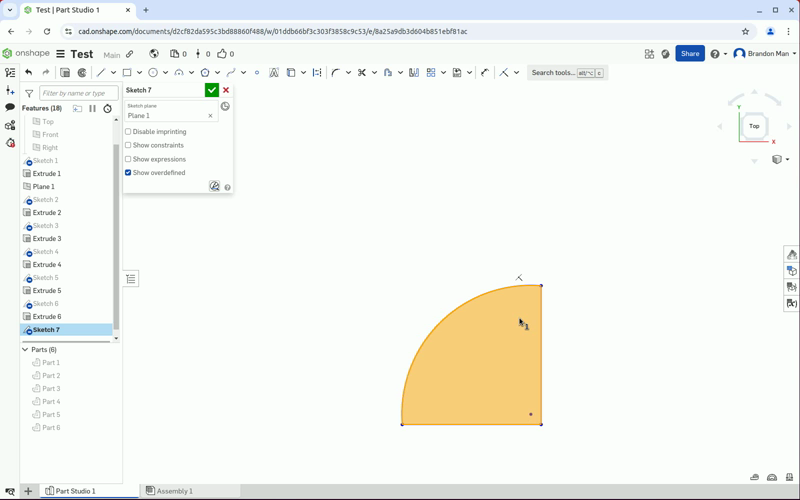
scroll(-6)
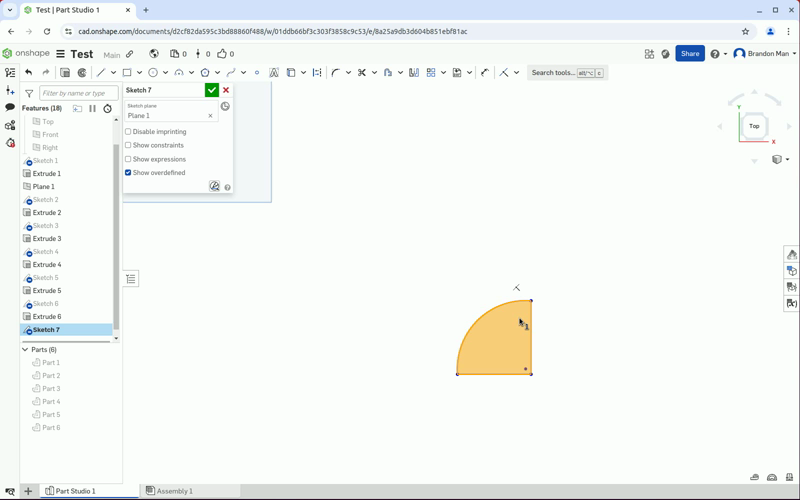
scroll(-6)
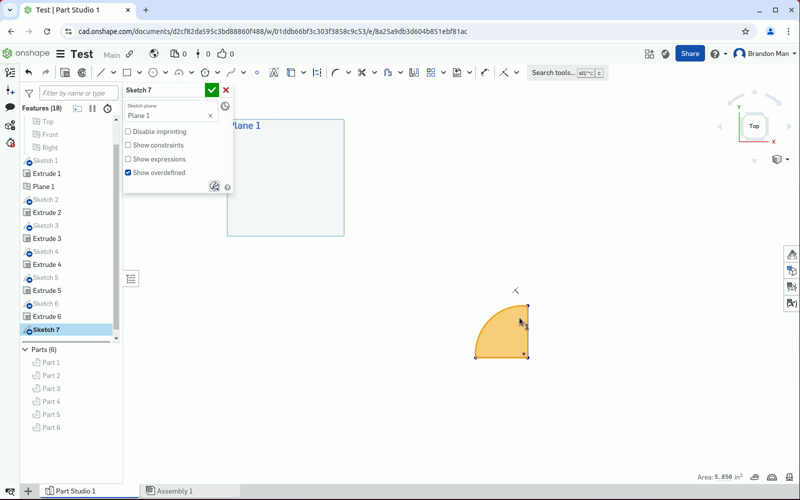
scroll(-6)
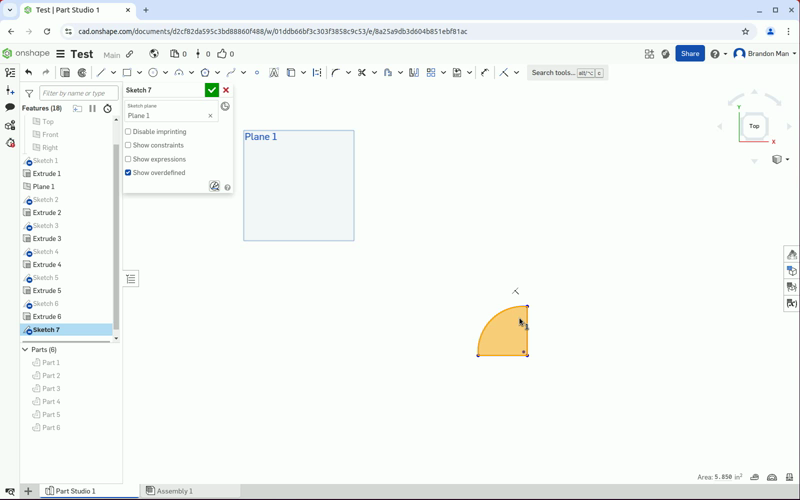
scroll(-6)
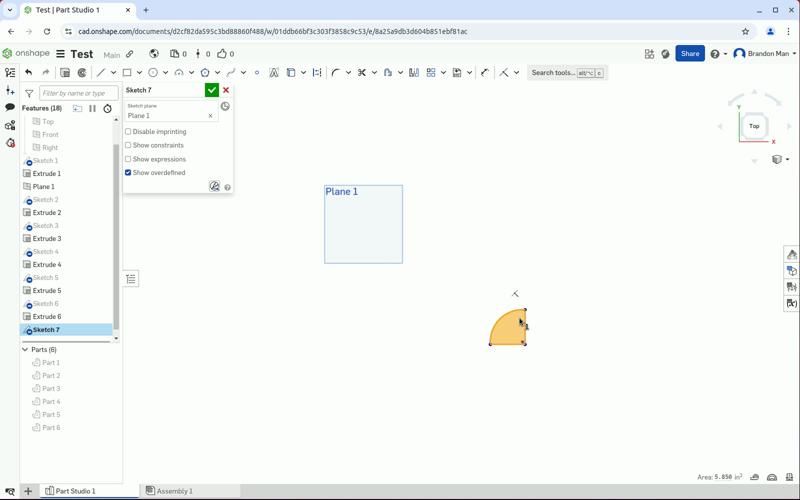
scroll(-6)
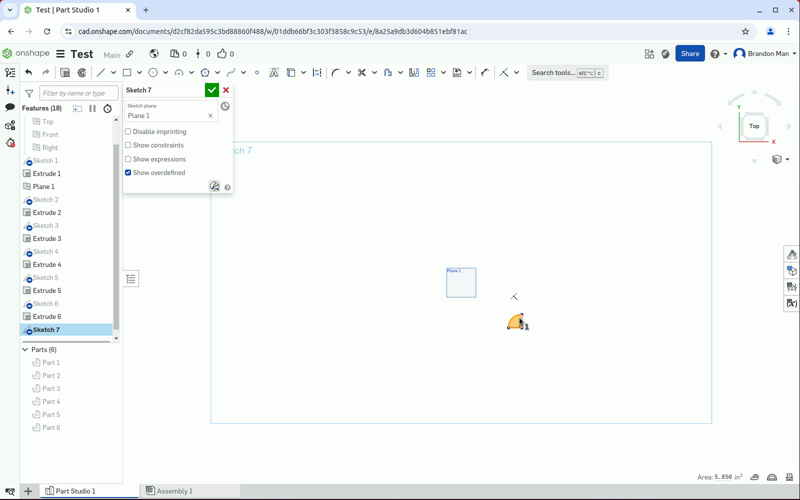
mouse_move(73, 352)
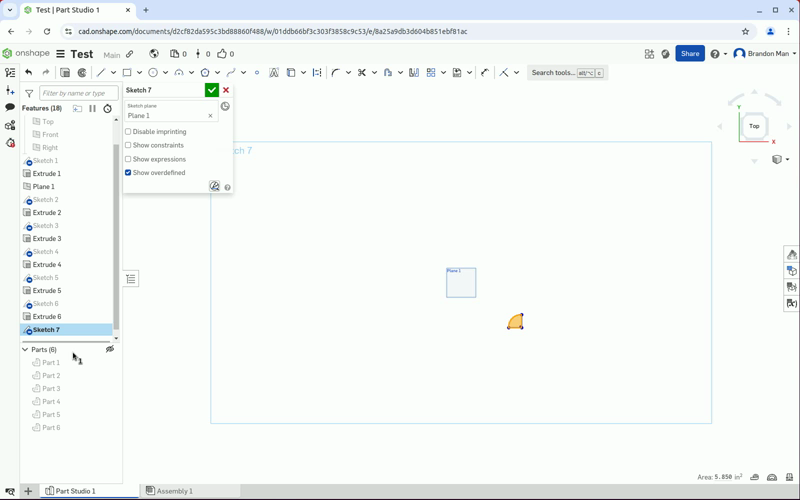
key(shift+y)
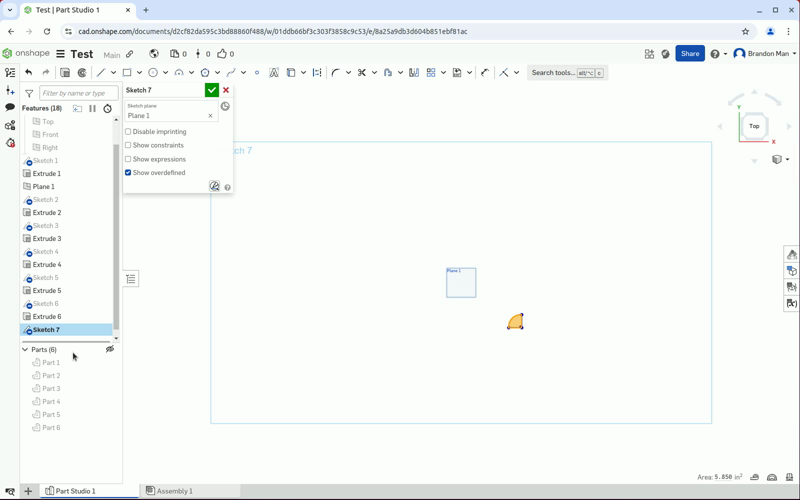
key(shift+e)
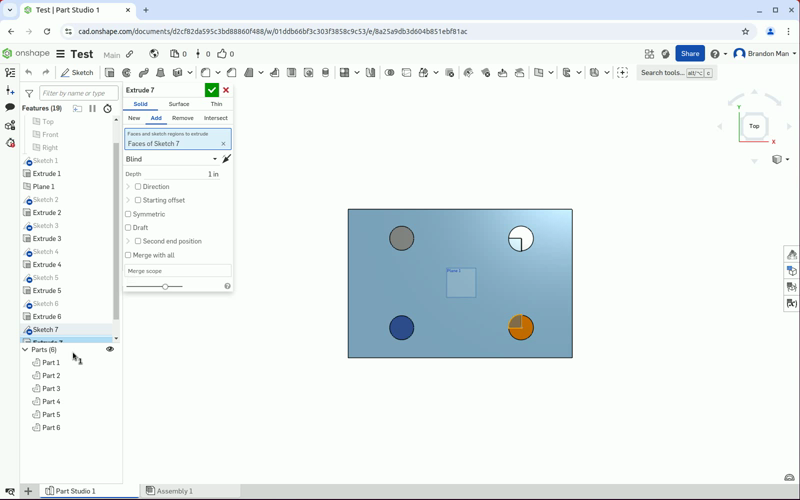
mouse_move(143, 106)
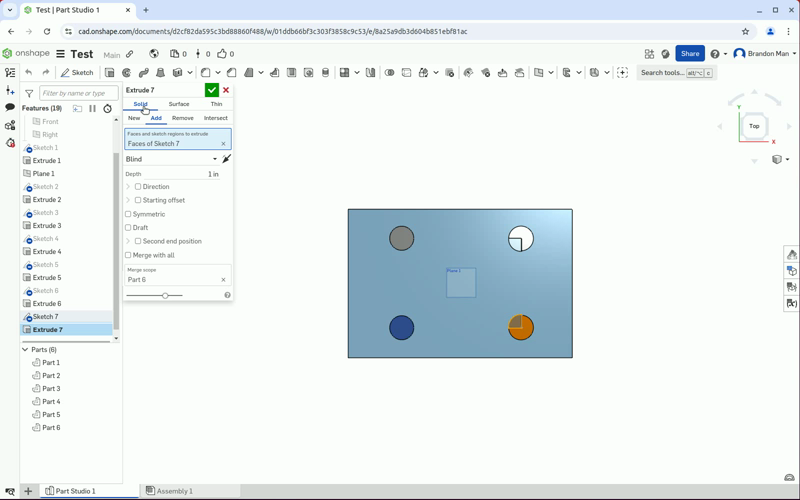
click(143, 106)
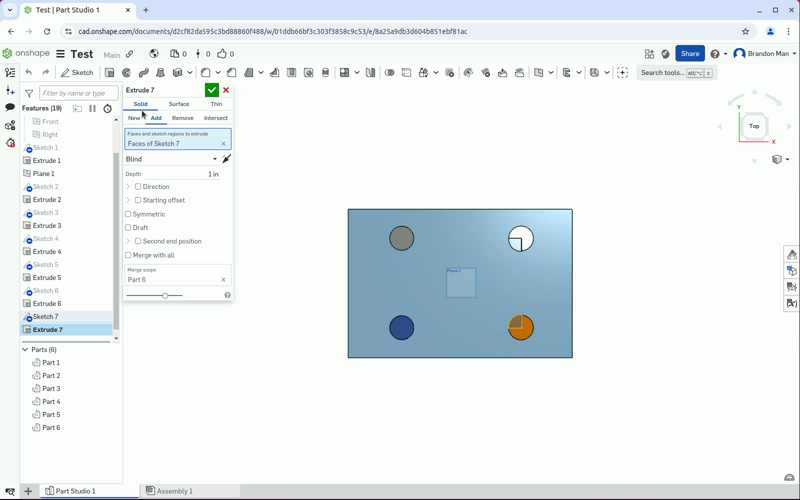
mouse_move(137, 120)
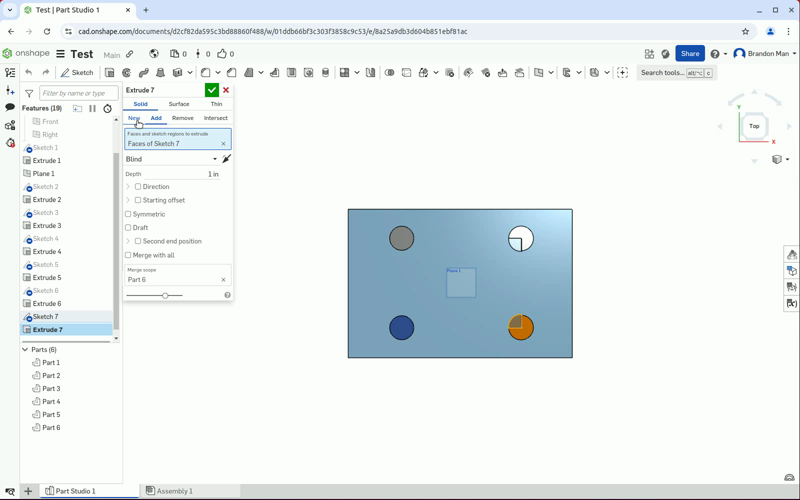
click(137, 120)
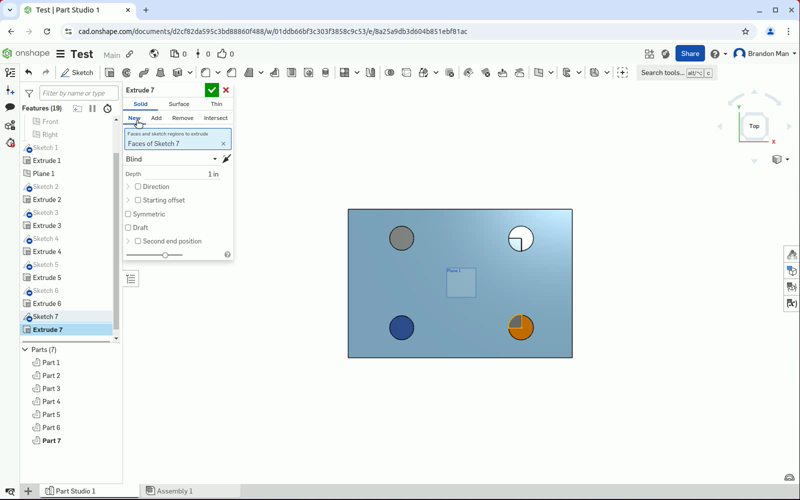
key(tab, 4)
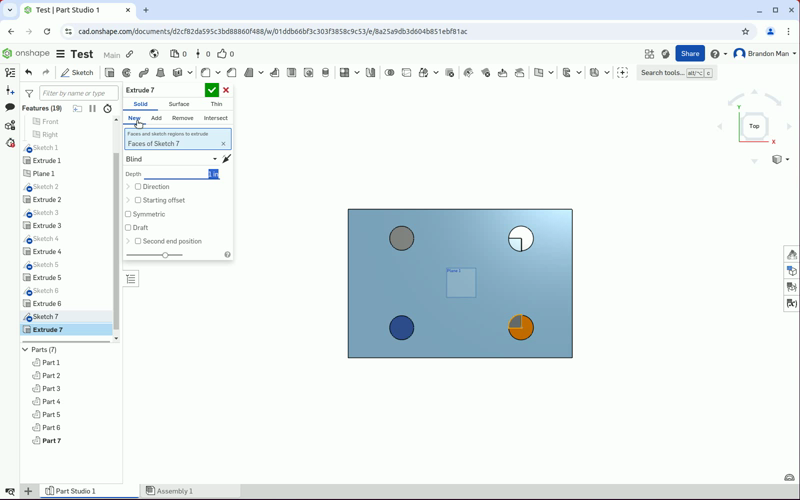
text(15.405)
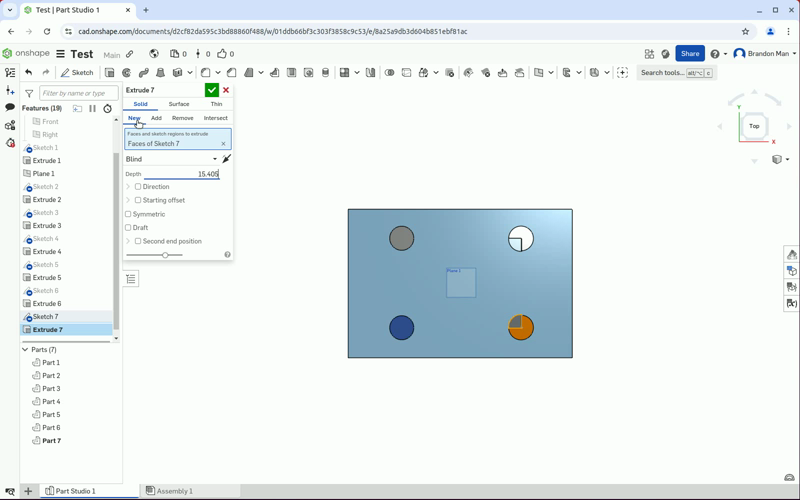
key(enter)
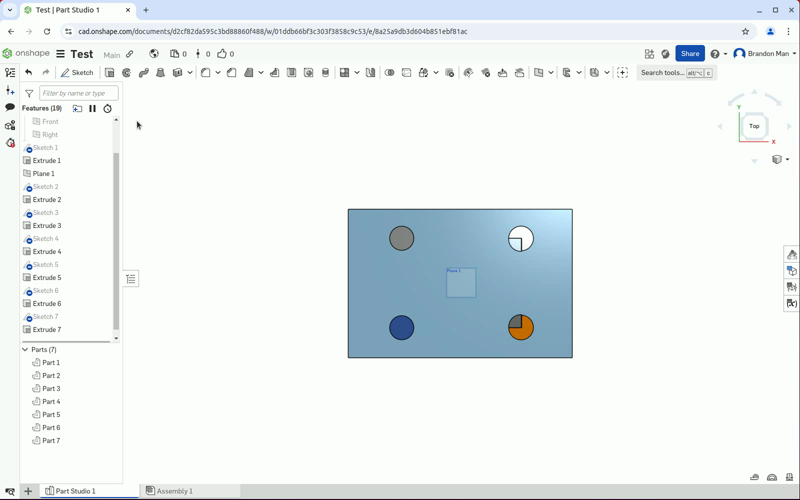
key(shift+h)
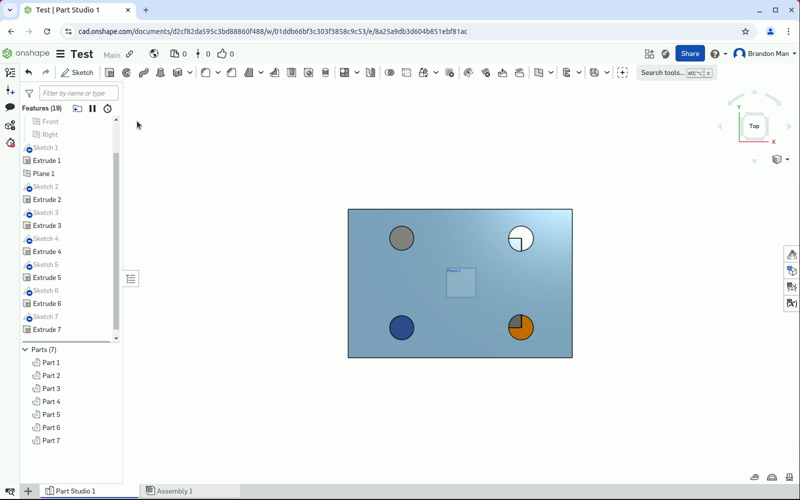
key(shift+h)
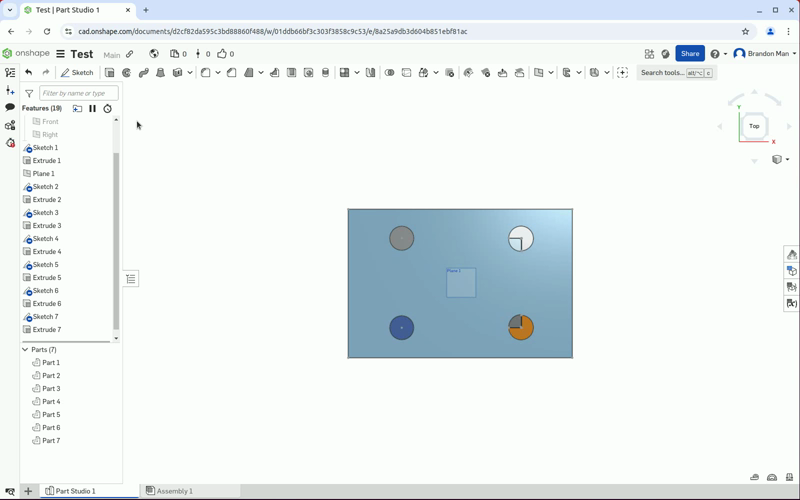
key(shift+7)
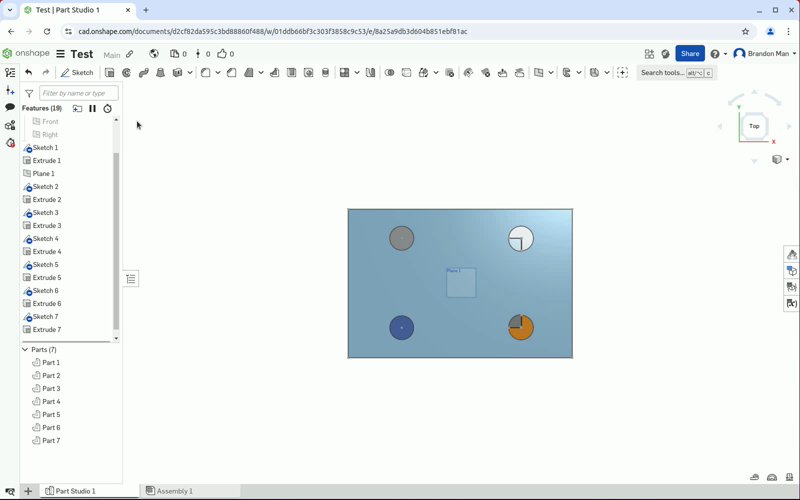
key(up, 3)
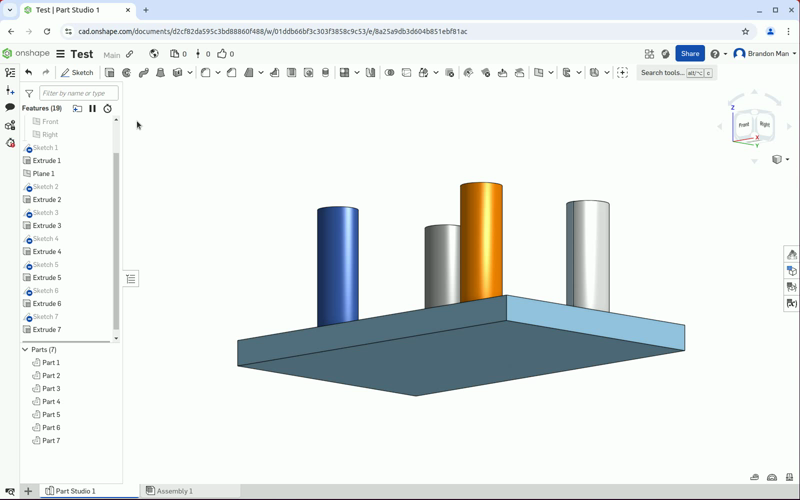
key(left, 3)
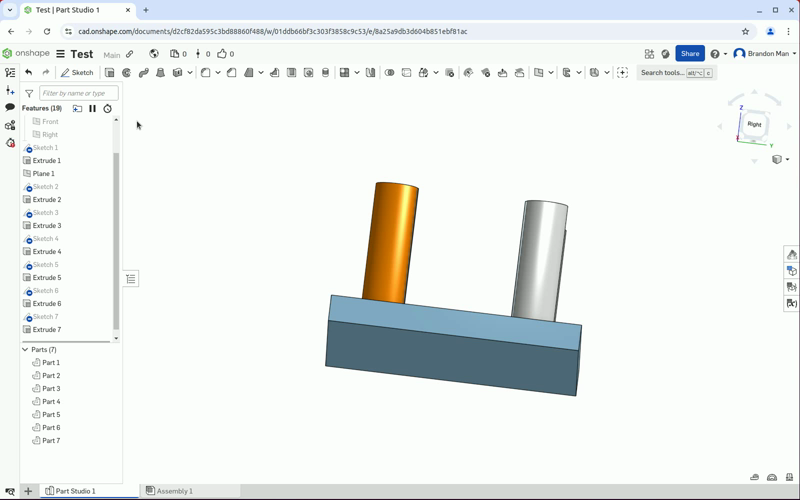
key(right, 3)
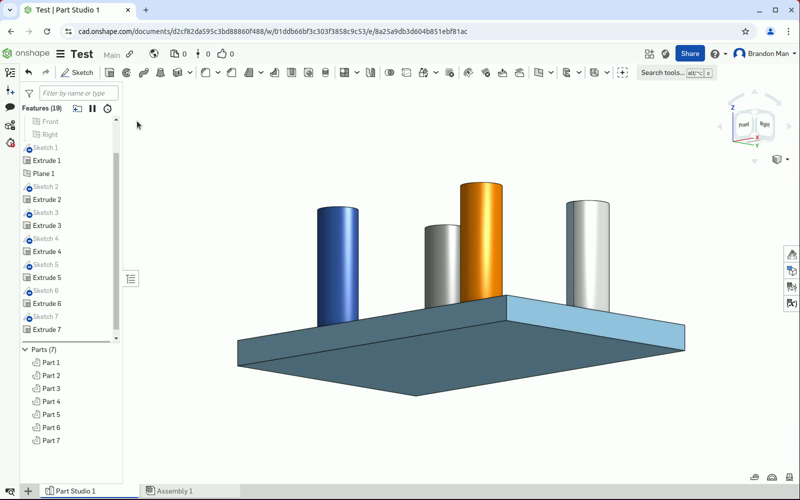
key(down, 3)
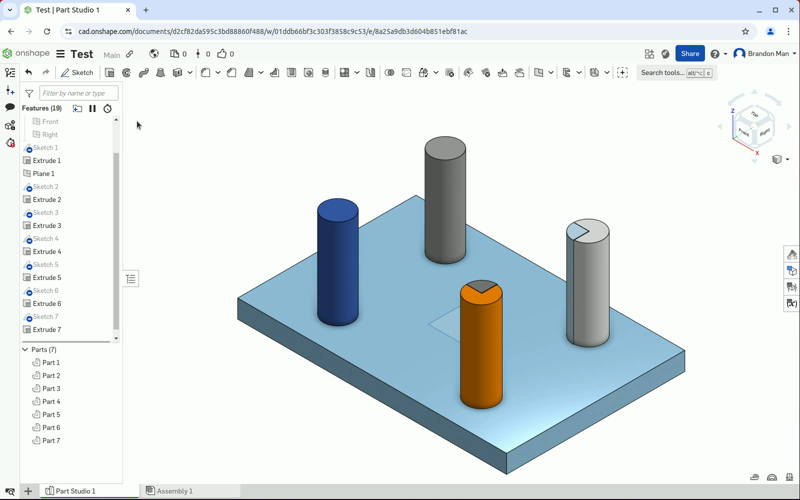
mouse_move(69, 150)
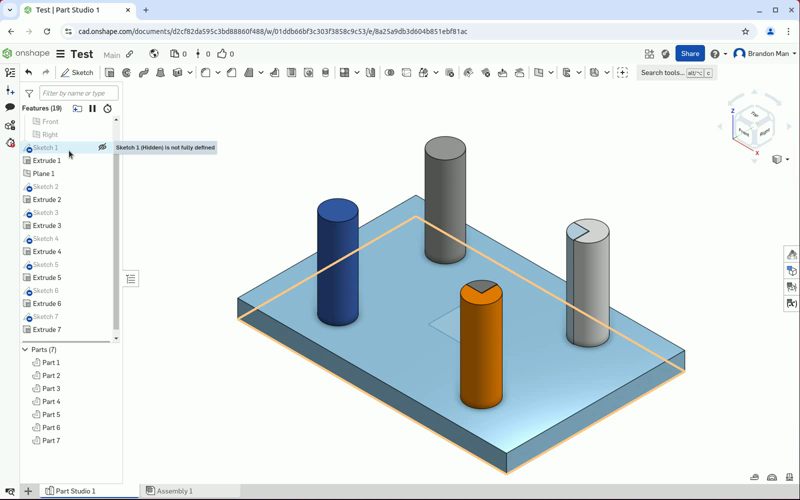
click(69, 150)